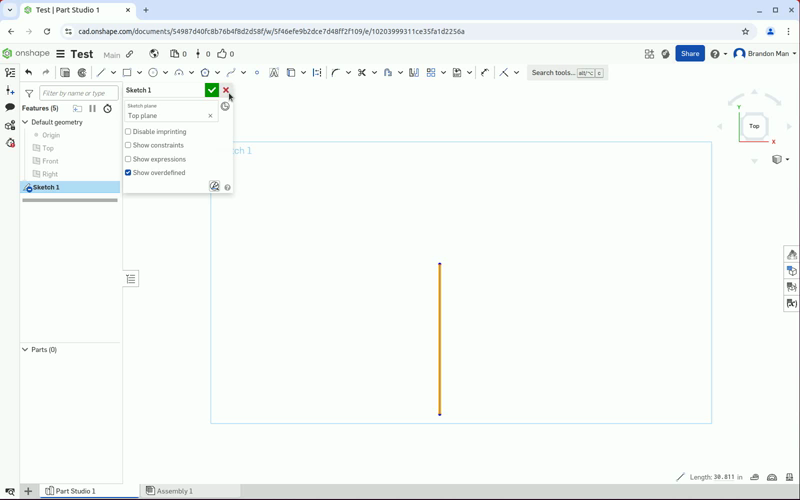
key(shift+h)
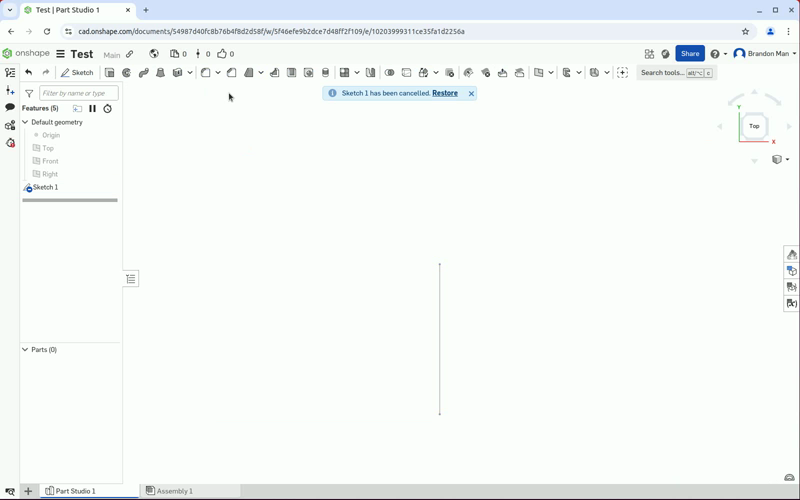
key(shift+s)
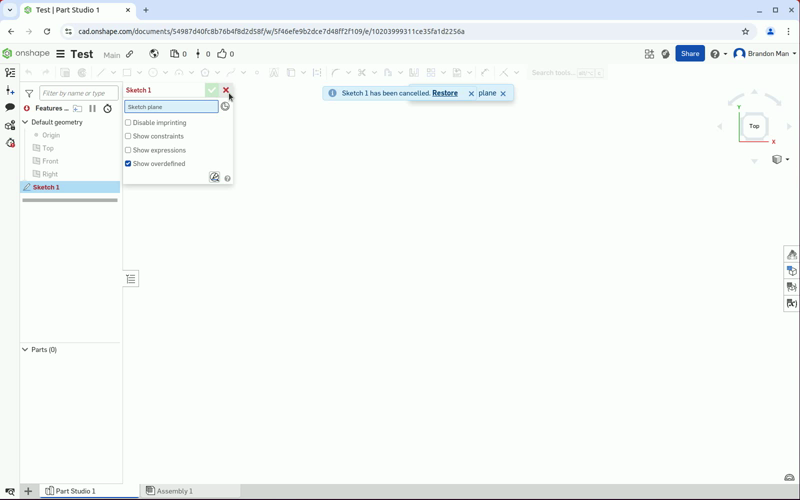
mouse_move(73, 150)
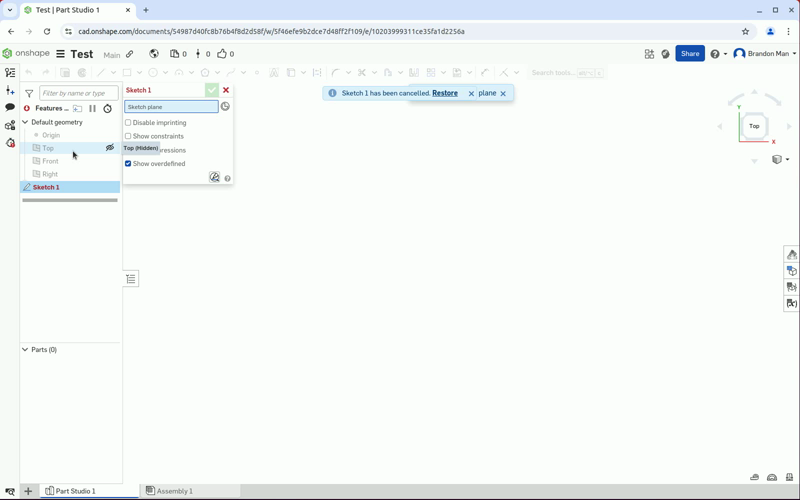
click(73, 150)
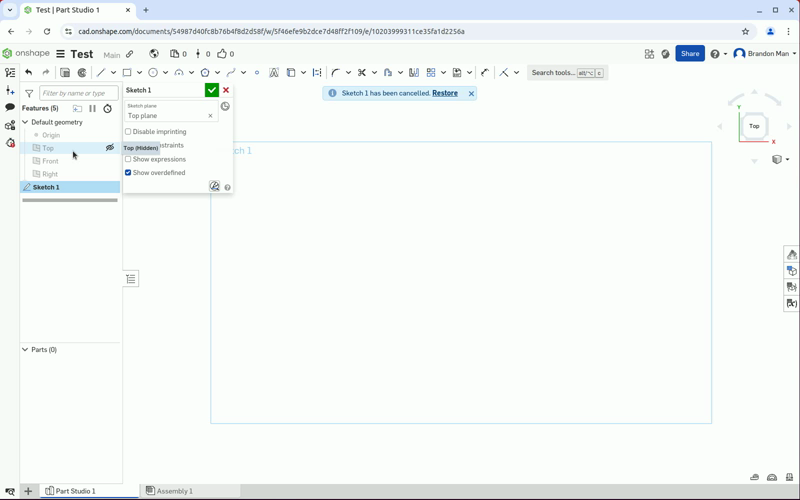
mouse_move(73, 352)
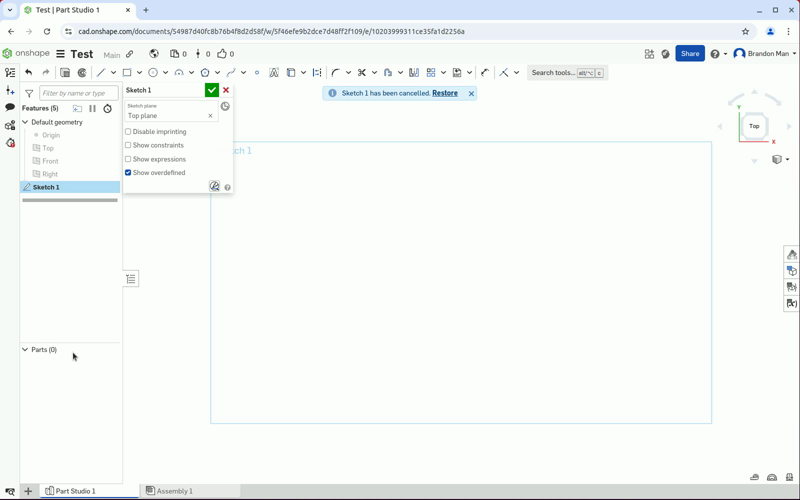
key(y)
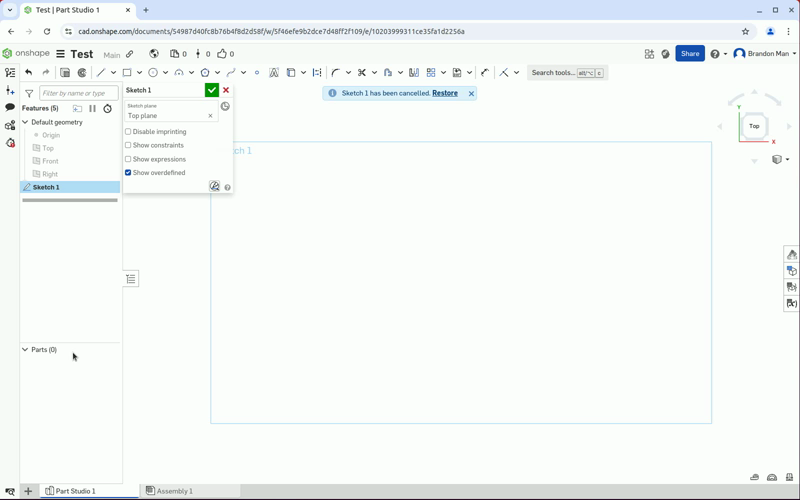
key(c)
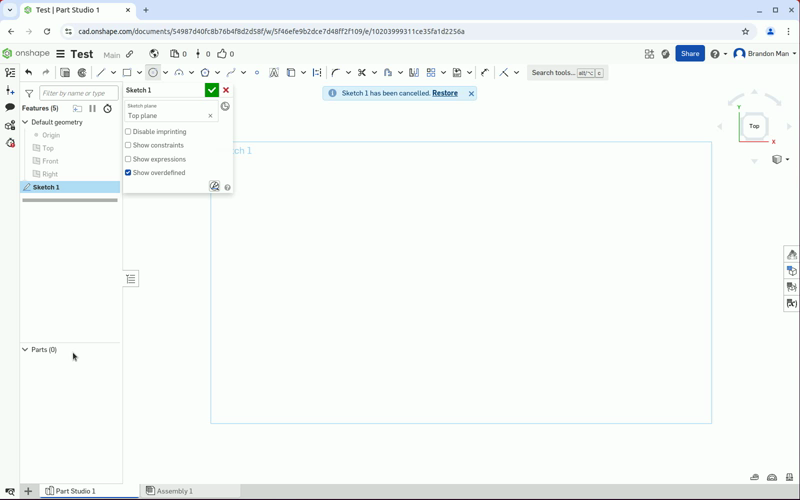
key_down(shift)
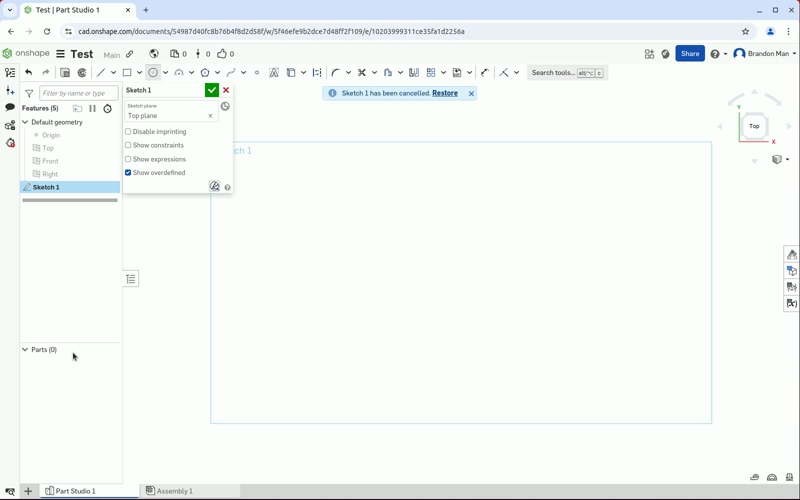
mouse_move(461, 282)
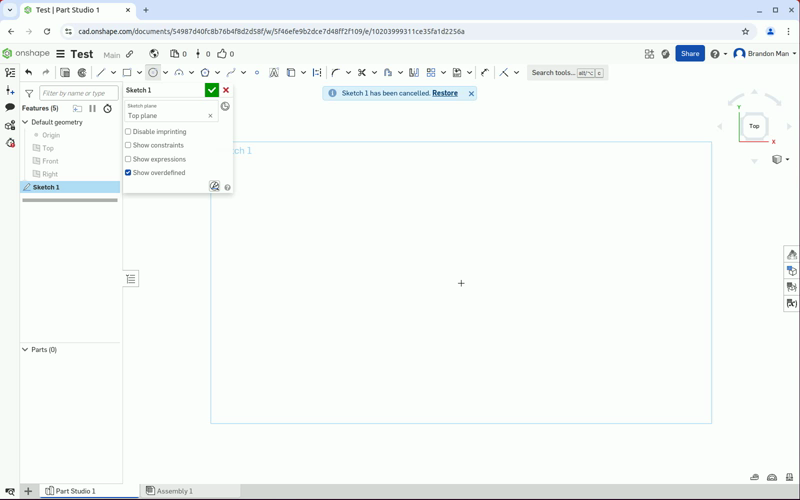
click(461, 282)
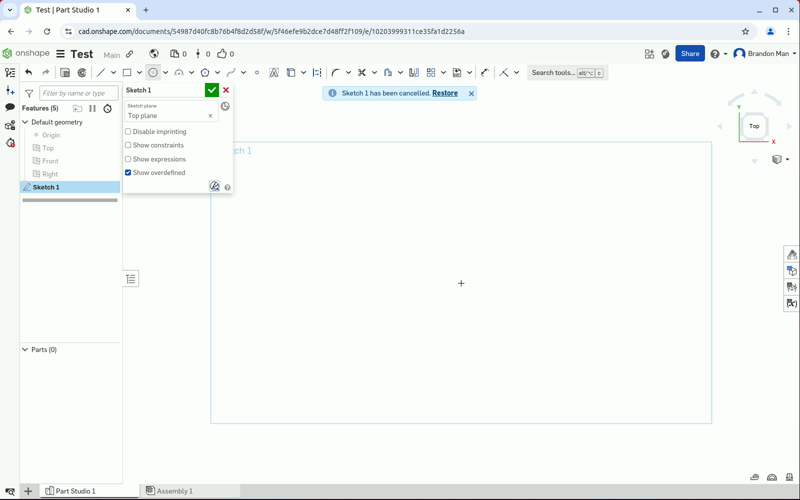
key_up(shift)
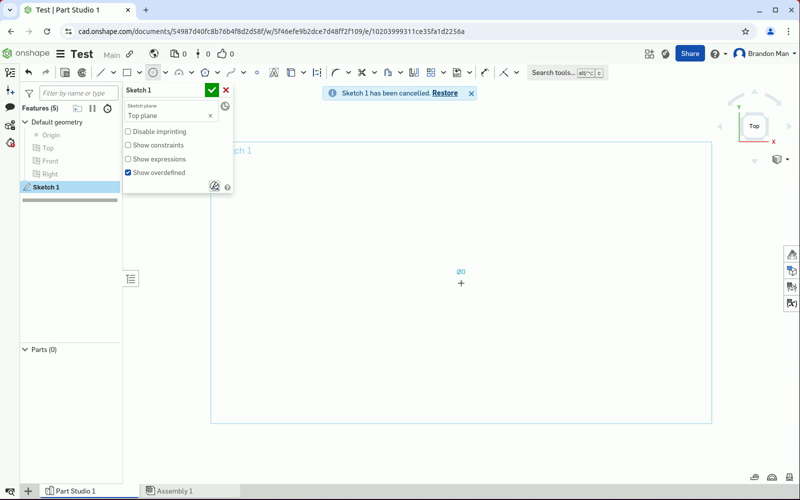
mouse_move(574, 282)
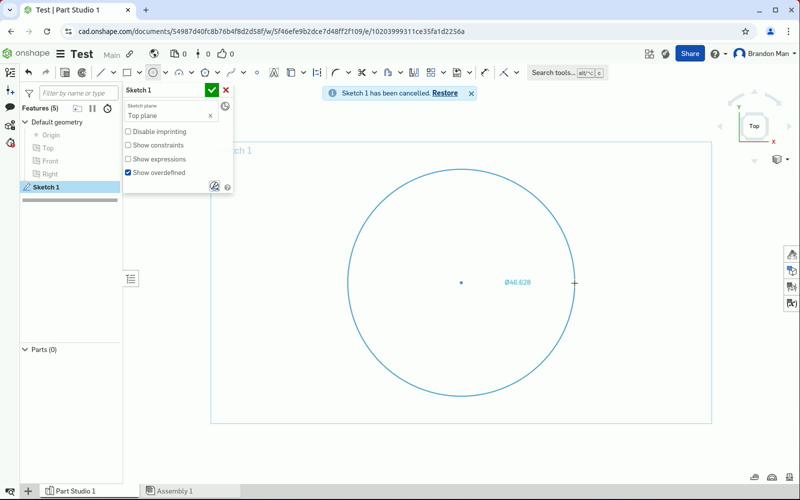
click(574, 282)
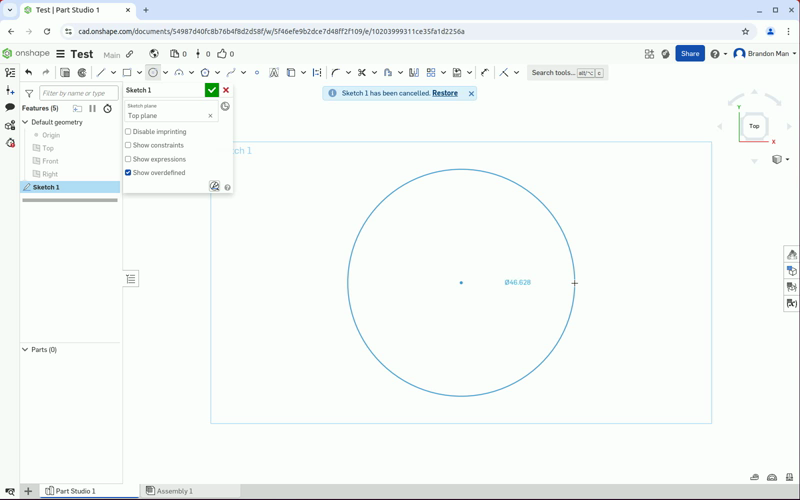
key(esc)
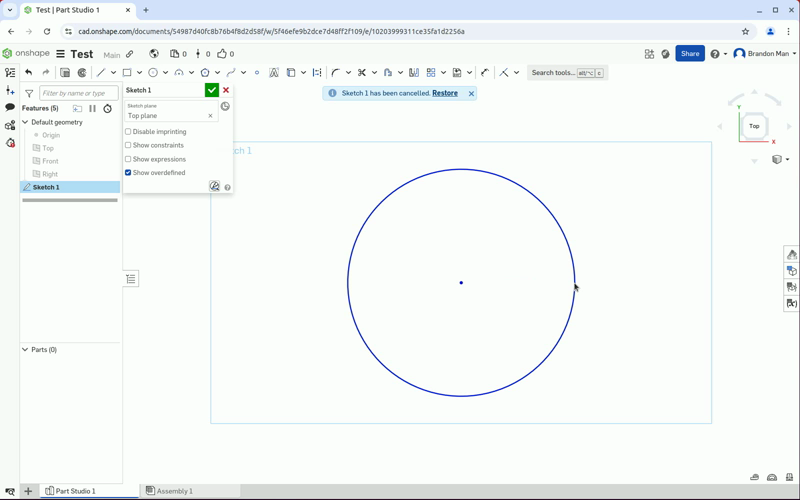
key(c)
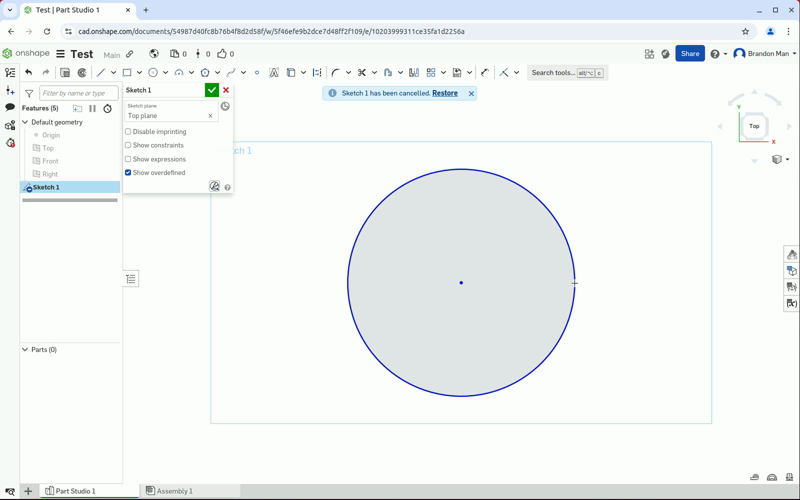
key_down(shift)
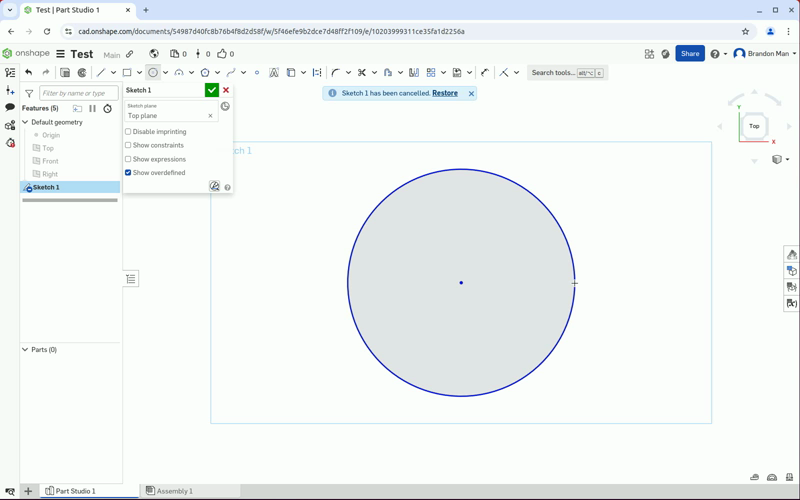
mouse_move(461, 282)
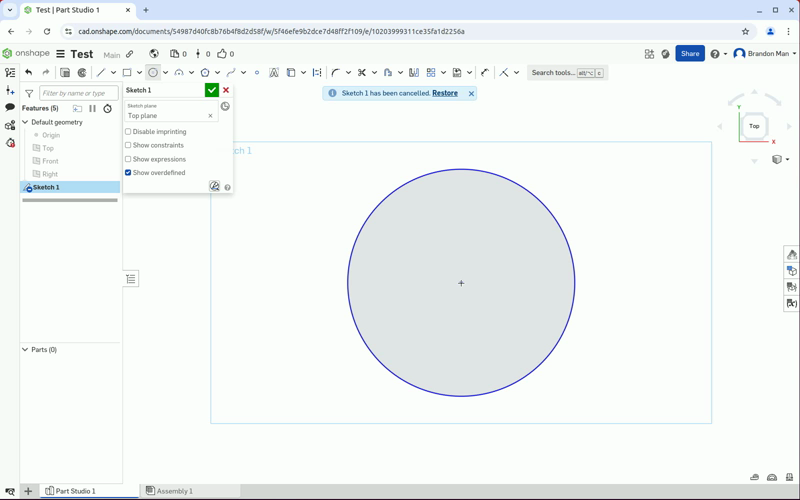
click(461, 282)
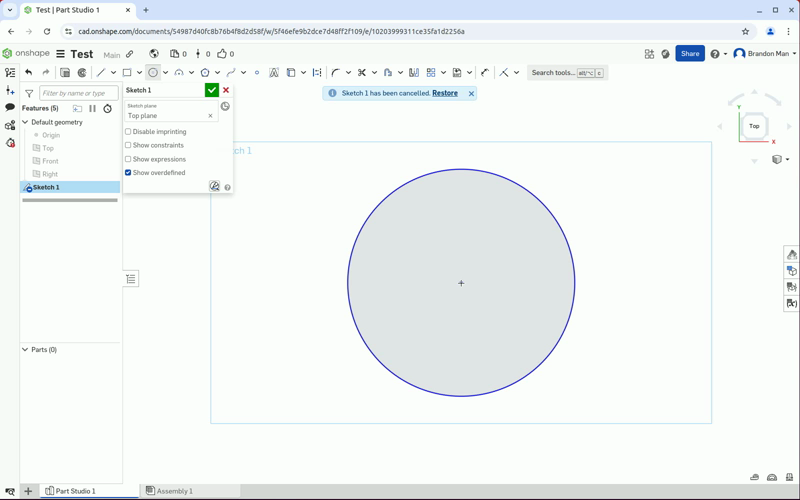
key_up(shift)
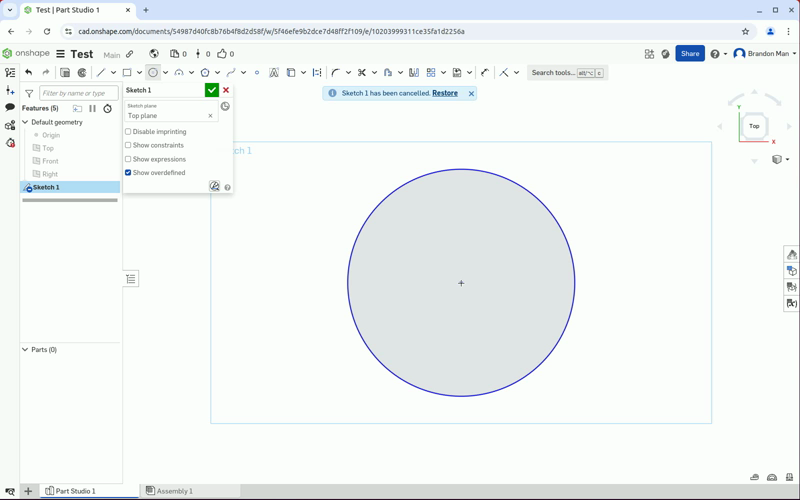
mouse_move(569, 282)
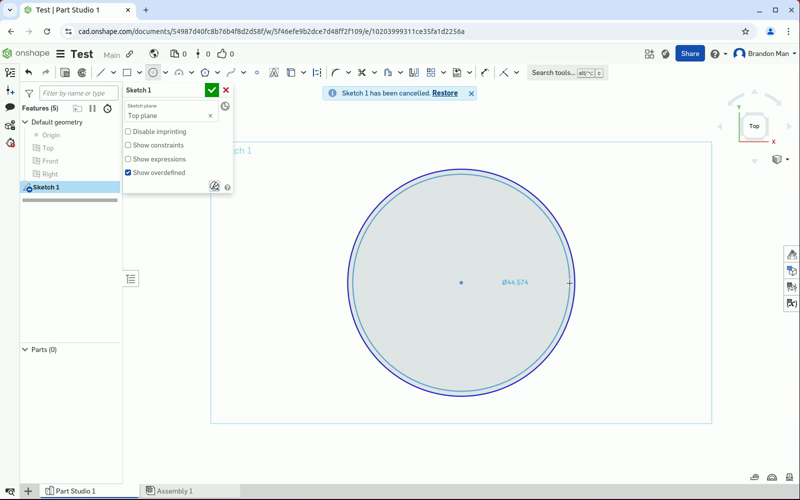
click(569, 282)
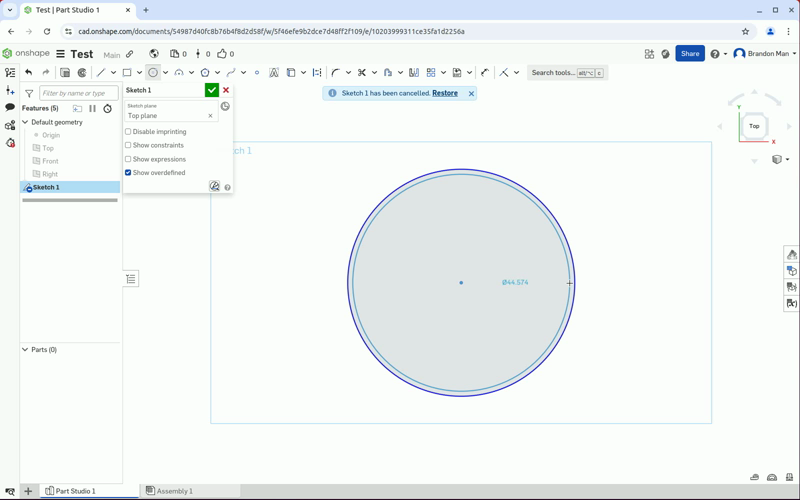
key(esc)
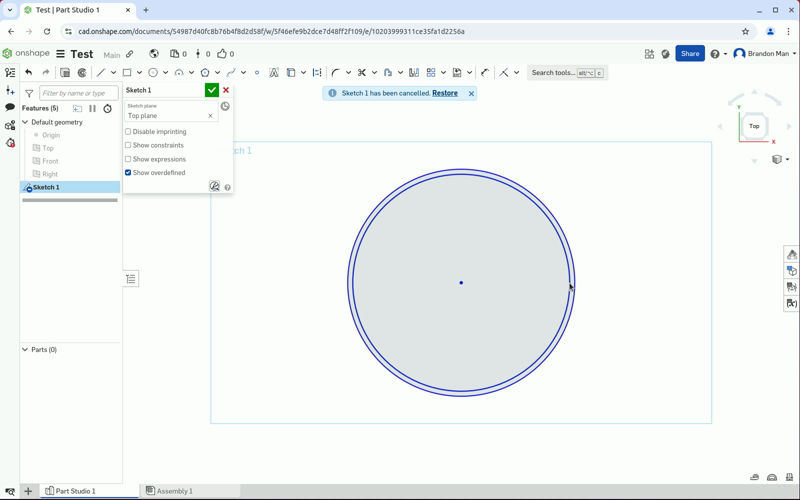
mouse_move(353, 257)
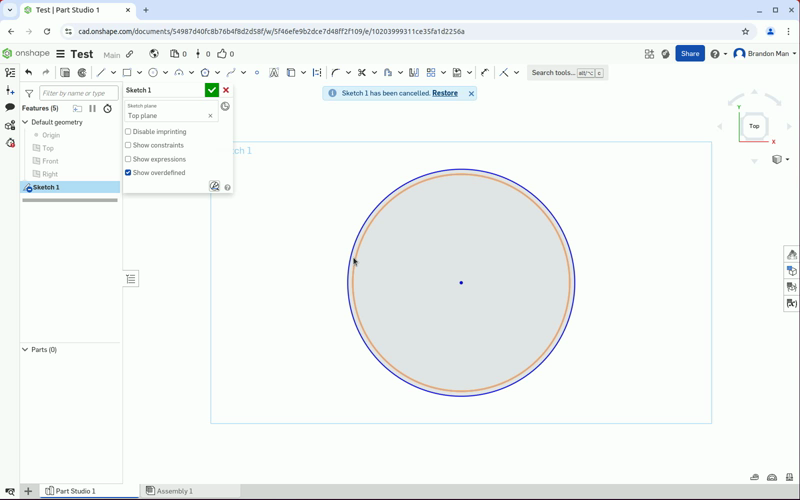
click(353, 257)
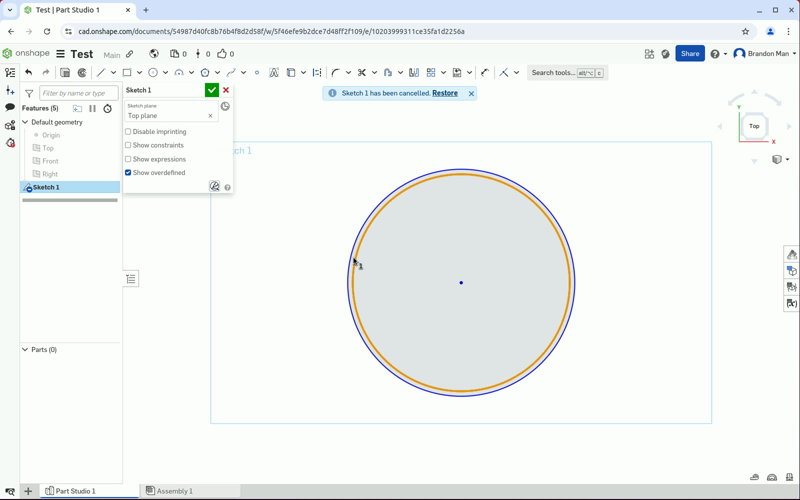
mouse_move(73, 352)
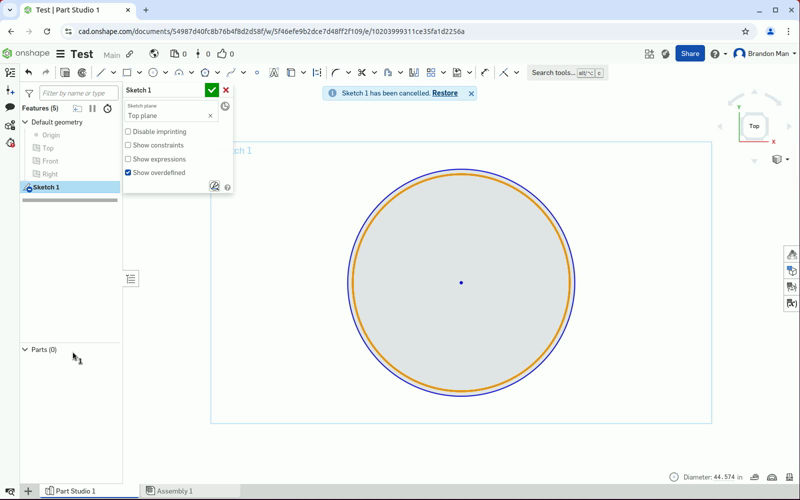
key(shift+y)
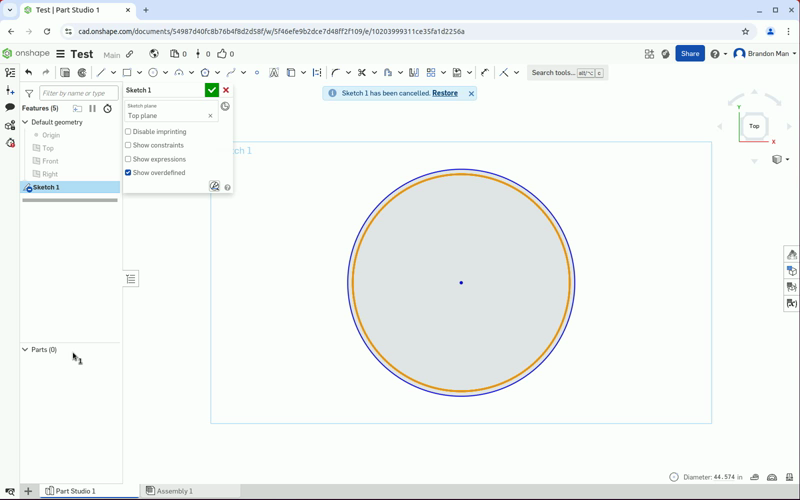
key(shift+e)
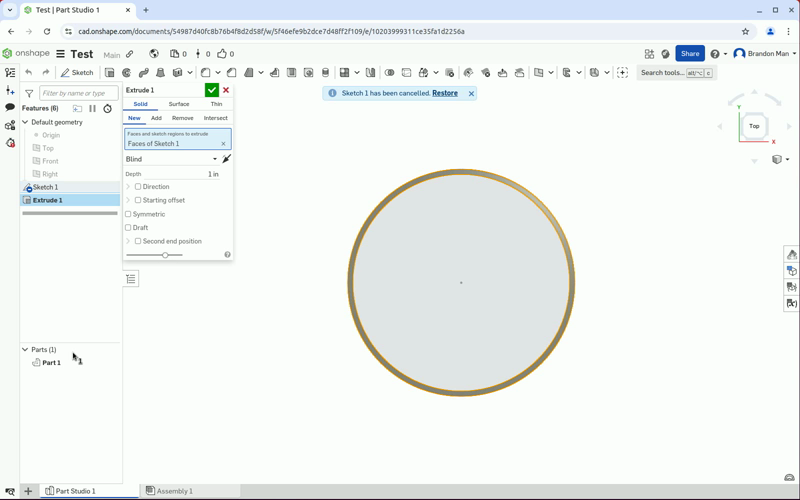
mouse_move(143, 106)
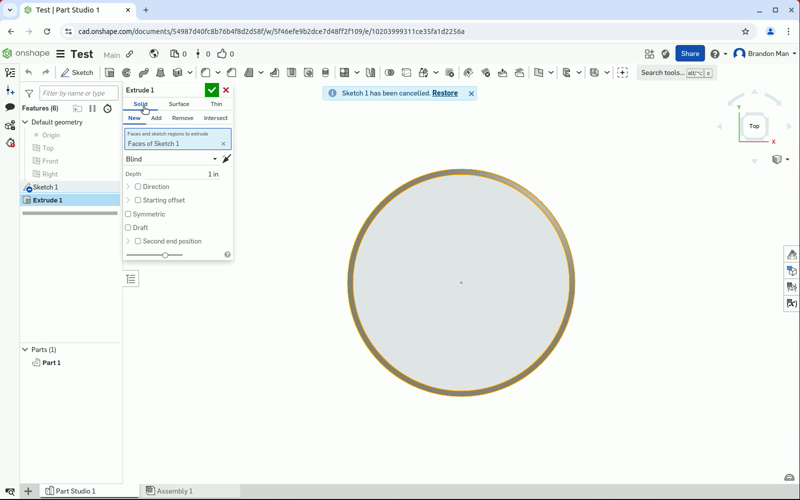
click(143, 106)
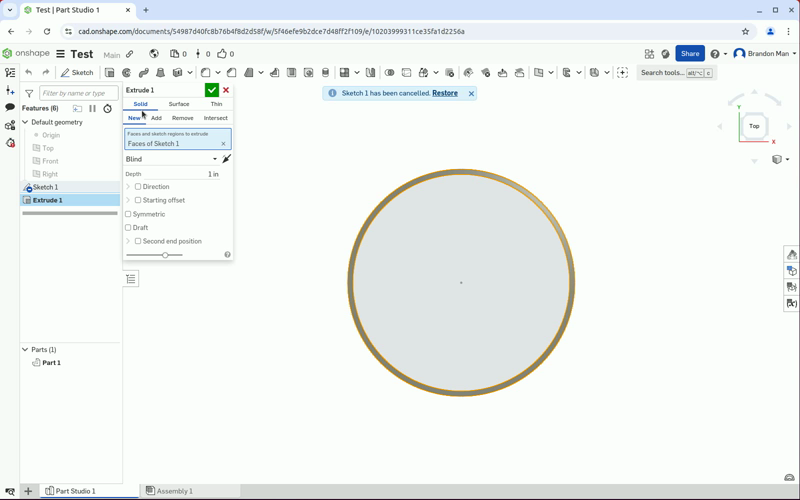
mouse_move(137, 120)
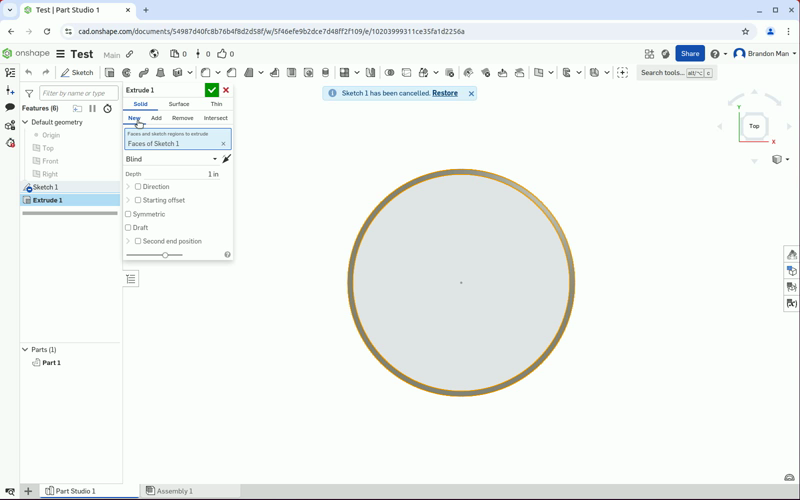
click(137, 120)
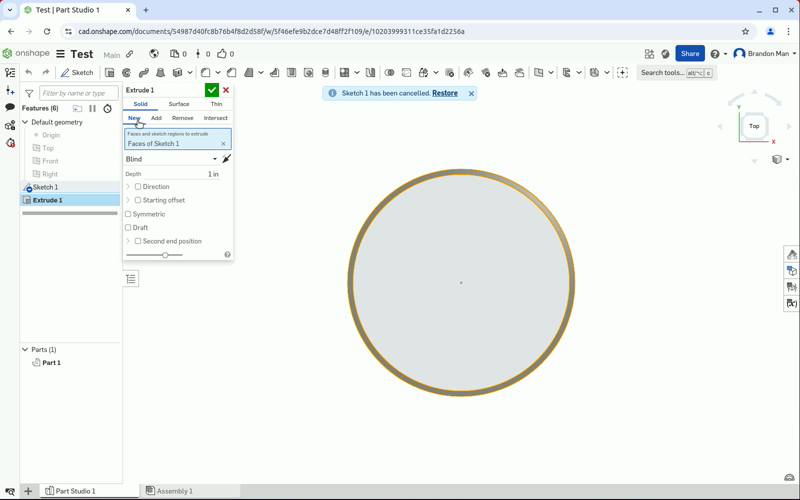
key(tab, 4)
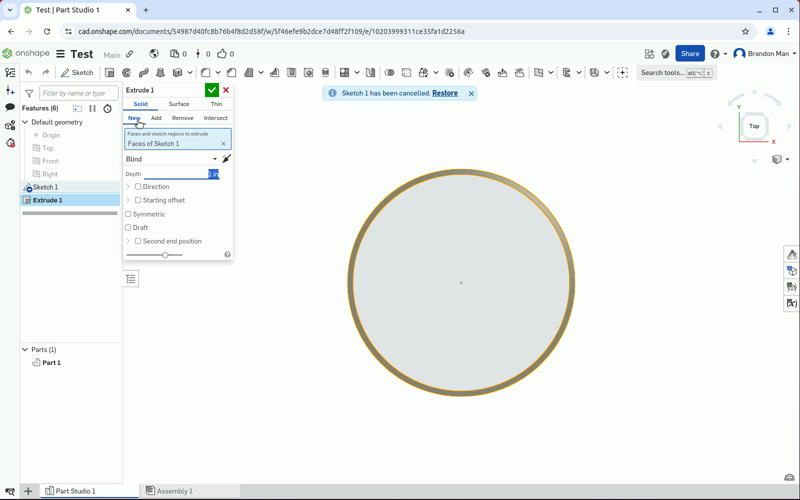
text(15.646)
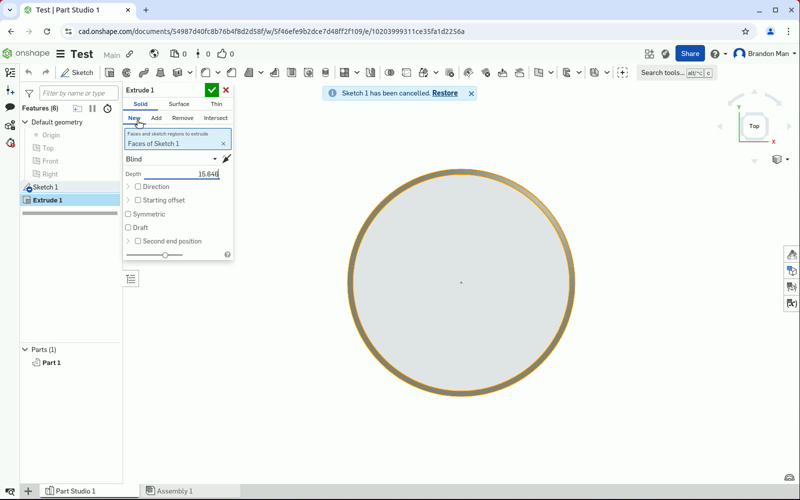
key(enter)
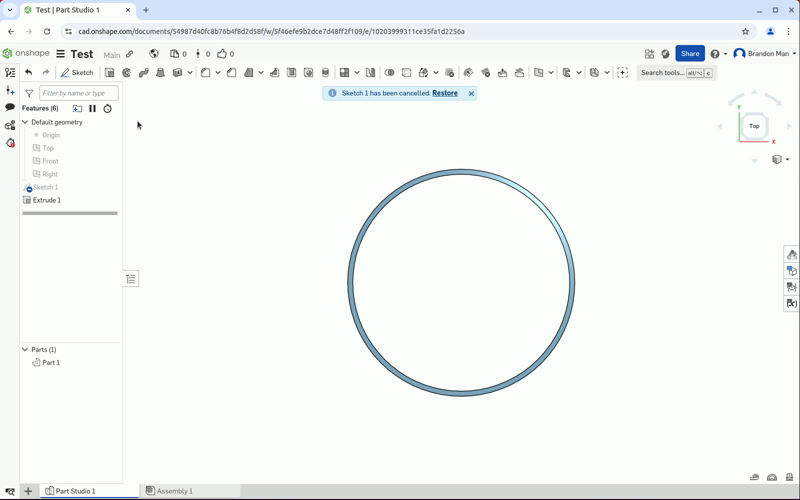
key(shift+h)
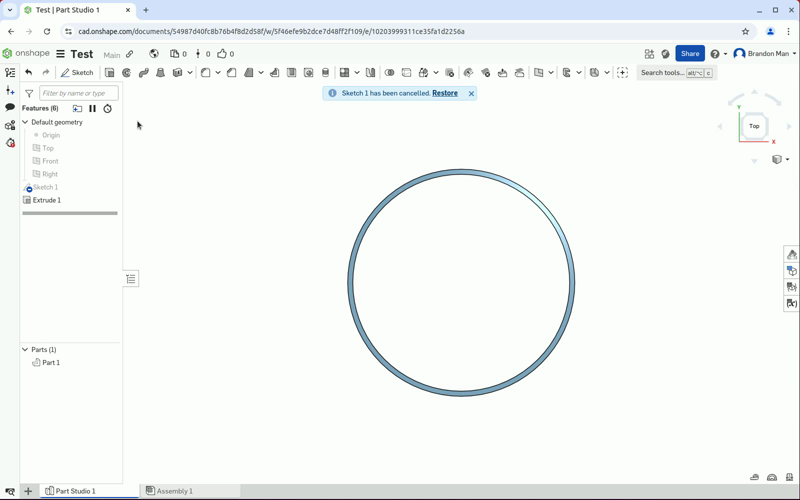
key(shift+h)
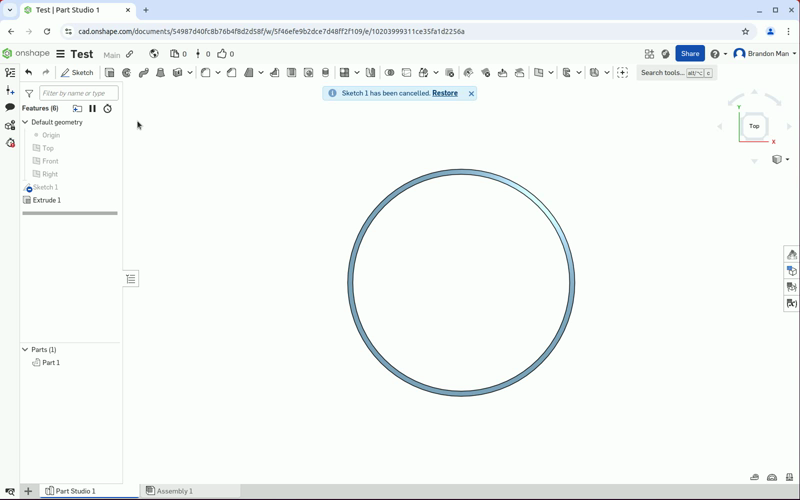
mouse_move(73, 189)
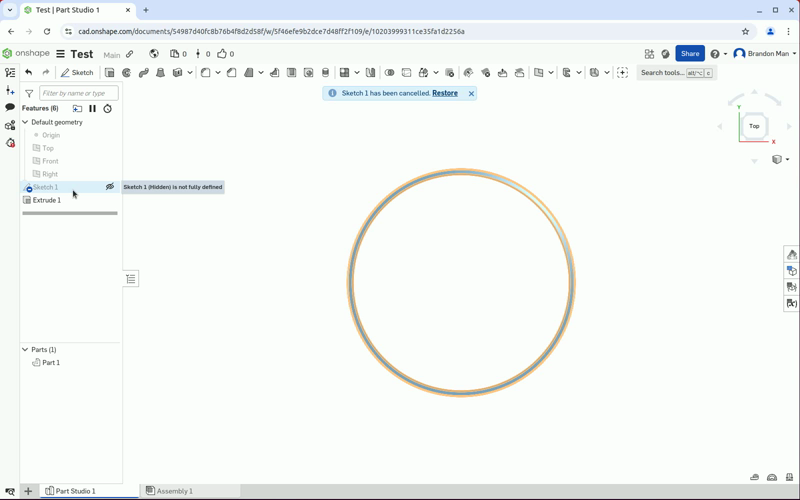
click(73, 189)
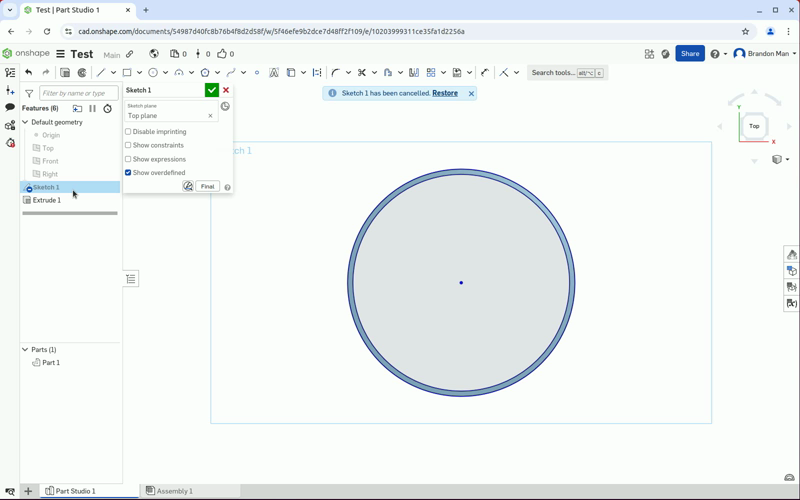
mouse_move(229, 92)
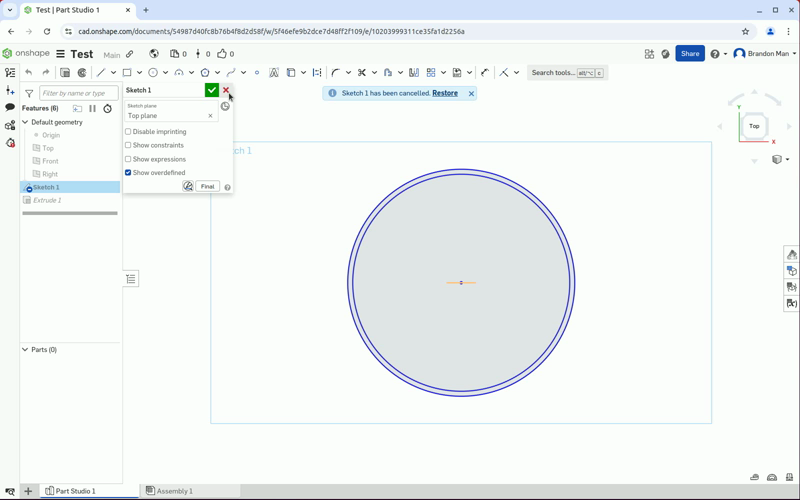
click(229, 92)
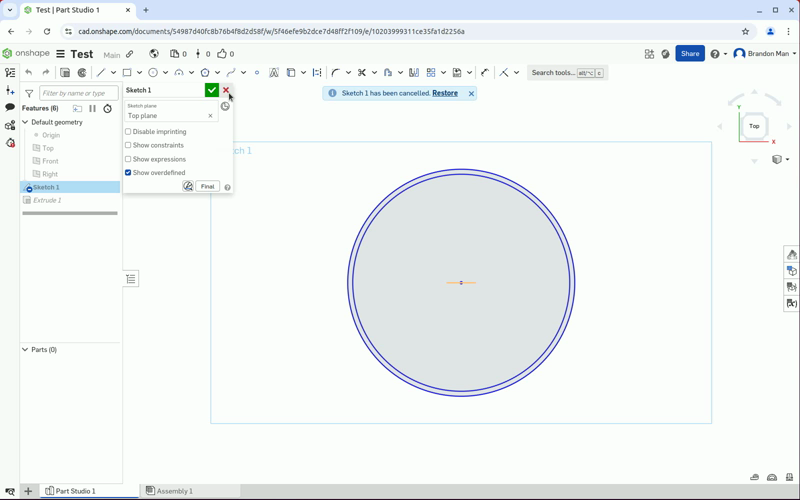
key(shift+s)
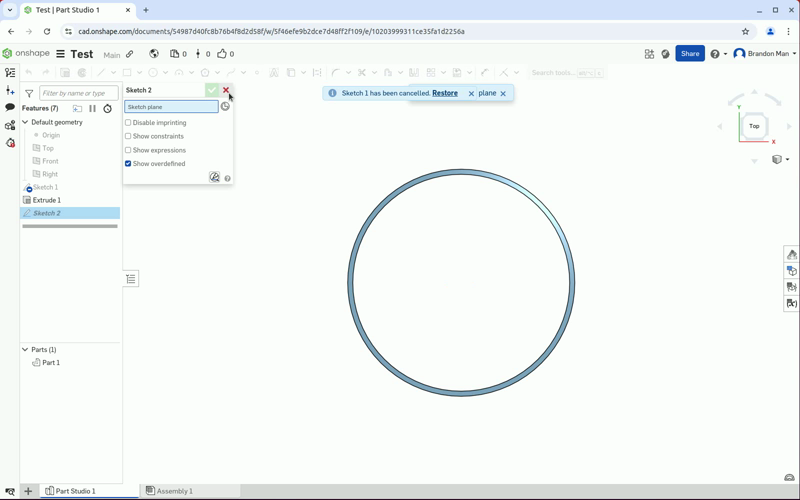
mouse_move(73, 150)
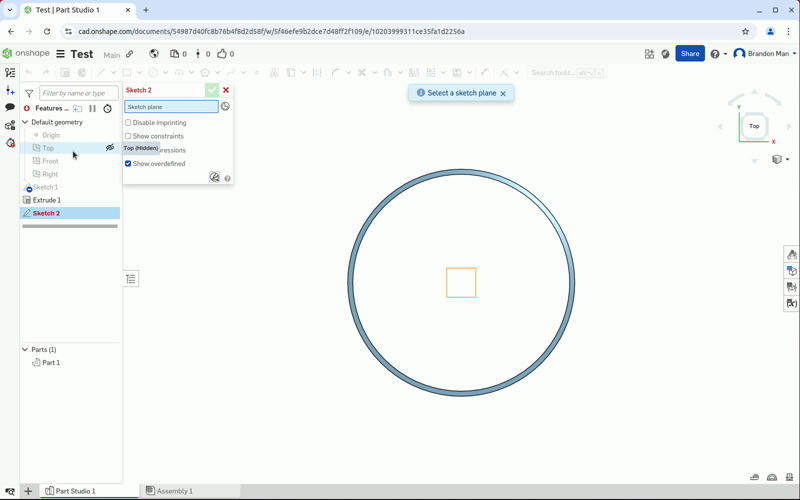
click(73, 150)
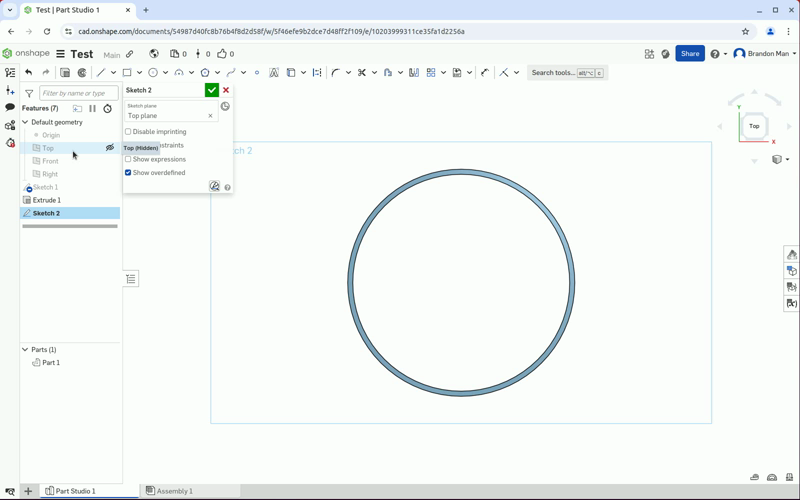
mouse_move(73, 352)
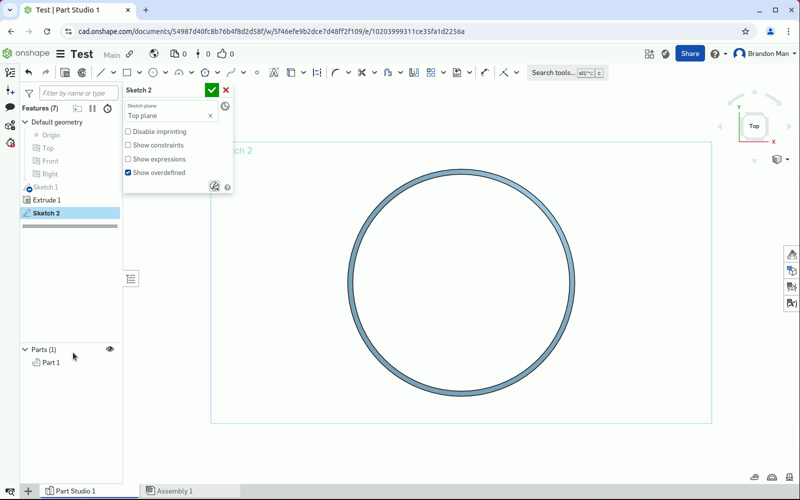
key(y)
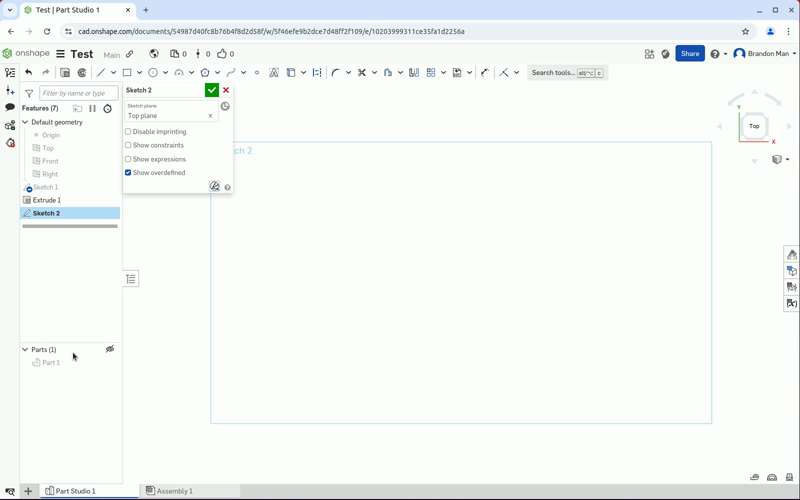
key(c)
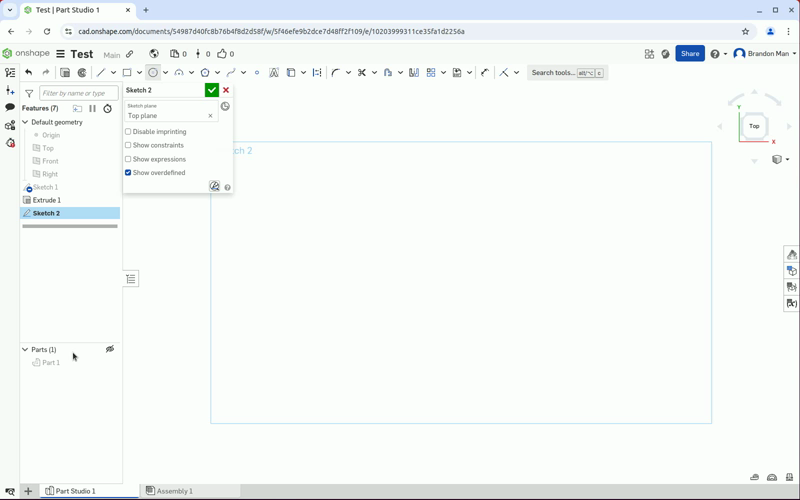
key_down(shift)
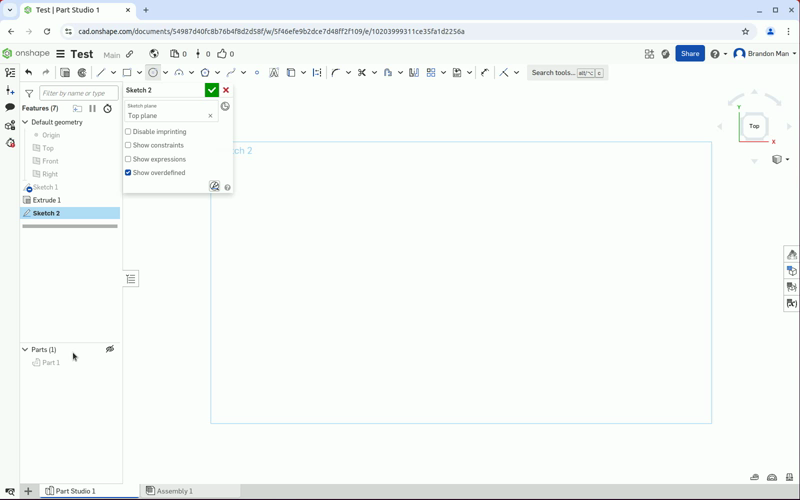
mouse_move(460, 282)
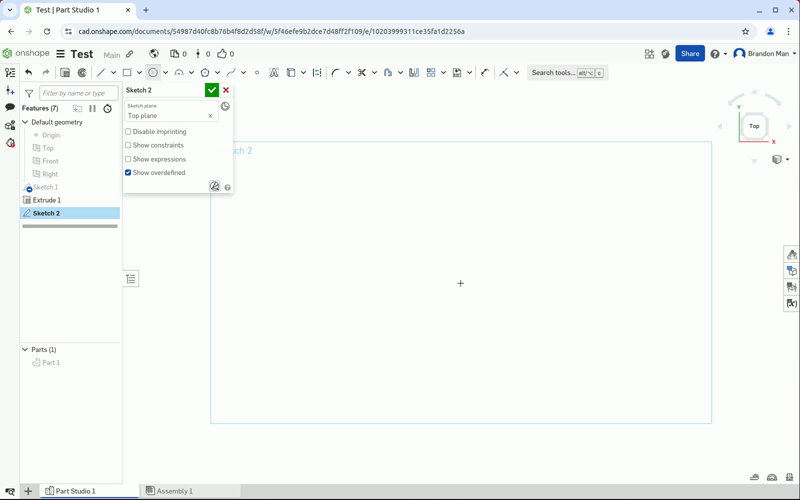
click(460, 282)
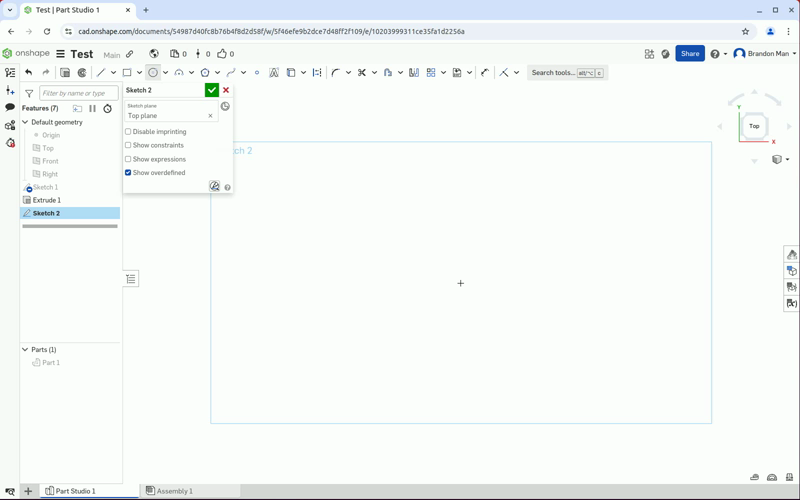
key_up(shift)
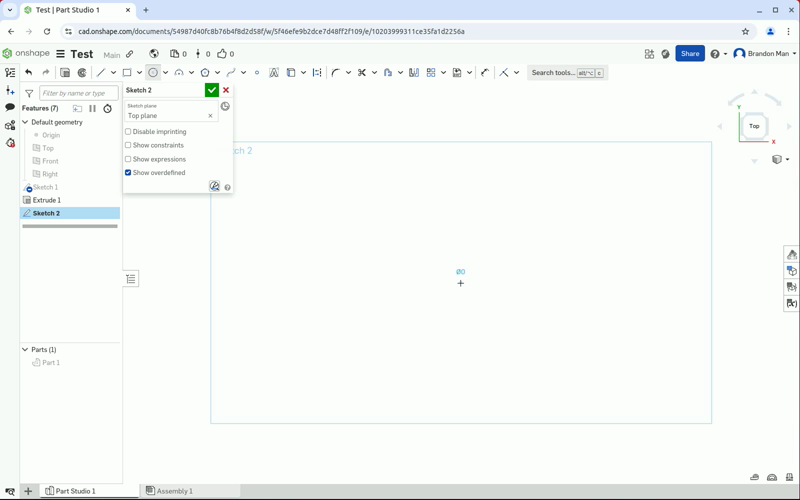
mouse_move(569, 282)
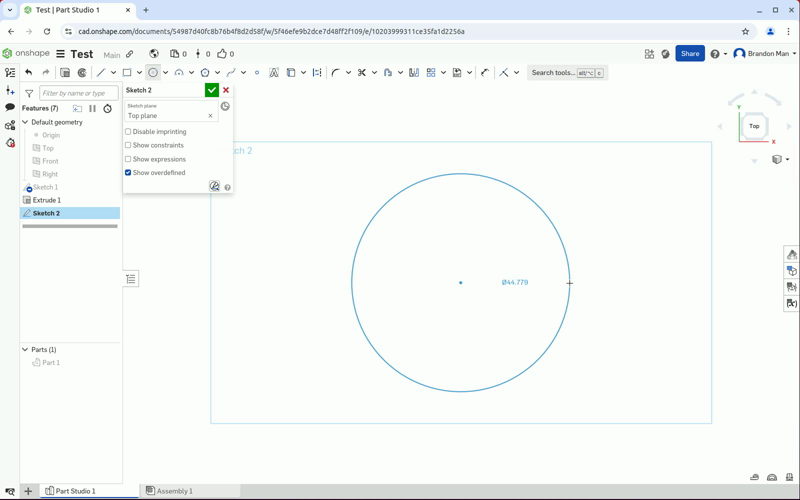
click(569, 282)
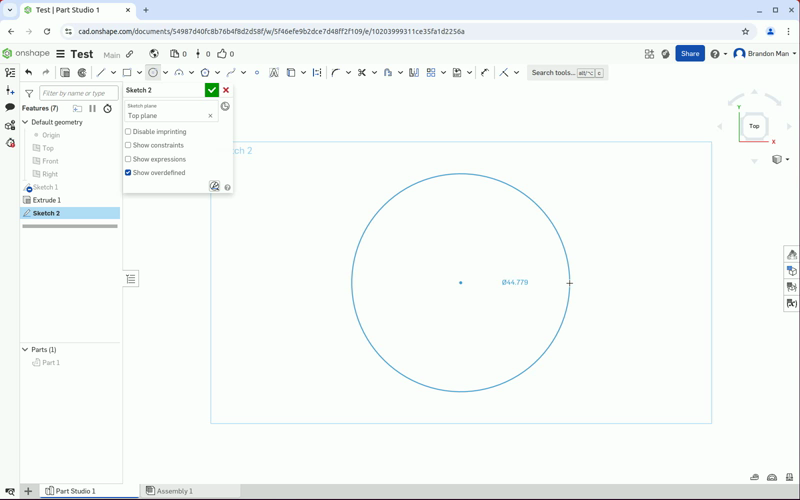
key(esc)
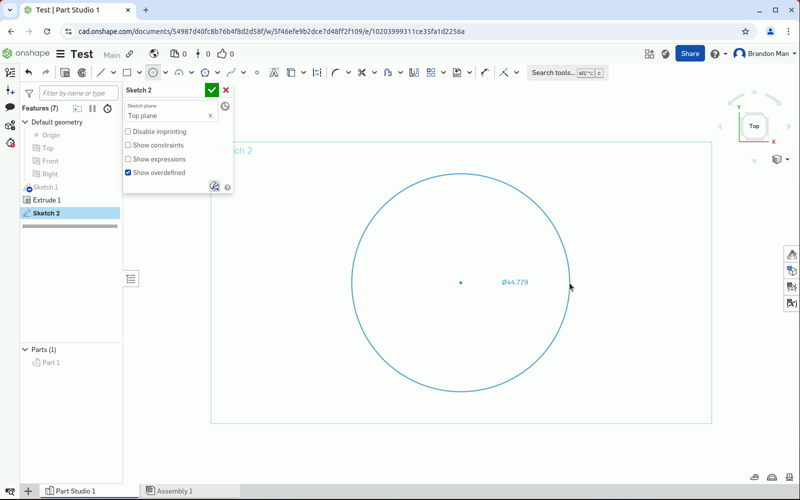
key(c)
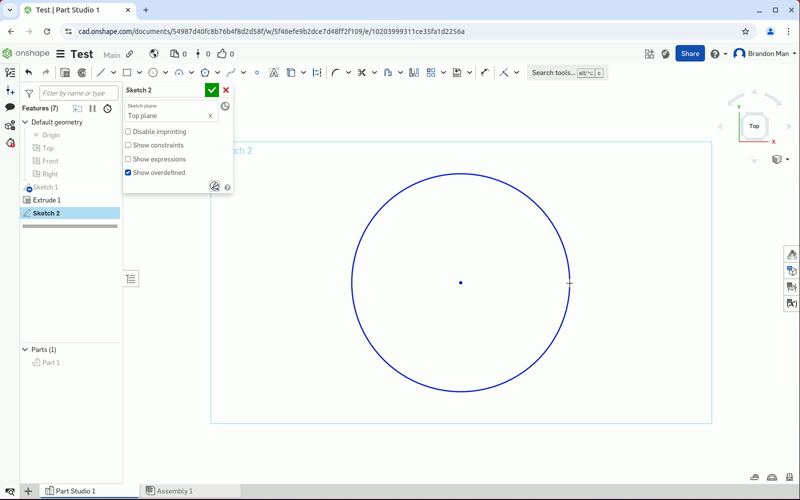
key_down(shift)
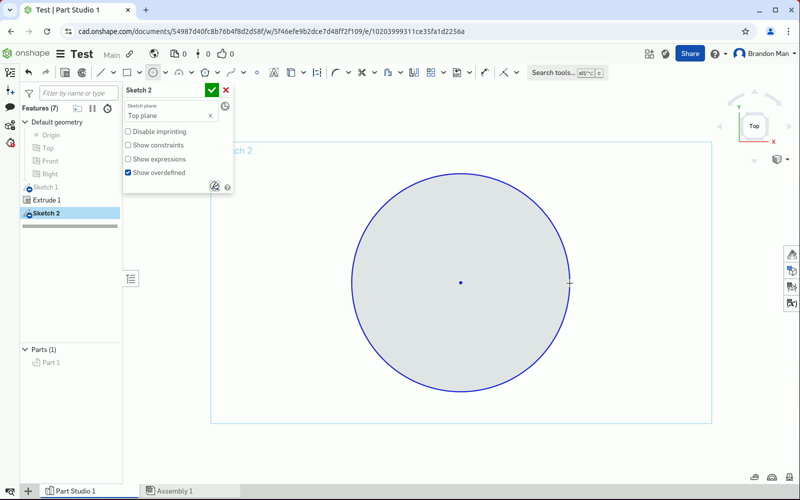
mouse_move(460, 282)
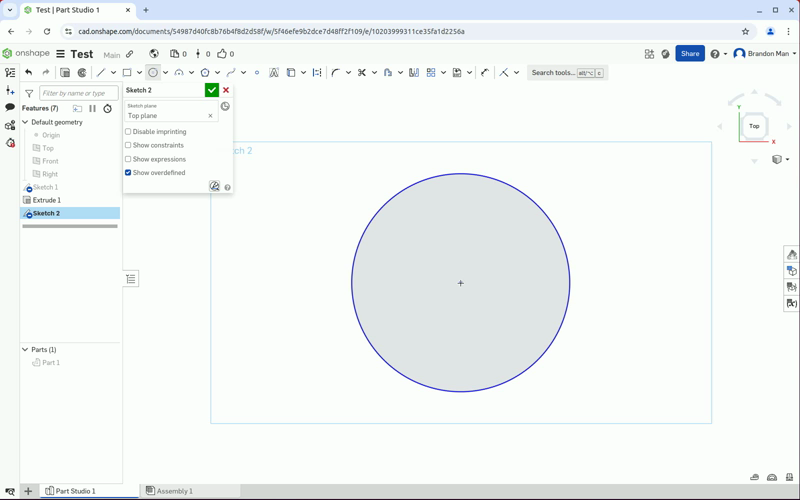
click(460, 282)
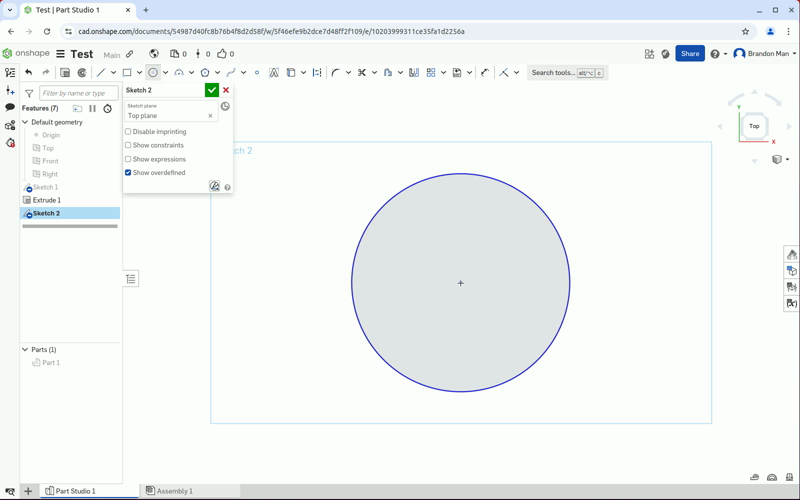
key_up(shift)
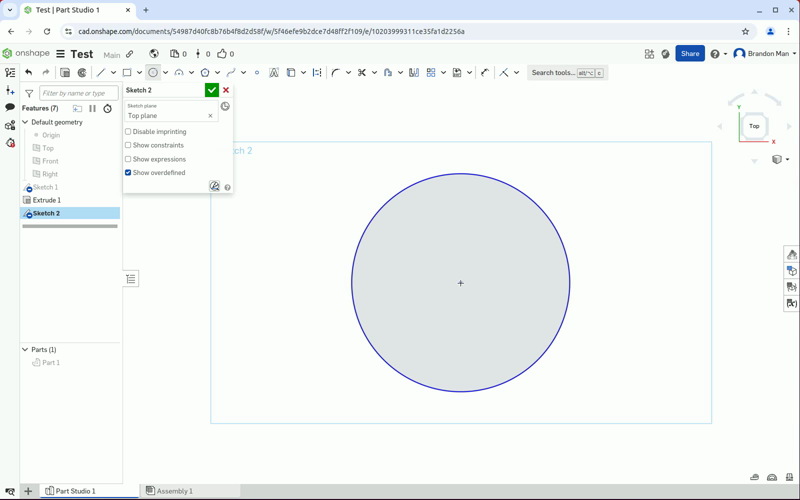
mouse_move(556, 282)
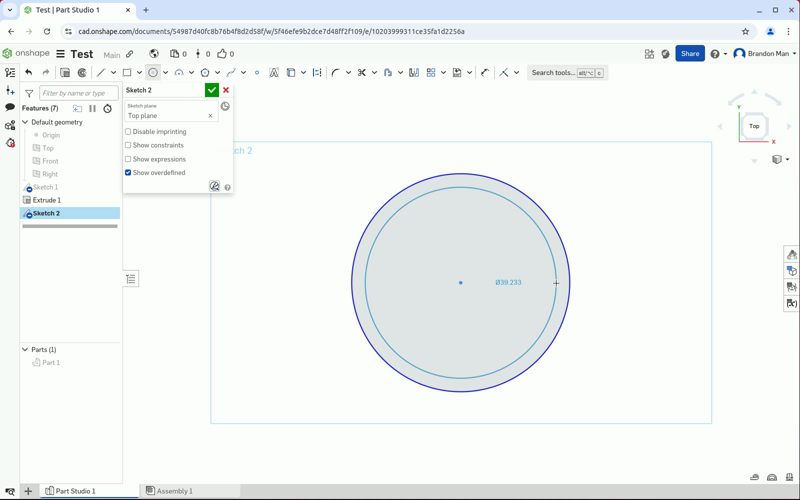
click(556, 282)
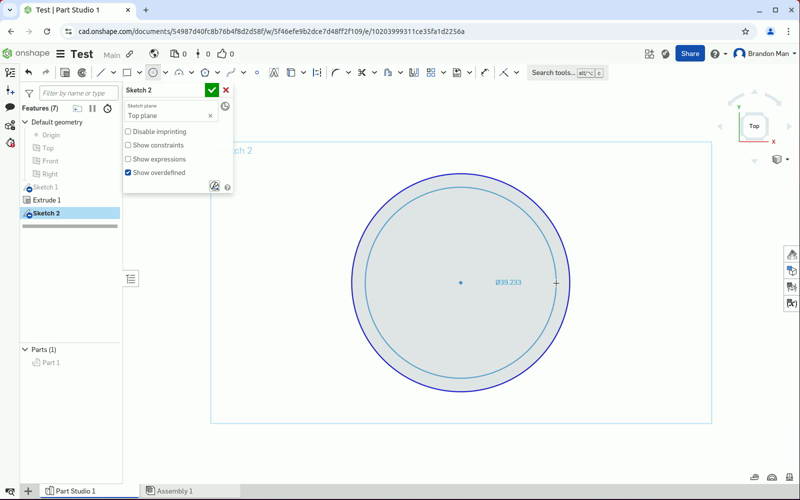
key(esc)
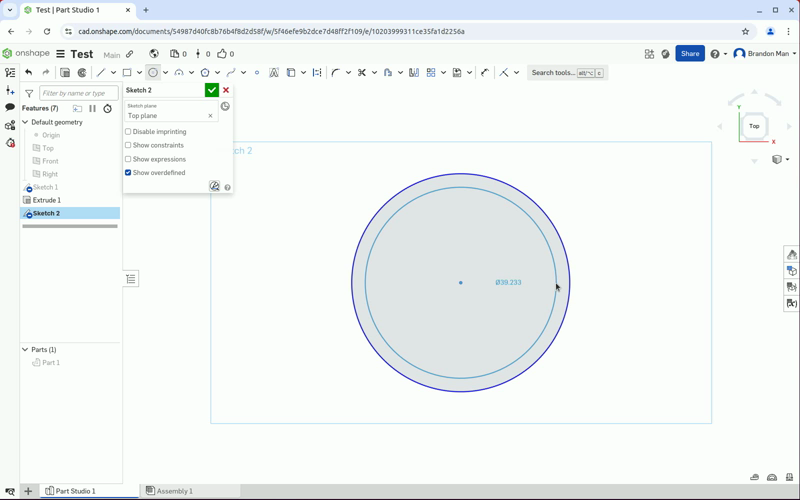
mouse_move(508, 373)
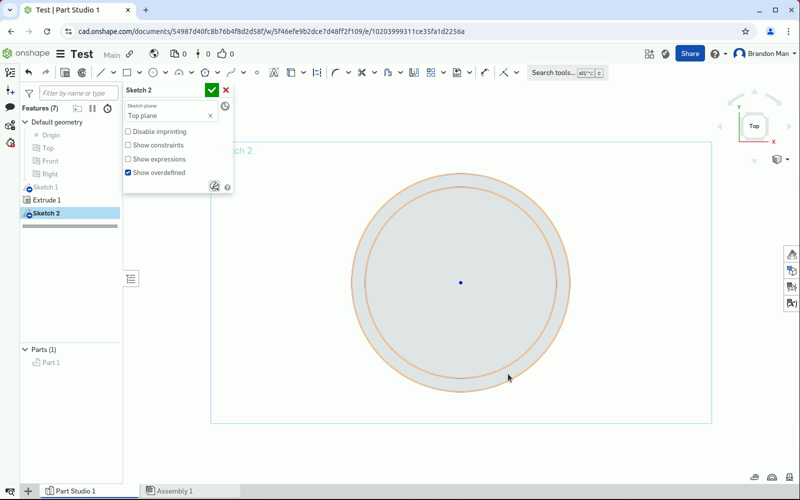
click(508, 373)
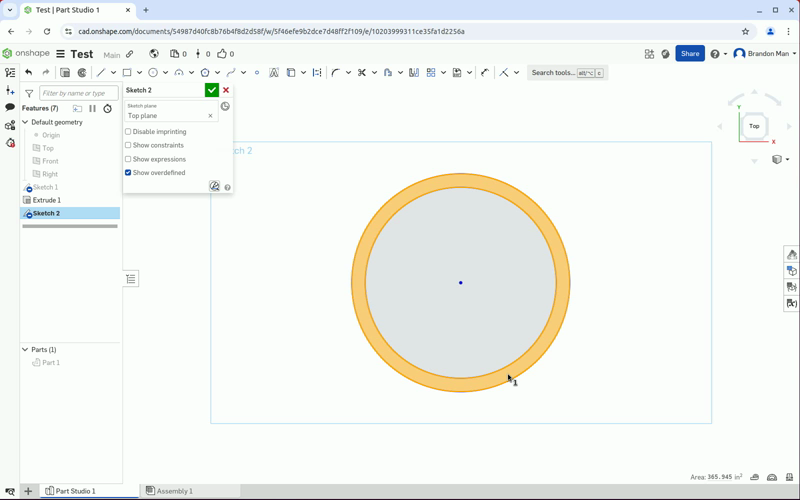
mouse_move(73, 352)
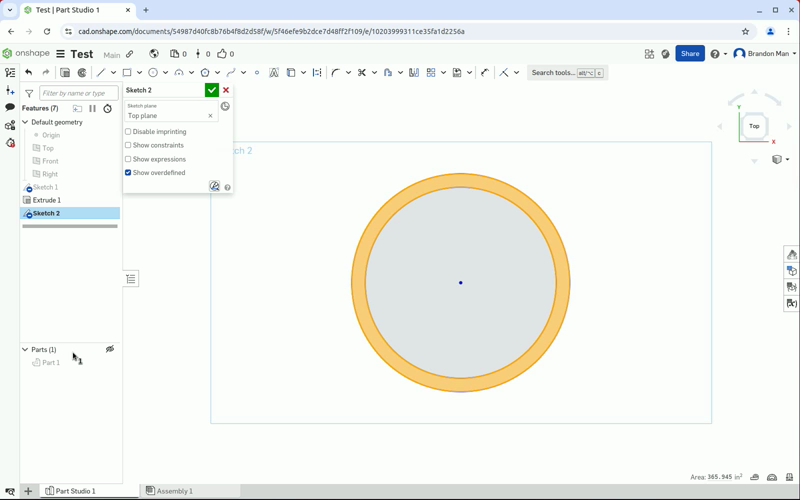
key(shift+y)
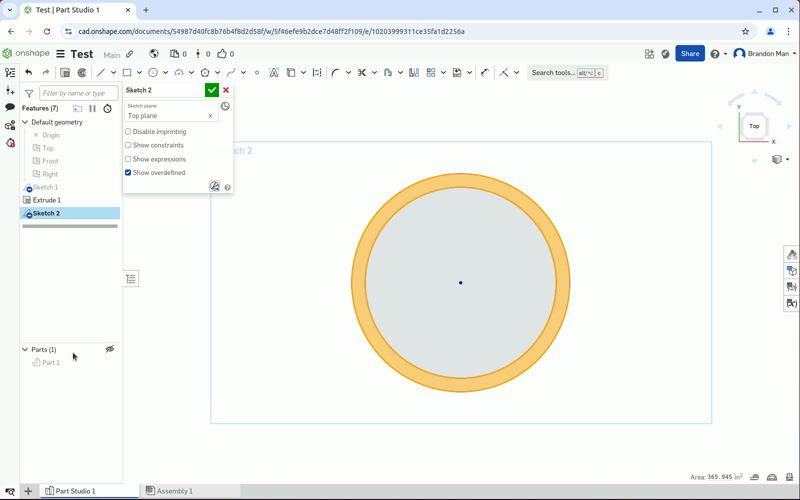
key(shift+e)
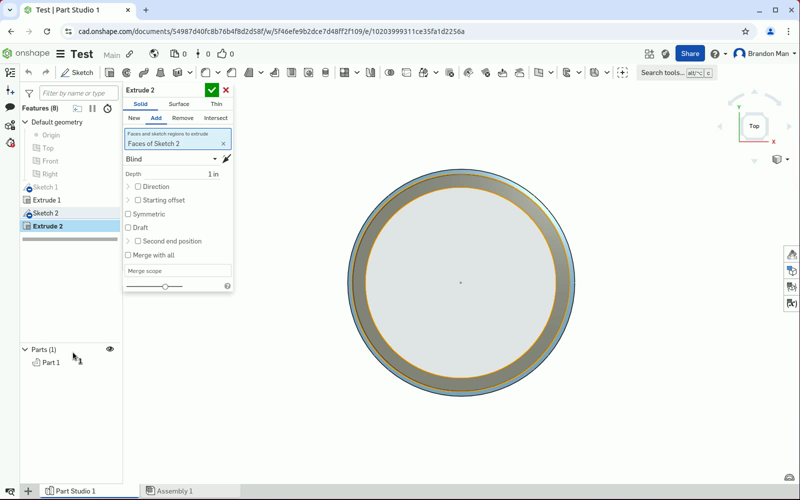
mouse_move(143, 106)
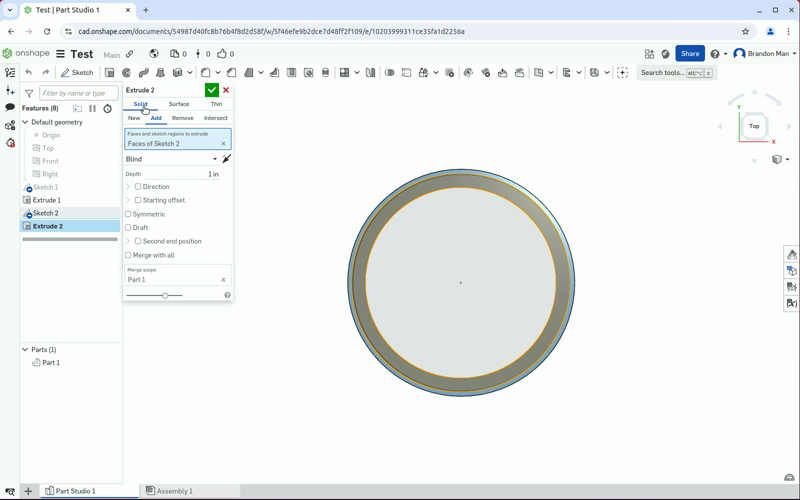
click(143, 106)
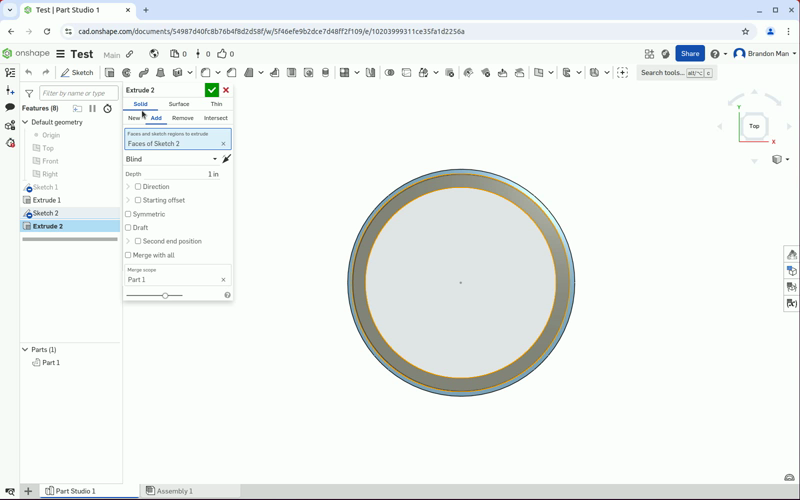
mouse_move(137, 120)
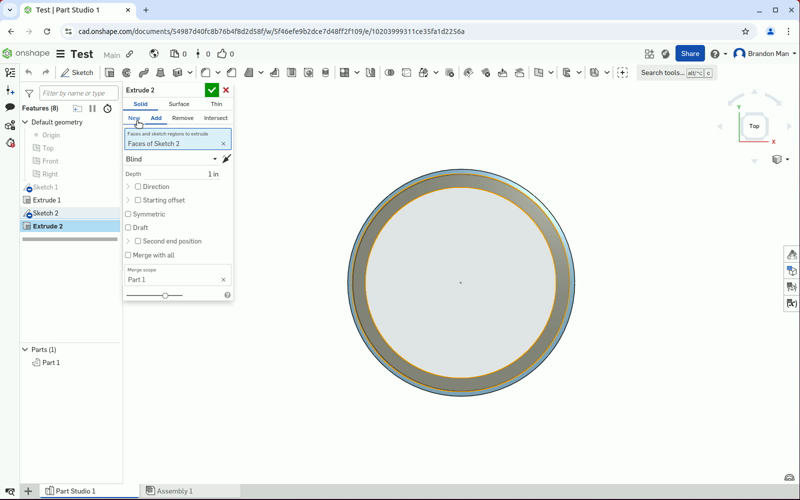
click(137, 120)
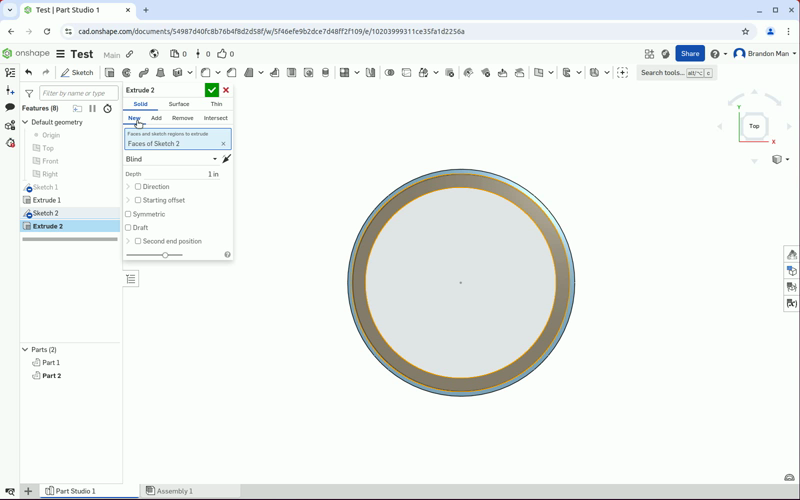
key(tab, 4)
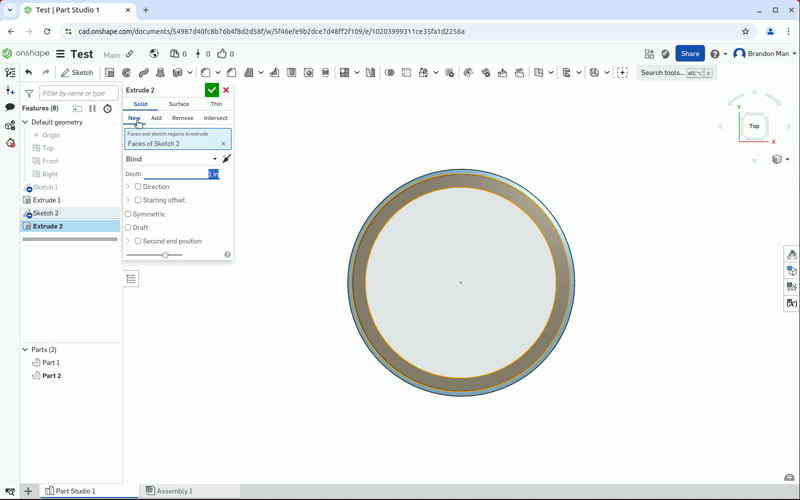
text(0.722)
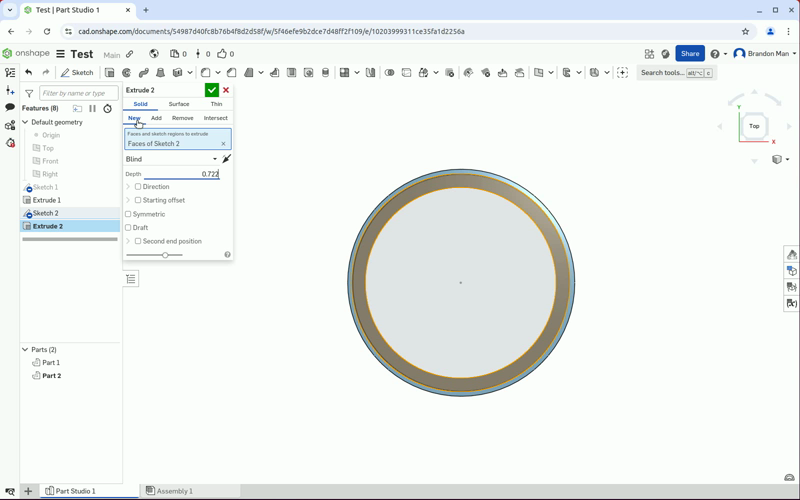
key(enter)
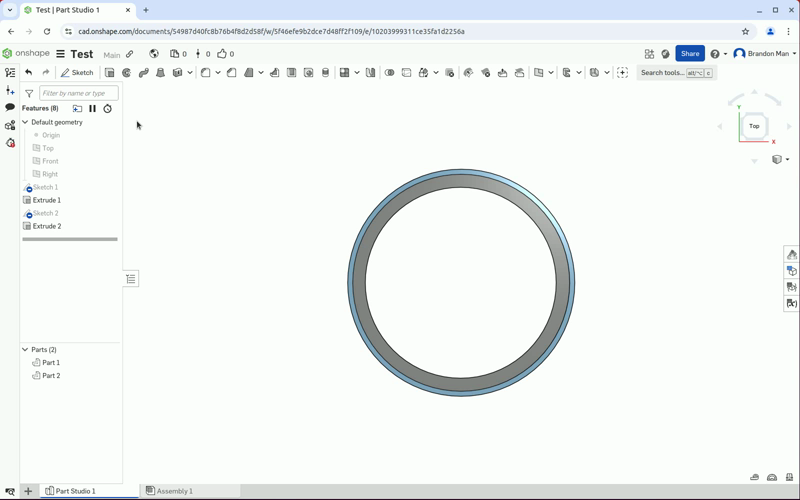
key(shift+h)
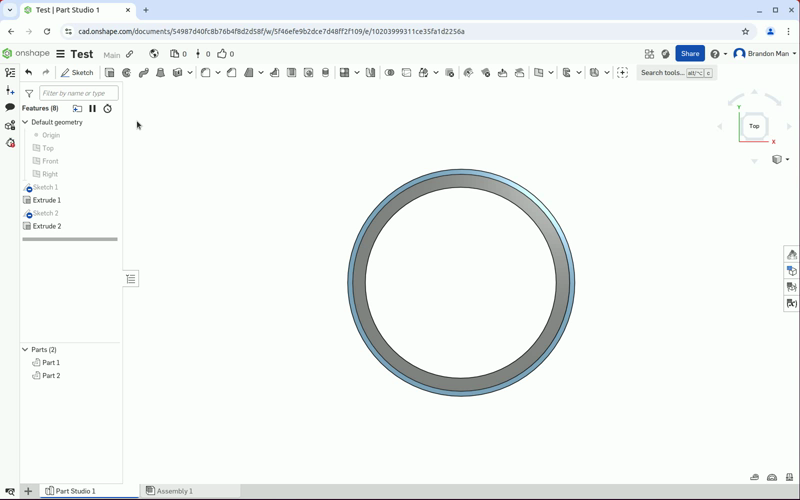
key(shift+h)
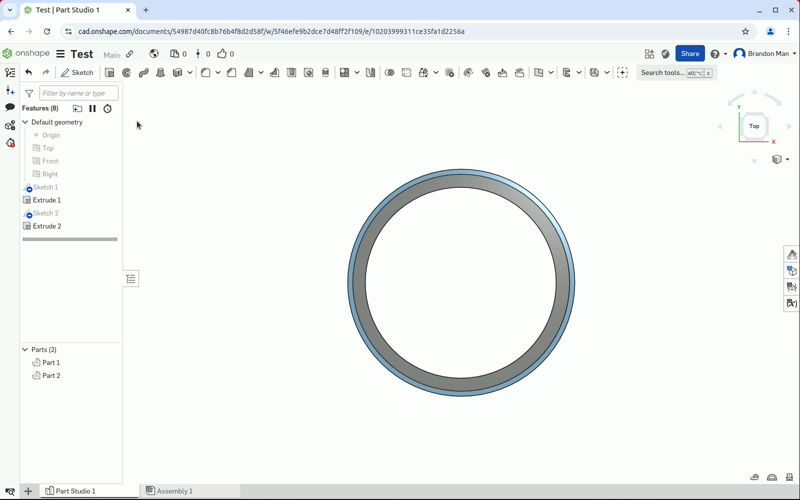
mouse_move(73, 189)
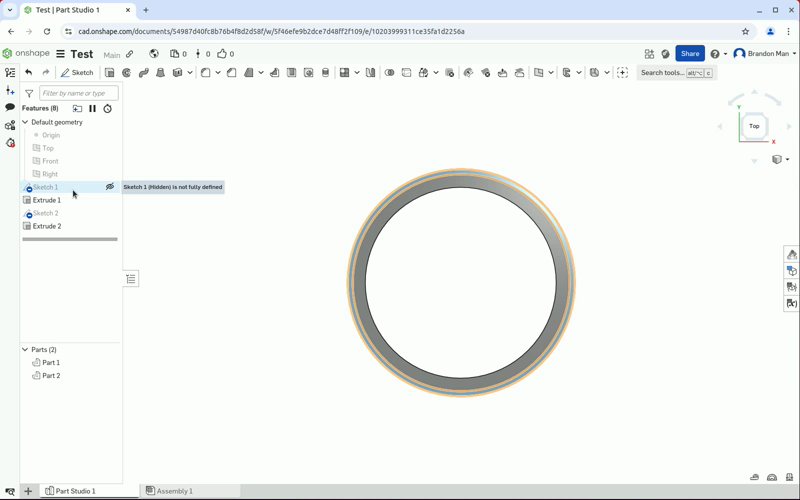
click(73, 189)
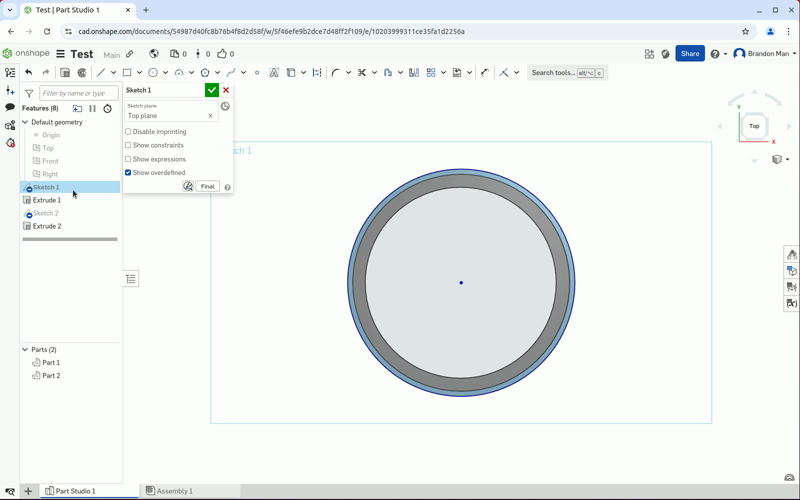
mouse_move(229, 92)
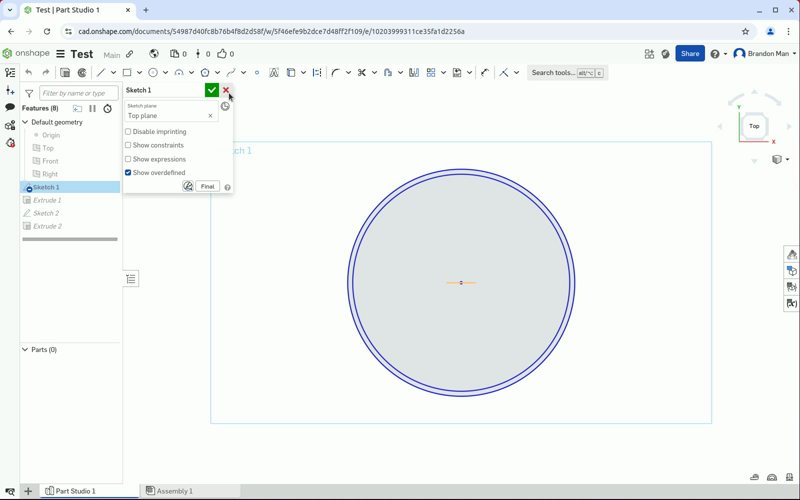
click(229, 92)
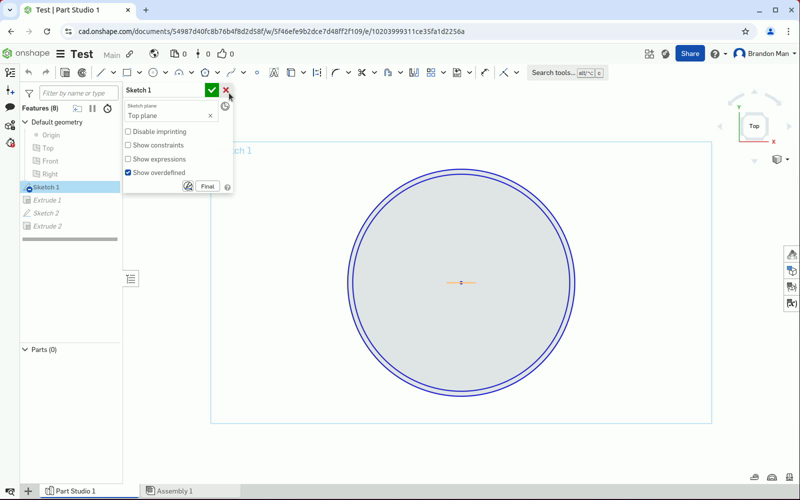
key(shift+s)
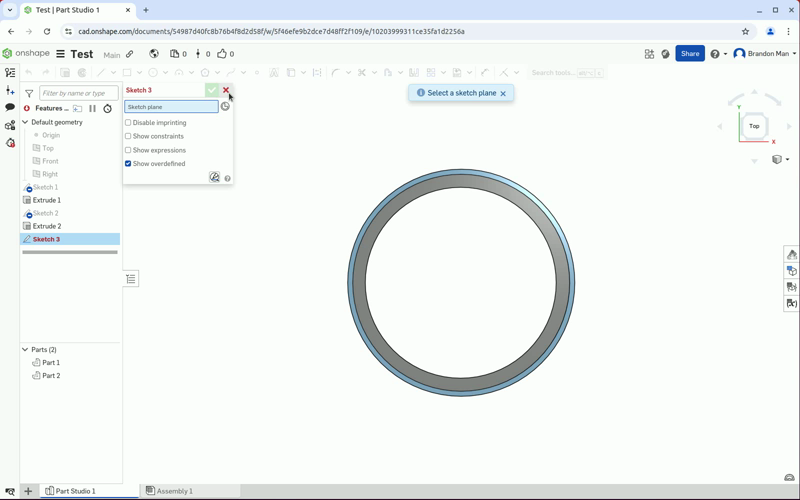
mouse_move(73, 150)
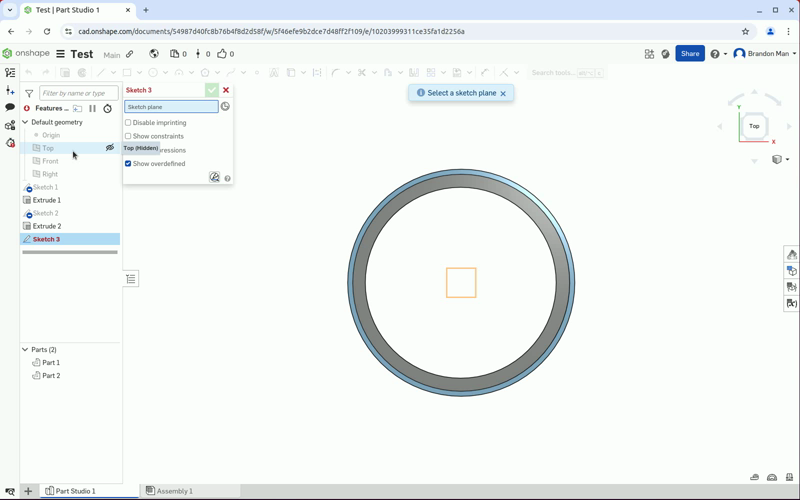
click(73, 150)
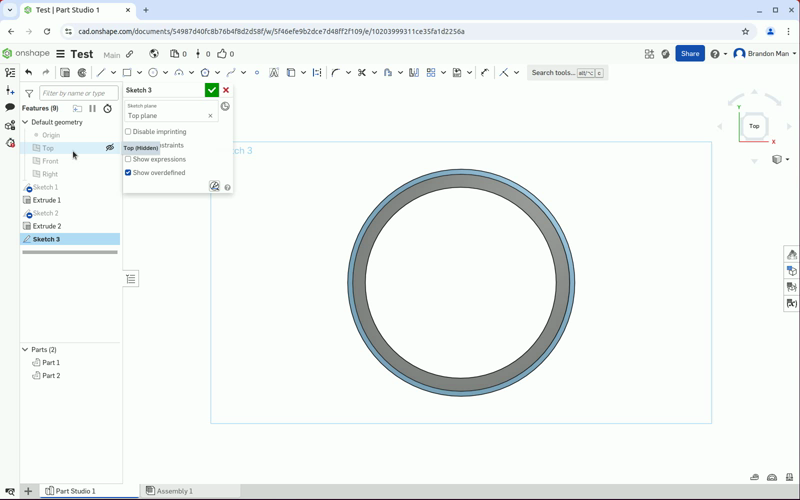
mouse_move(73, 352)
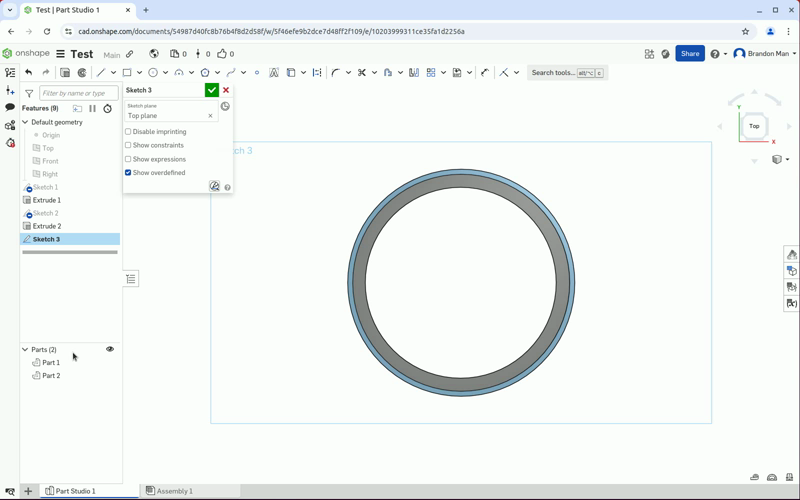
key(y)
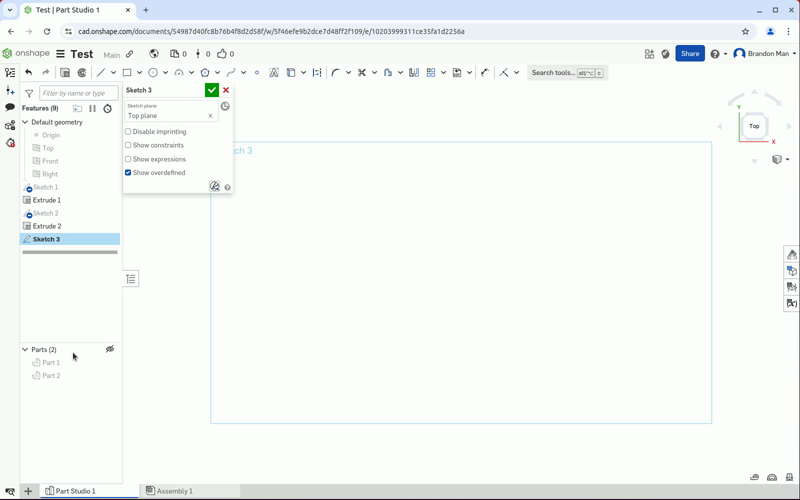
key(l)
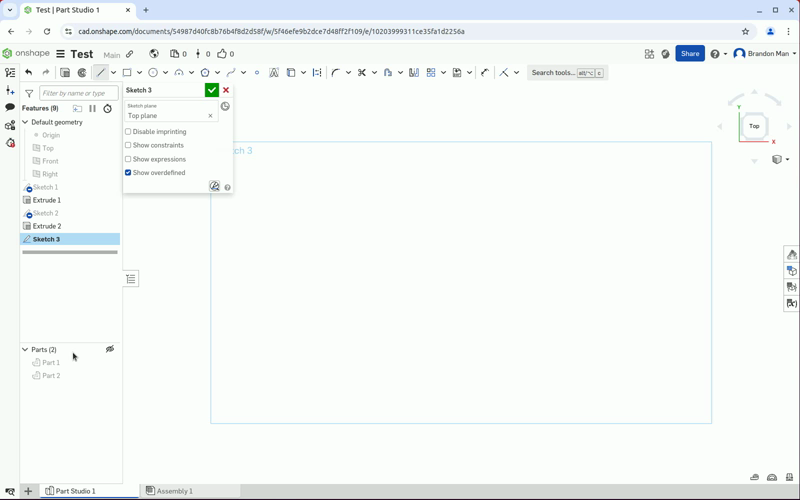
key_down(shift)
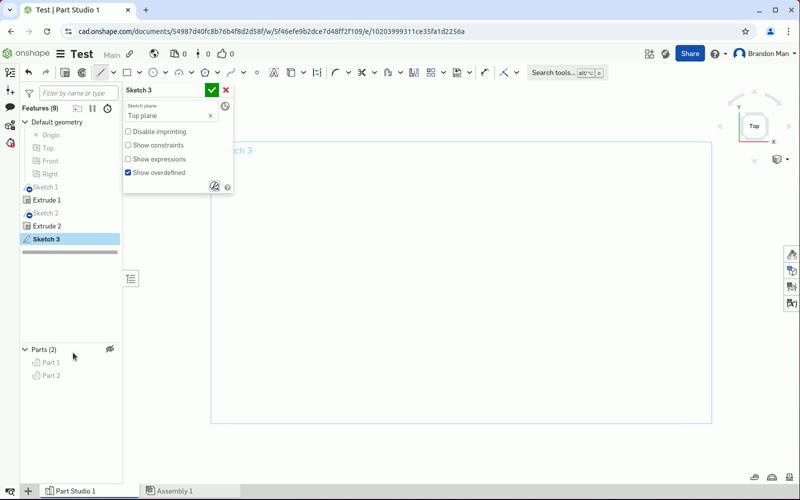
mouse_move(412, 200)
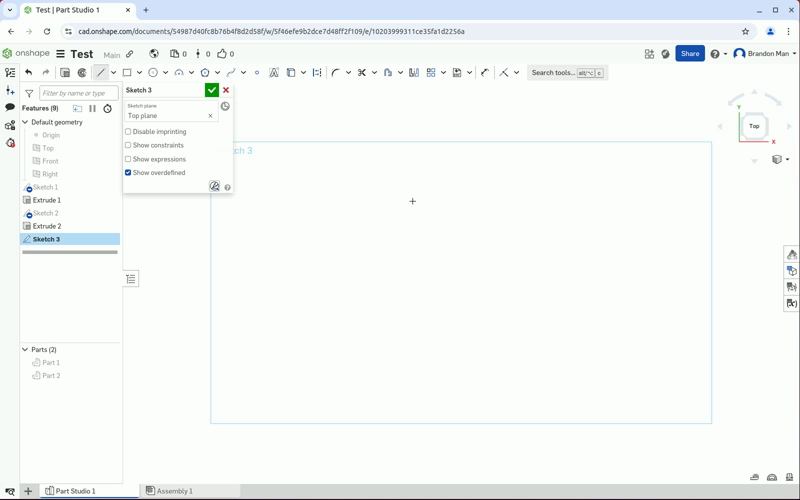
click(412, 200)
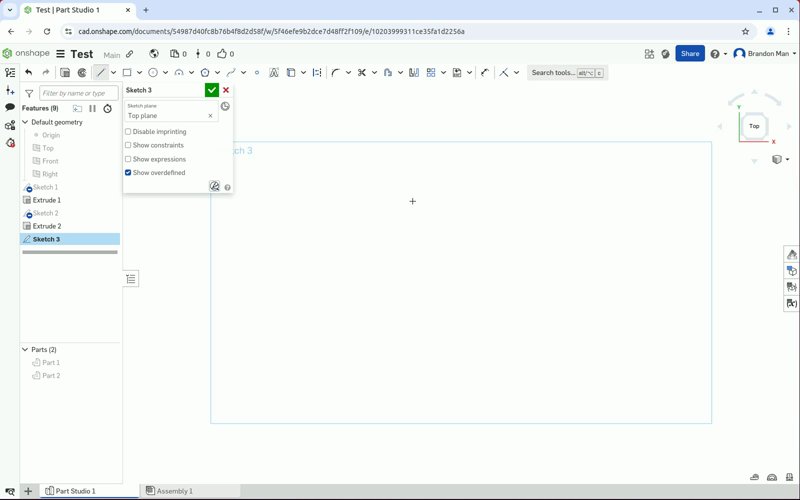
key_up(shift)
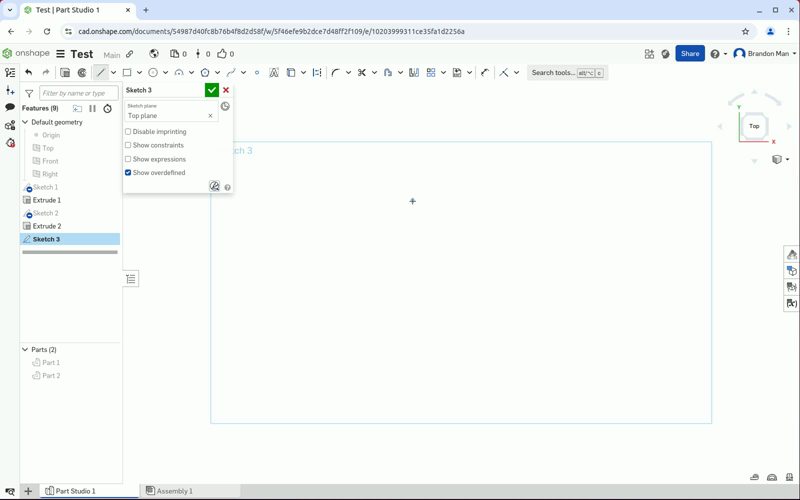
key_down(shift)
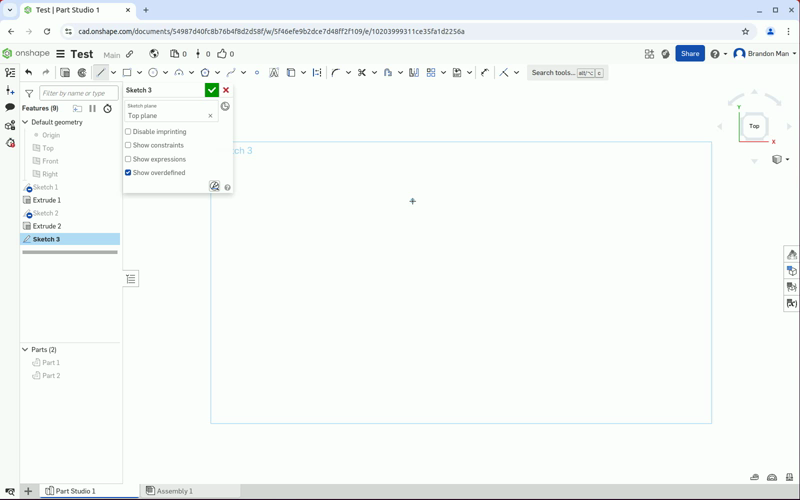
mouse_move(449, 277)
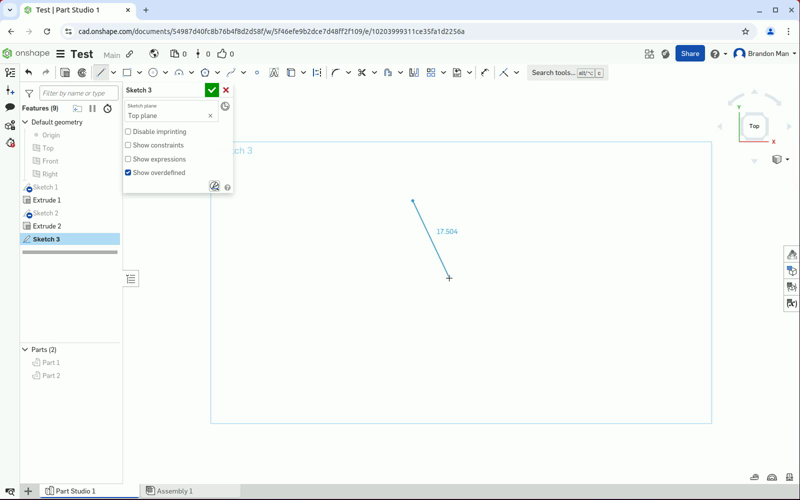
click(449, 277)
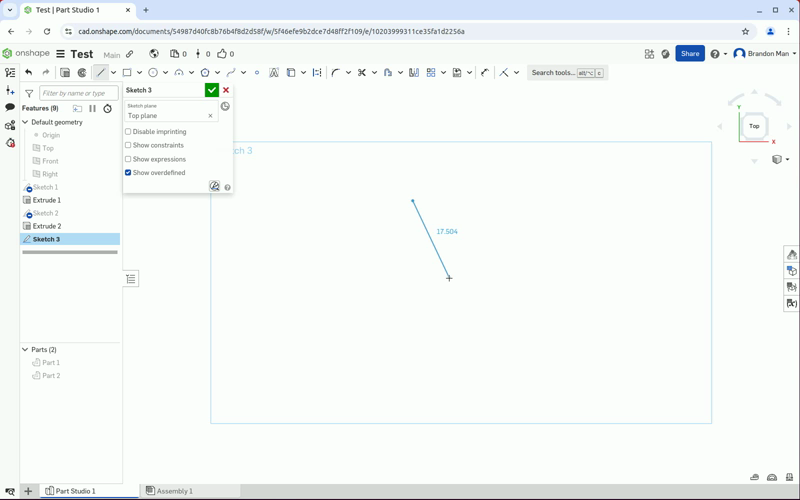
key_up(shift)
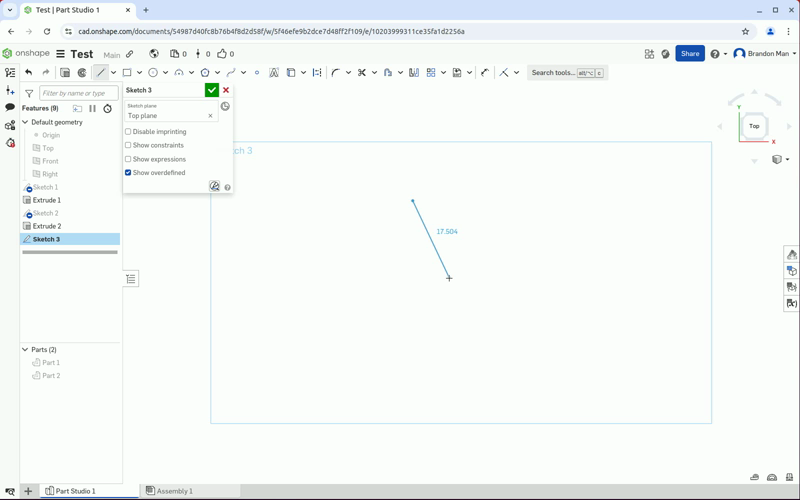
key(esc)
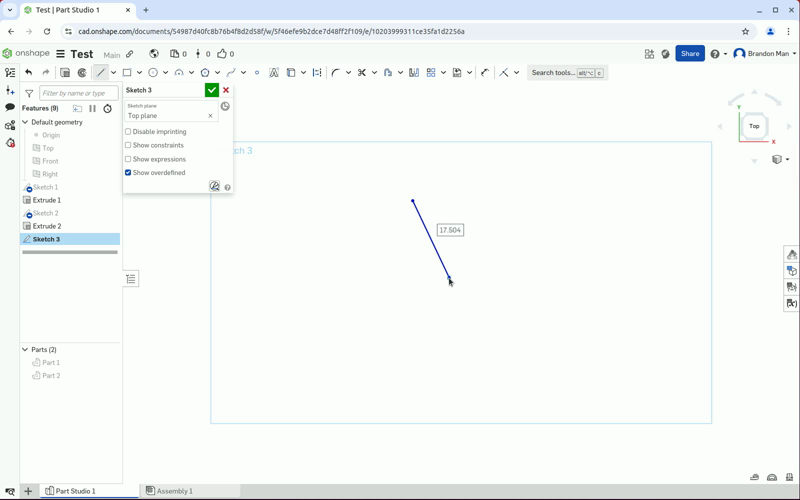
key(a)
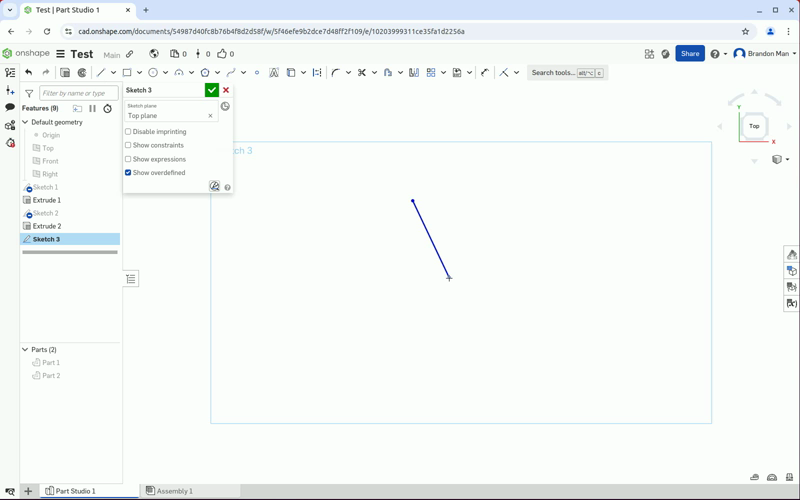
mouse_move(449, 277)
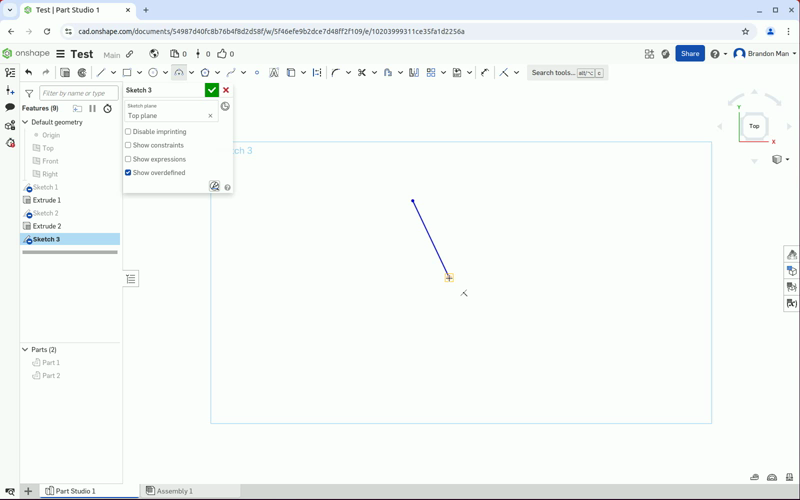
click(449, 277)
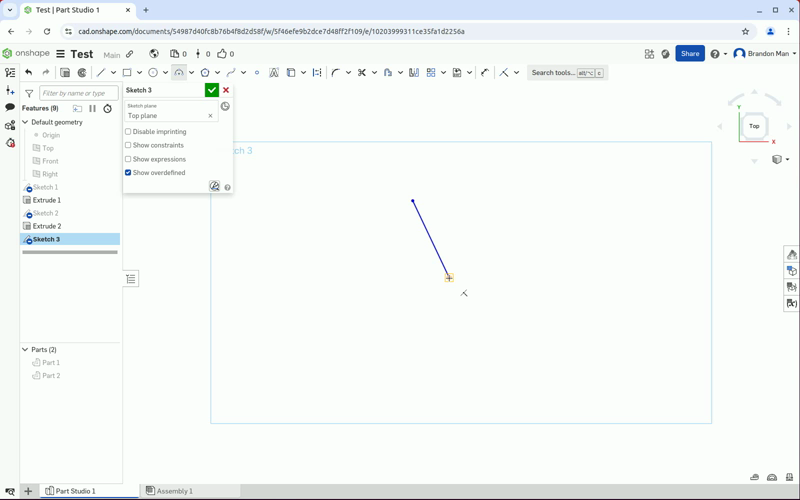
key_down(shift)
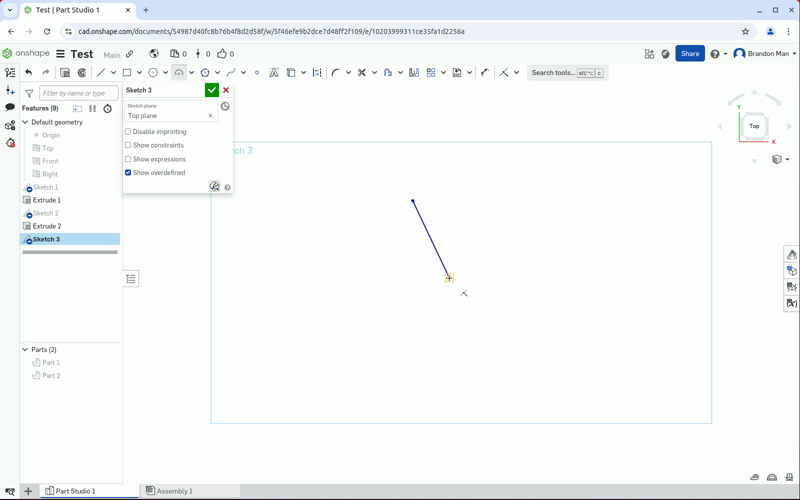
mouse_move(462, 270)
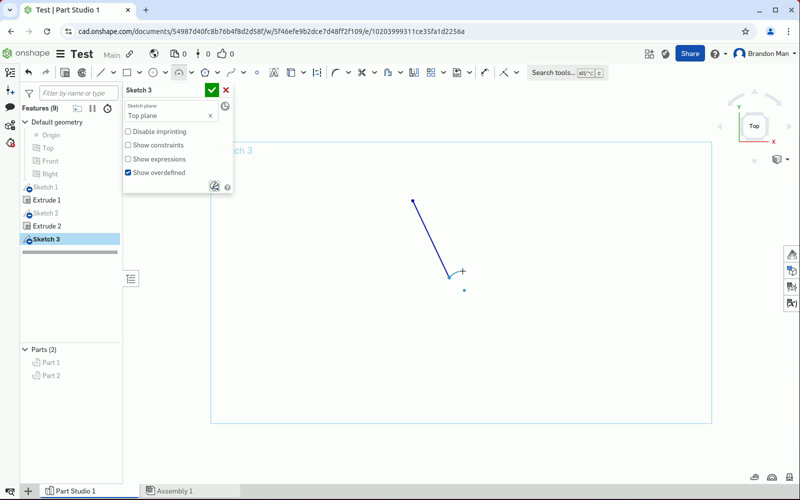
click(462, 270)
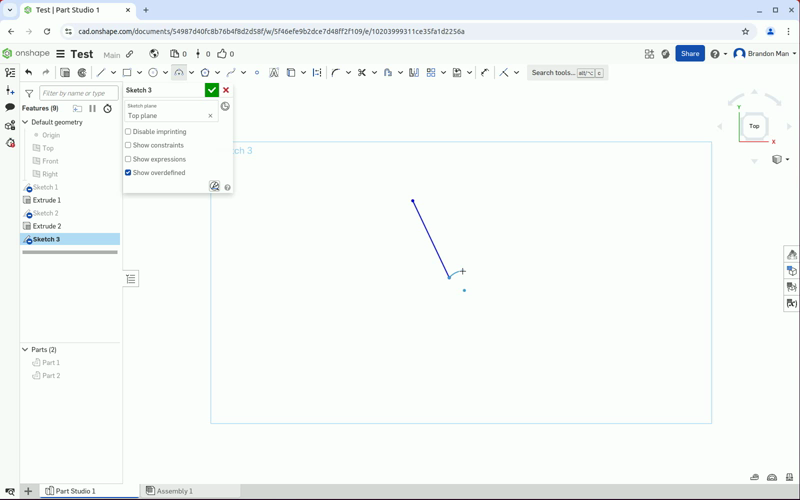
mouse_move(454, 272)
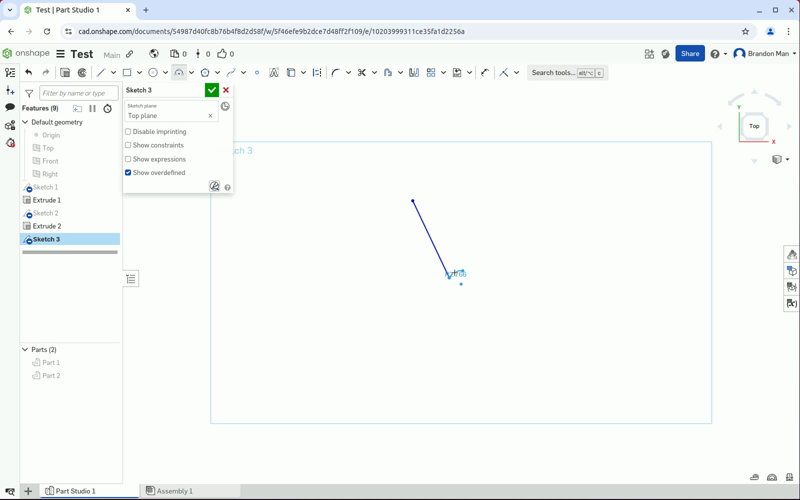
click(454, 272)
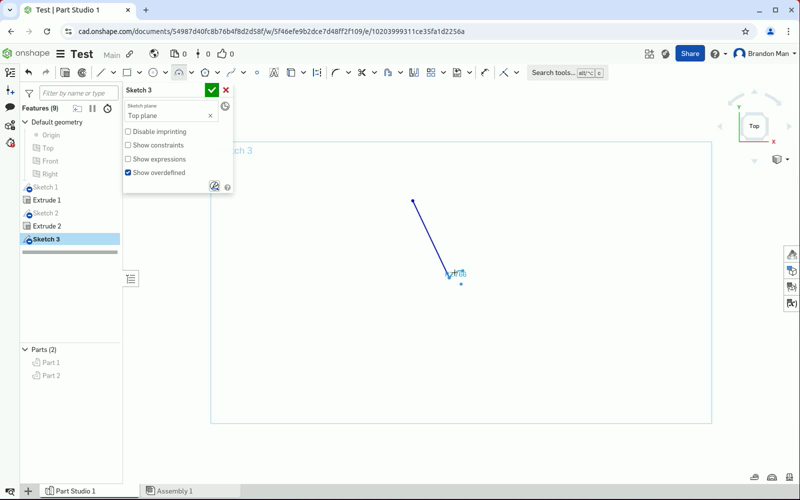
key_up(shift)
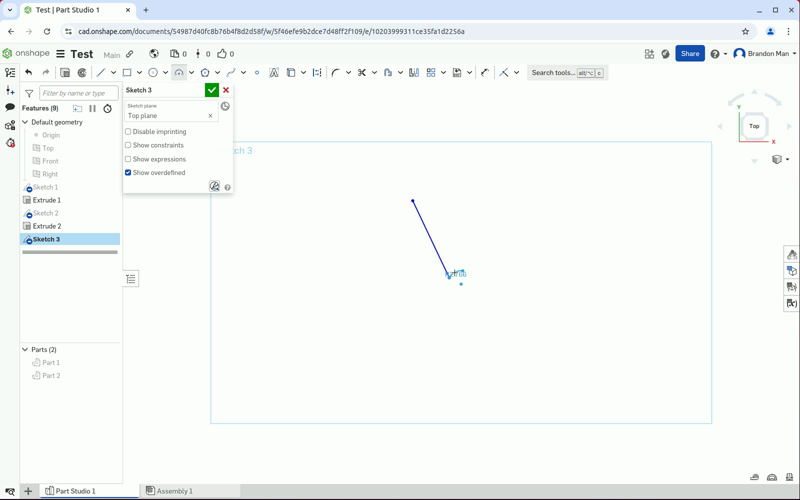
key(esc)
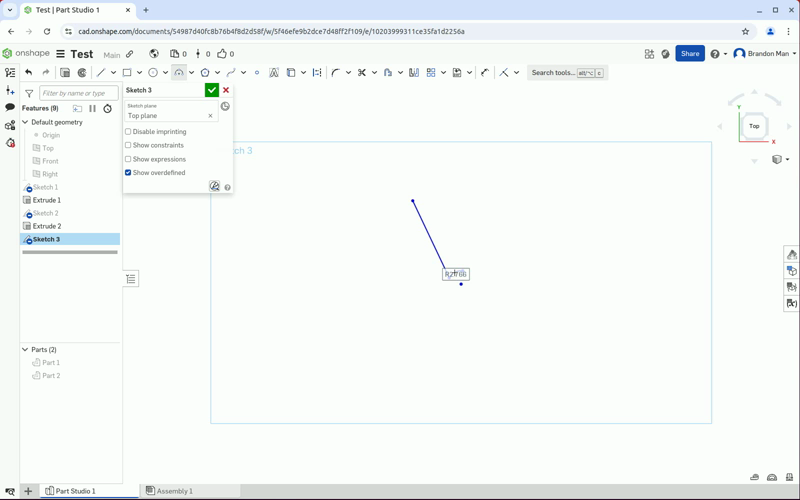
key(l)
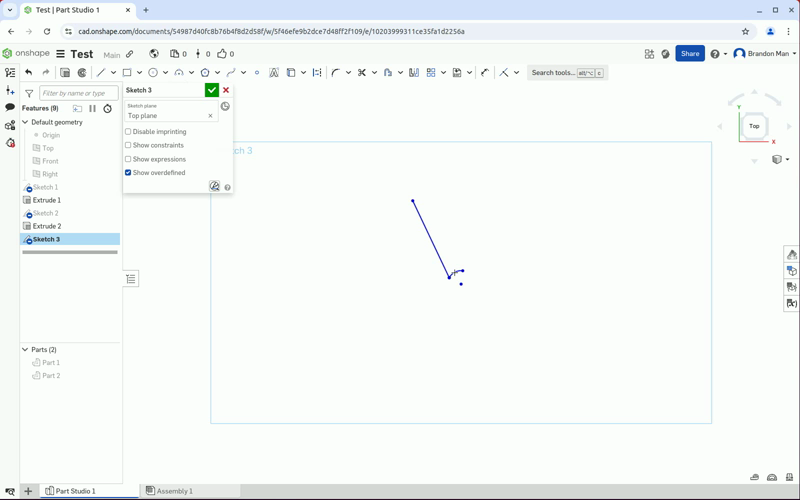
mouse_move(462, 270)
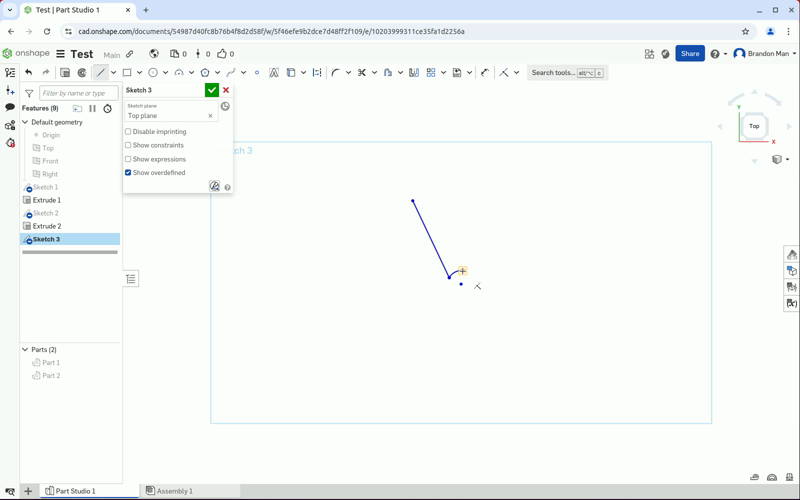
click(462, 270)
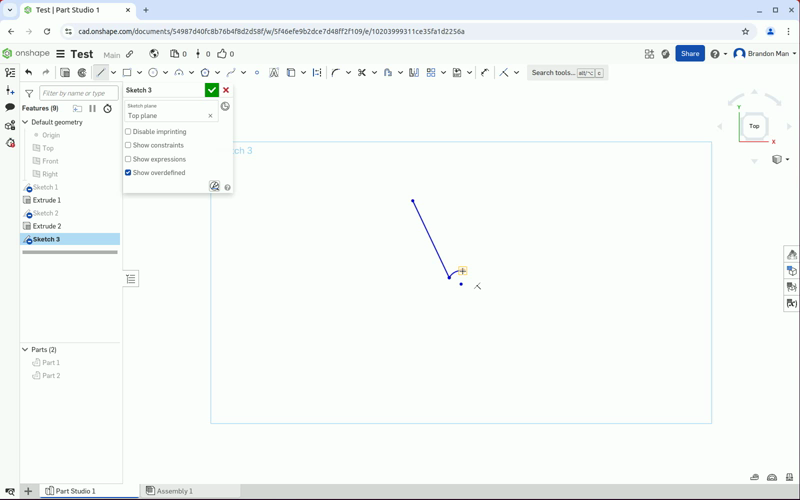
key_down(shift)
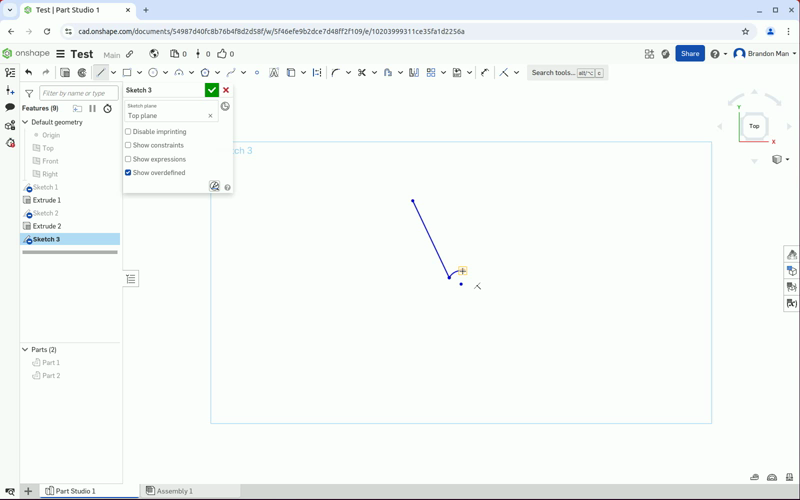
mouse_move(426, 194)
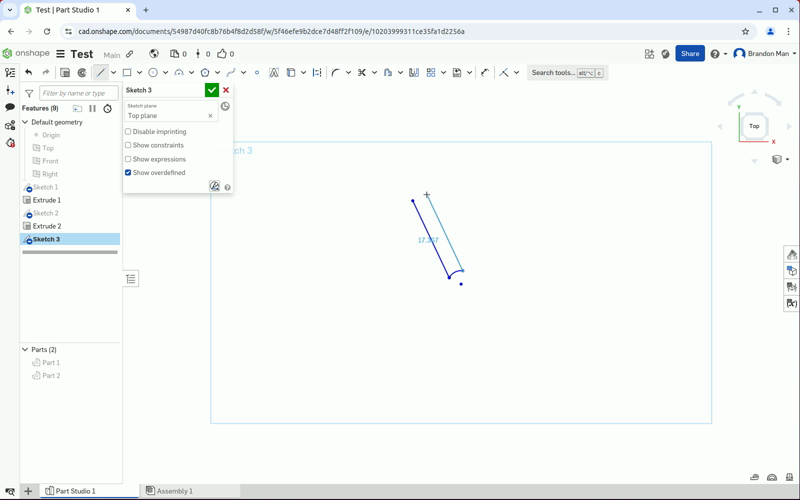
click(426, 194)
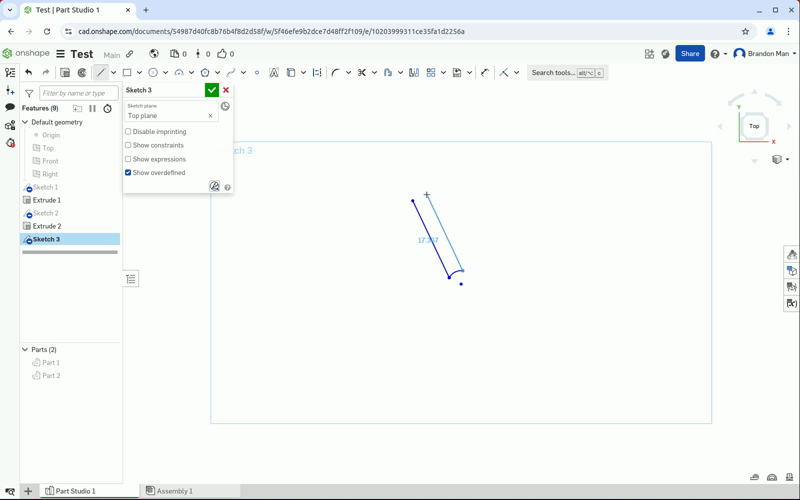
key_up(shift)
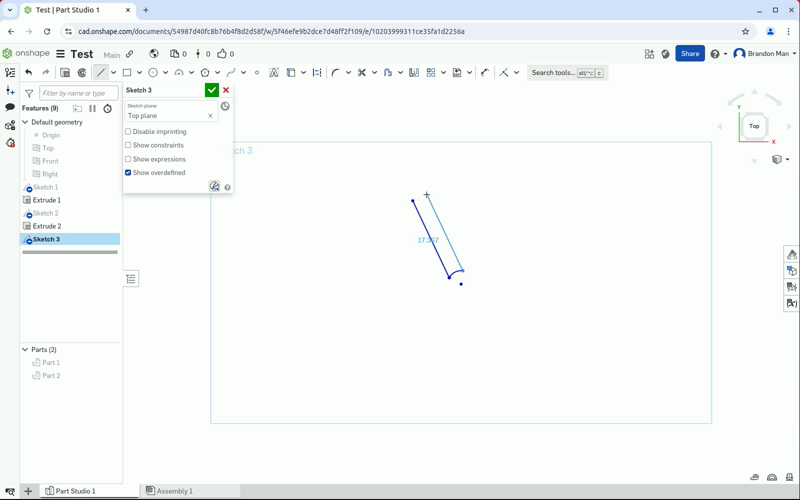
key(esc)
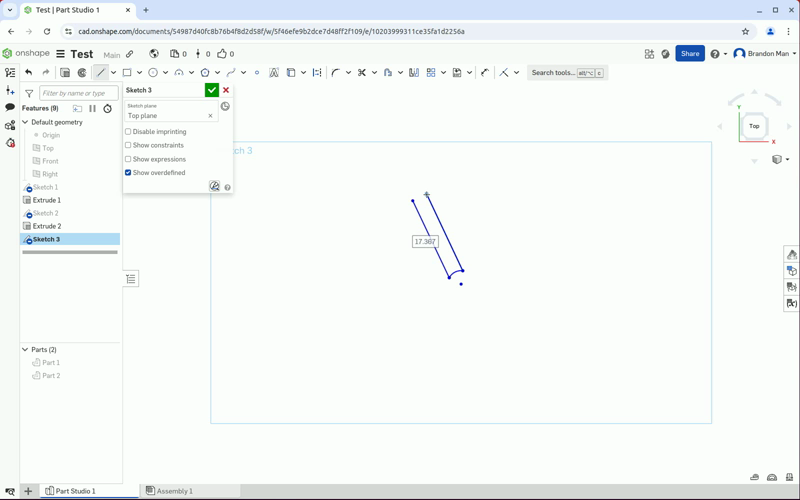
key(a)
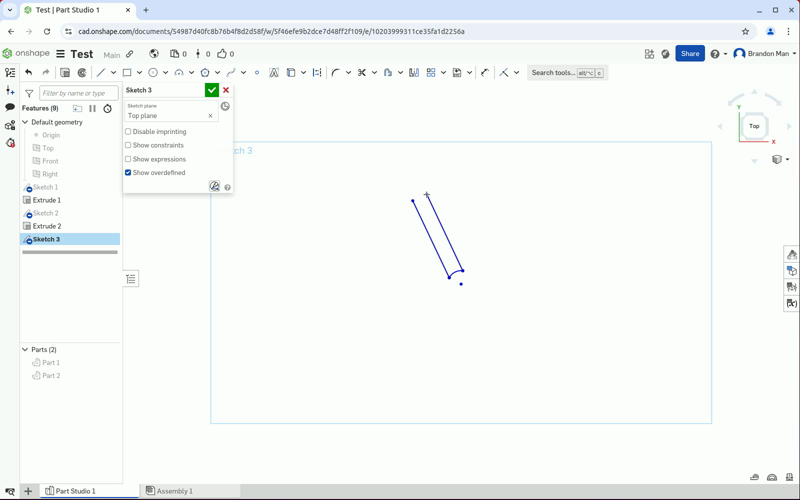
mouse_move(426, 194)
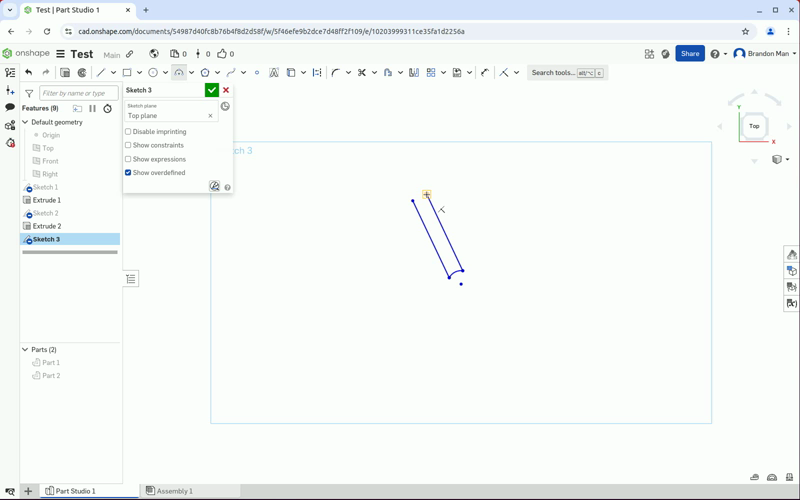
click(426, 194)
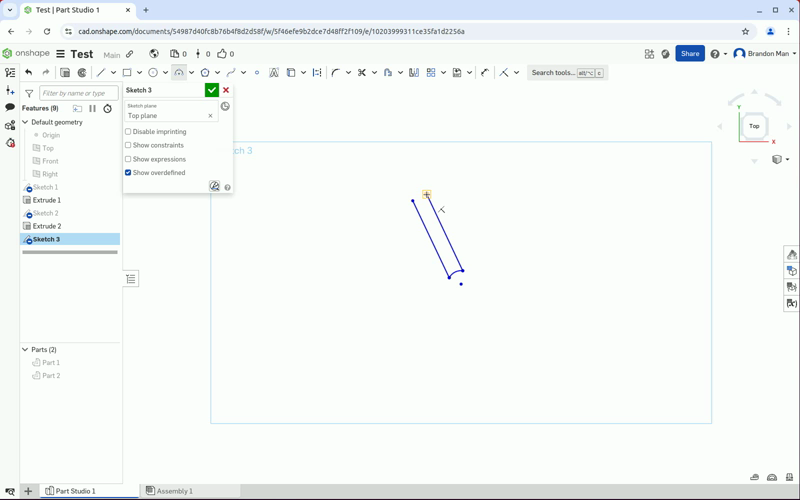
mouse_move(412, 200)
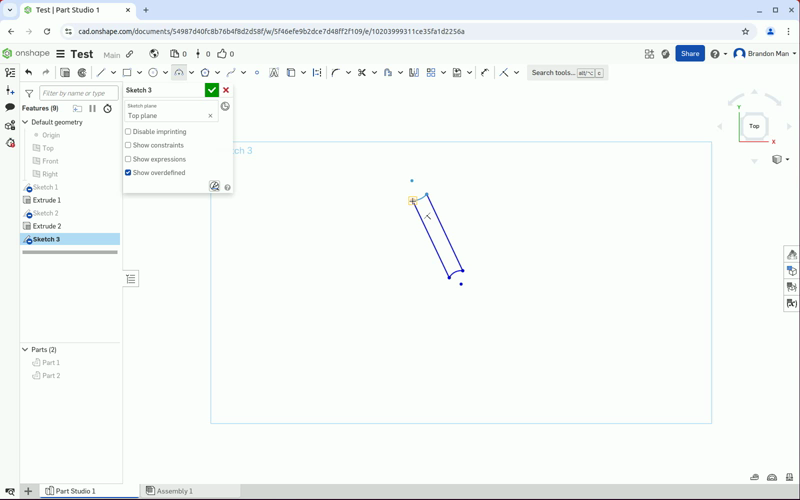
click(412, 200)
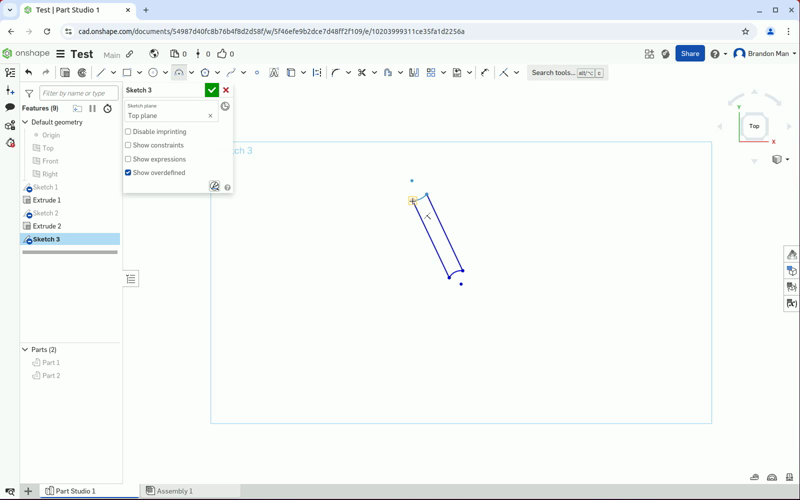
key_down(shift)
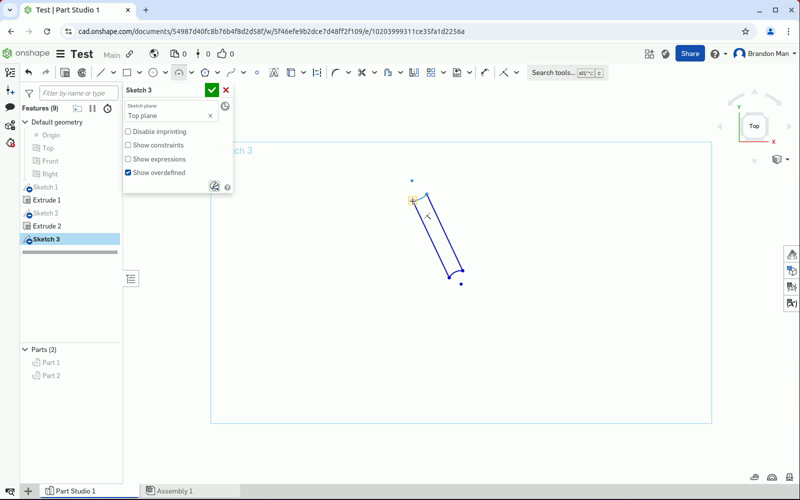
mouse_move(419, 197)
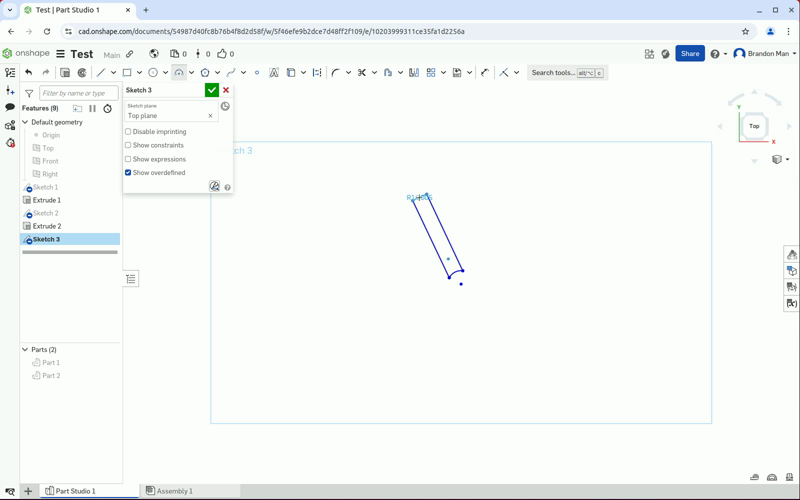
click(419, 197)
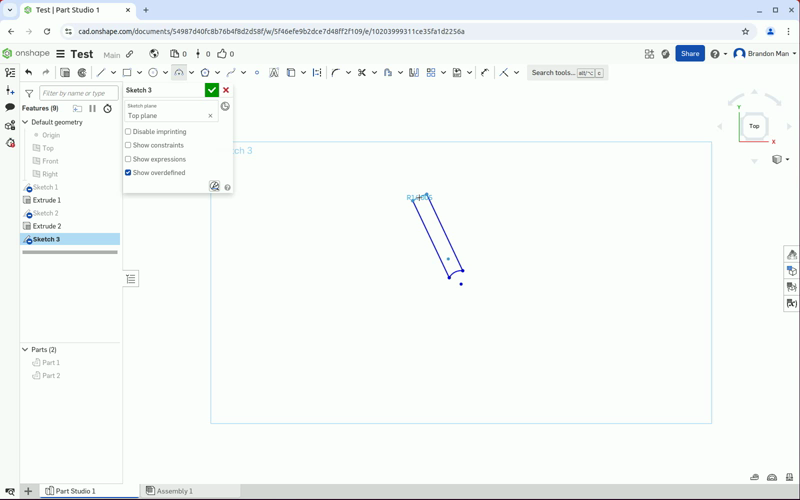
key_up(shift)
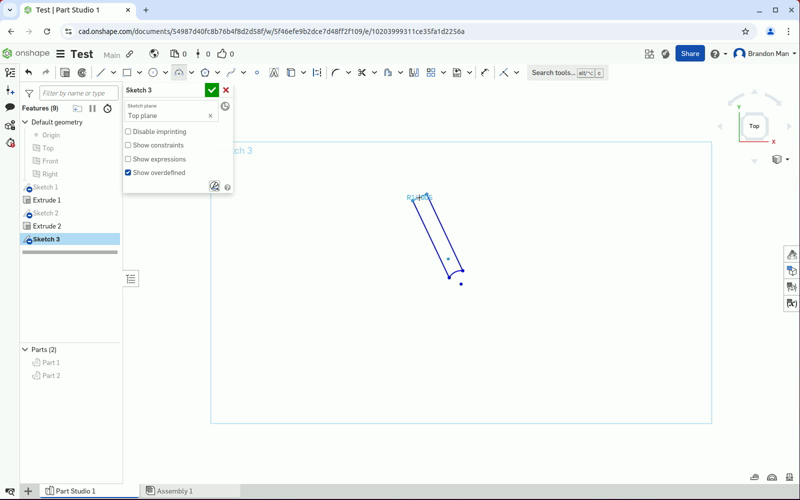
key(esc)
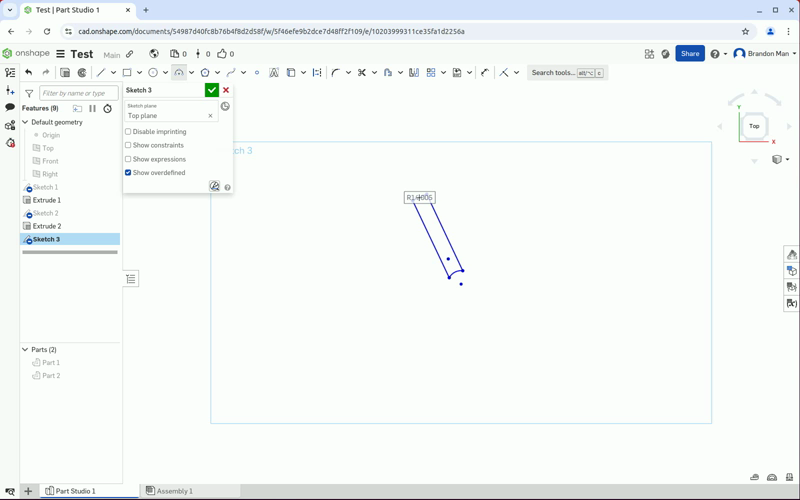
mouse_move(435, 230)
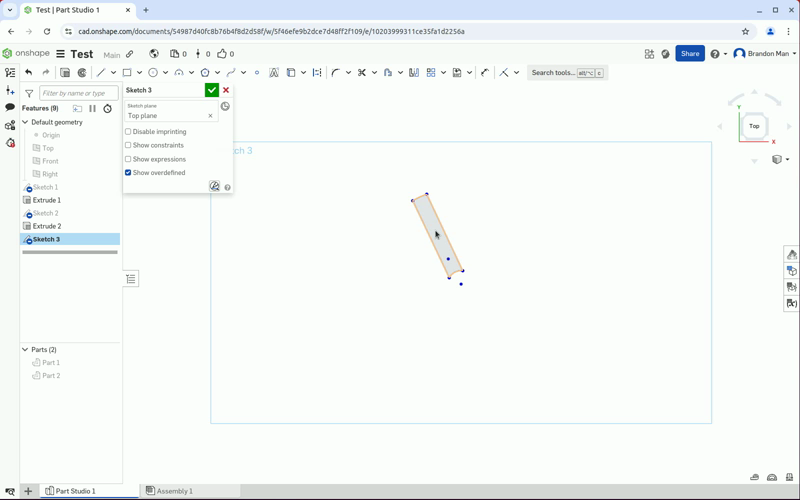
scroll(6)
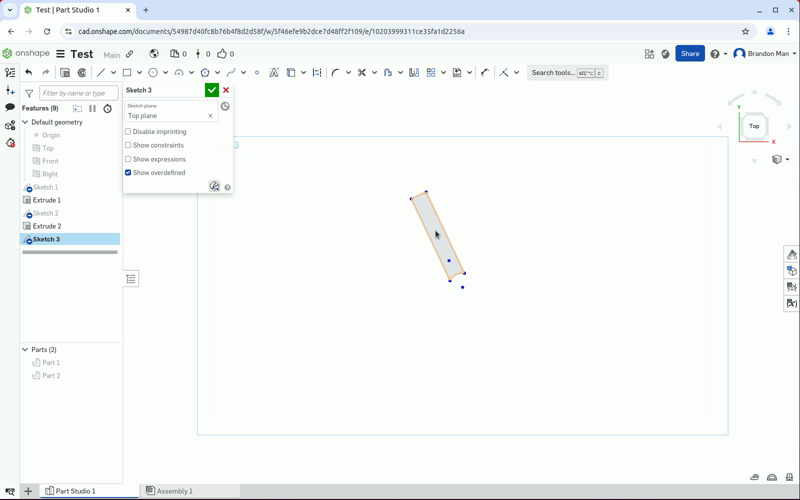
scroll(6)
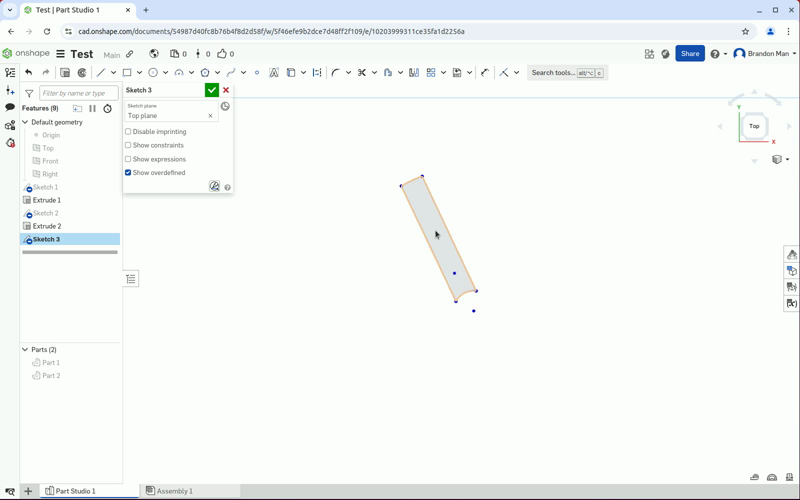
scroll(6)
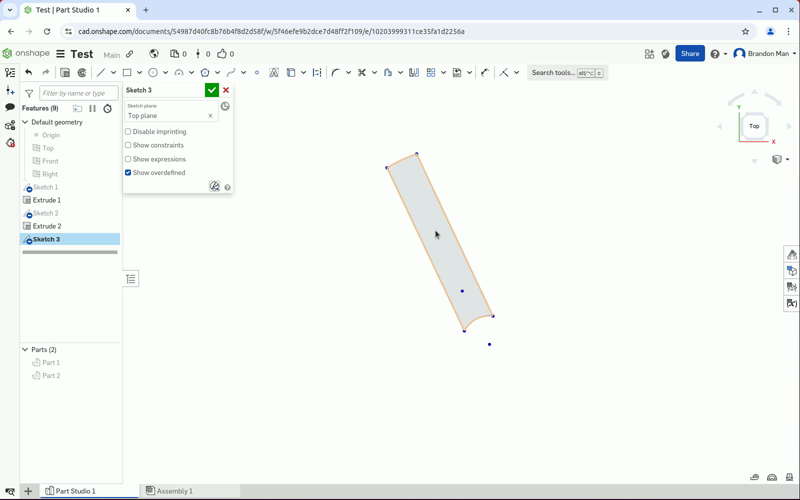
scroll(6)
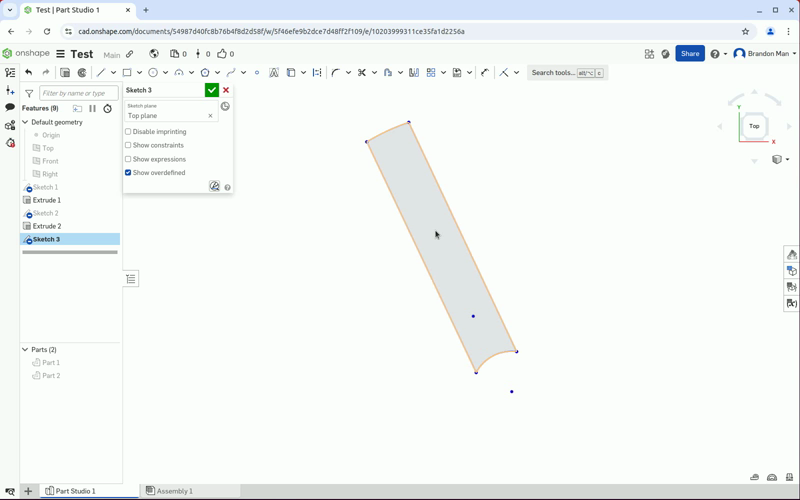
scroll(6)
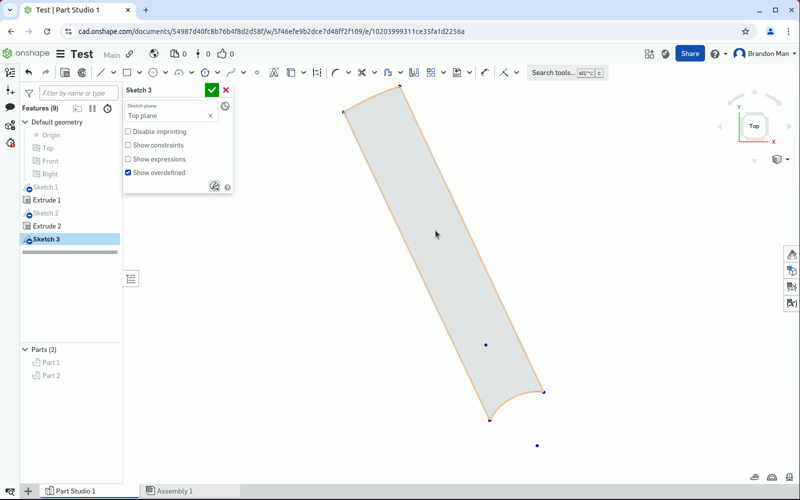
scroll(6)
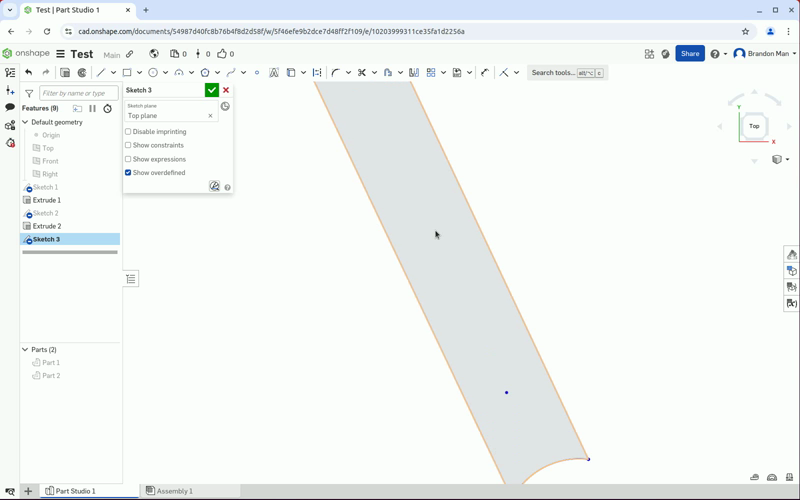
scroll(6)
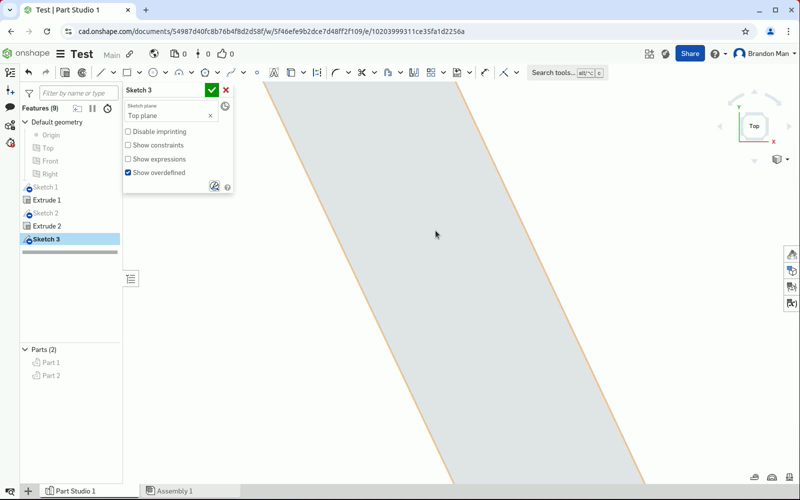
click(435, 230)
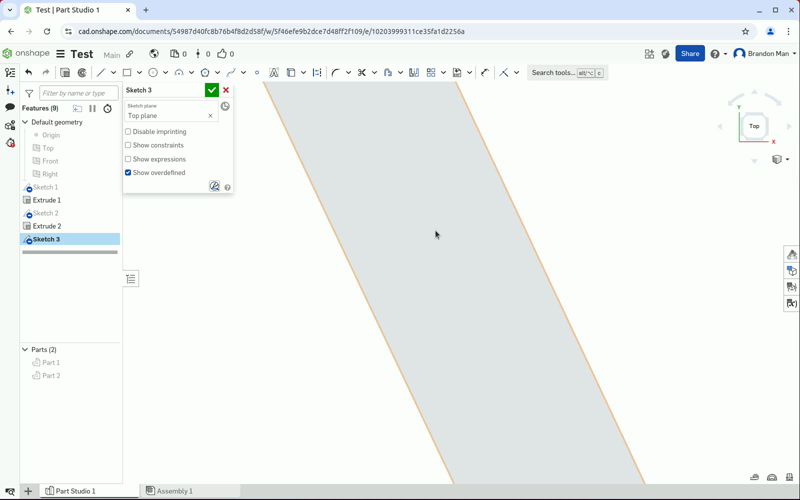
scroll(-6)
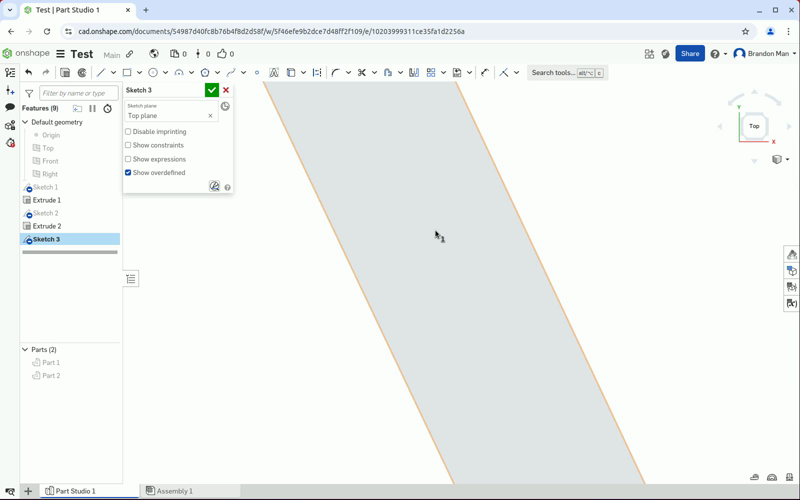
scroll(-6)
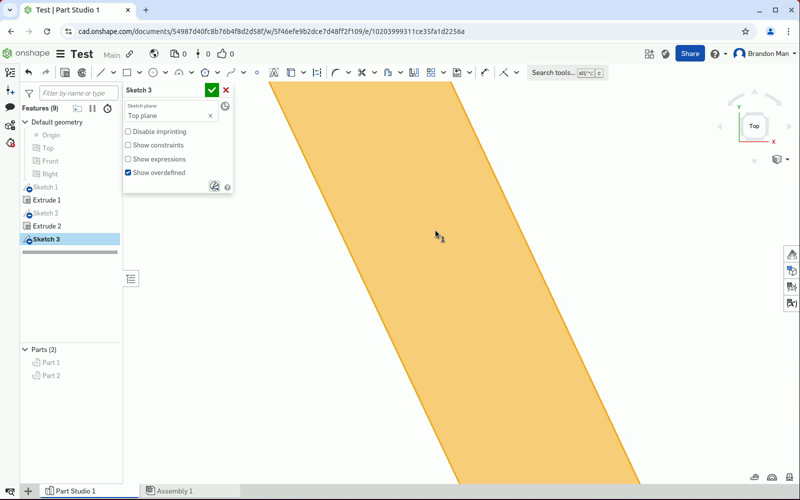
scroll(-6)
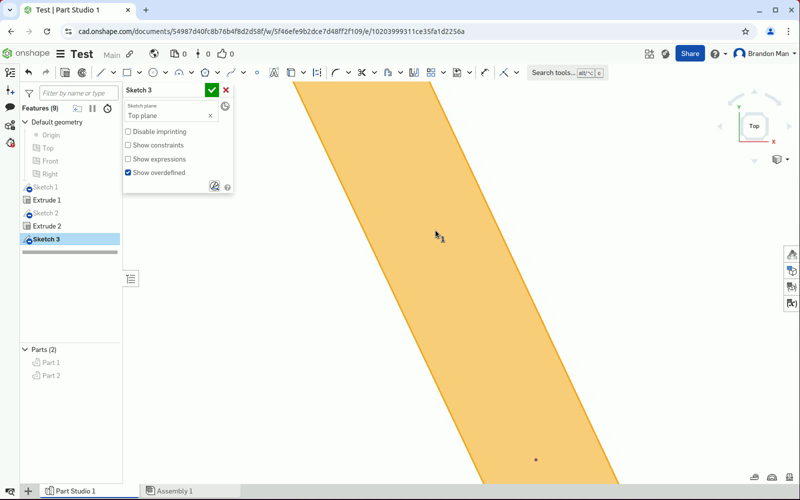
scroll(-6)
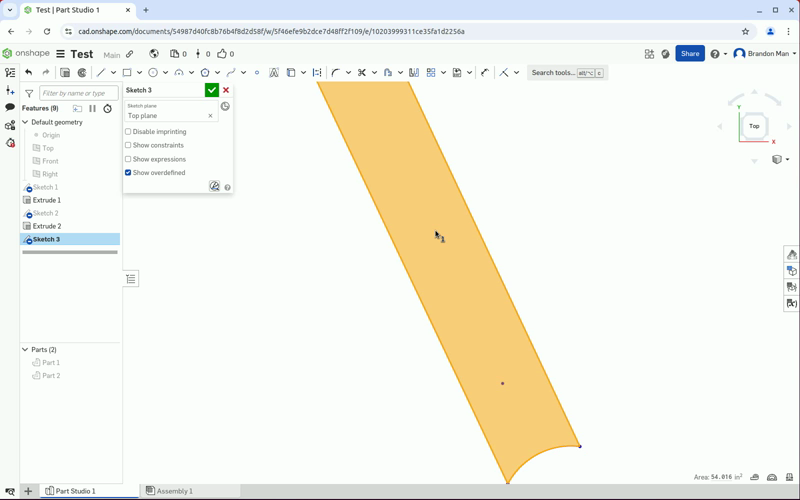
scroll(-6)
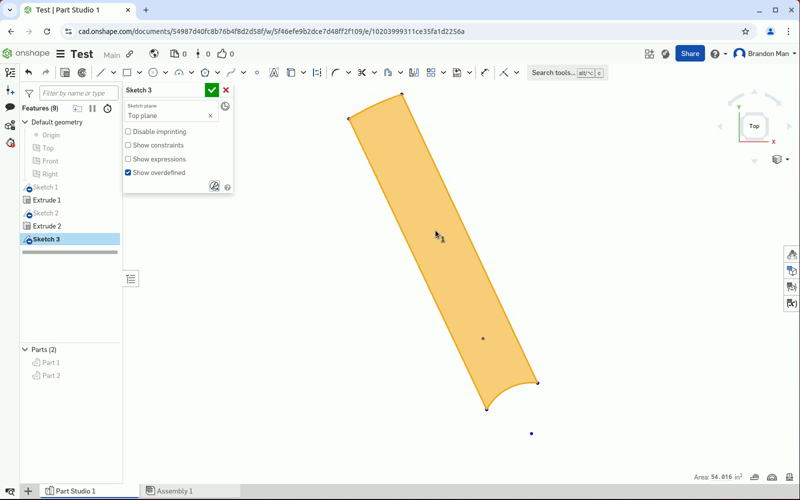
scroll(-6)
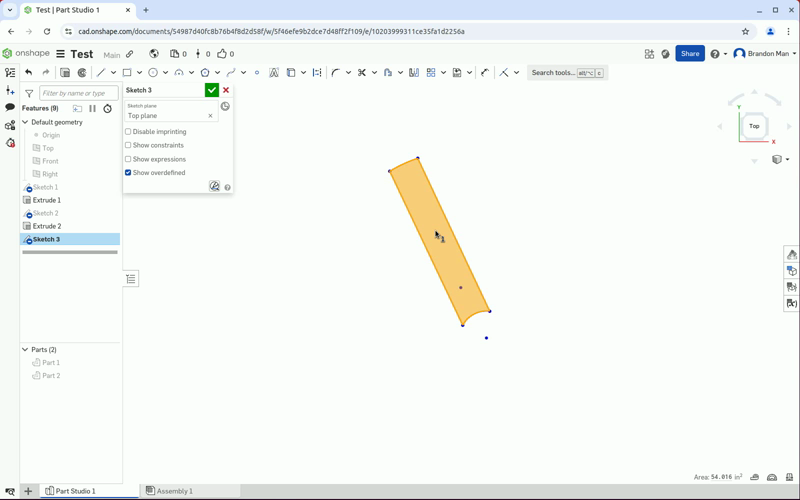
scroll(-6)
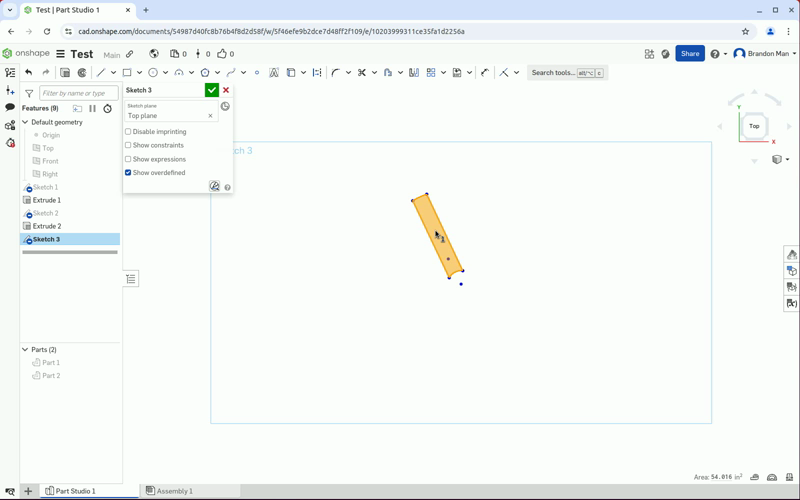
mouse_move(73, 352)
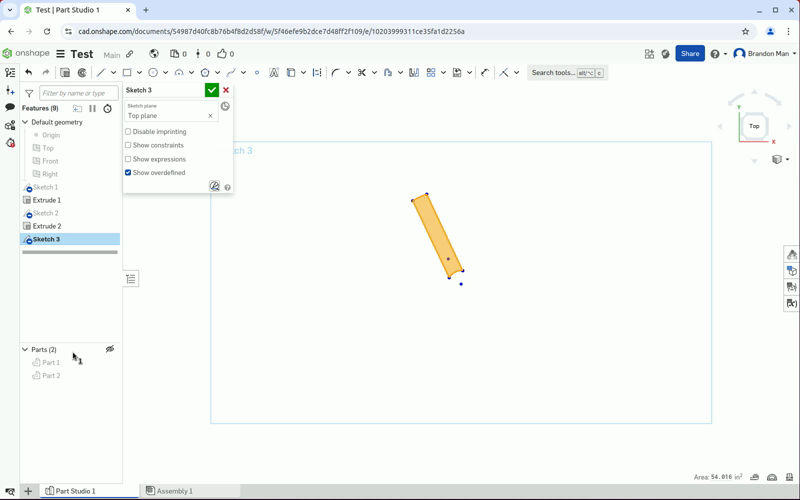
key(shift+y)
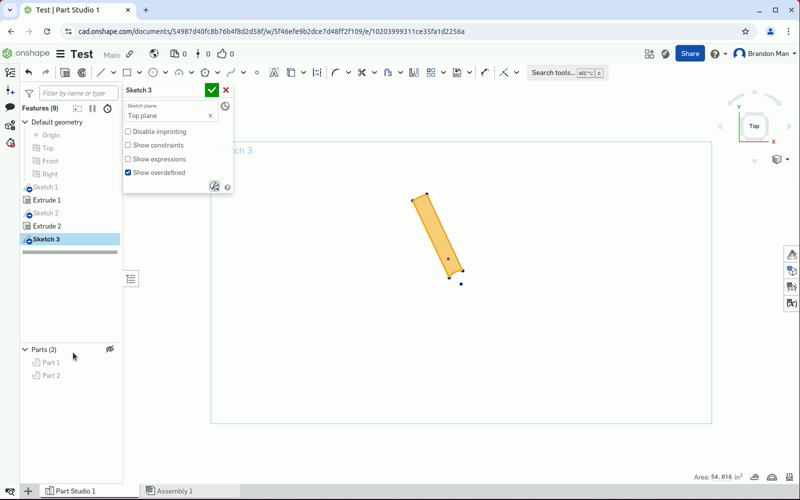
key(shift+e)
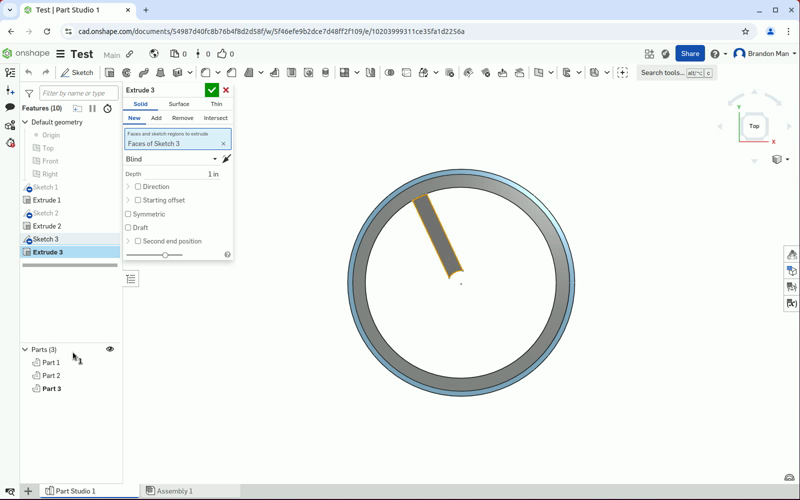
mouse_move(143, 106)
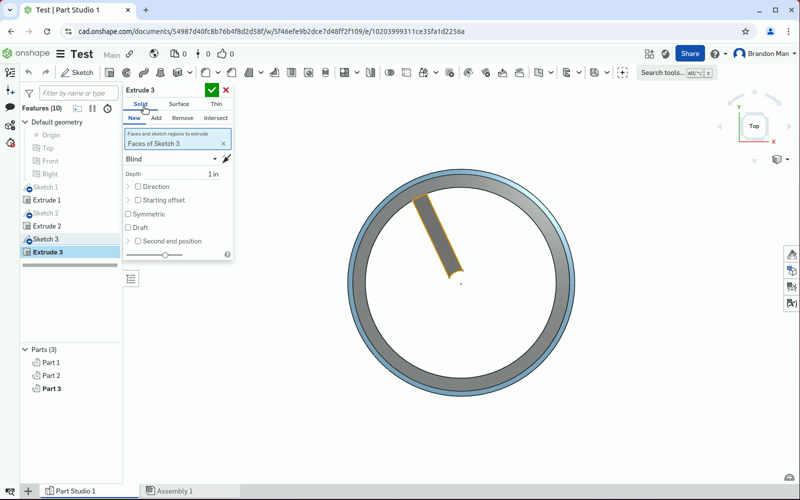
click(143, 106)
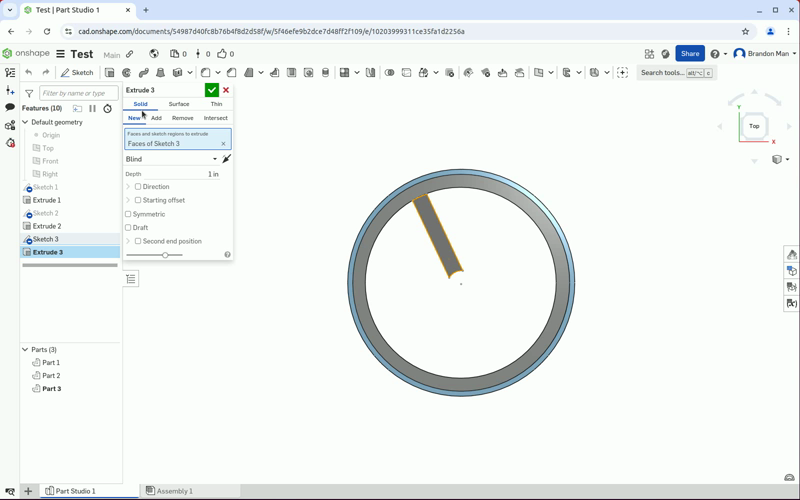
mouse_move(137, 120)
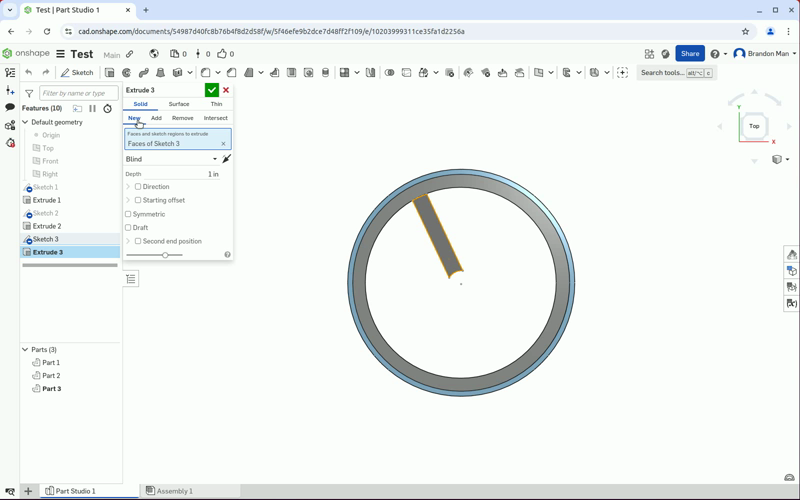
click(137, 120)
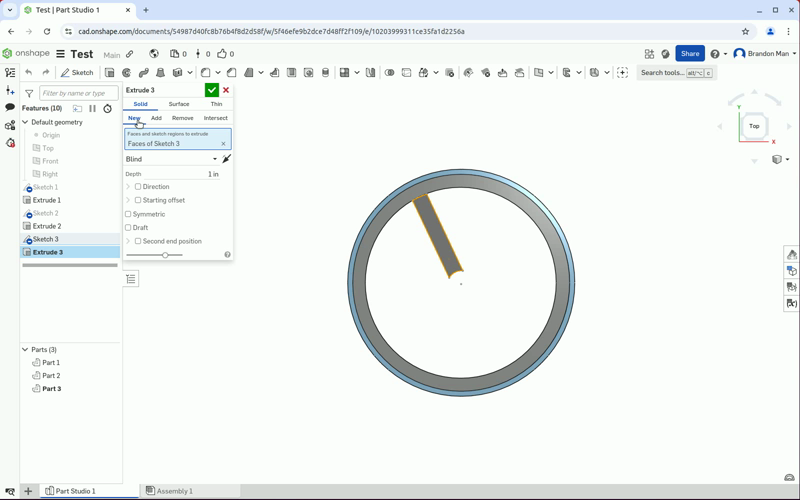
key(tab, 4)
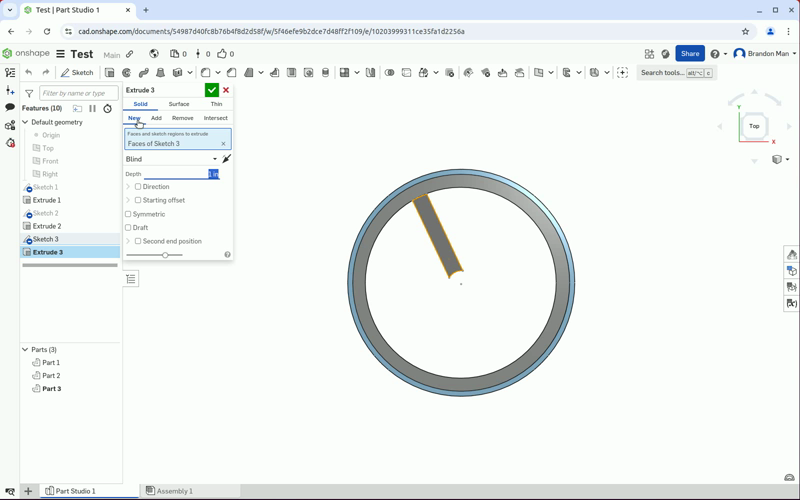
text(0.722)
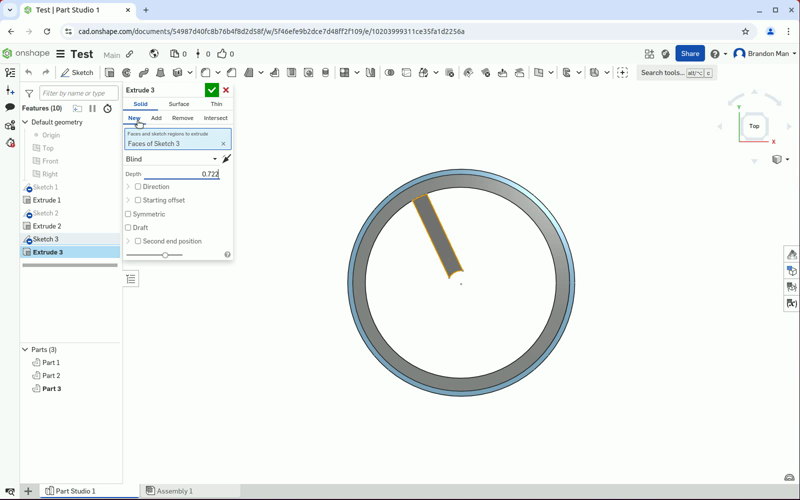
key(enter)
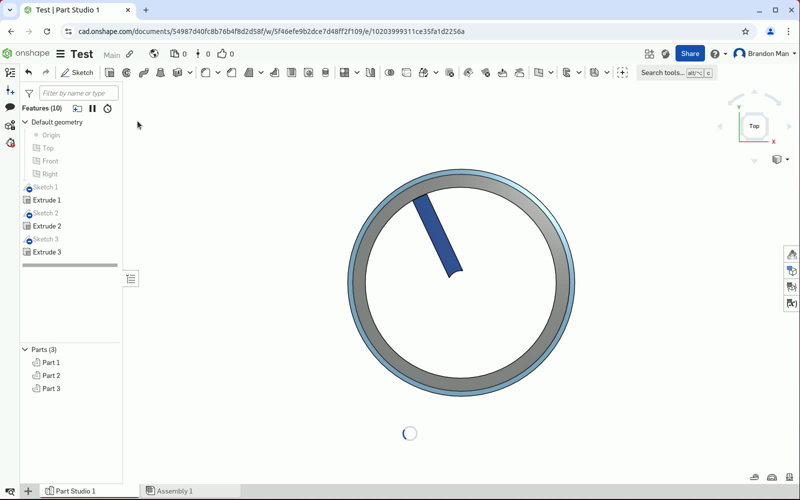
key(shift+h)
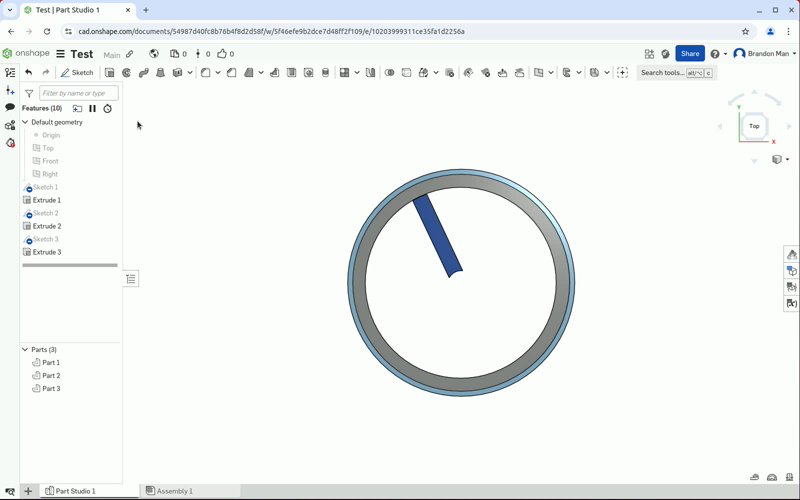
key(shift+h)
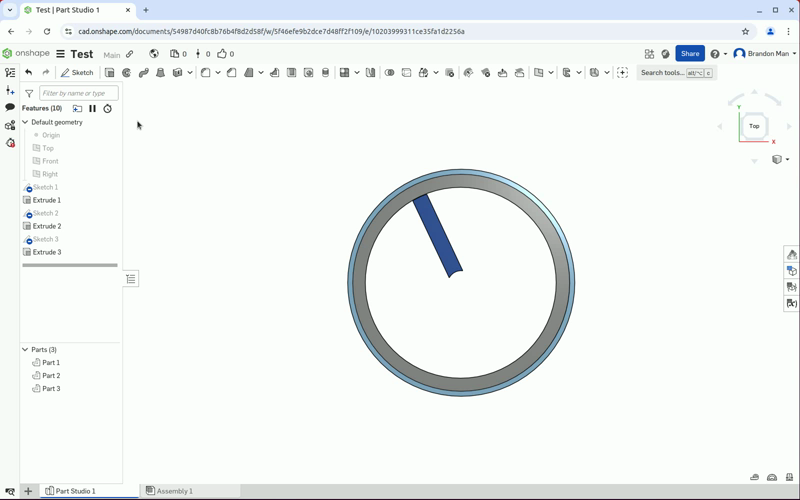
mouse_move(73, 189)
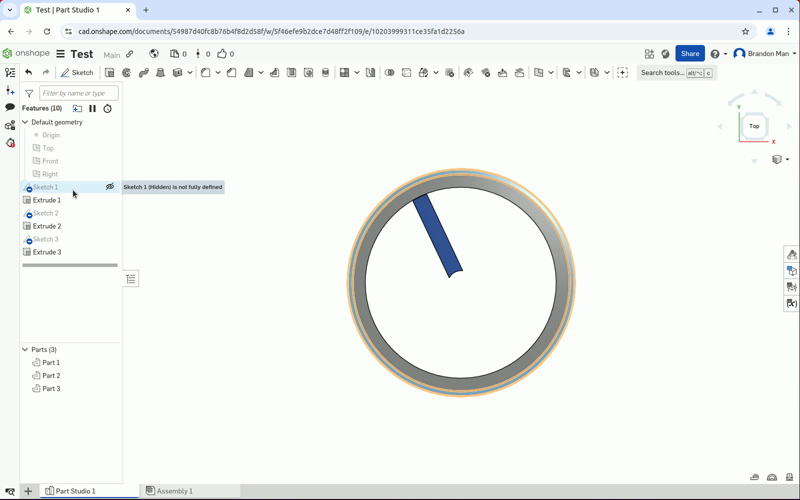
click(73, 189)
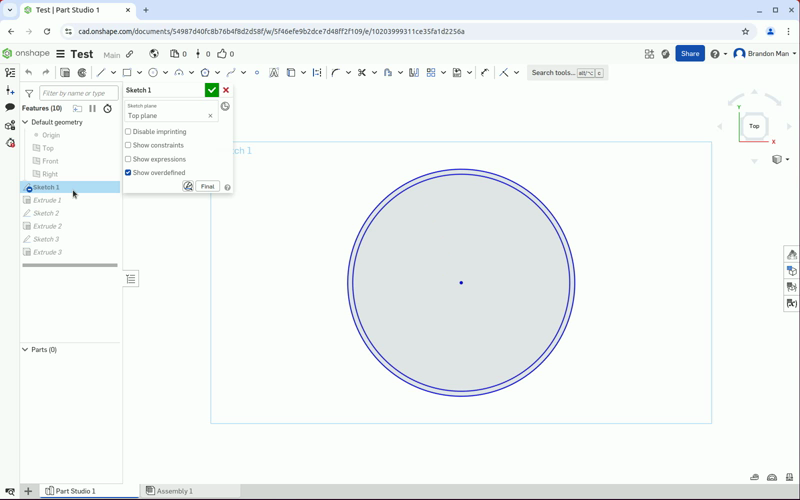
mouse_move(229, 92)
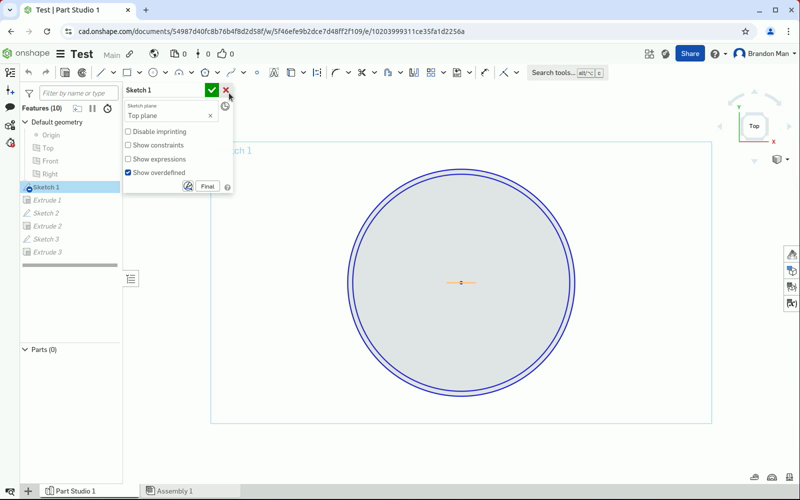
click(229, 92)
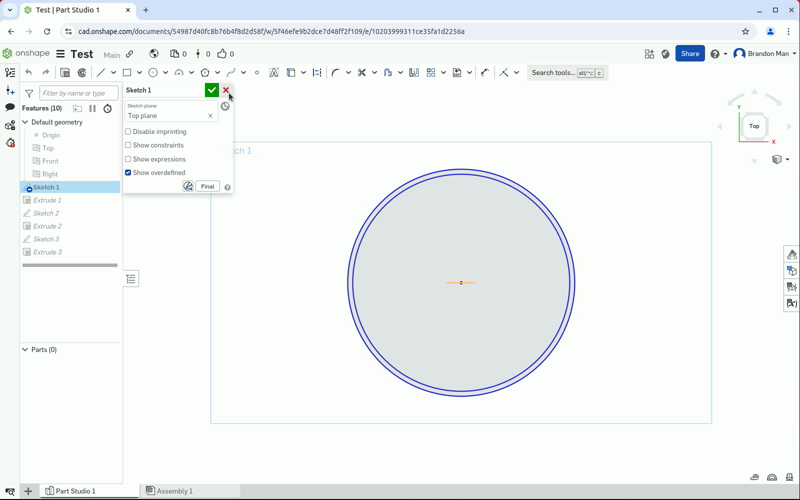
key(shift+s)
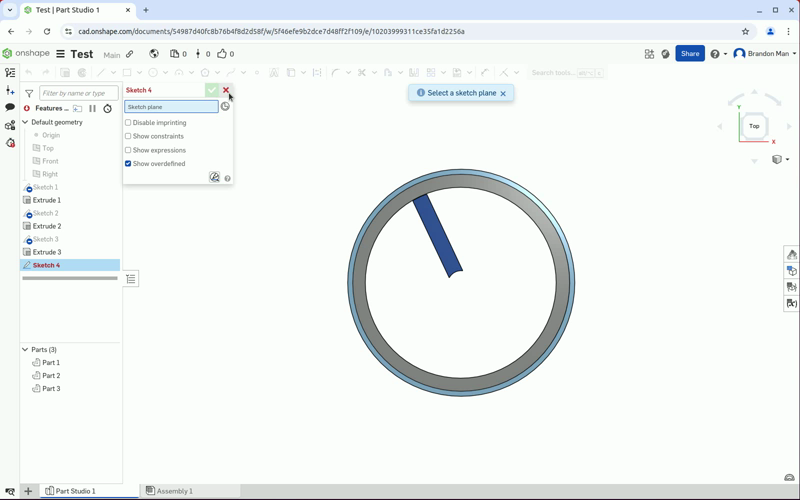
mouse_move(73, 150)
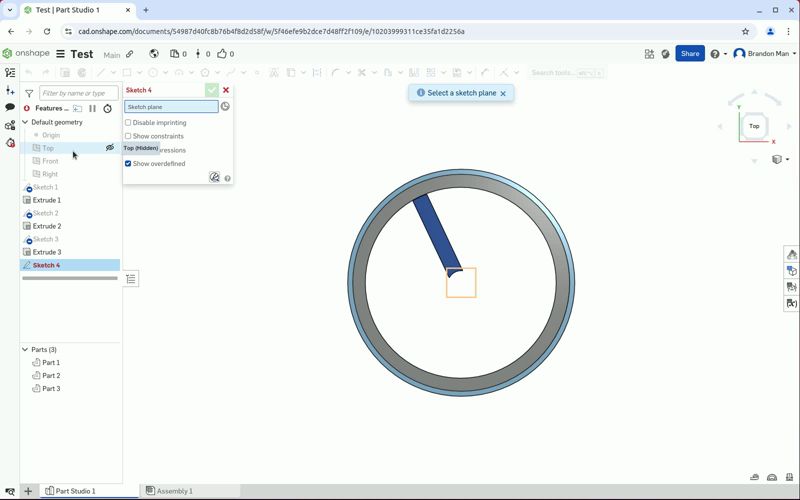
click(73, 150)
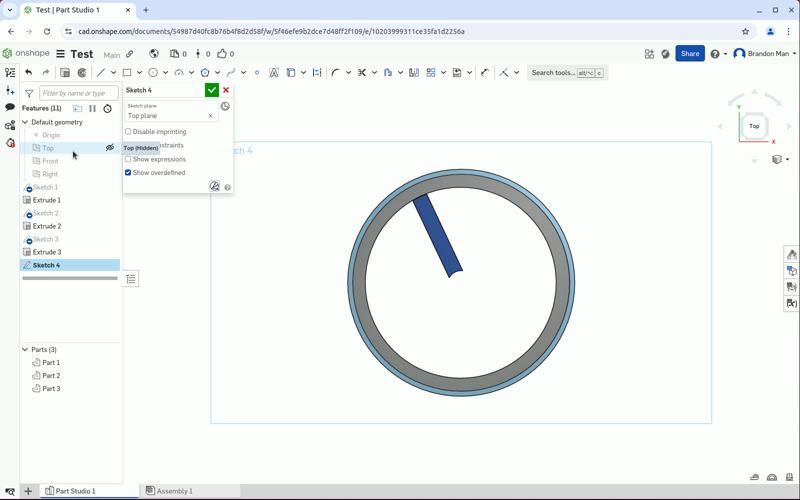
mouse_move(73, 352)
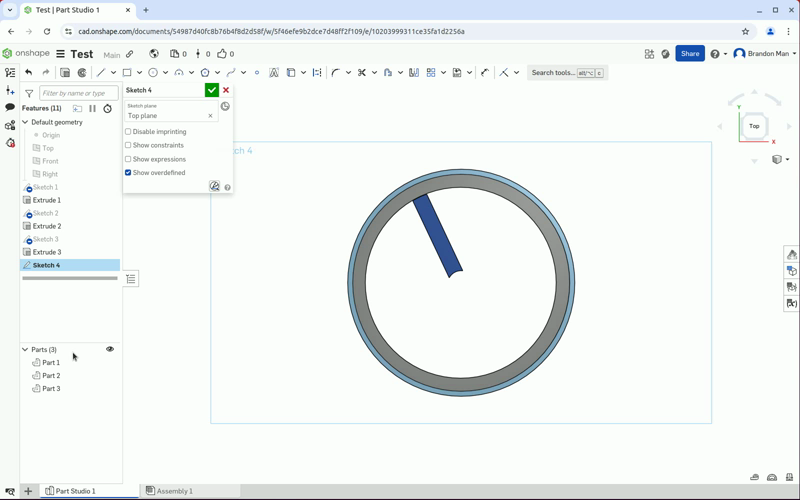
key(y)
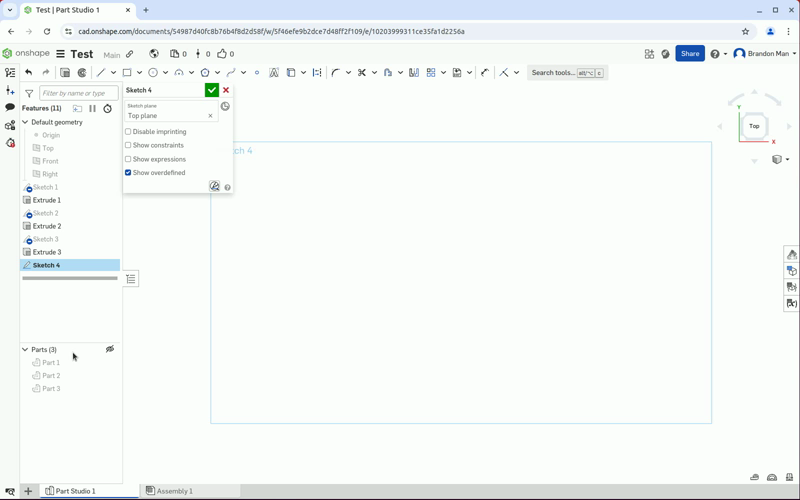
key(a)
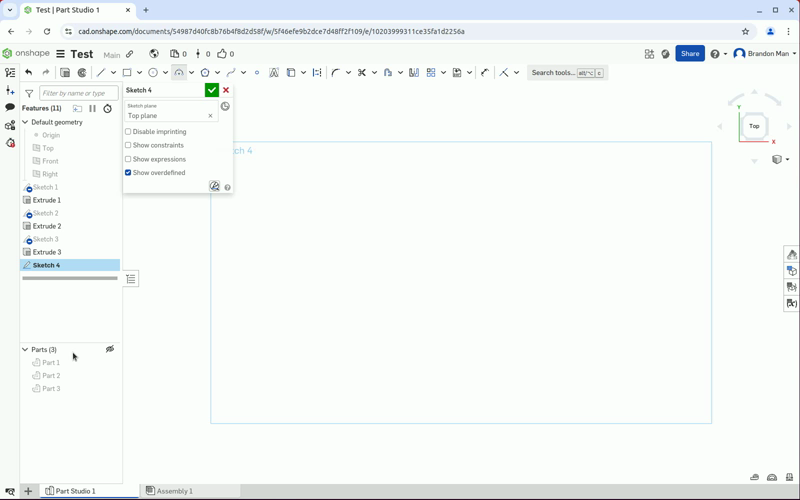
key_down(shift)
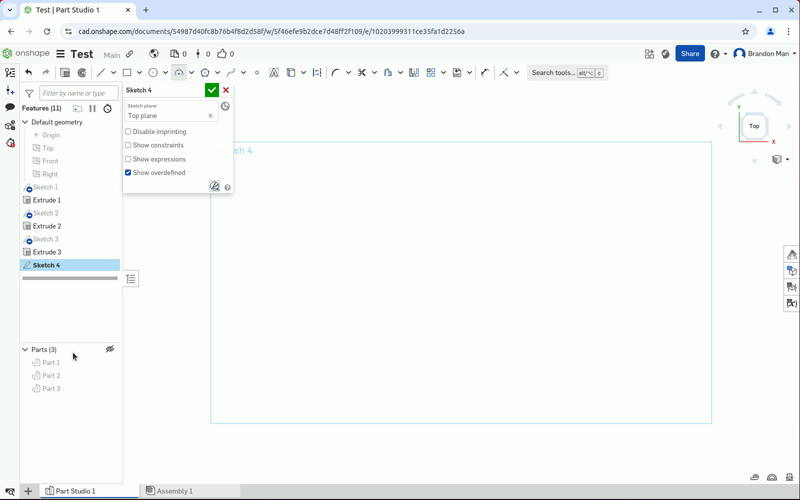
mouse_move(401, 356)
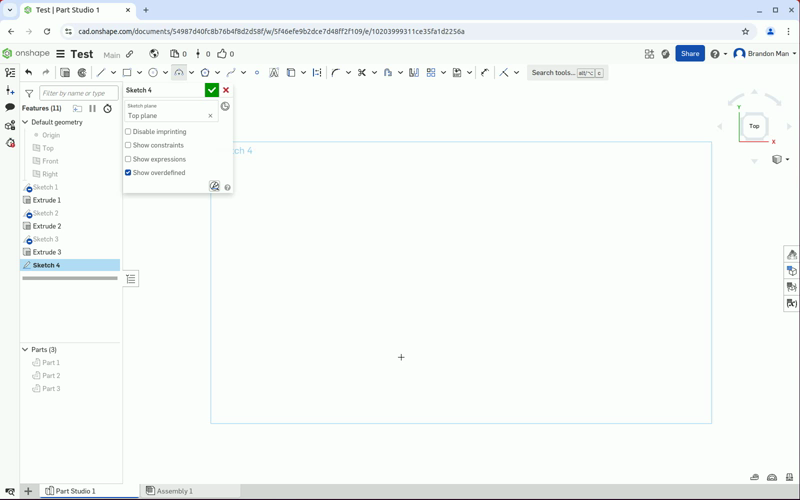
click(401, 356)
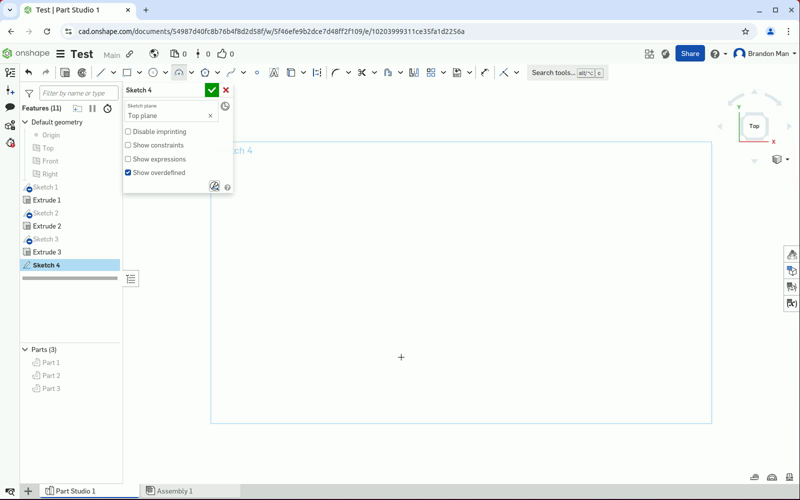
key_up(shift)
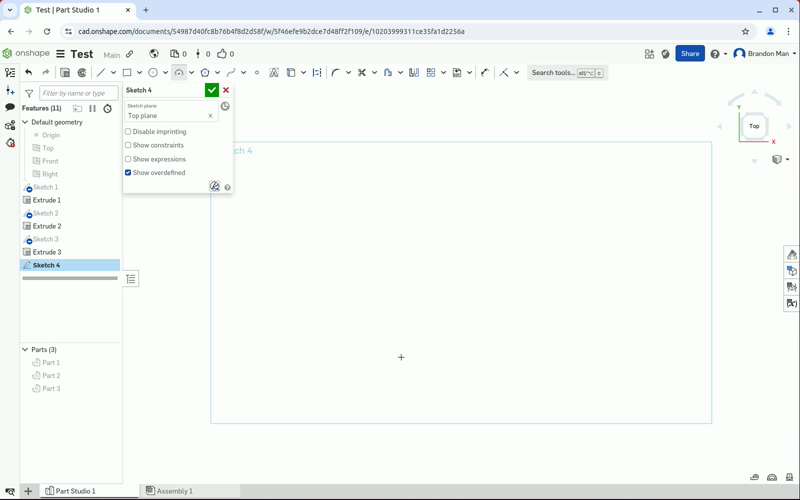
key_down(shift)
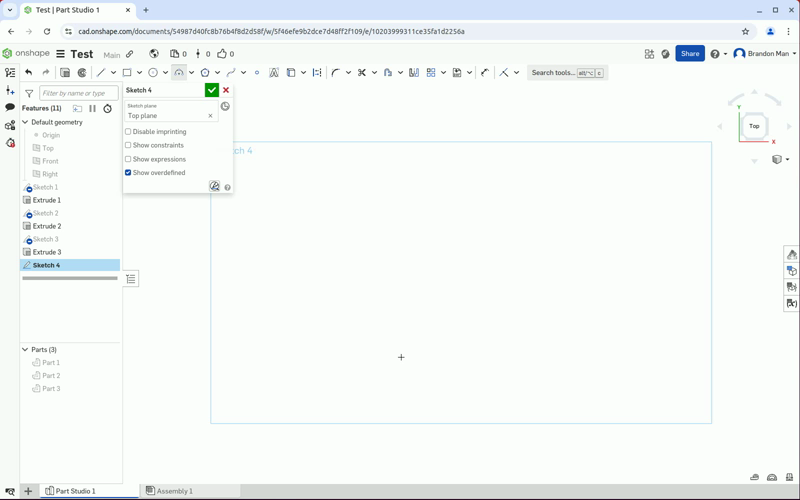
mouse_move(413, 365)
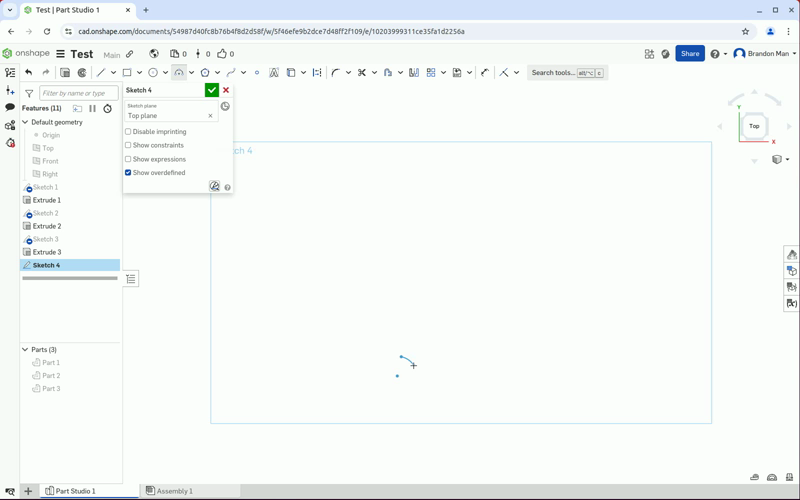
click(413, 365)
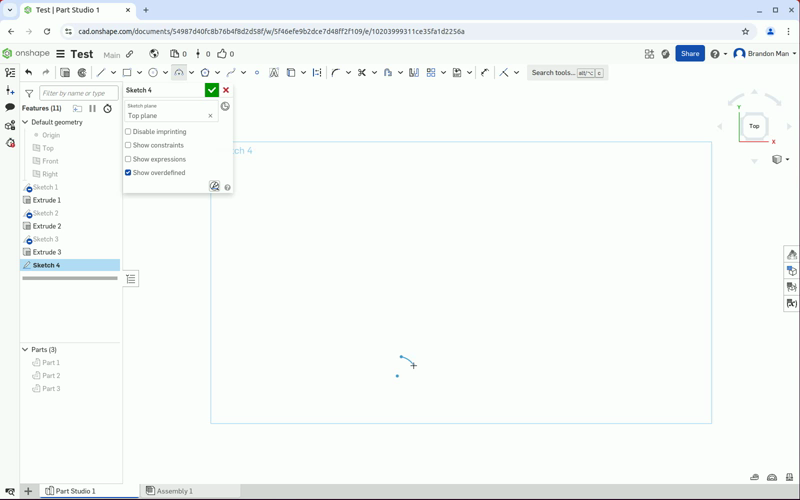
mouse_move(407, 361)
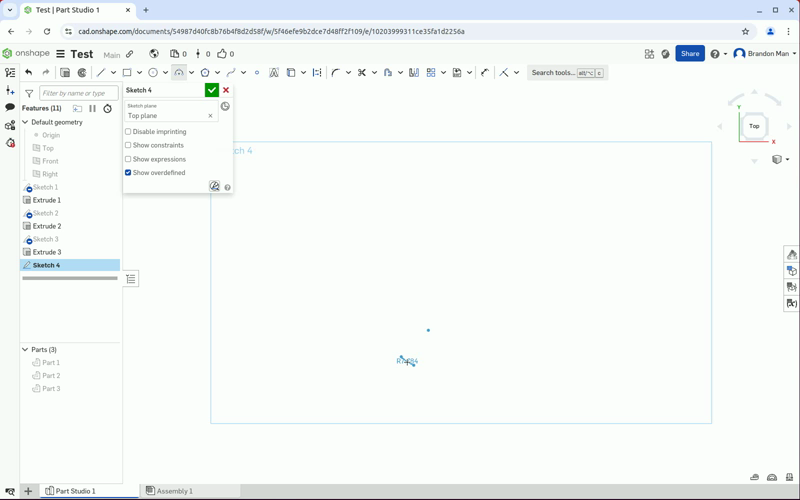
click(407, 361)
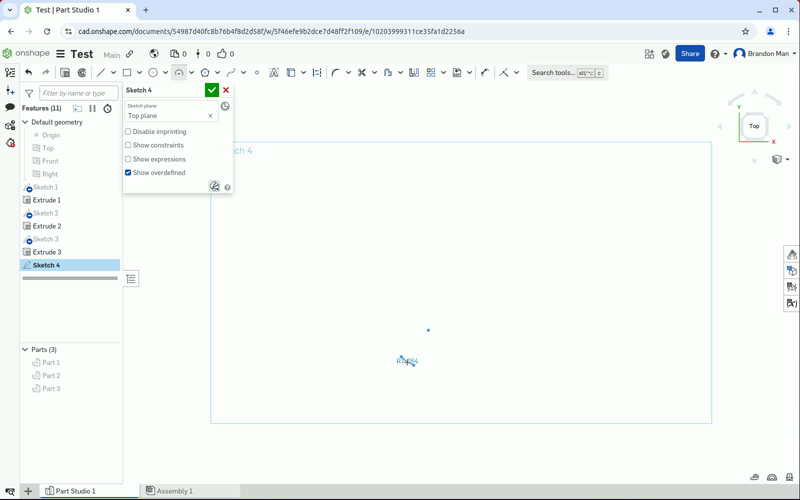
key_up(shift)
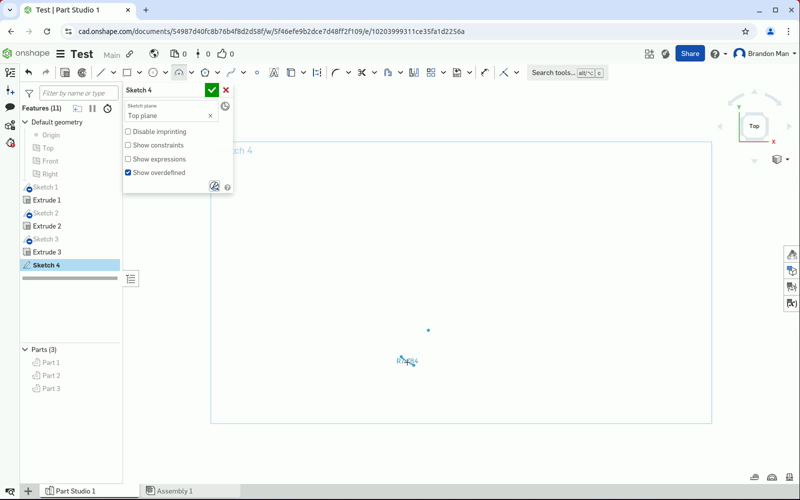
key(esc)
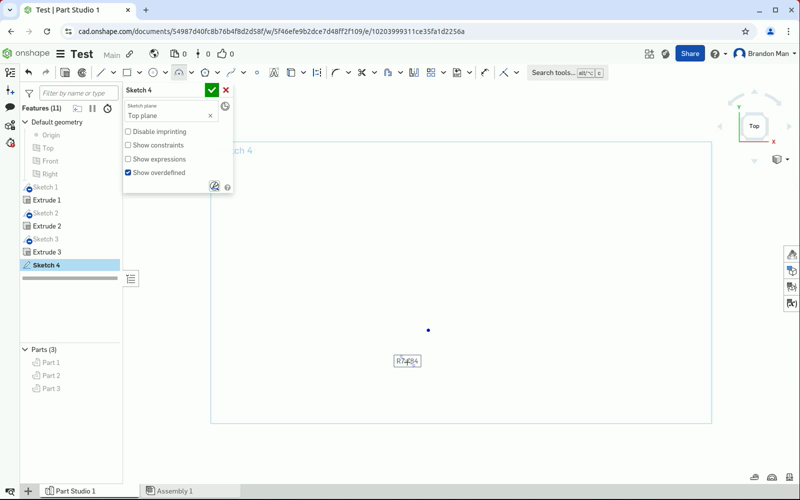
key(l)
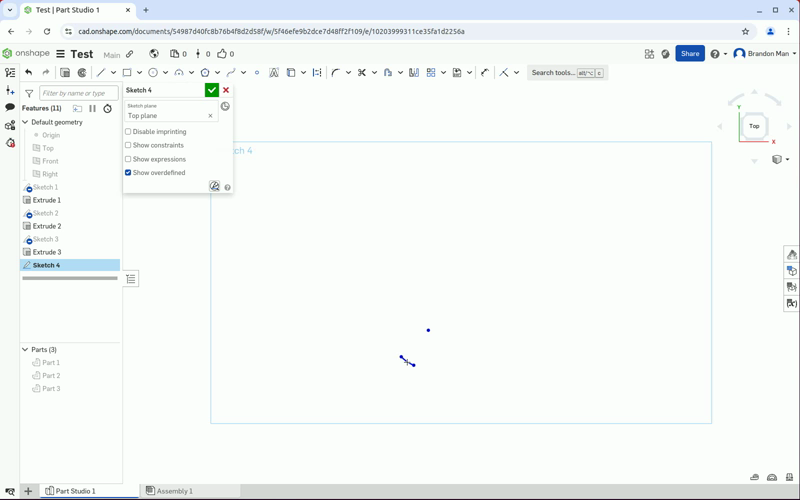
mouse_move(413, 365)
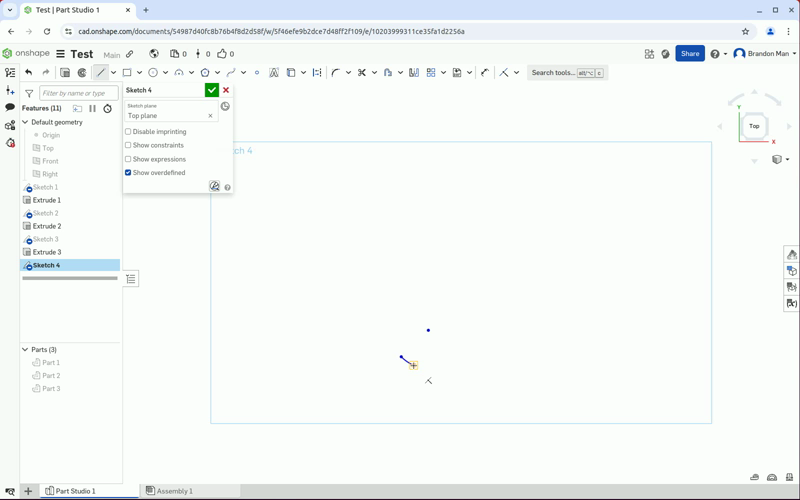
click(413, 365)
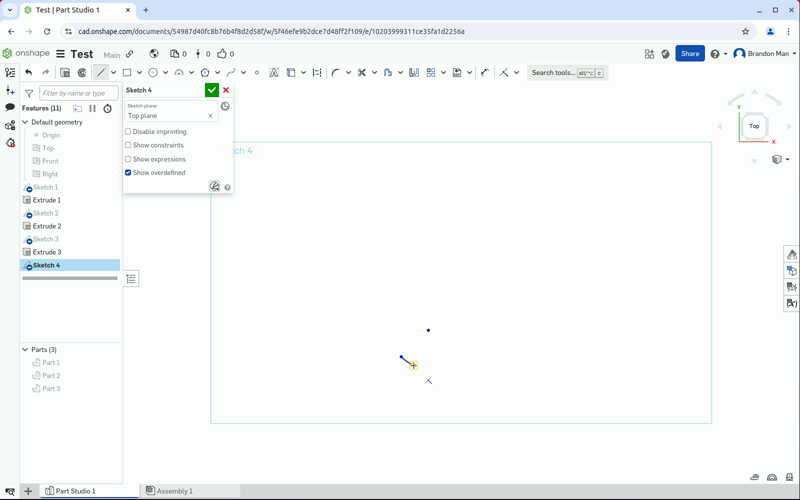
key_down(shift)
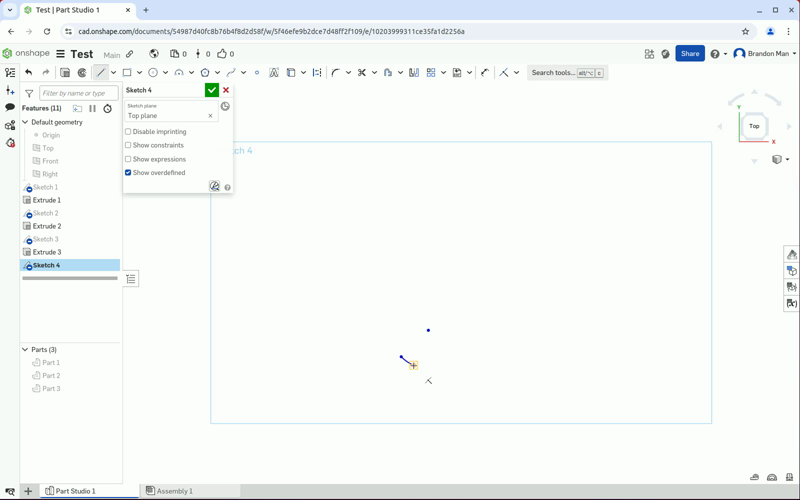
mouse_move(461, 295)
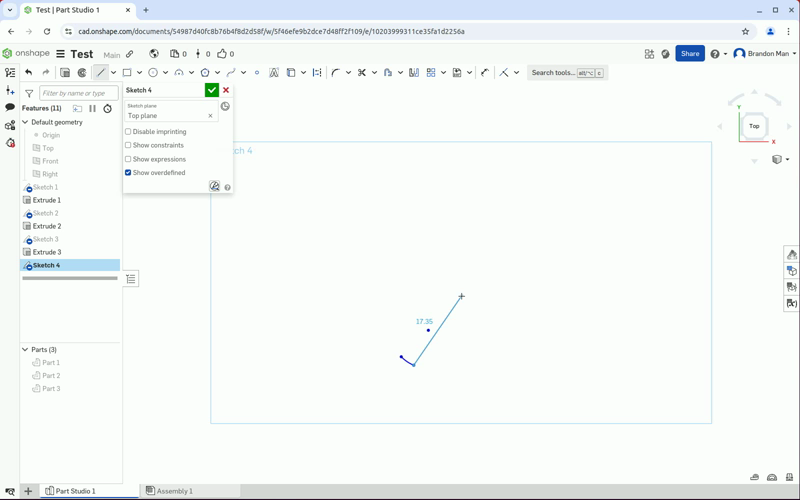
click(461, 295)
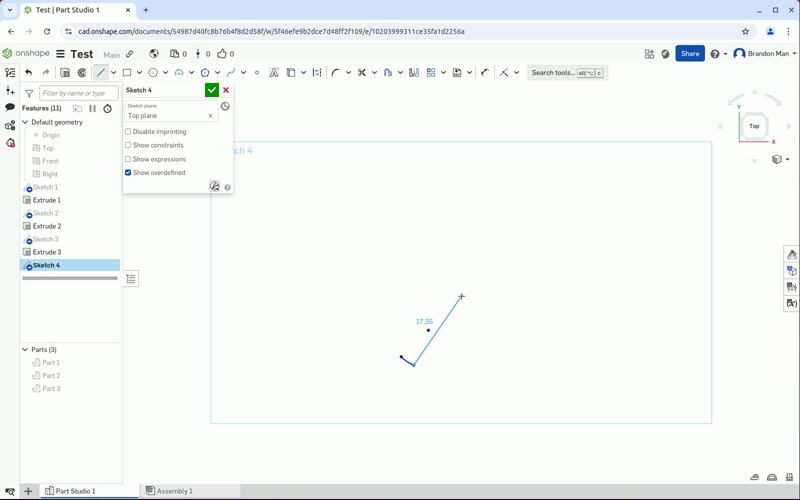
key_up(shift)
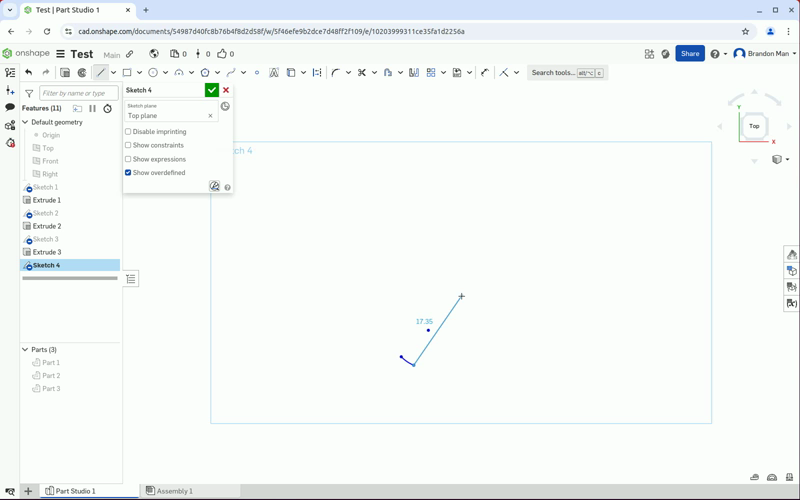
key(esc)
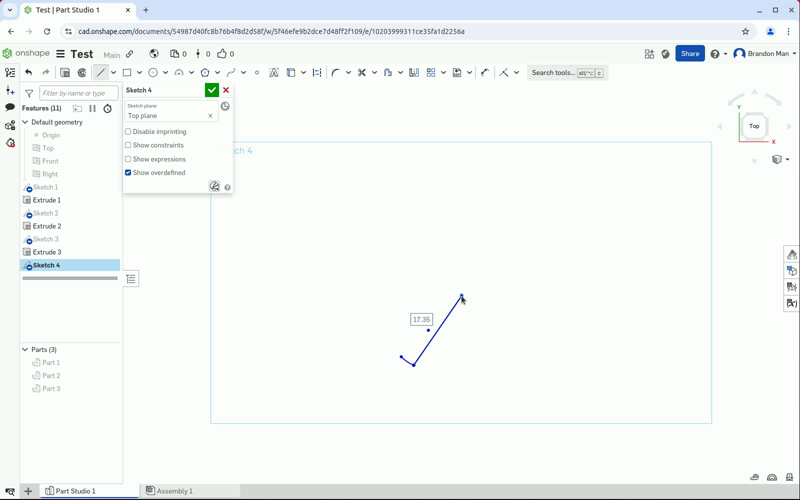
key(a)
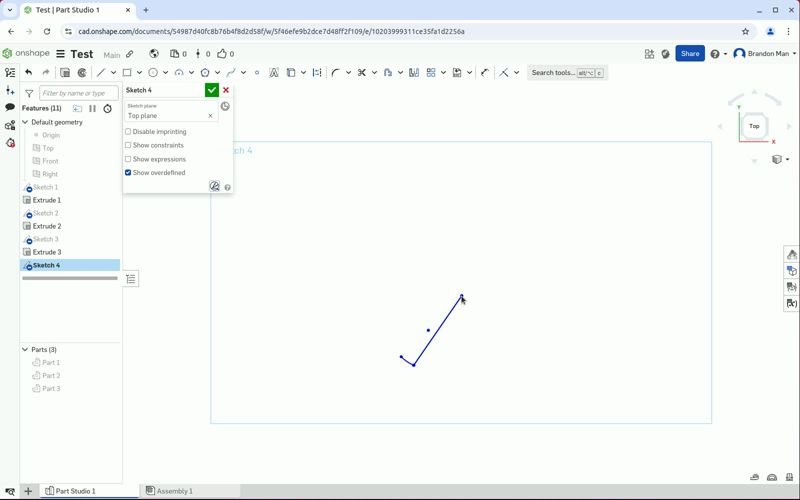
mouse_move(461, 295)
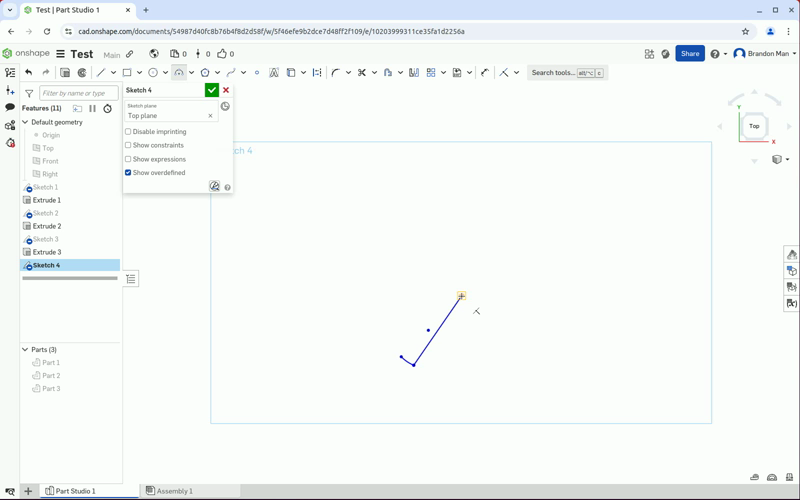
click(461, 295)
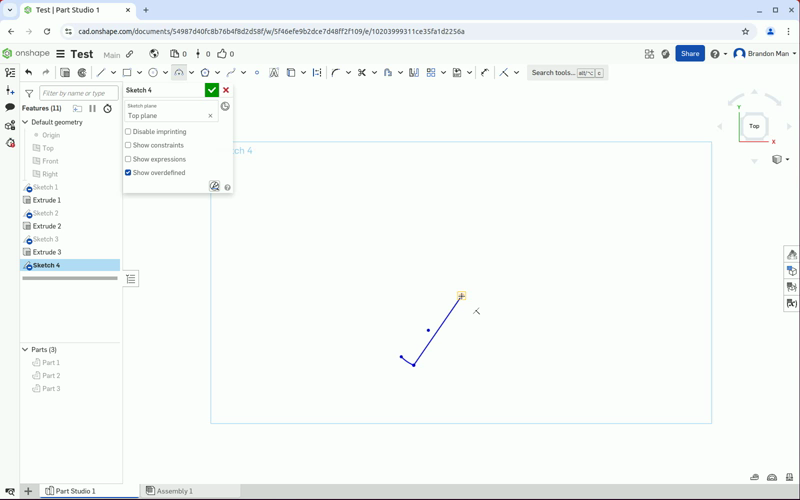
key_down(shift)
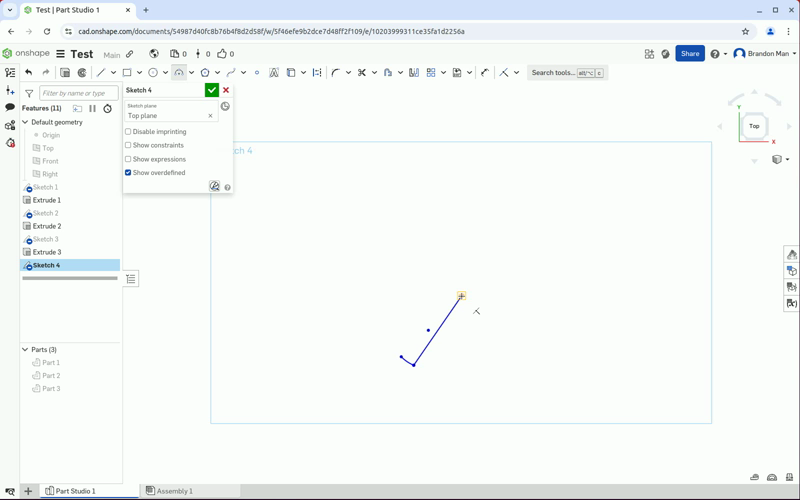
mouse_move(448, 287)
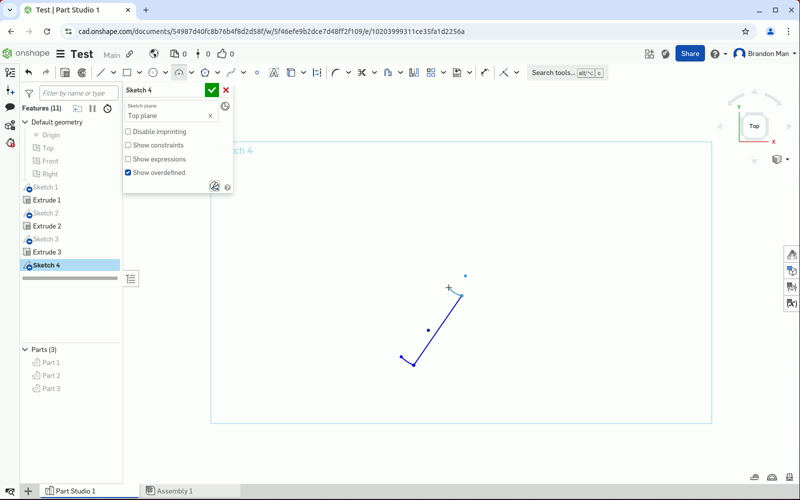
click(448, 287)
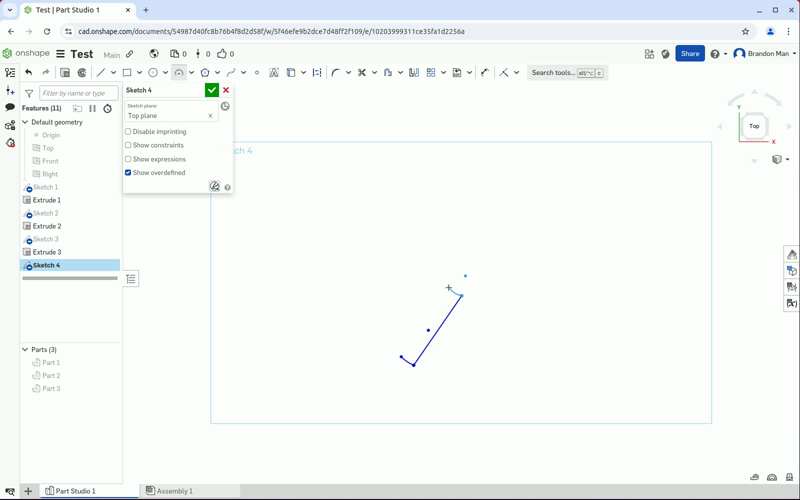
mouse_move(453, 293)
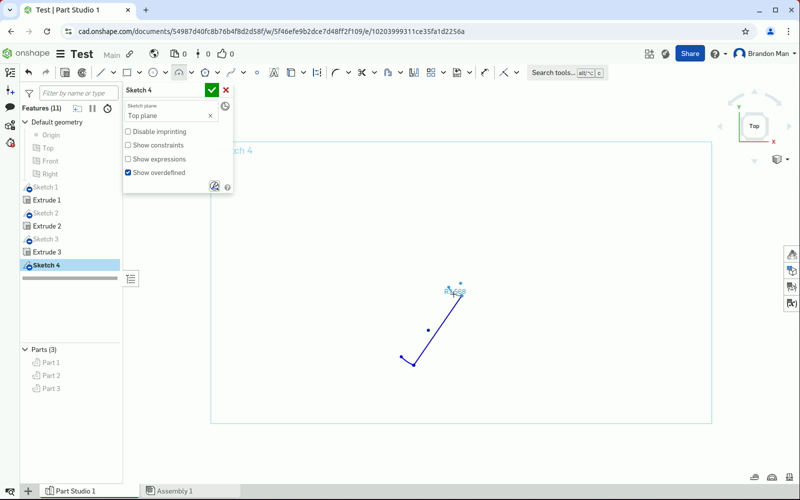
click(453, 293)
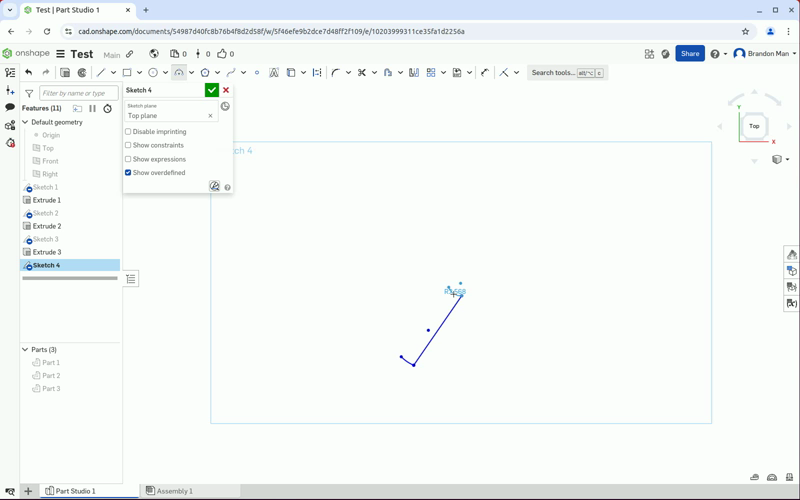
key_up(shift)
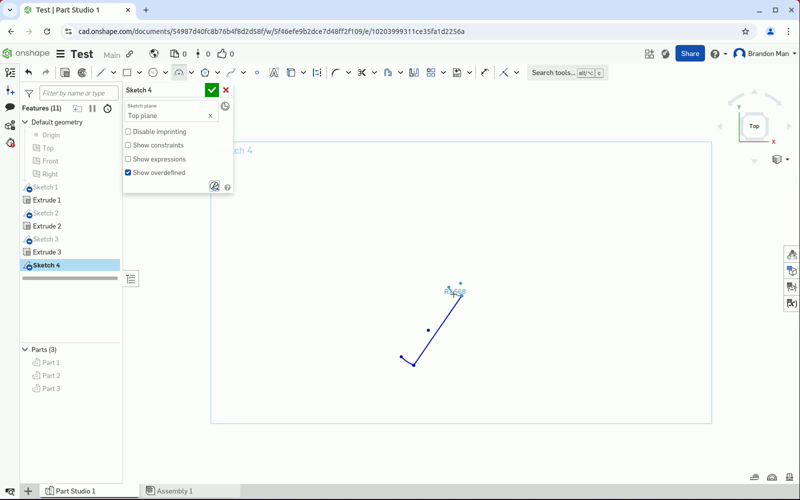
key(esc)
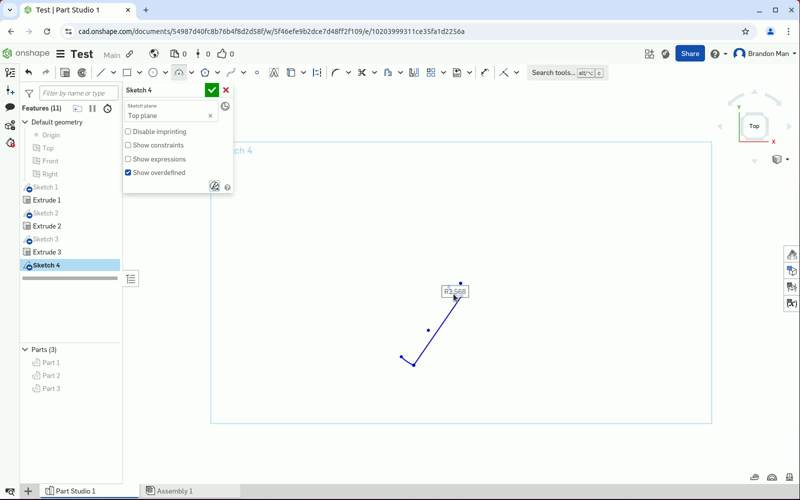
key(l)
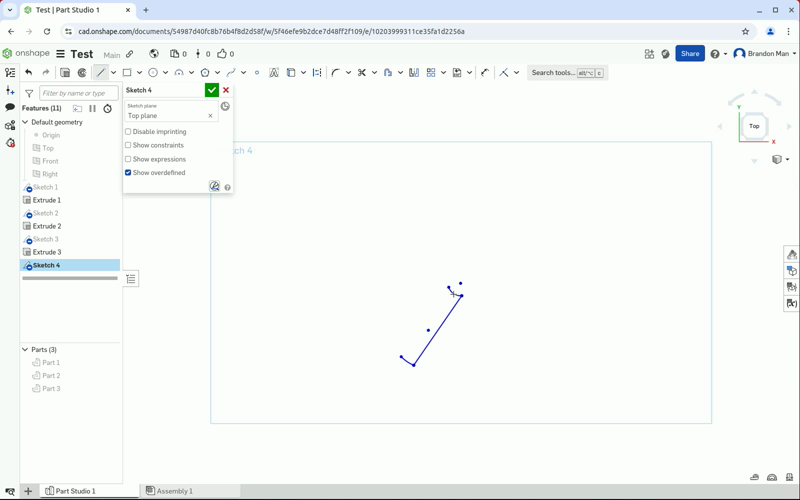
mouse_move(448, 287)
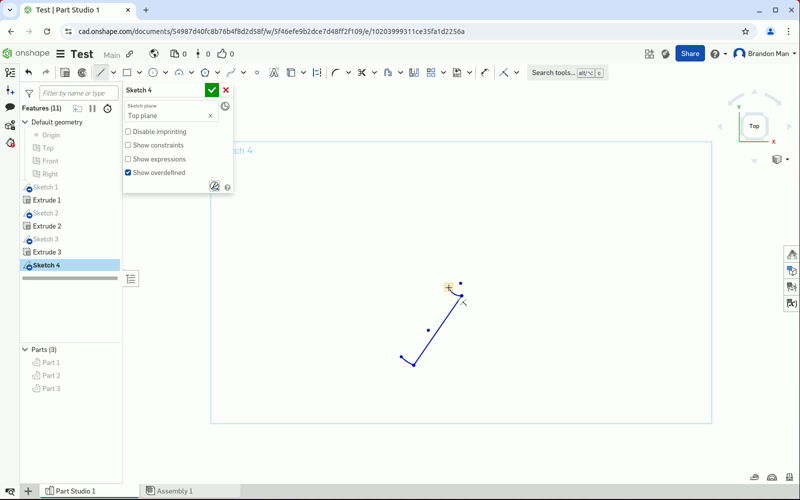
click(448, 287)
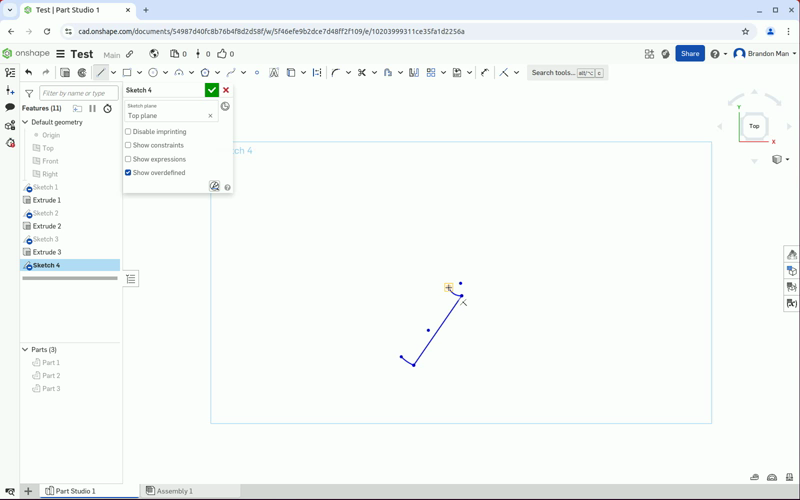
key_down(shift)
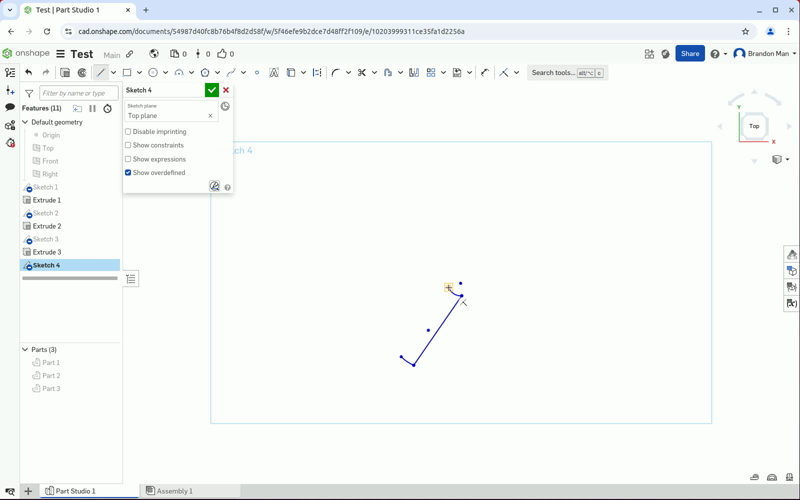
mouse_move(401, 356)
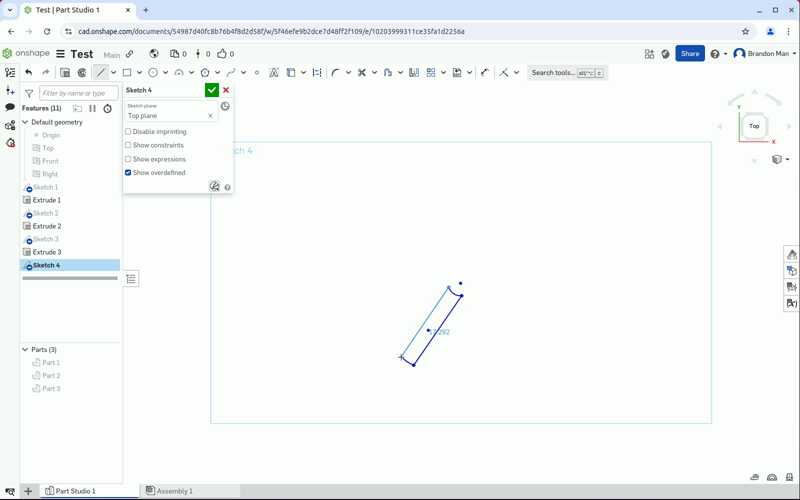
key_up(shift)
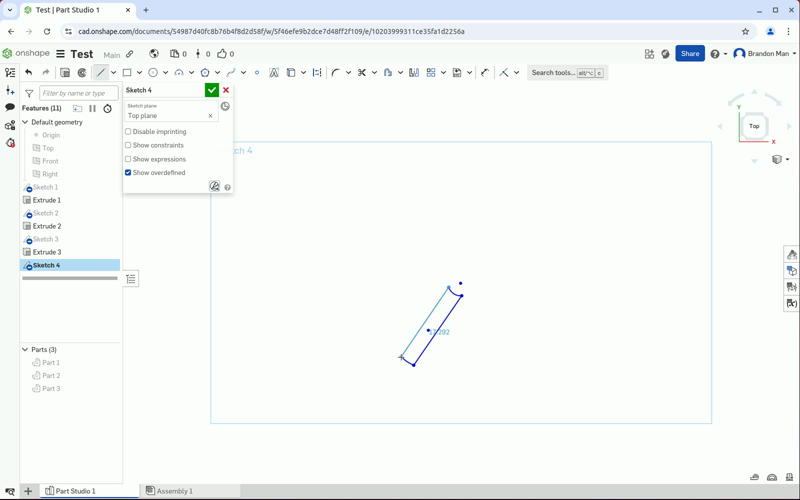
click(401, 356)
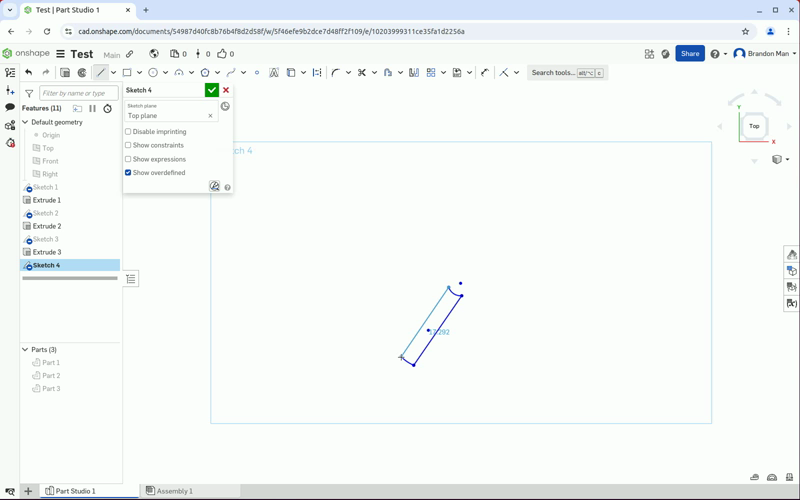
key(esc)
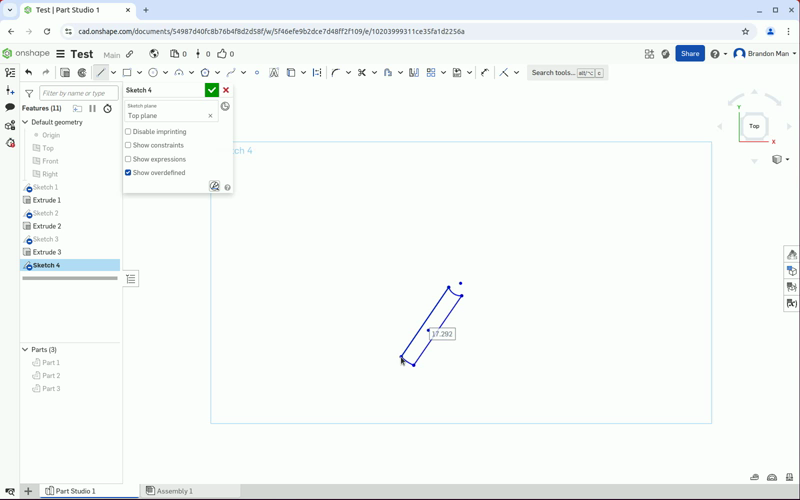
mouse_move(407, 356)
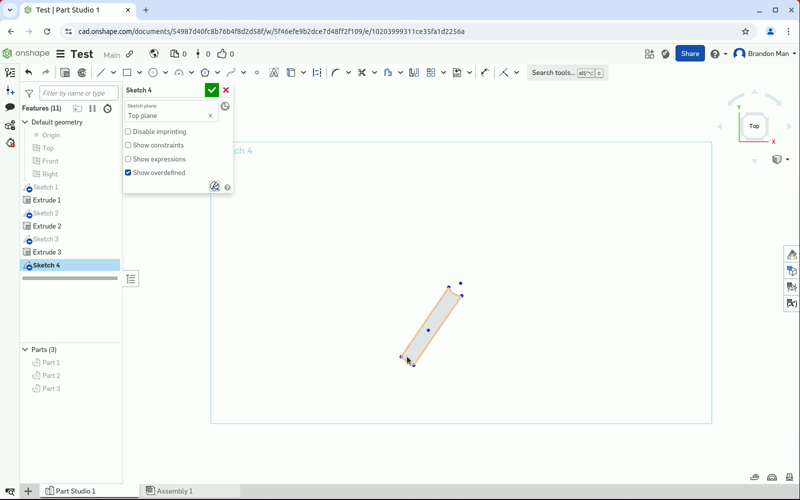
scroll(6)
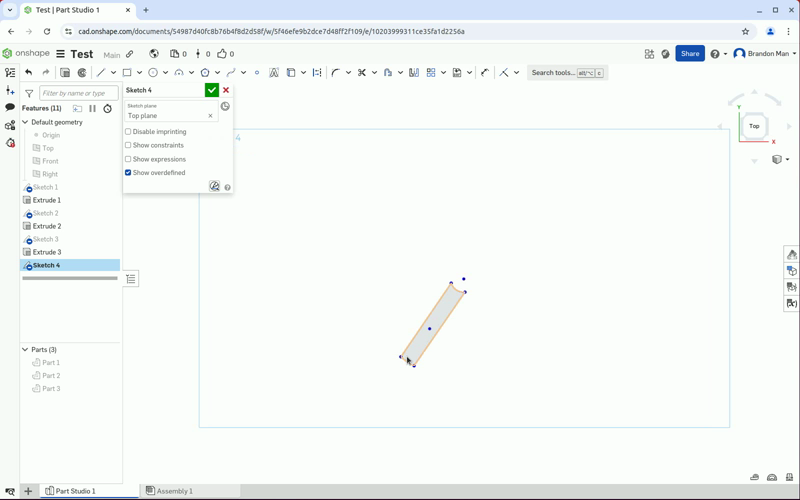
scroll(6)
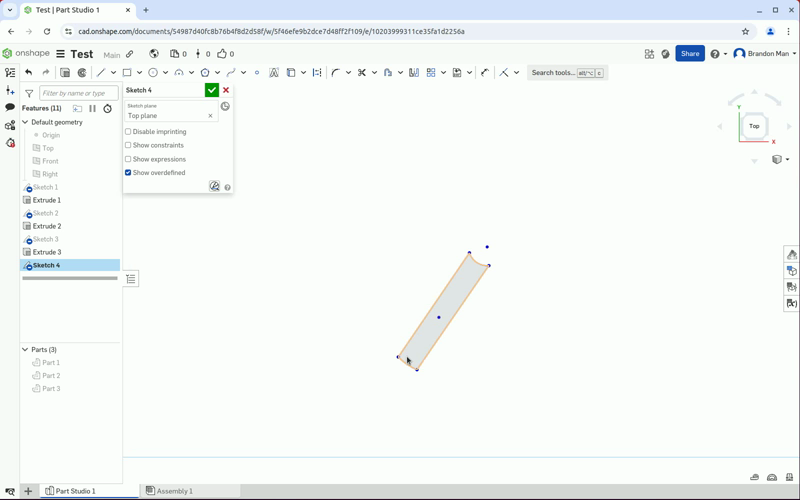
scroll(6)
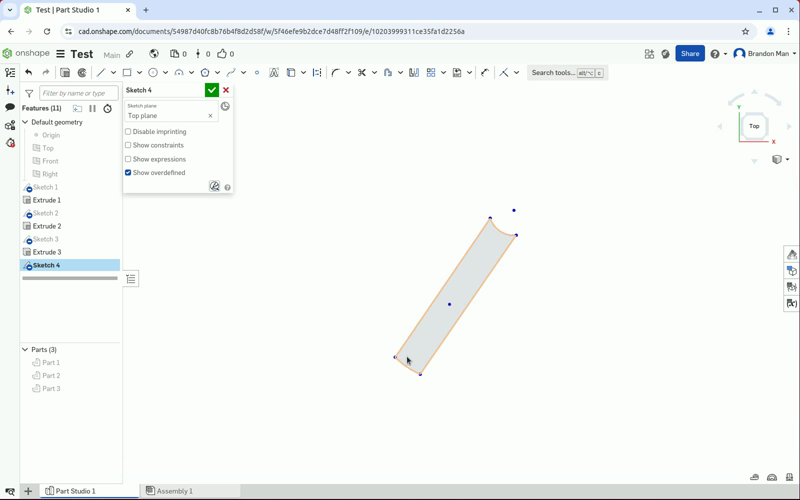
scroll(6)
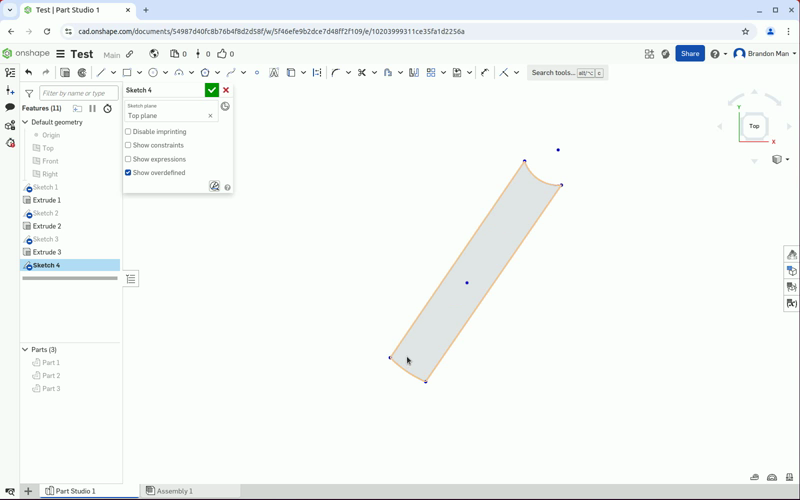
scroll(6)
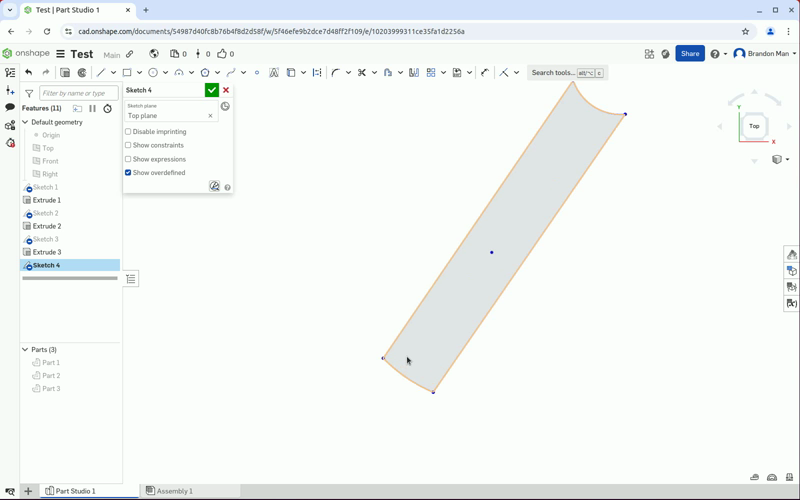
scroll(6)
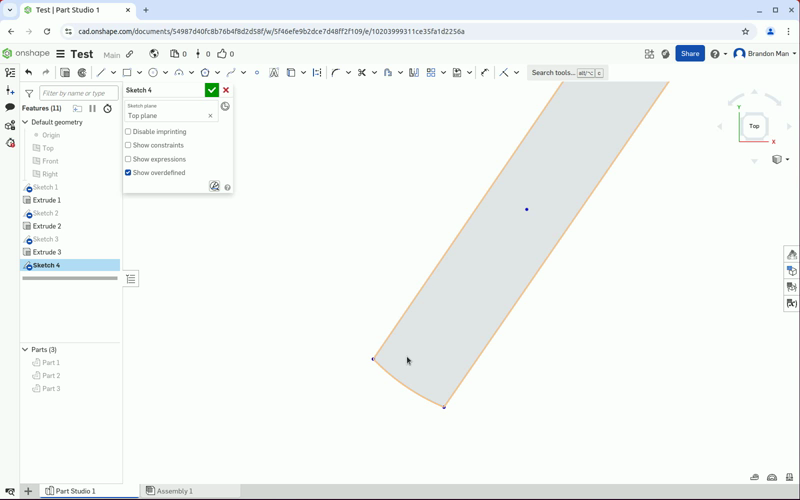
scroll(6)
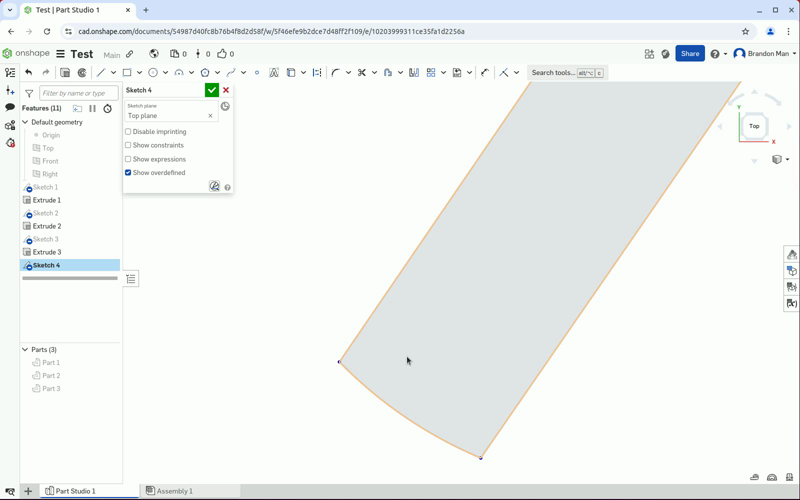
click(407, 356)
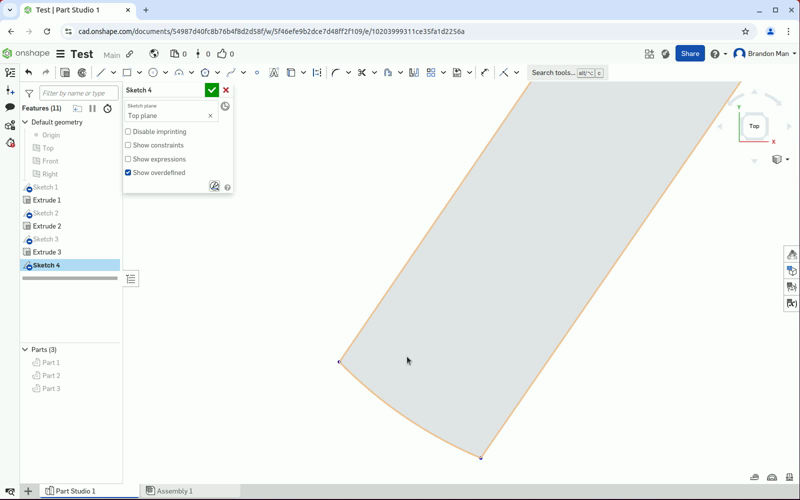
scroll(-6)
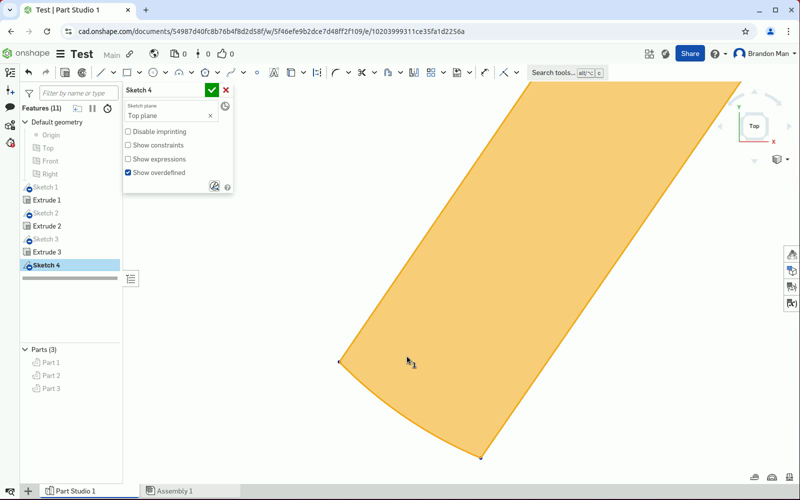
scroll(-6)
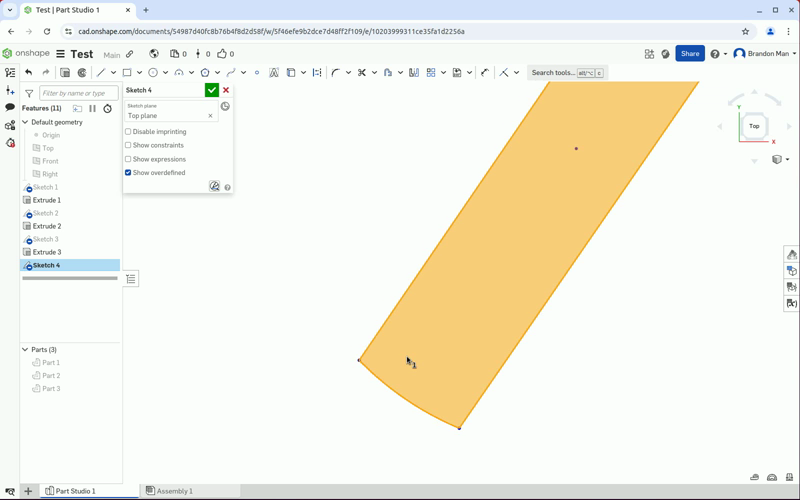
scroll(-6)
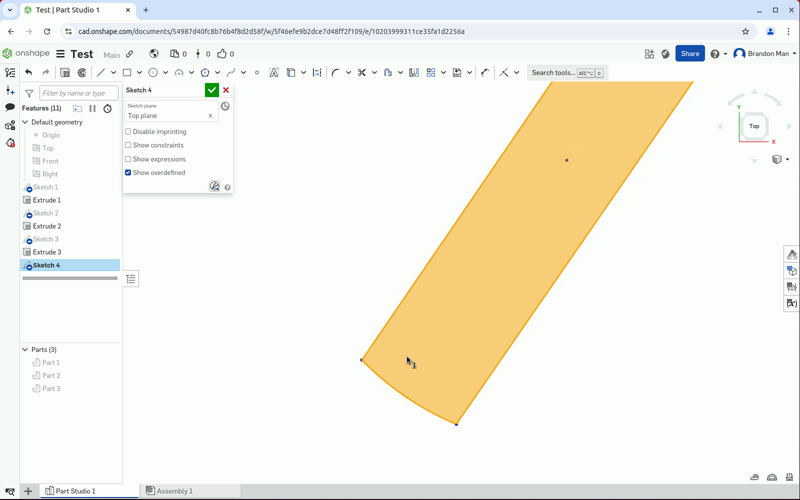
scroll(-6)
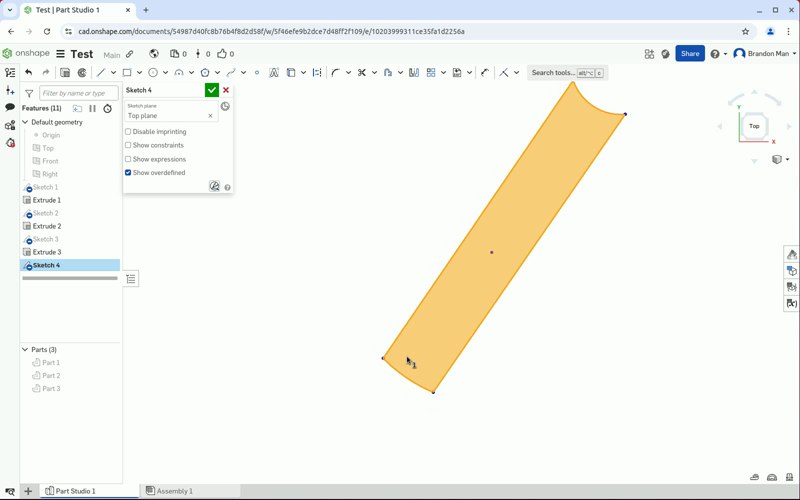
scroll(-6)
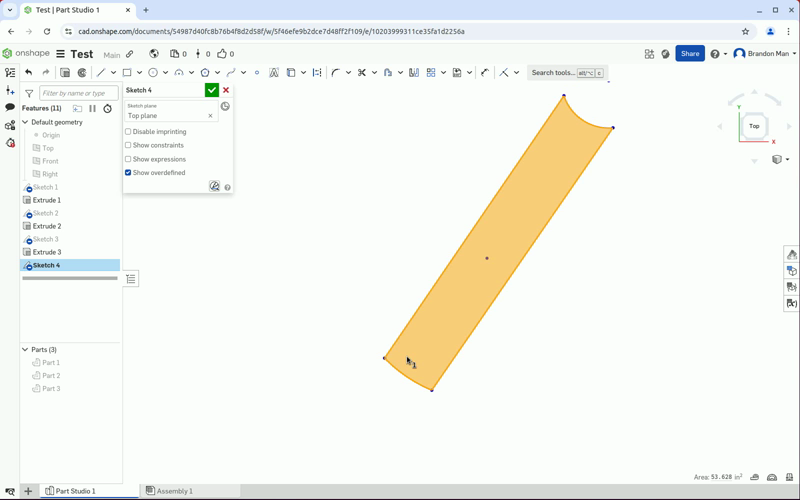
scroll(-6)
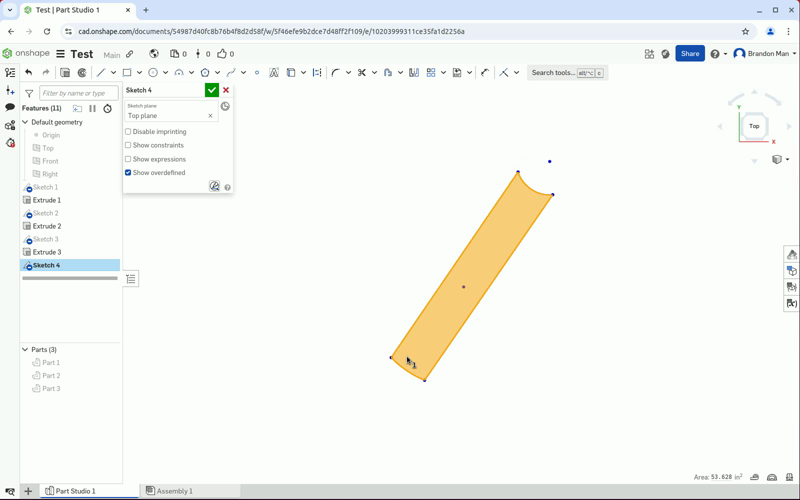
scroll(-6)
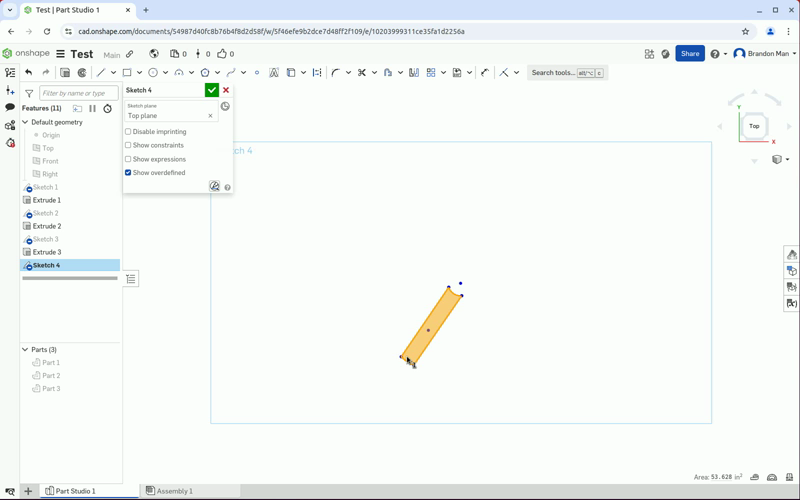
mouse_move(73, 352)
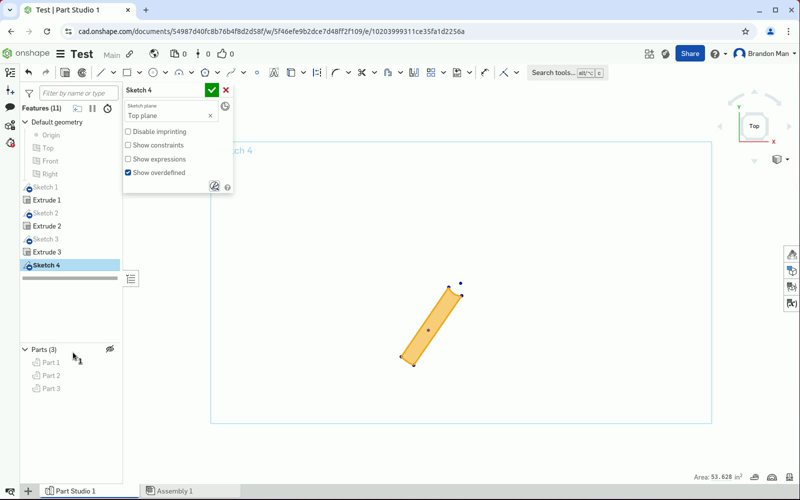
key(shift+y)
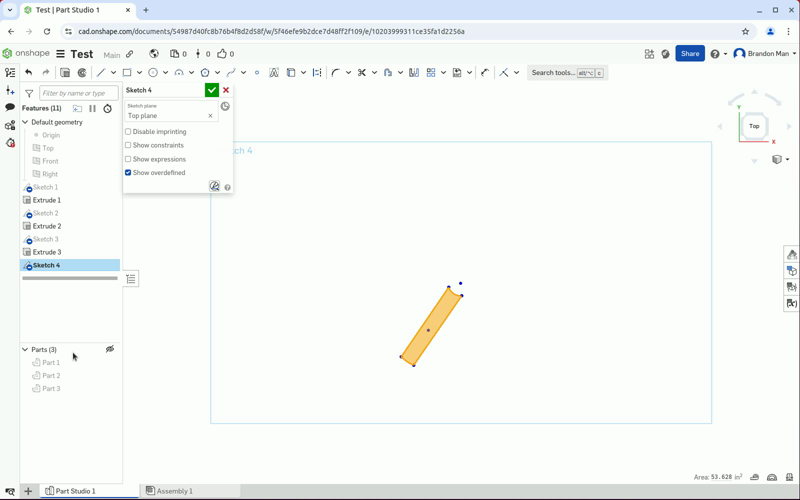
key(shift+e)
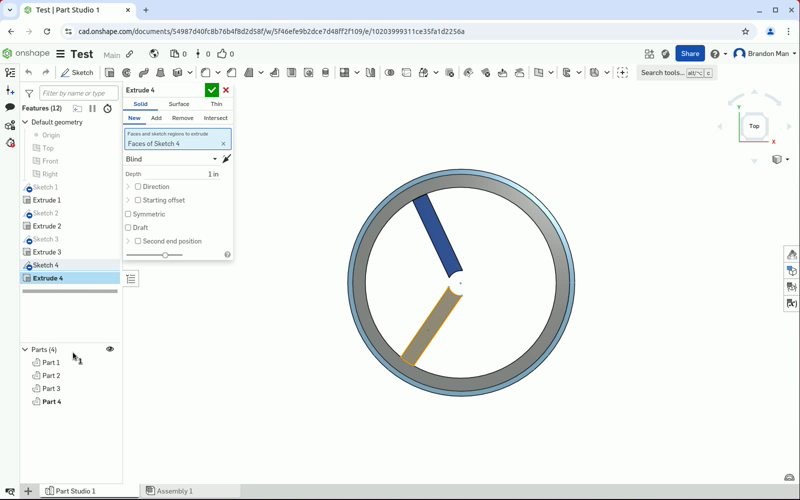
mouse_move(143, 106)
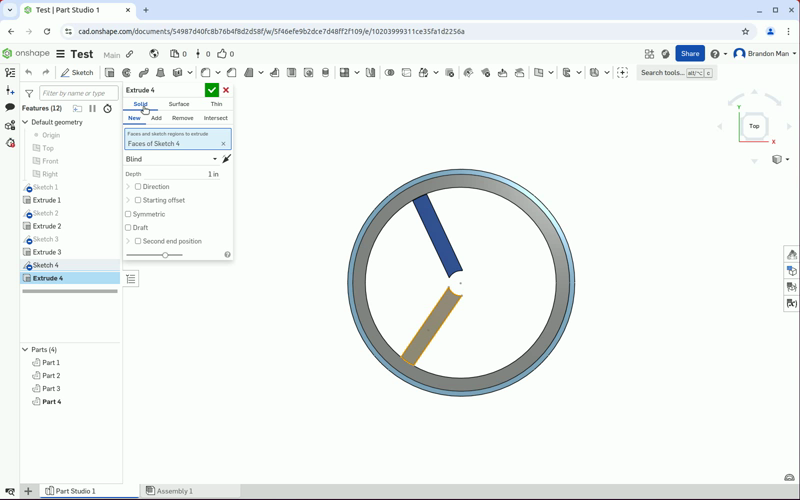
click(143, 106)
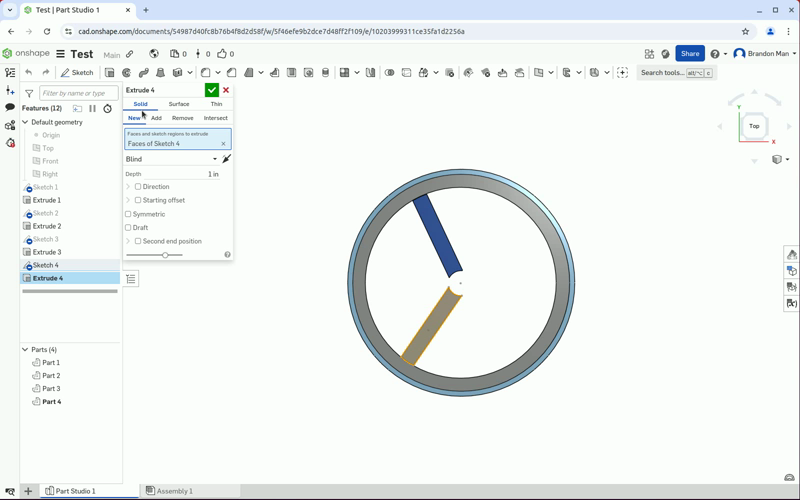
mouse_move(137, 120)
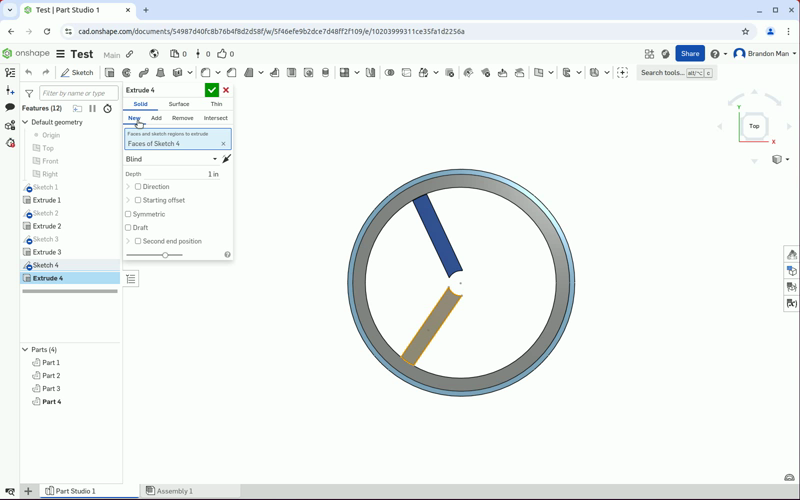
click(137, 120)
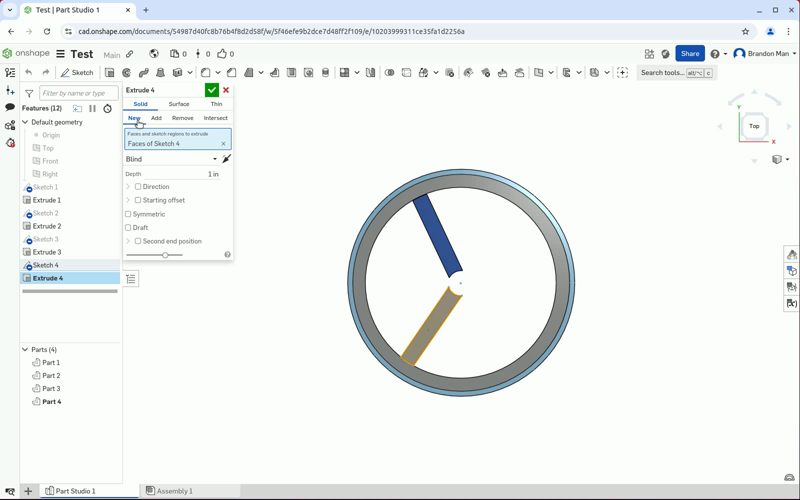
key(tab, 4)
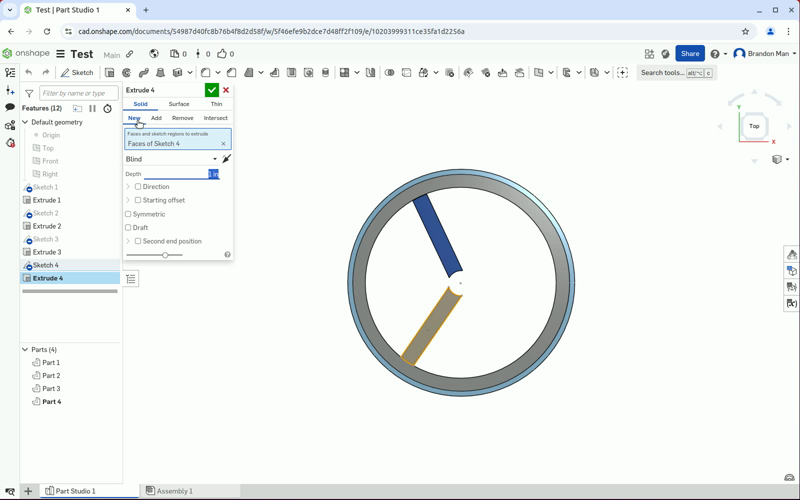
text(0.722)
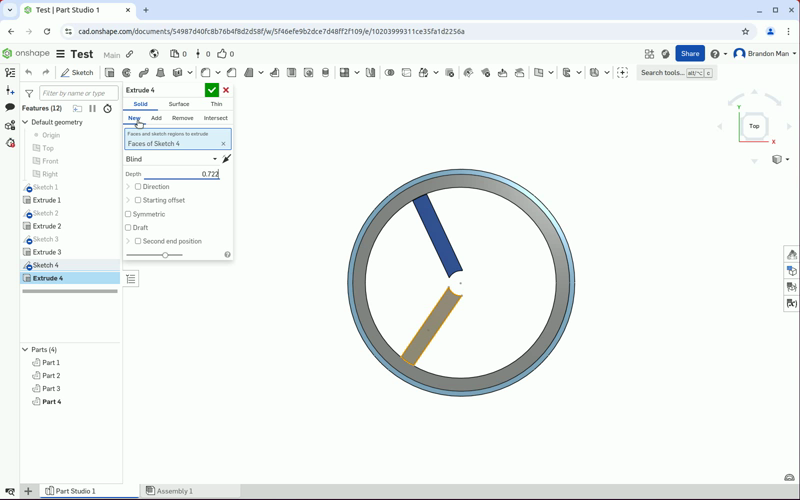
key(enter)
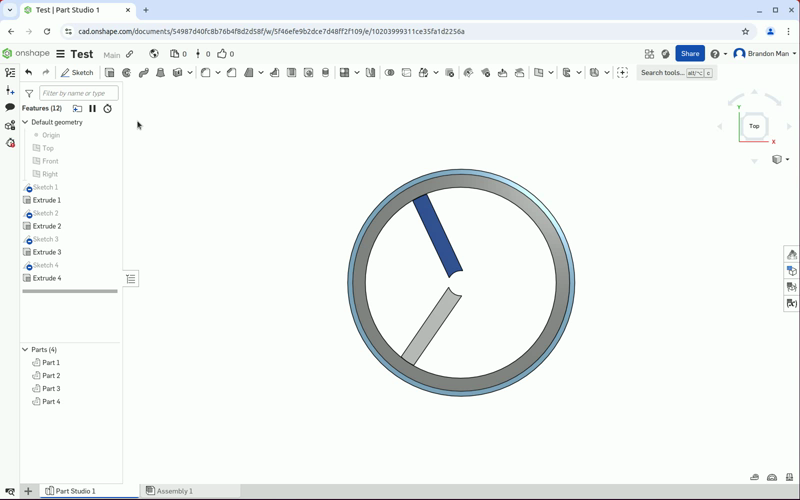
key(shift+h)
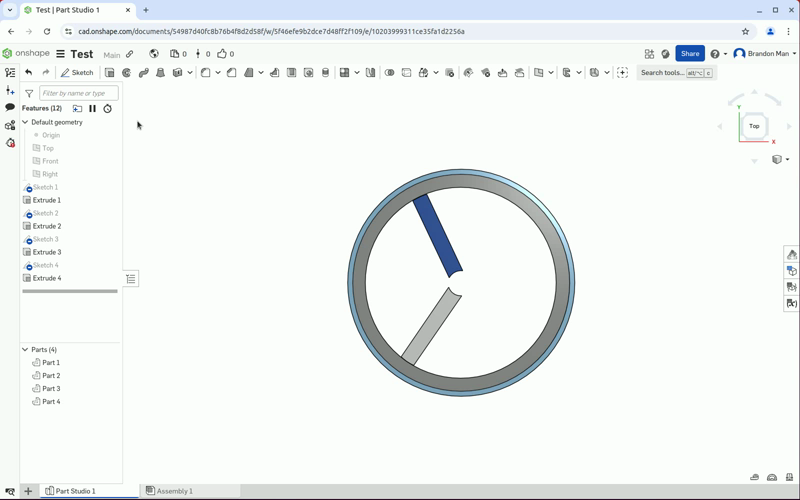
key(shift+h)
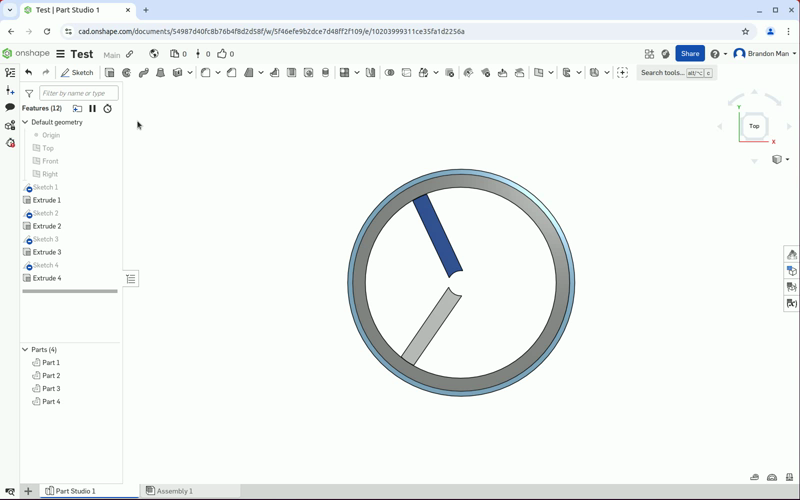
mouse_move(73, 189)
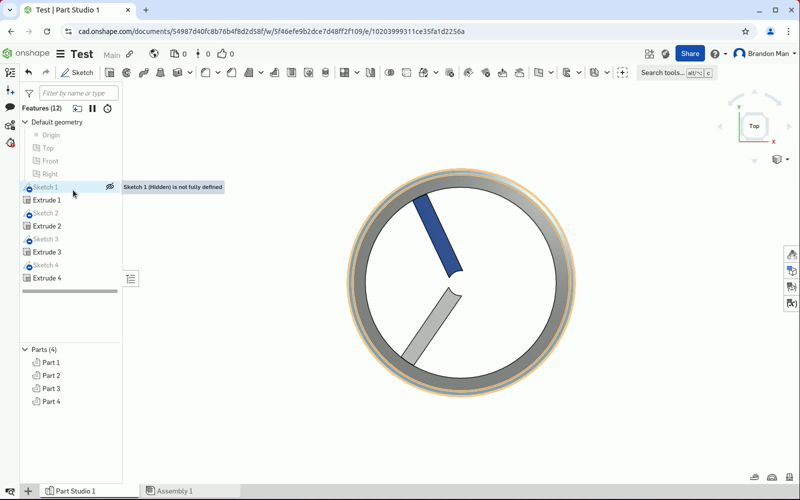
click(73, 189)
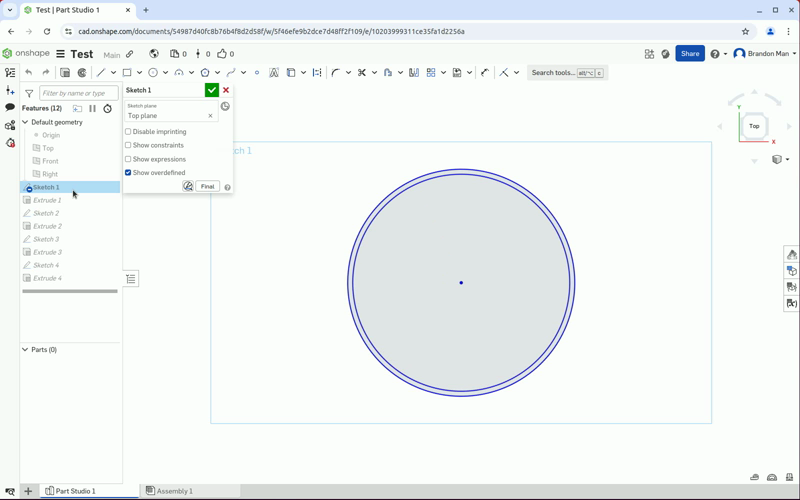
mouse_move(229, 92)
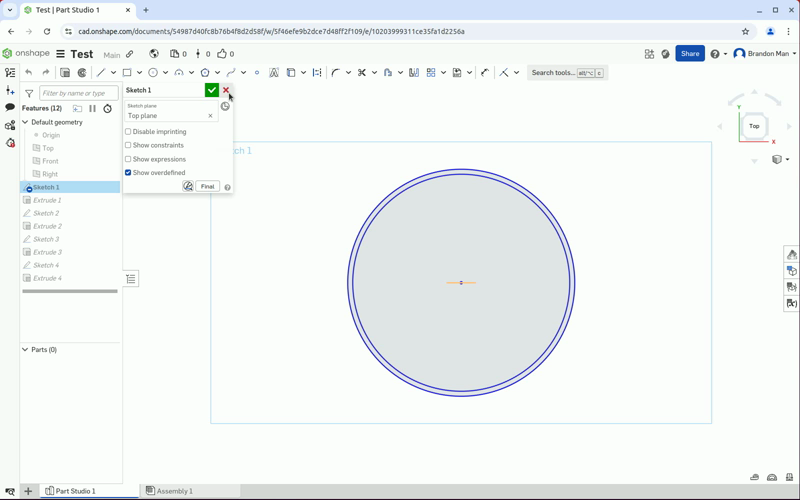
click(229, 92)
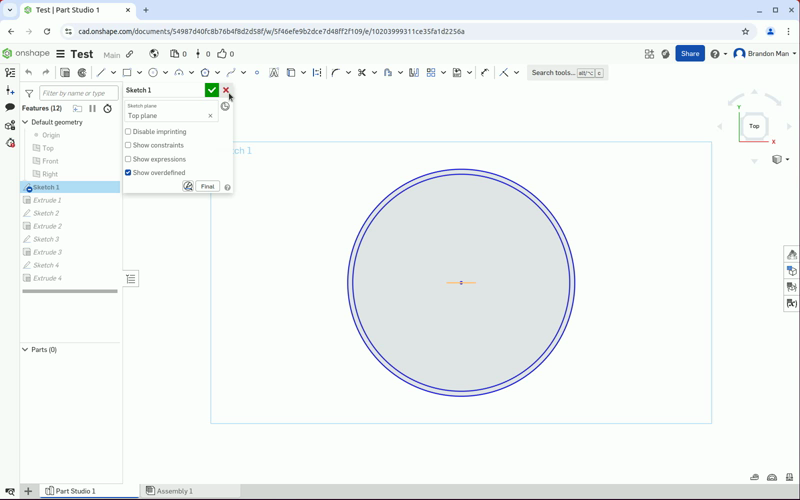
key(shift+s)
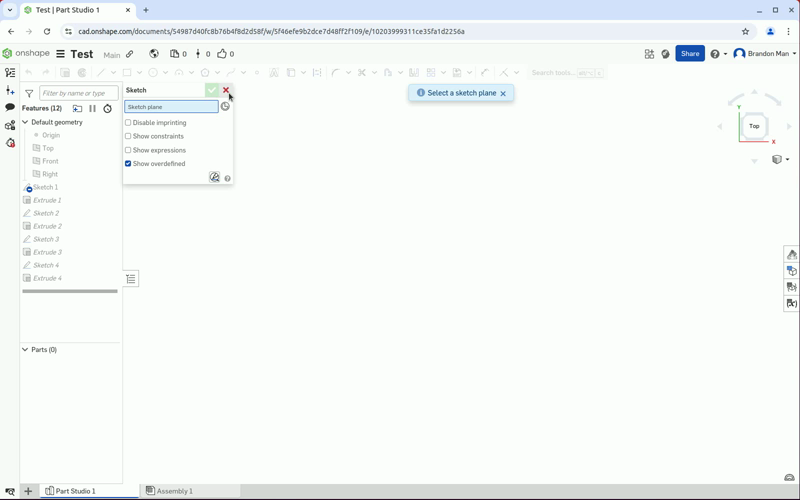
mouse_move(73, 150)
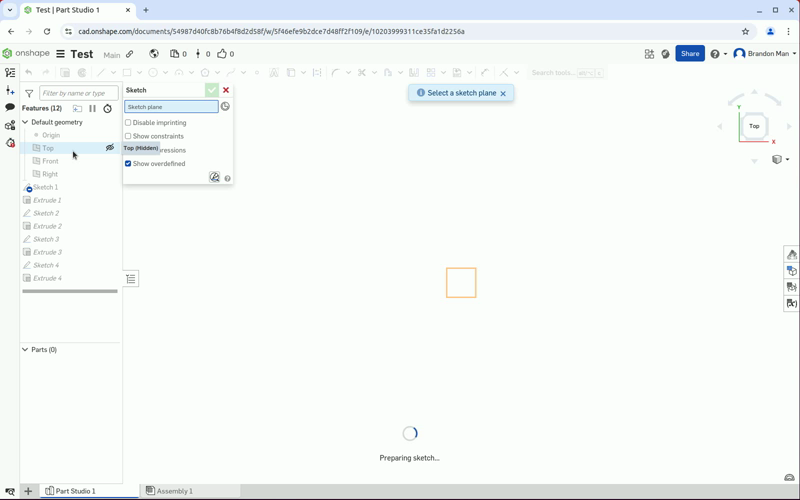
click(73, 150)
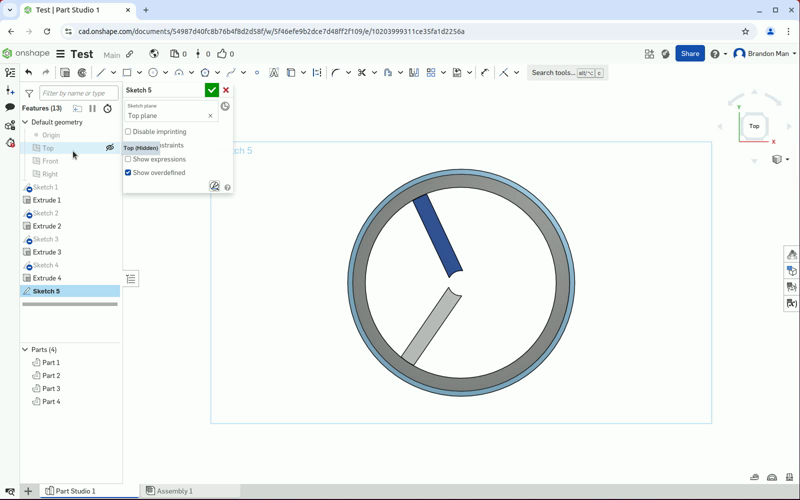
mouse_move(73, 352)
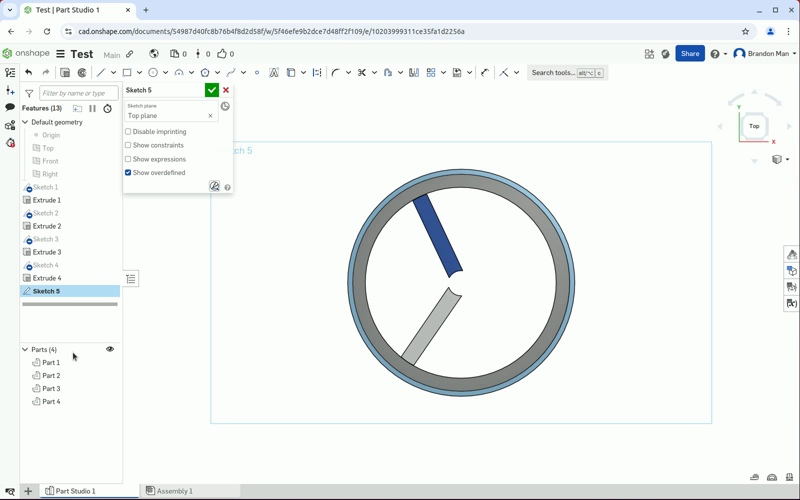
key(y)
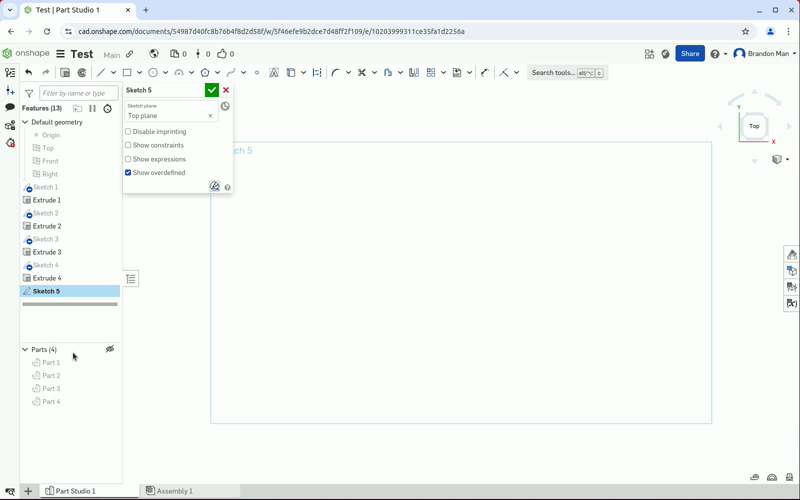
key(c)
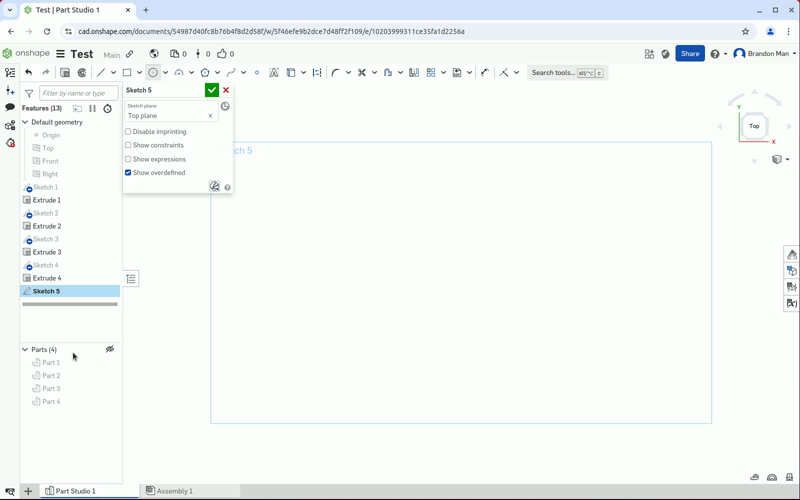
key_down(shift)
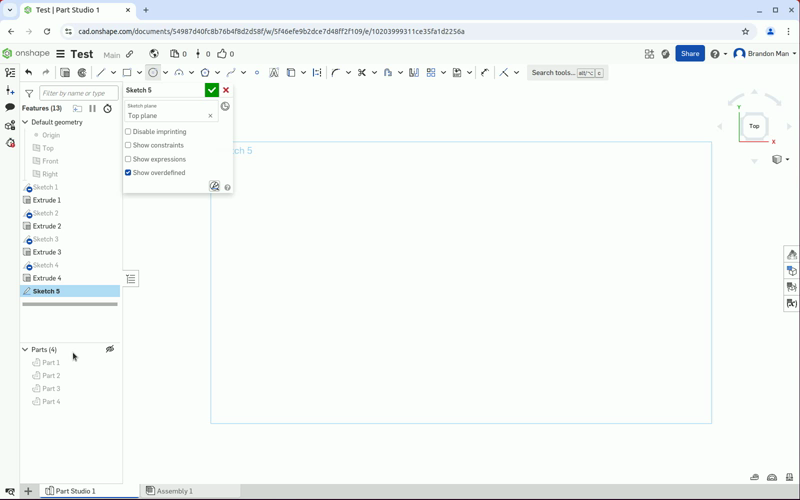
mouse_move(461, 282)
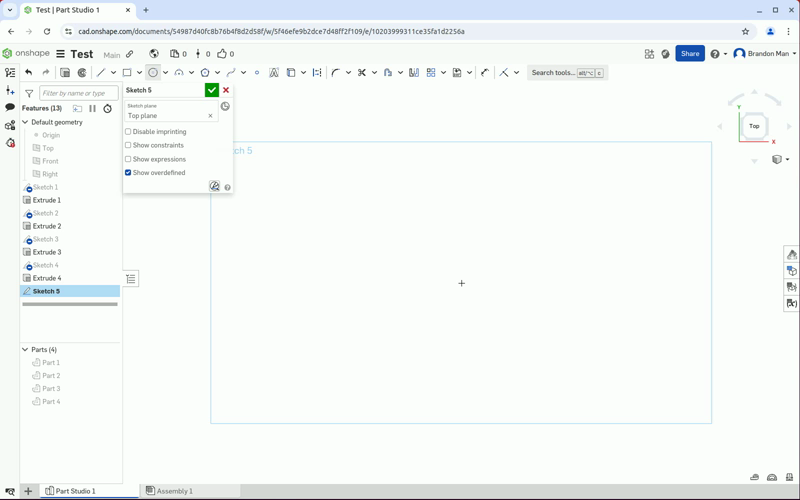
click(461, 282)
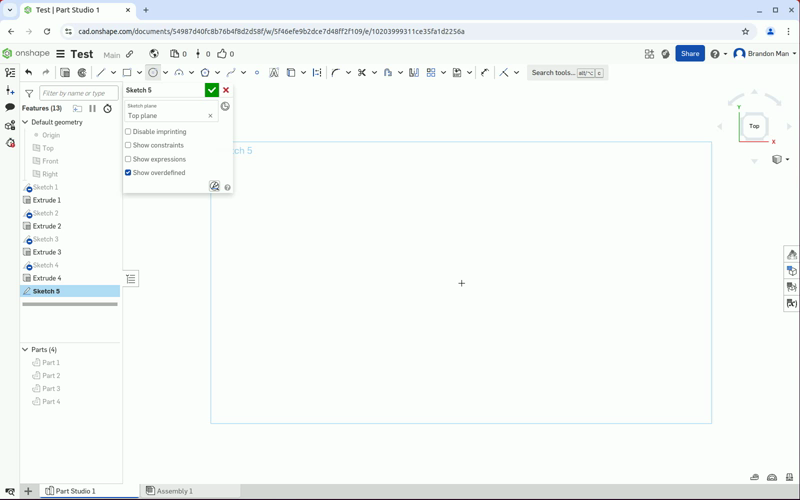
key_up(shift)
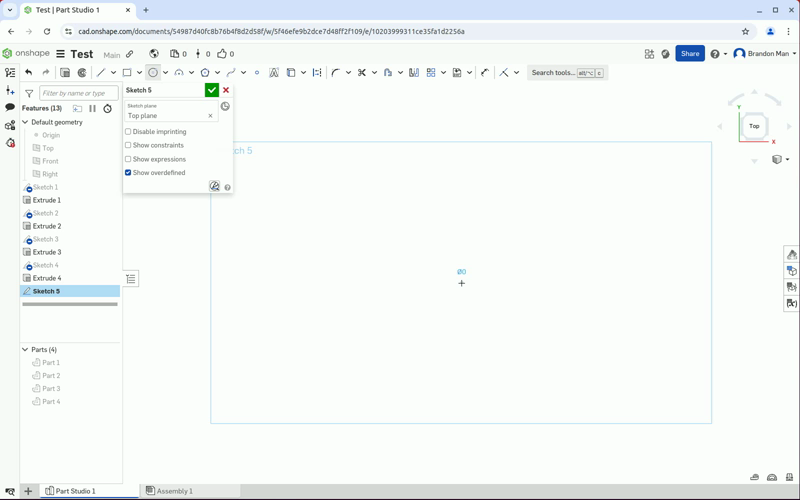
mouse_move(476, 282)
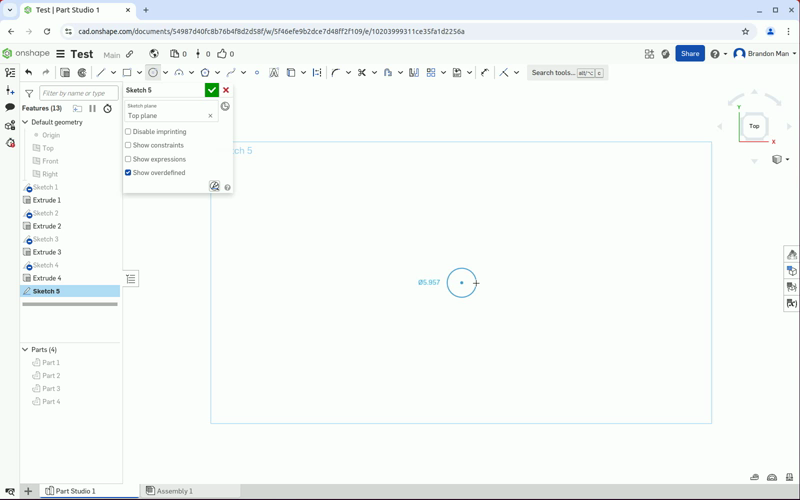
click(476, 282)
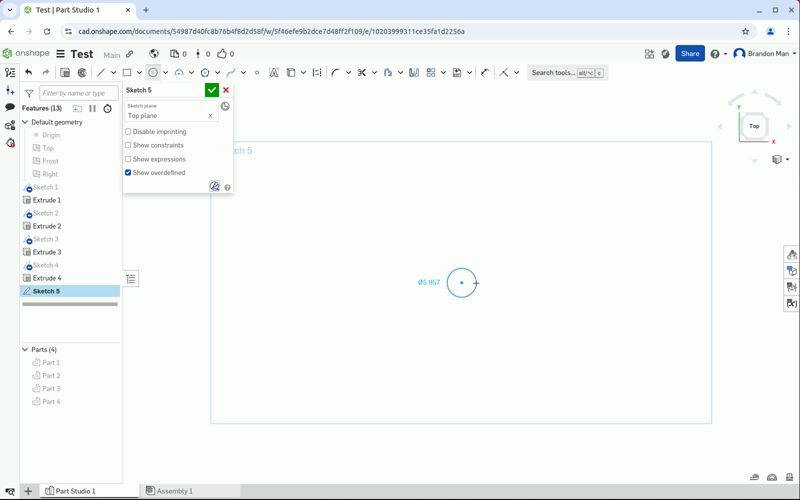
key(esc)
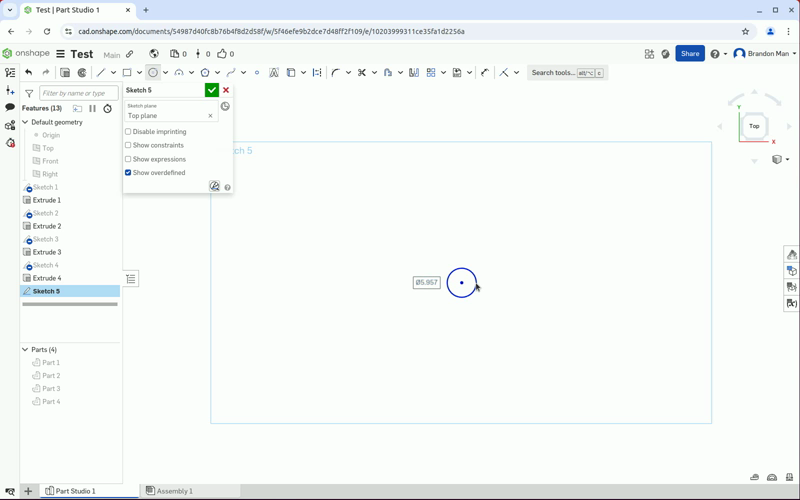
mouse_move(457, 283)
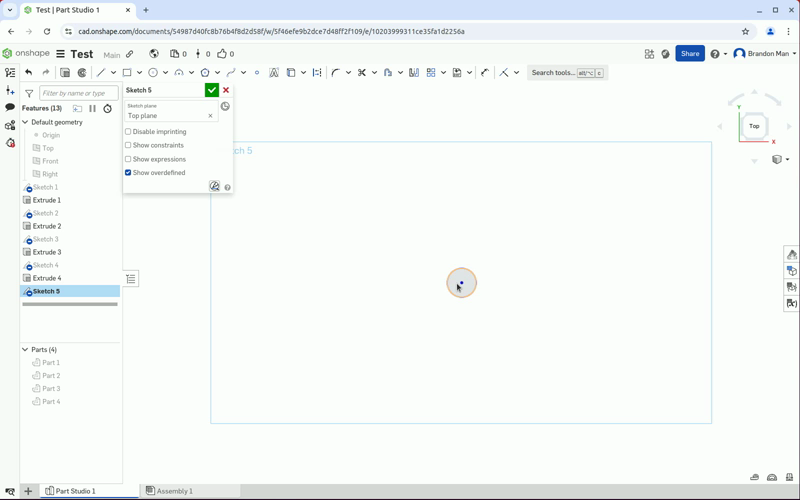
scroll(6)
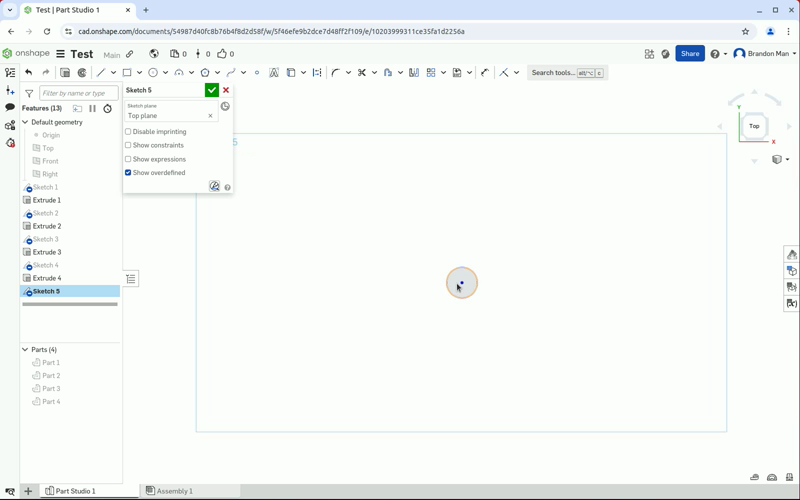
scroll(6)
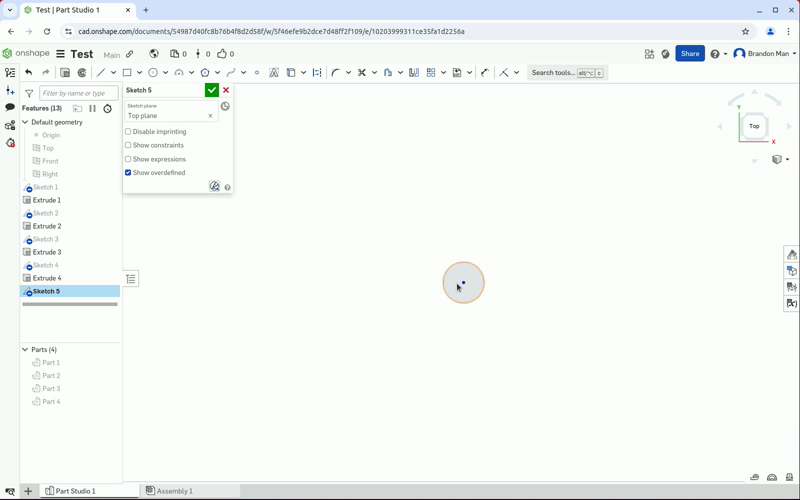
scroll(6)
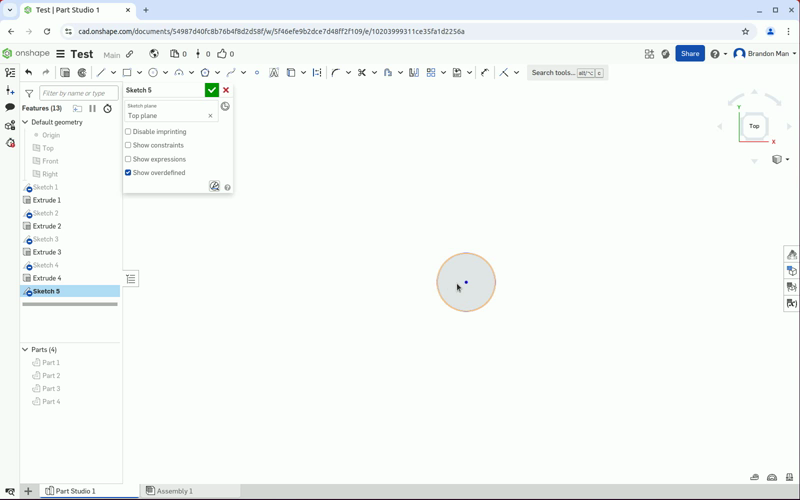
scroll(6)
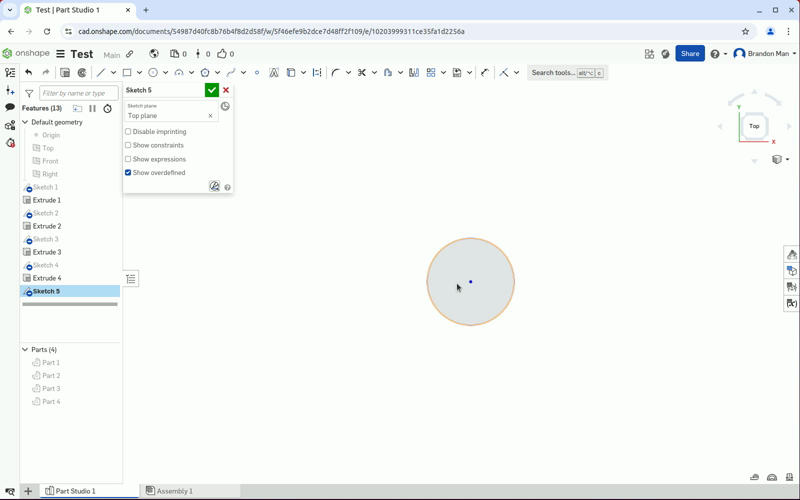
scroll(6)
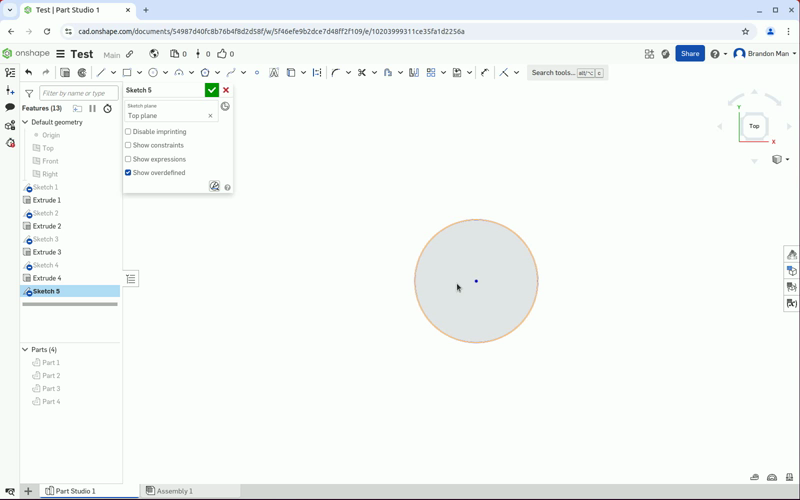
scroll(6)
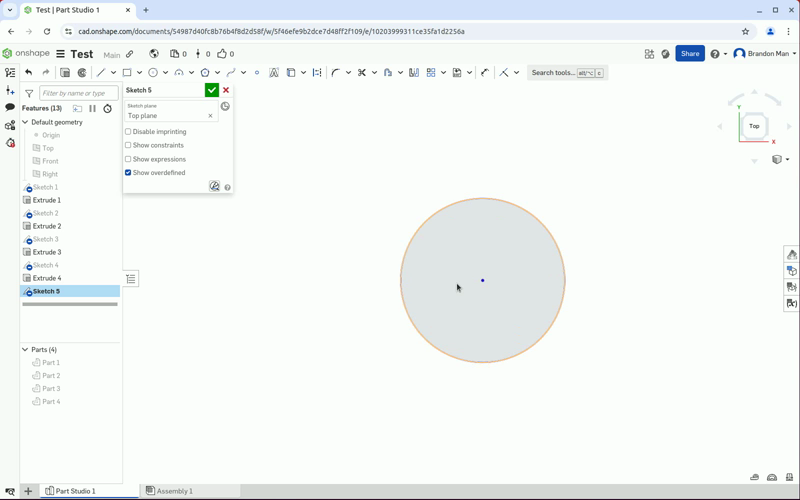
scroll(6)
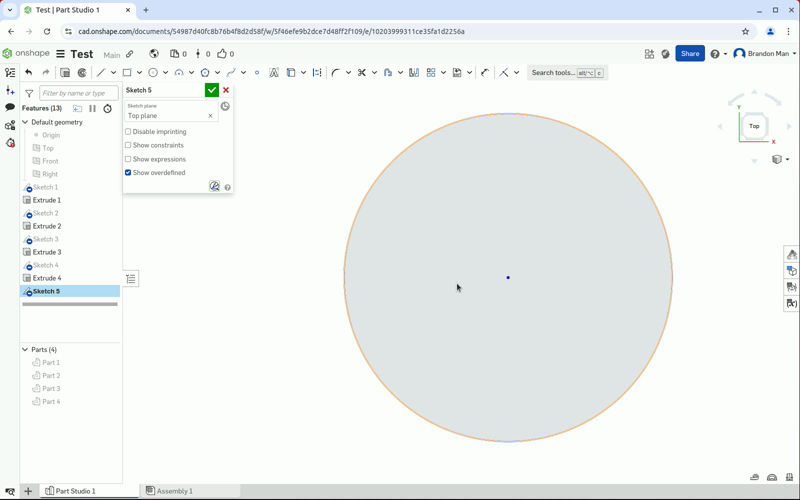
click(457, 283)
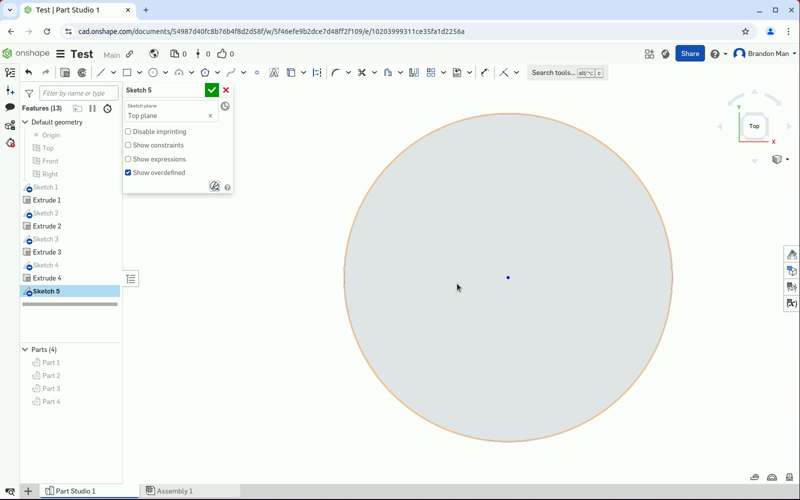
scroll(-6)
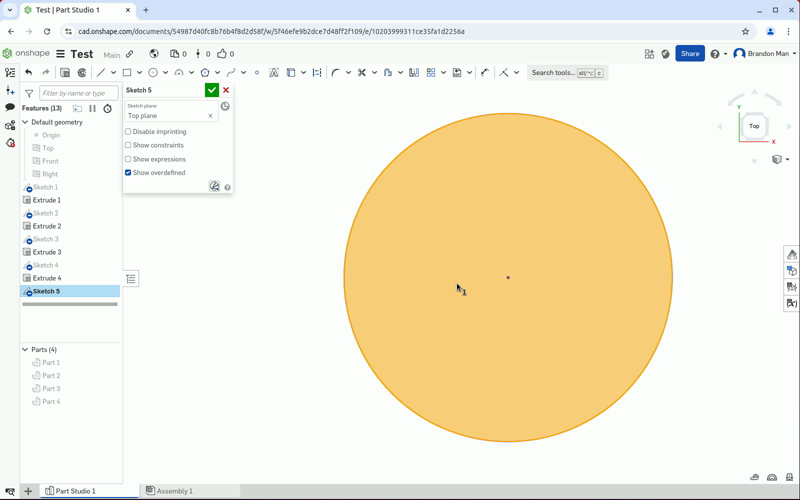
scroll(-6)
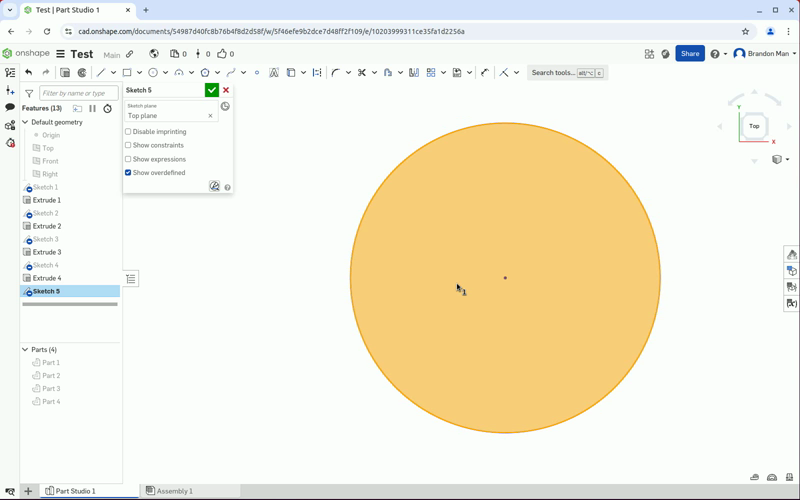
scroll(-6)
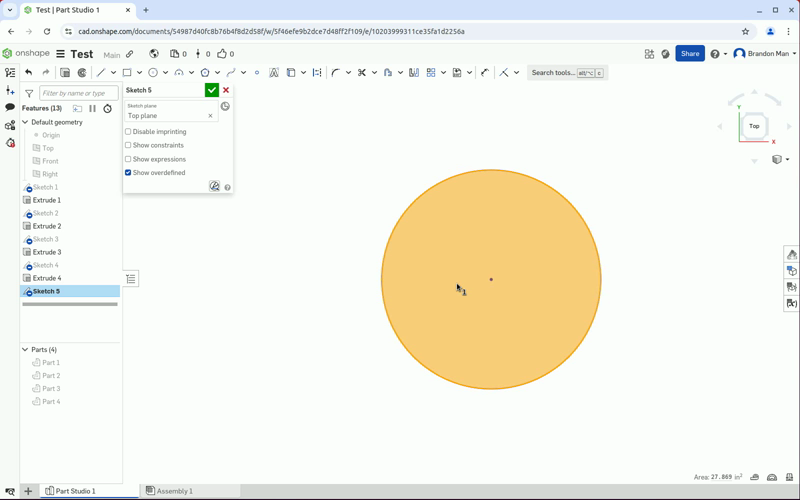
scroll(-6)
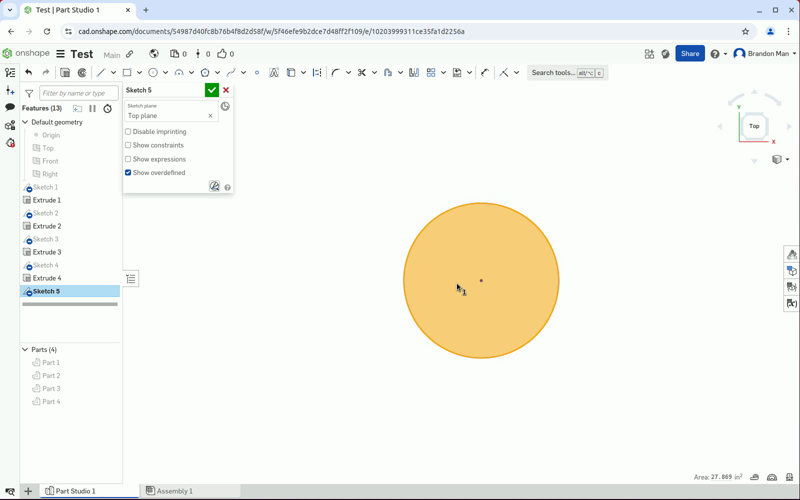
scroll(-6)
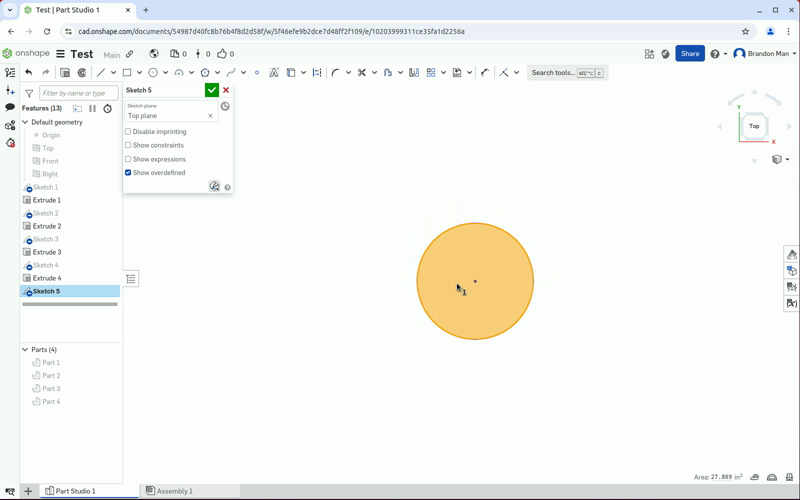
scroll(-6)
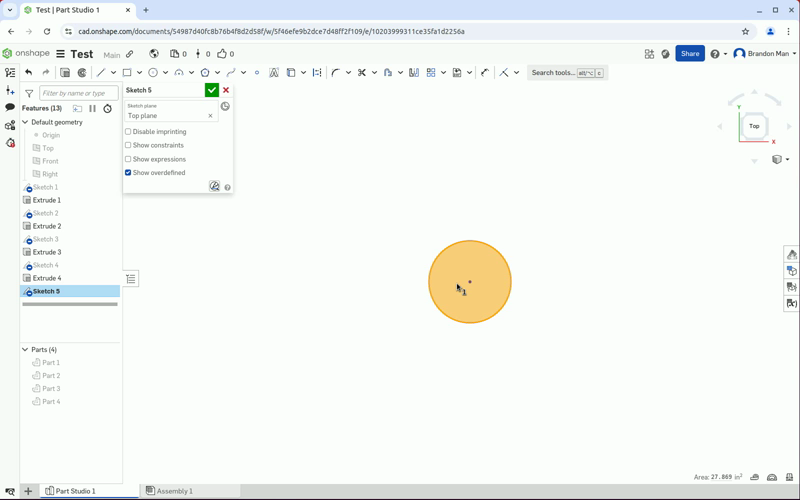
scroll(-6)
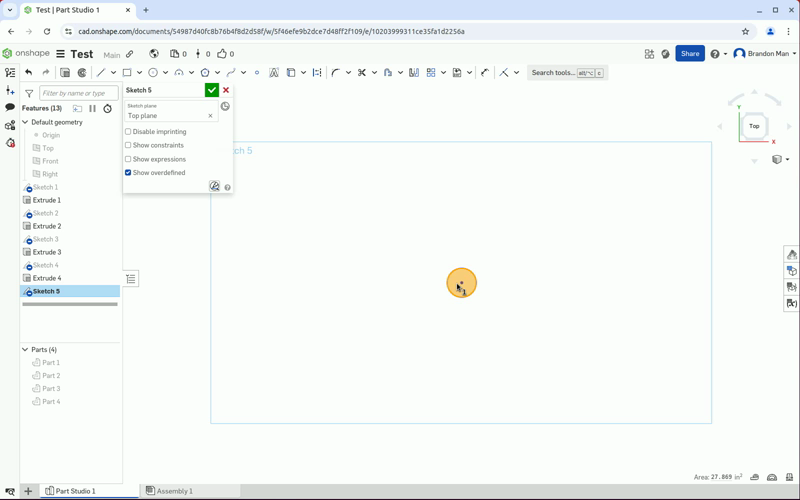
mouse_move(73, 352)
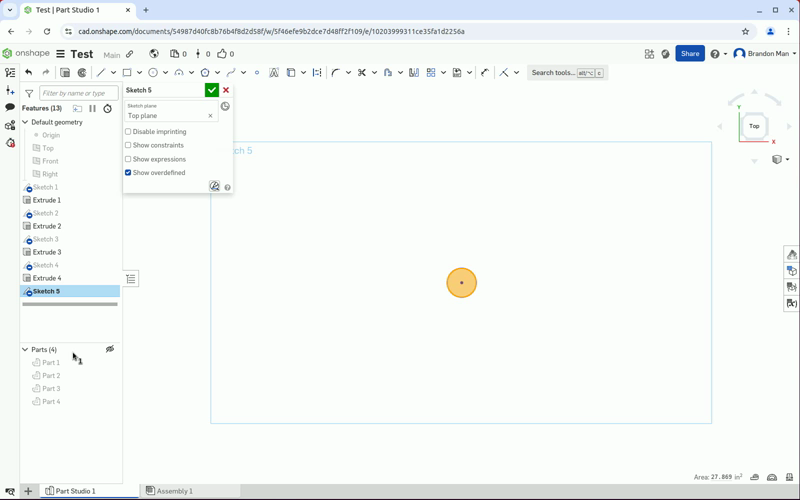
key(shift+y)
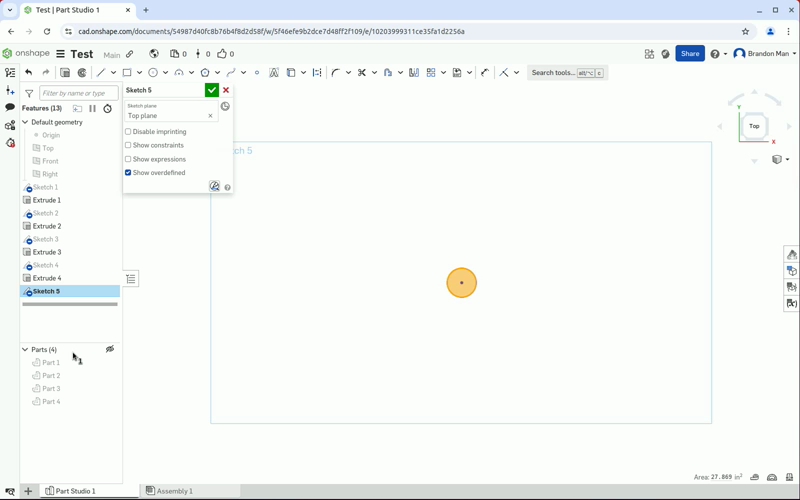
key(shift+e)
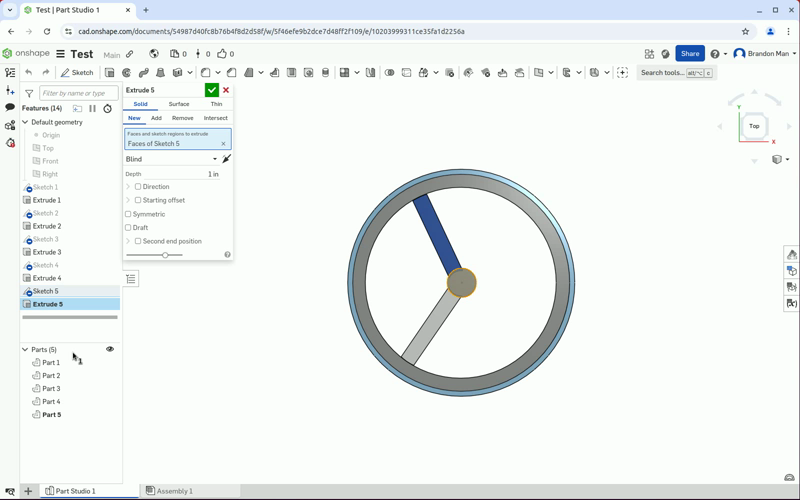
mouse_move(143, 106)
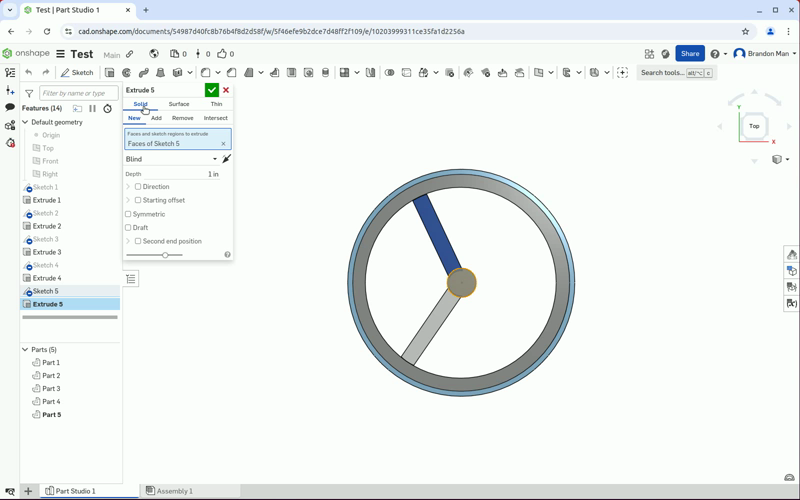
click(143, 106)
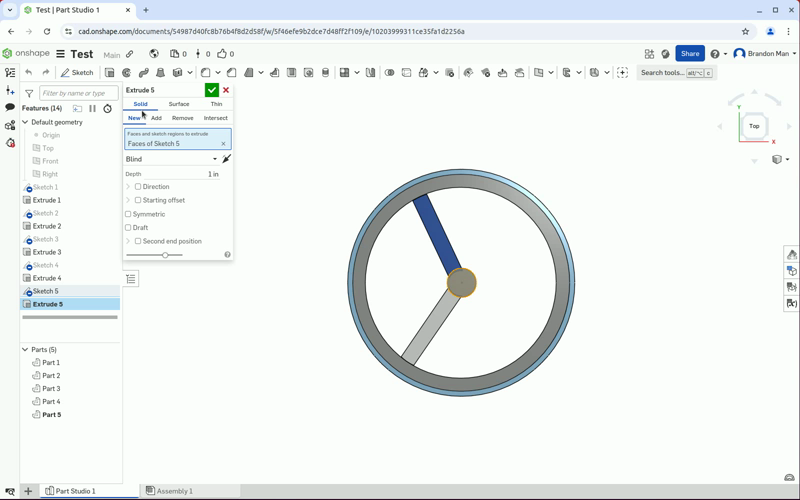
mouse_move(137, 120)
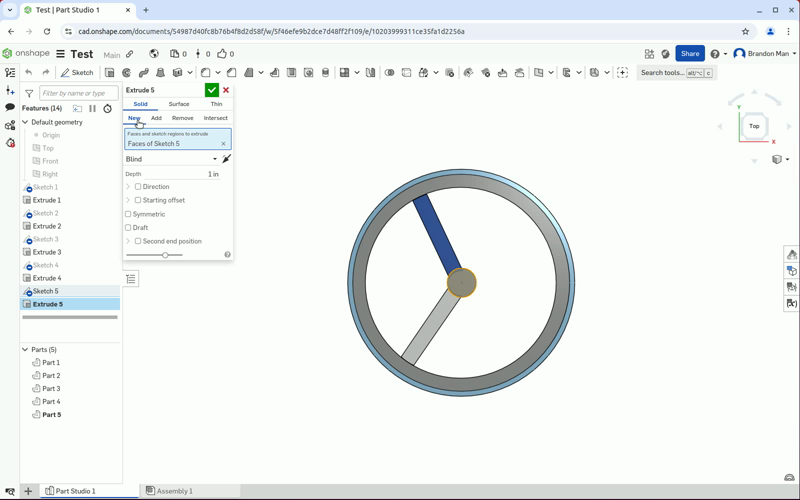
click(137, 120)
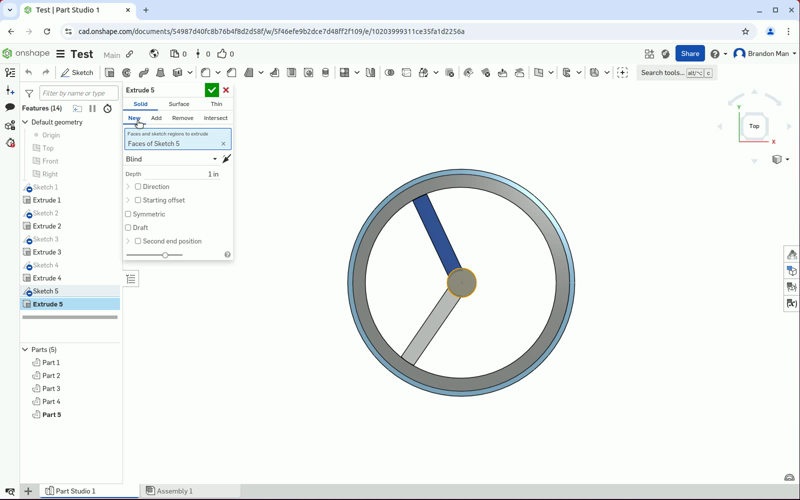
key(tab, 4)
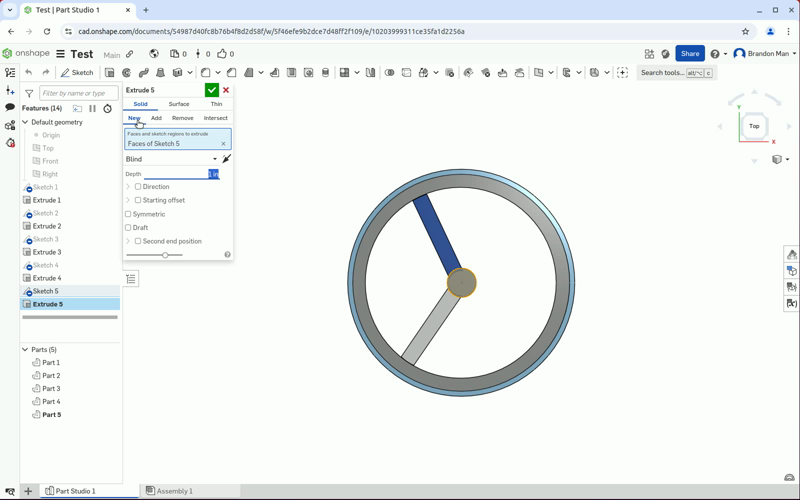
text(0.722)
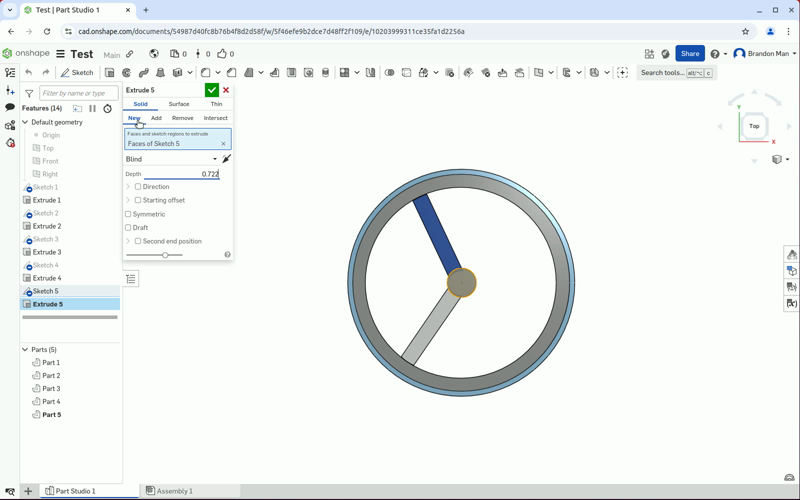
key(enter)
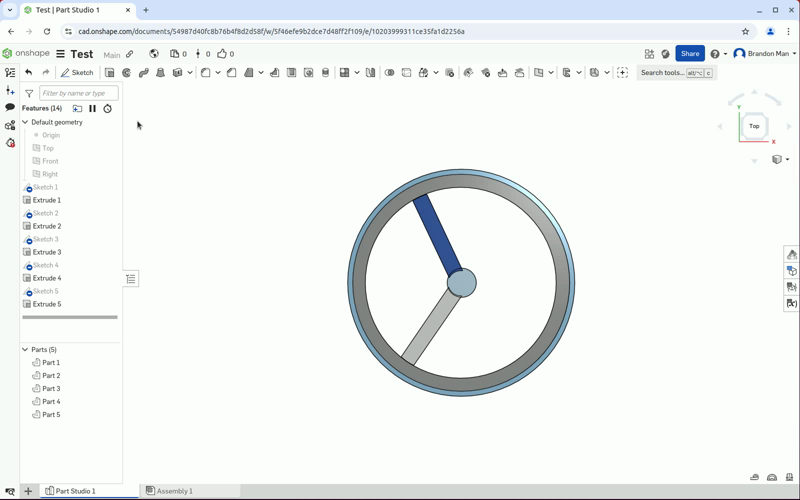
key(shift+h)
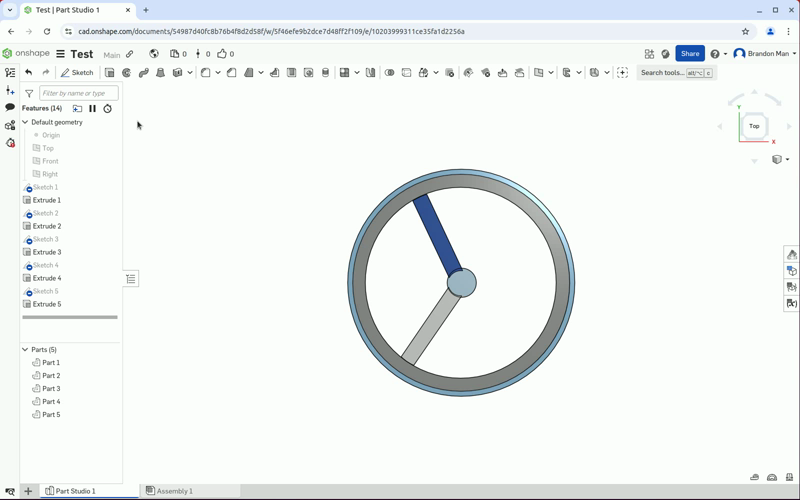
key(shift+h)
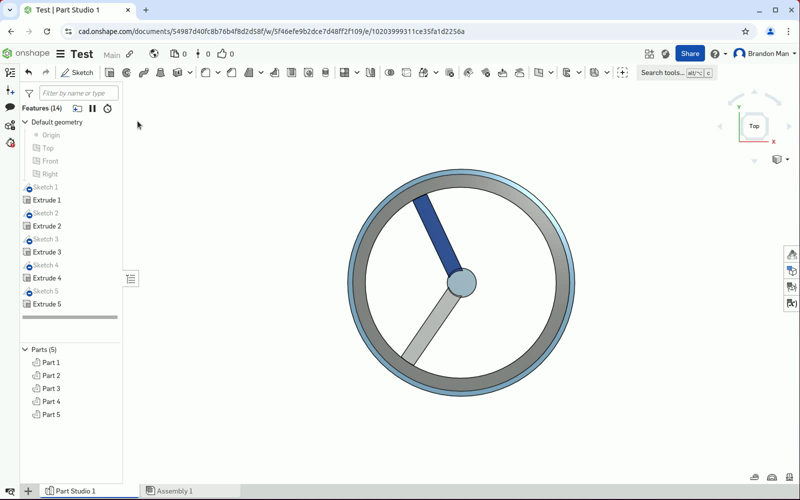
mouse_move(73, 189)
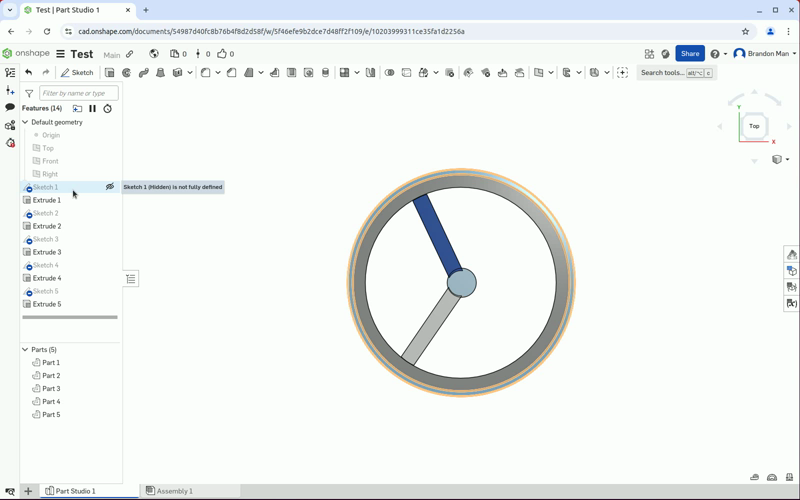
click(73, 189)
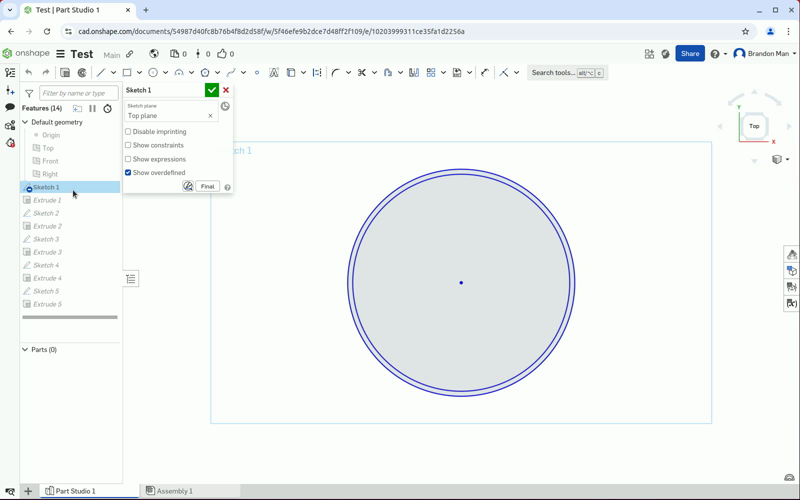
mouse_move(229, 92)
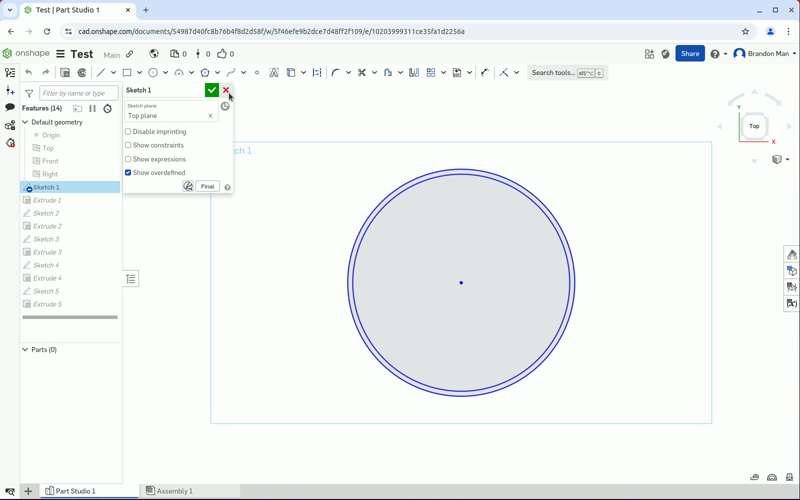
click(229, 92)
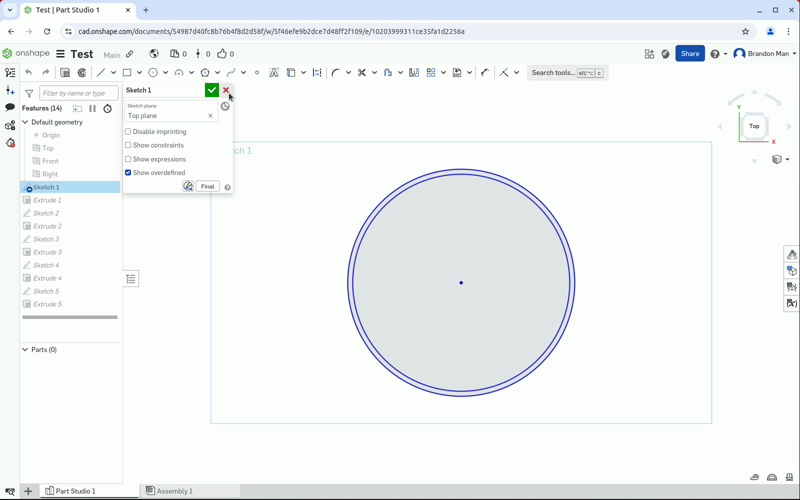
key(shift+s)
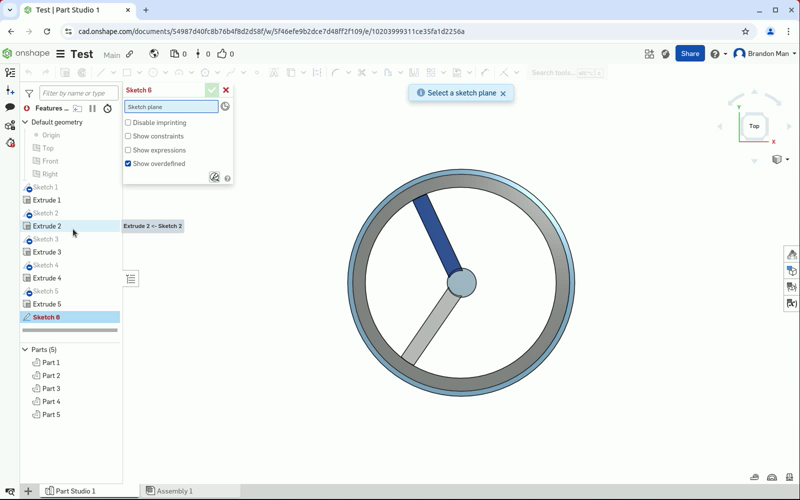
scroll(3)
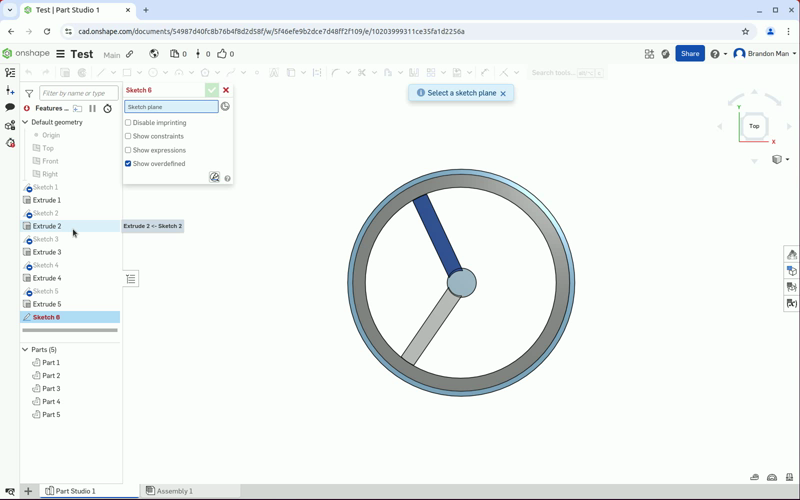
mouse_move(73, 150)
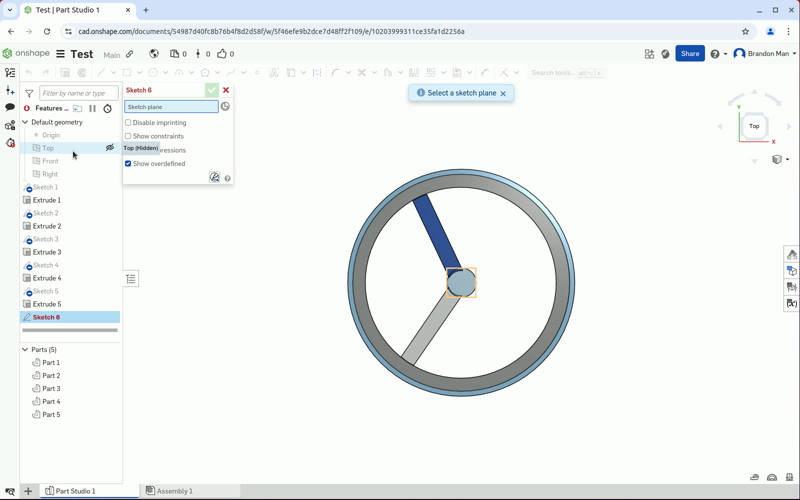
click(73, 150)
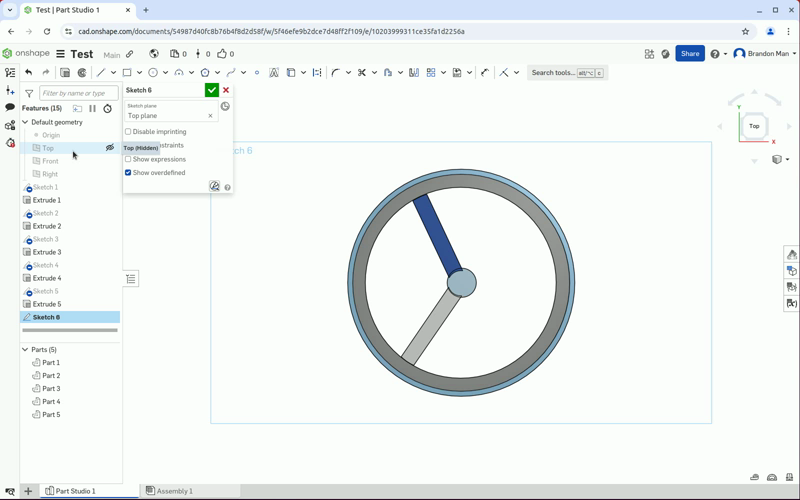
mouse_move(73, 352)
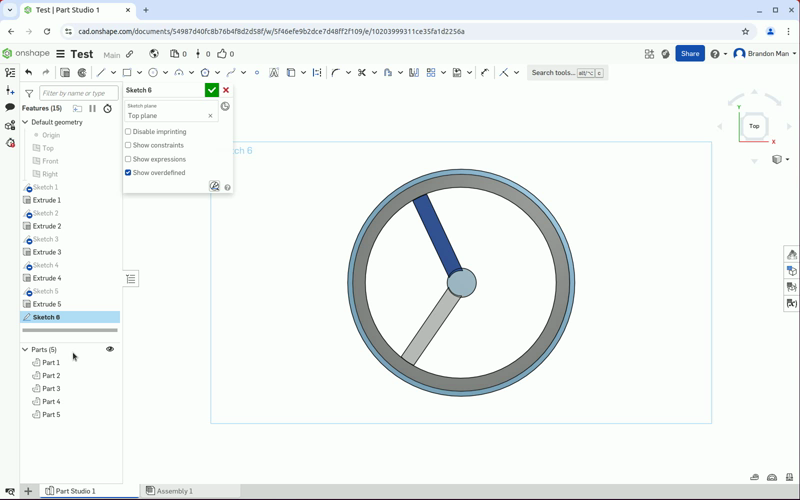
key(y)
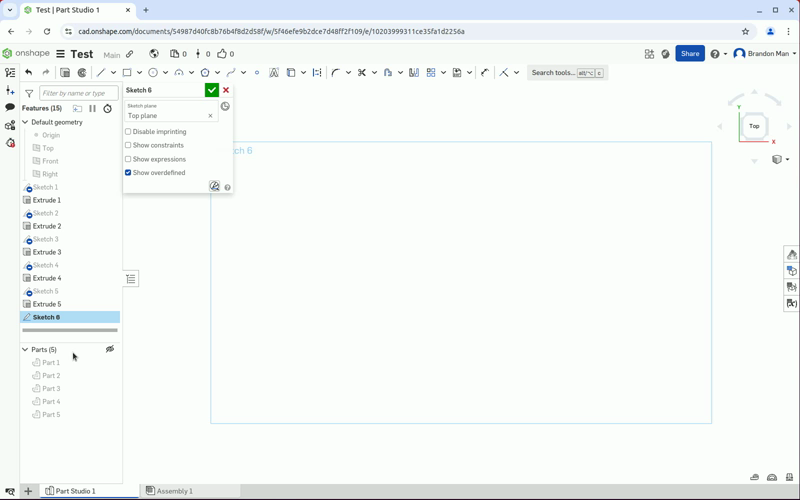
key(l)
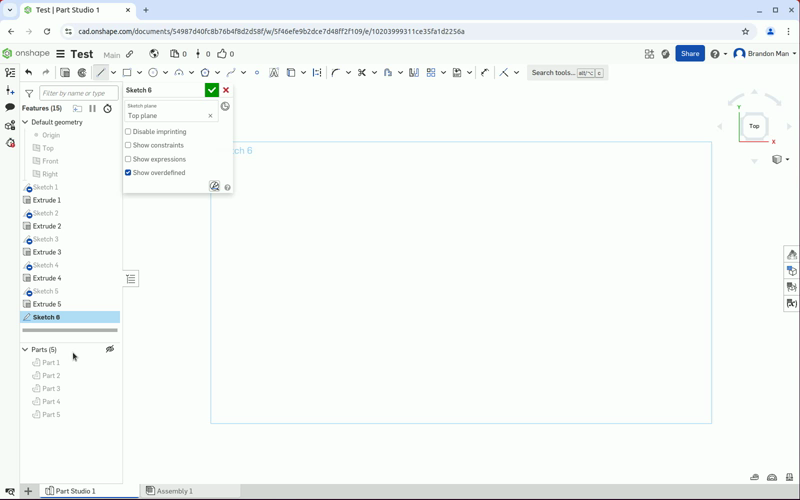
key_down(shift)
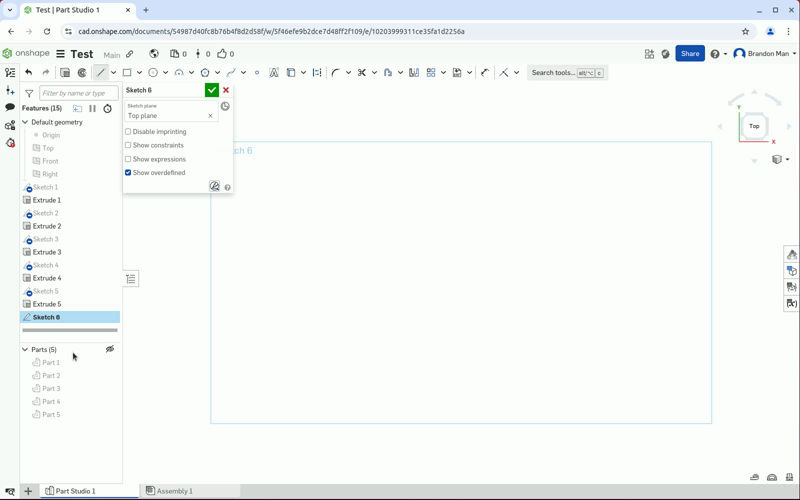
mouse_move(471, 291)
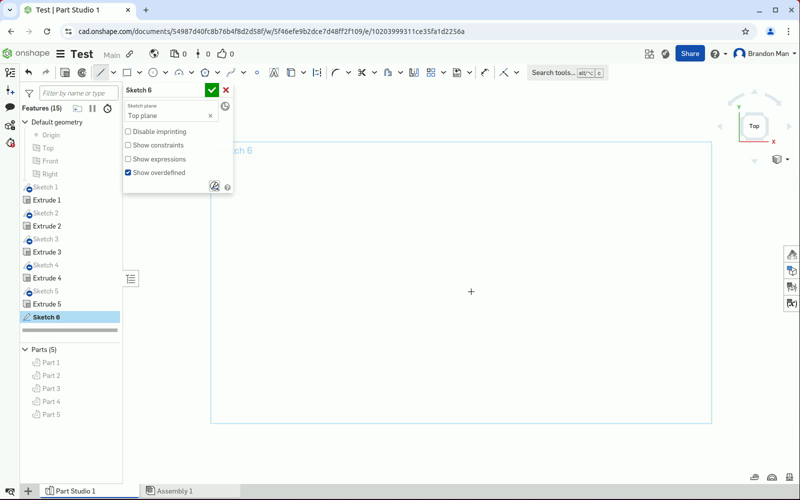
click(471, 291)
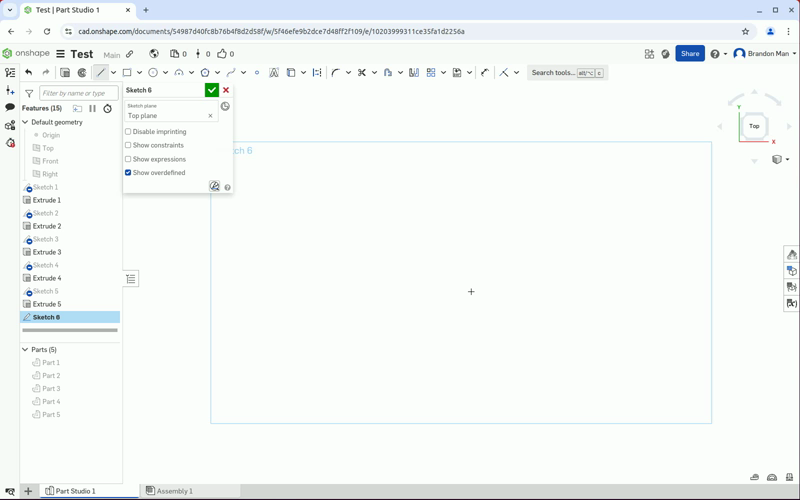
key_up(shift)
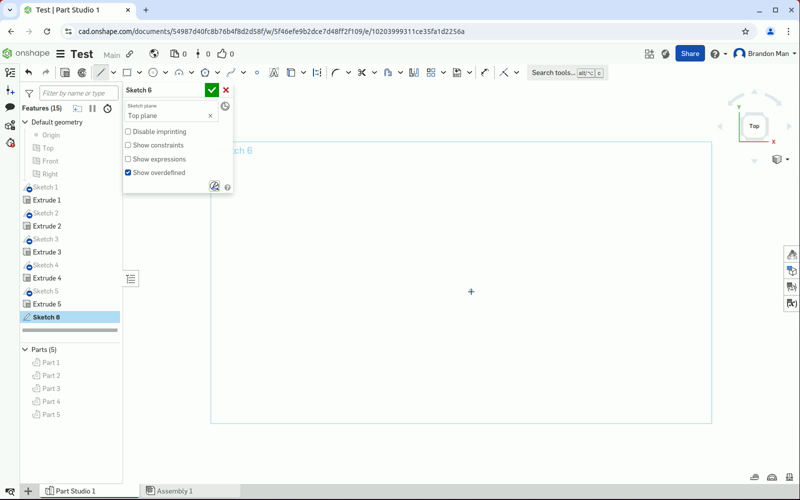
key_down(shift)
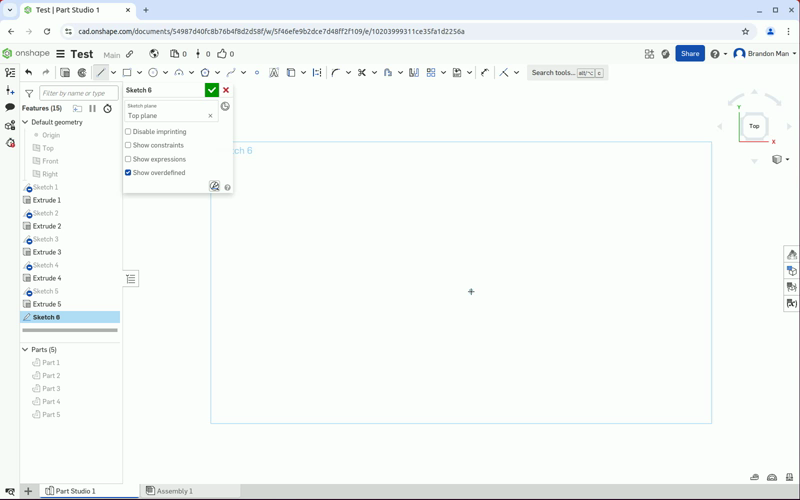
mouse_move(556, 298)
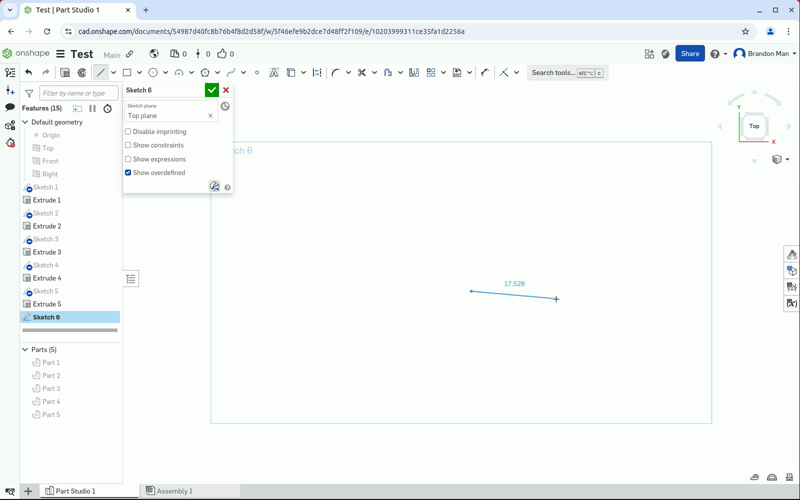
click(556, 298)
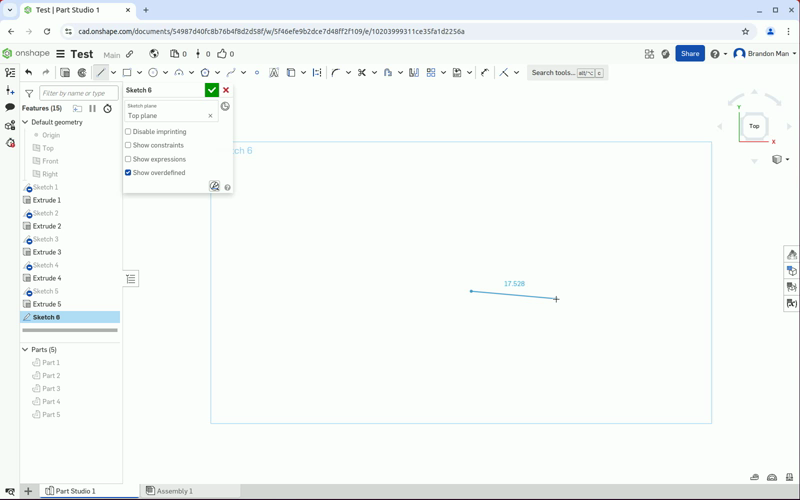
key_up(shift)
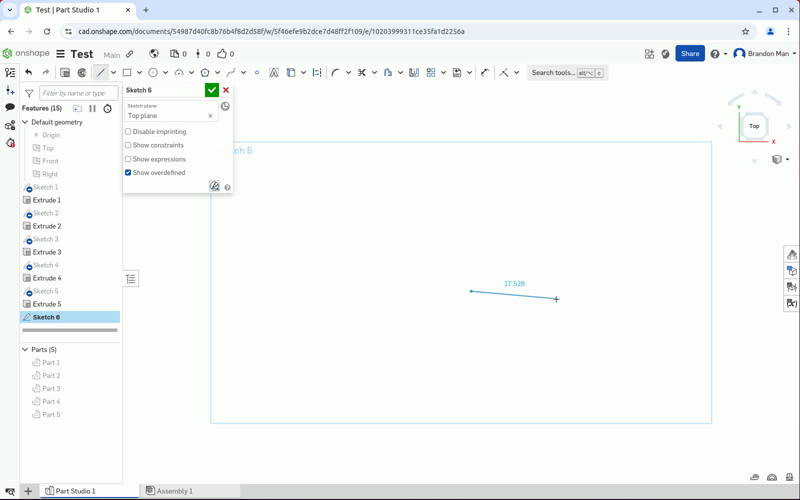
key(esc)
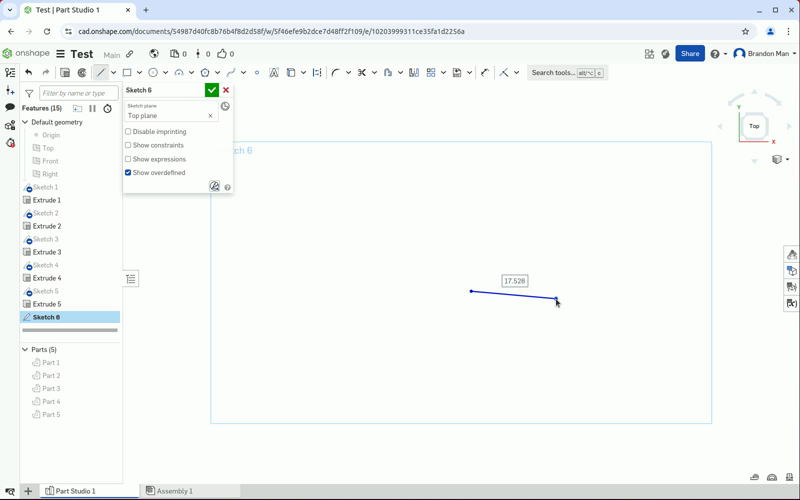
key(a)
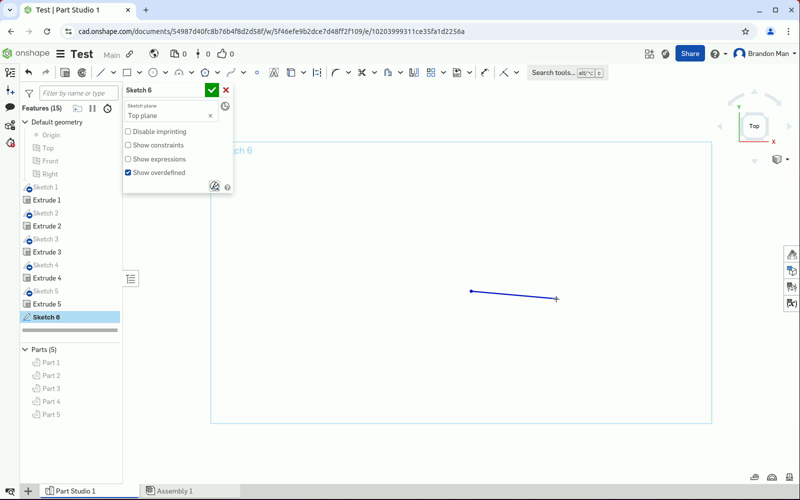
mouse_move(556, 298)
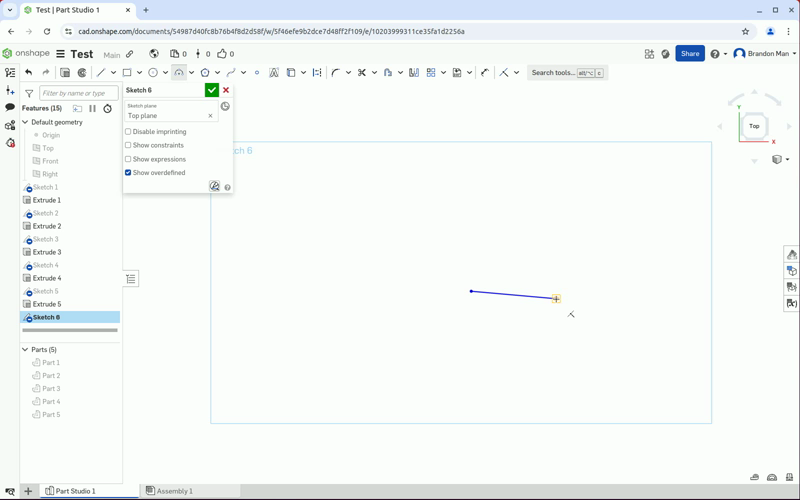
click(556, 298)
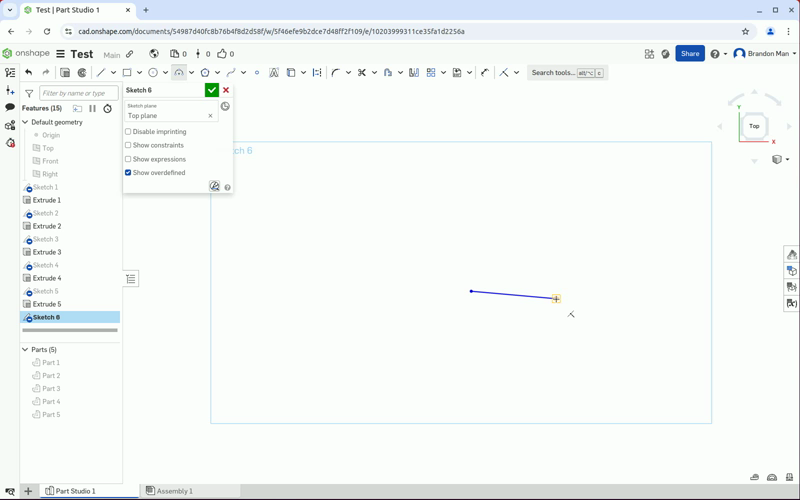
key_down(shift)
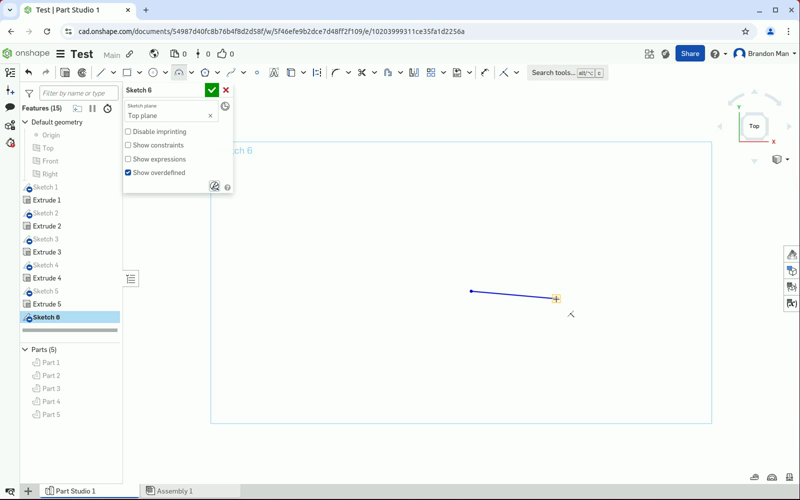
mouse_move(557, 282)
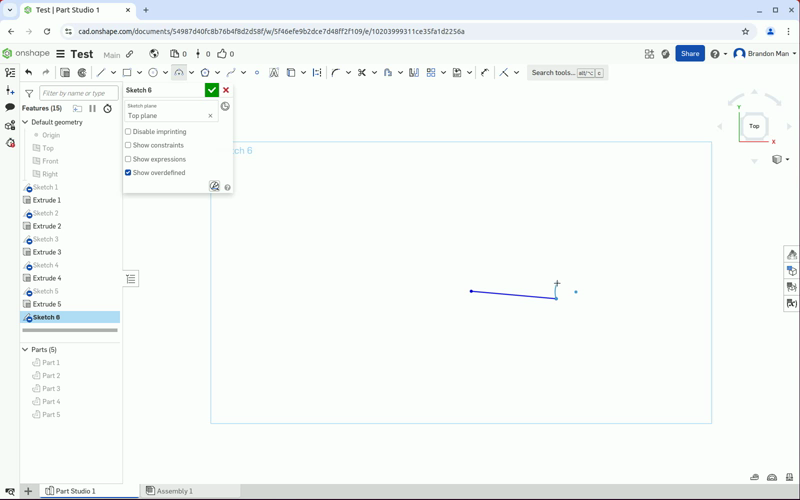
click(557, 282)
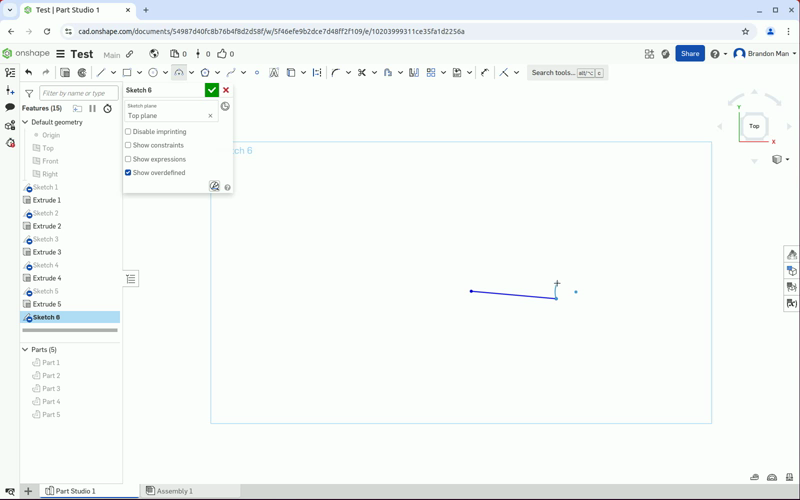
mouse_move(557, 290)
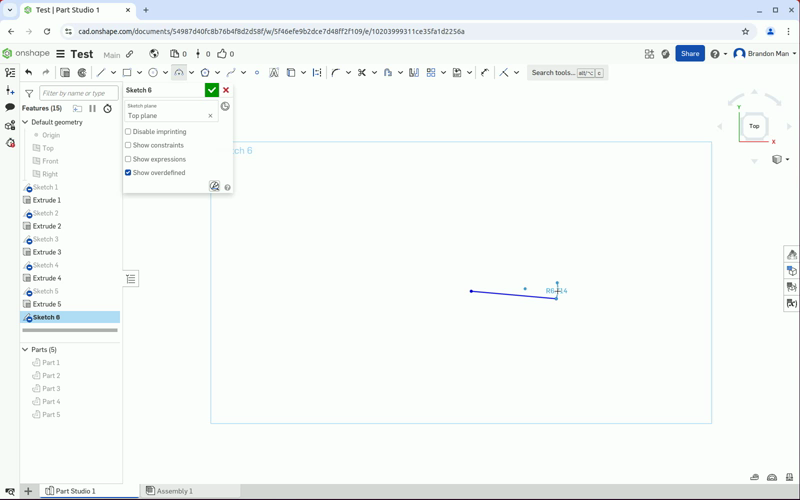
click(557, 290)
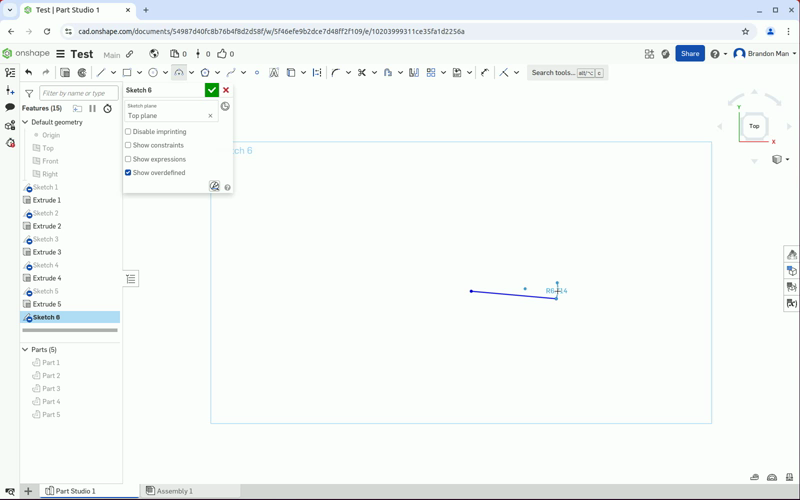
key_up(shift)
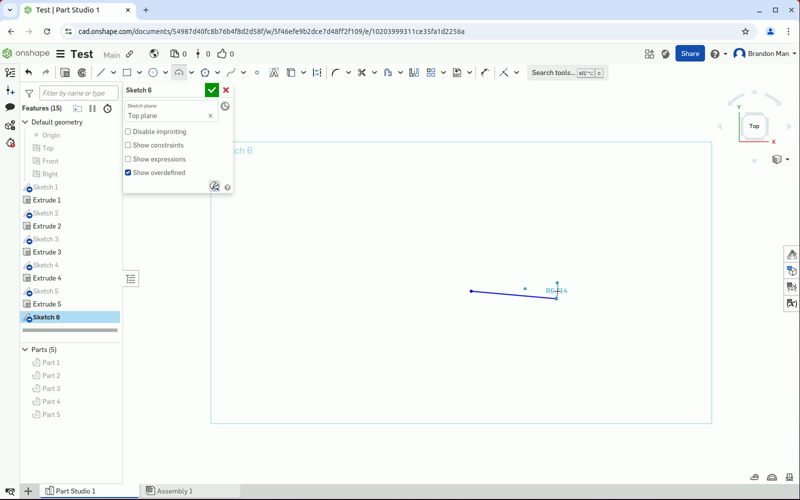
key(esc)
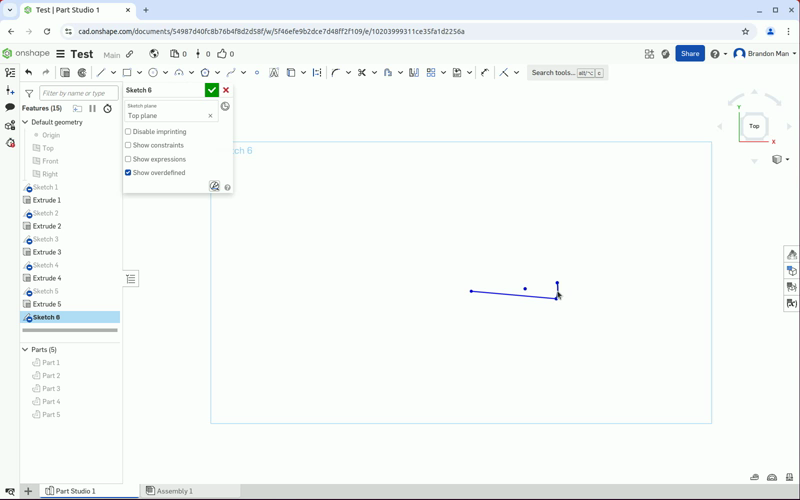
key(l)
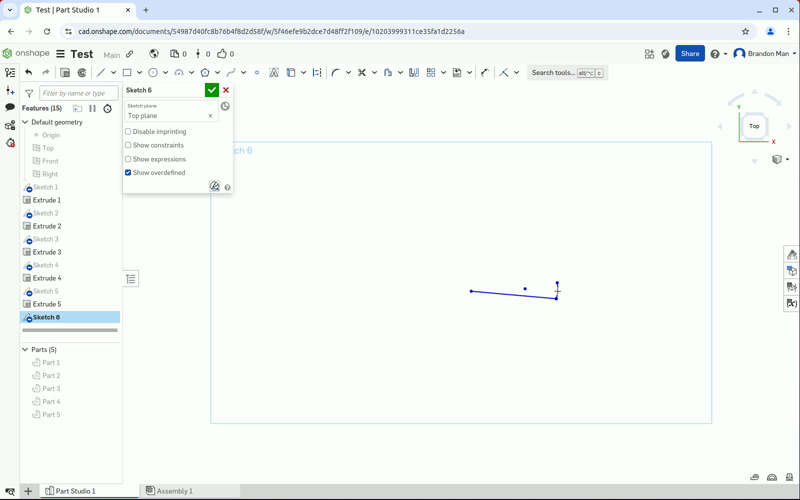
mouse_move(557, 282)
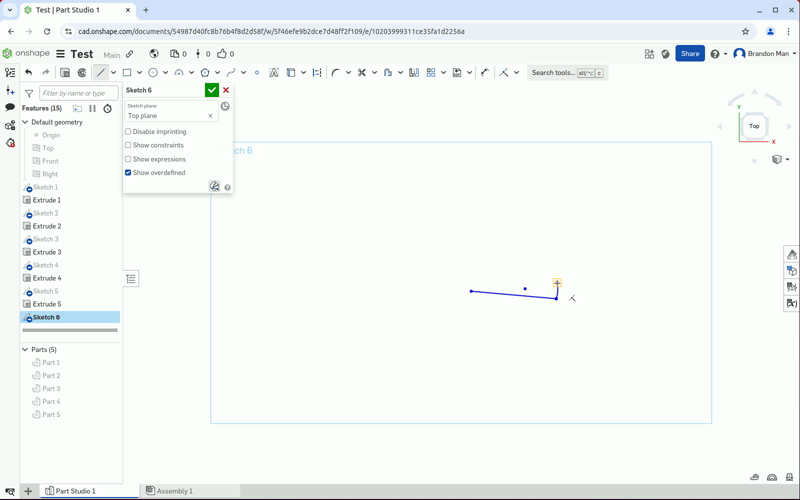
click(557, 282)
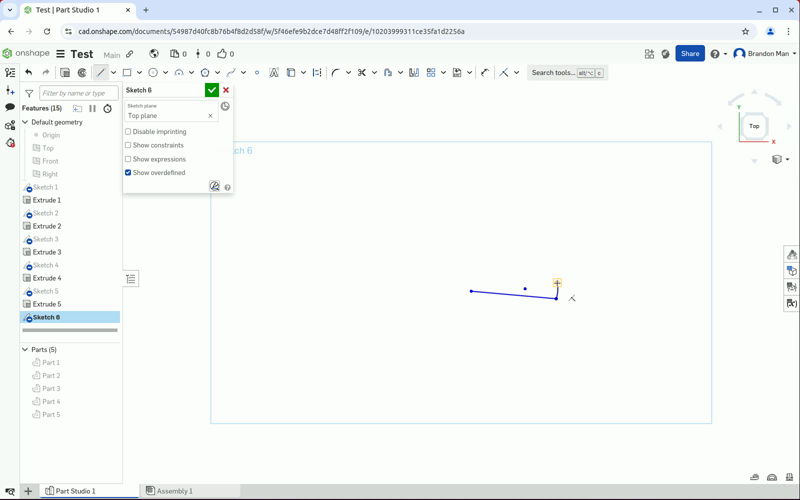
key_down(shift)
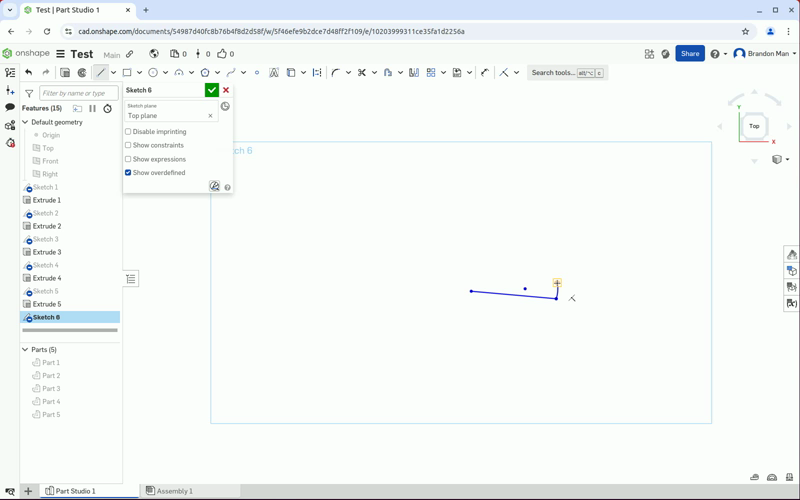
mouse_move(472, 275)
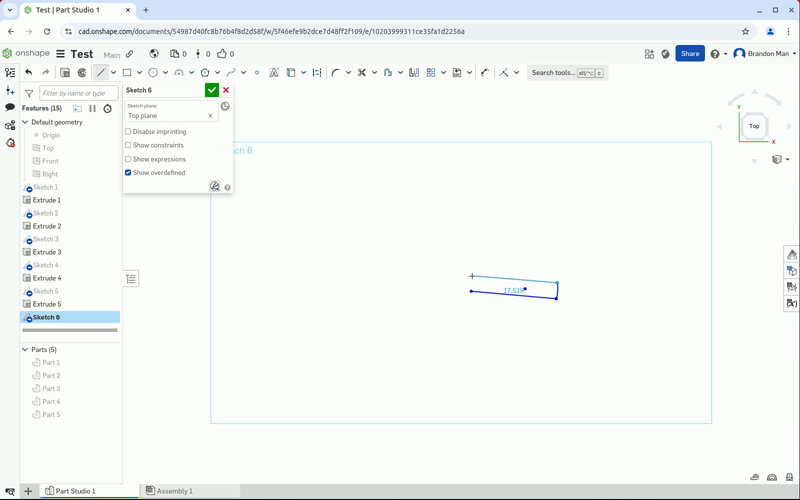
click(472, 275)
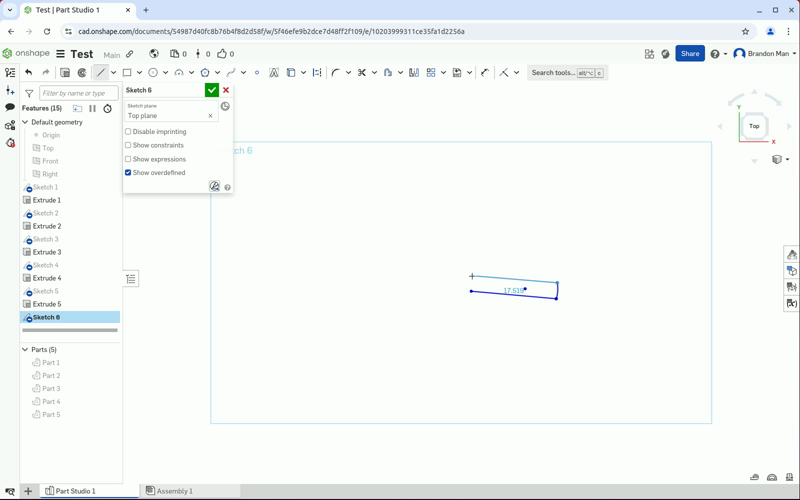
key_up(shift)
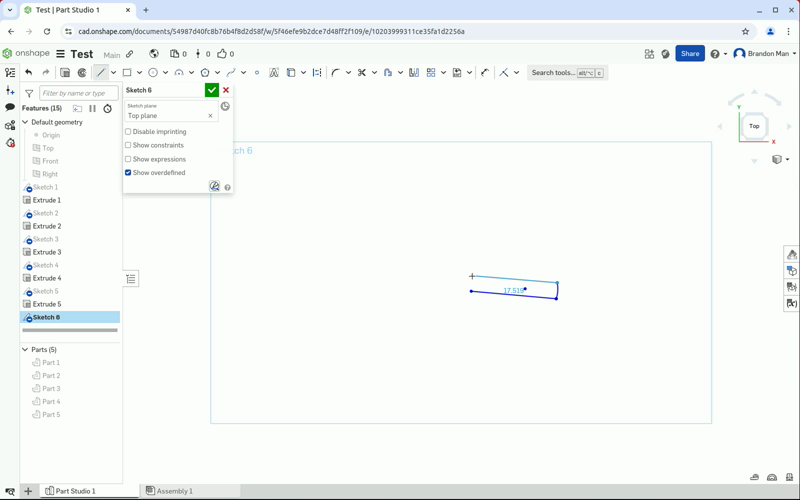
key(esc)
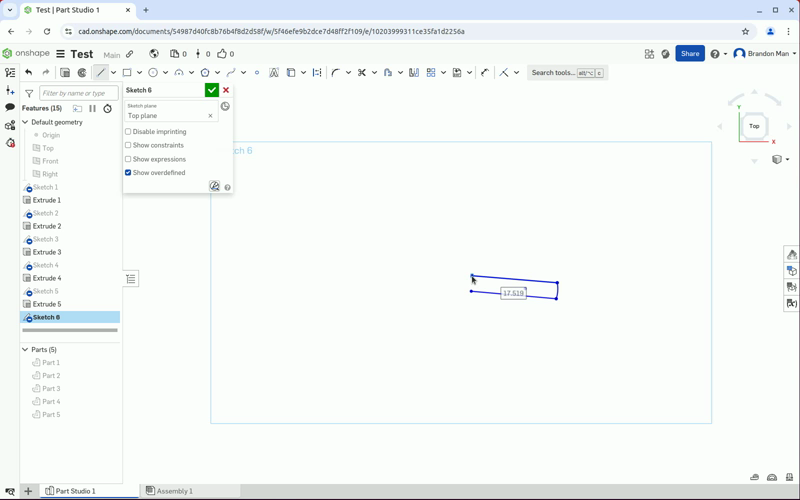
key(a)
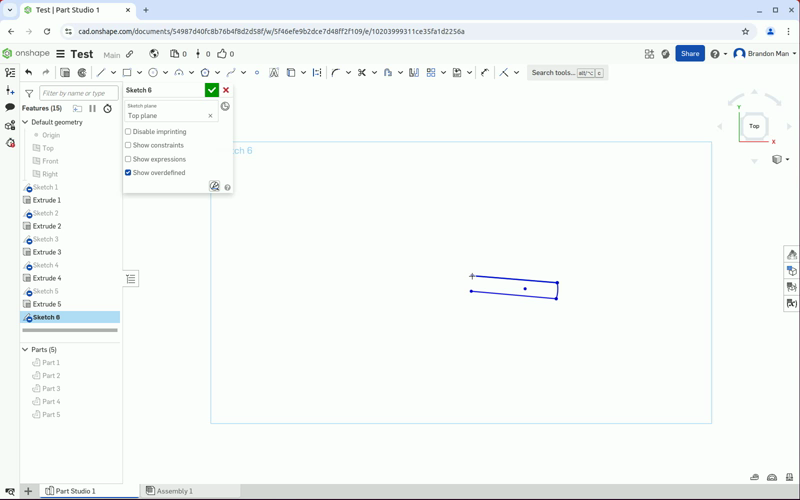
mouse_move(472, 275)
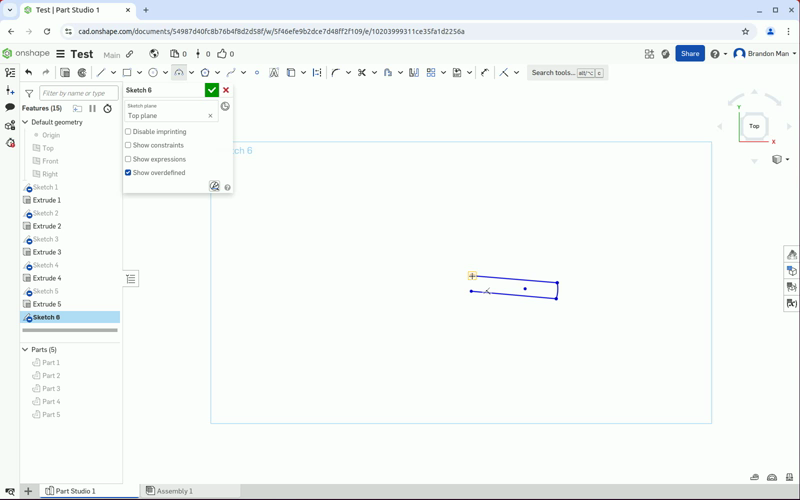
click(472, 275)
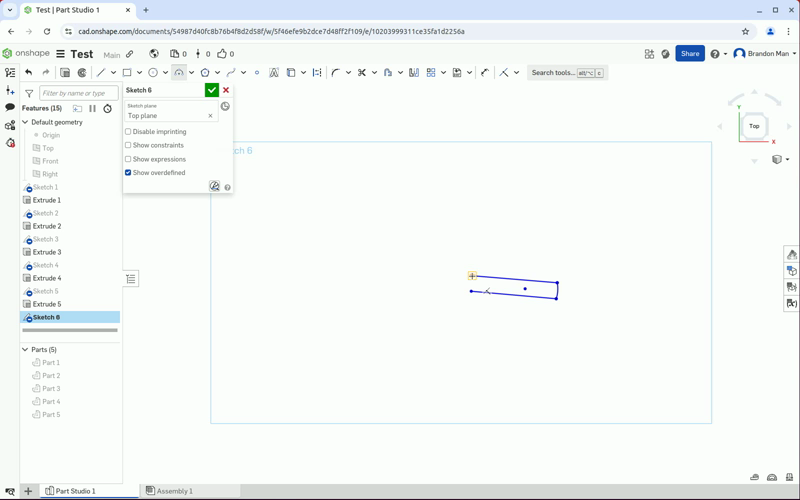
mouse_move(471, 291)
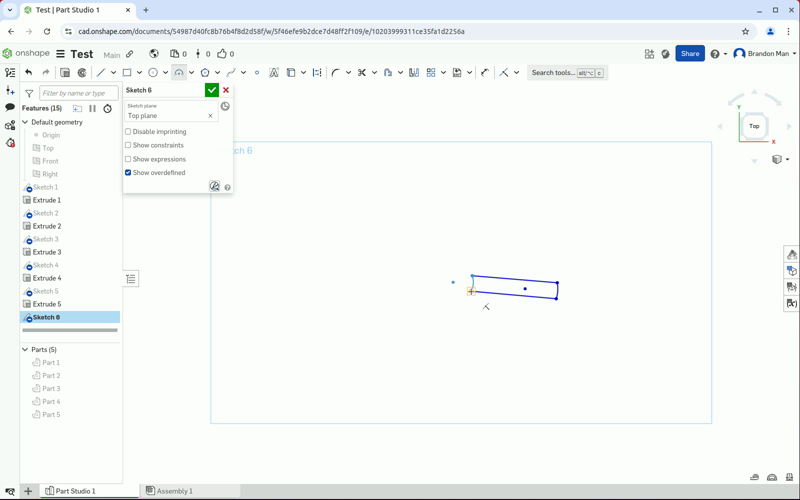
click(471, 291)
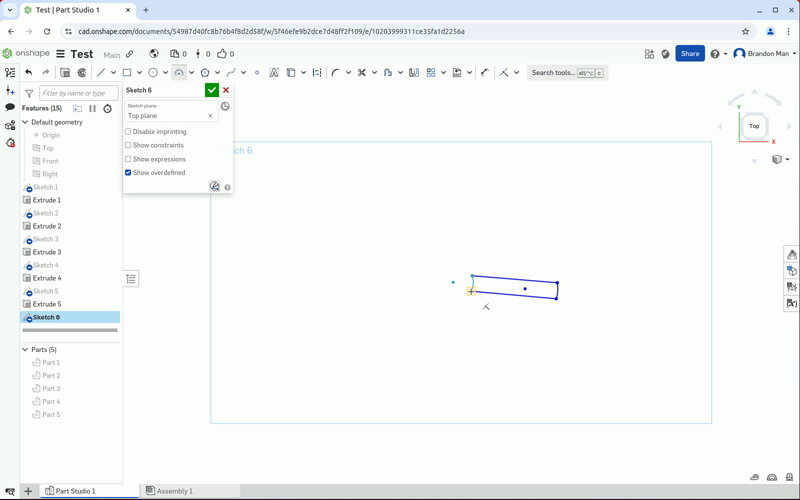
key_down(shift)
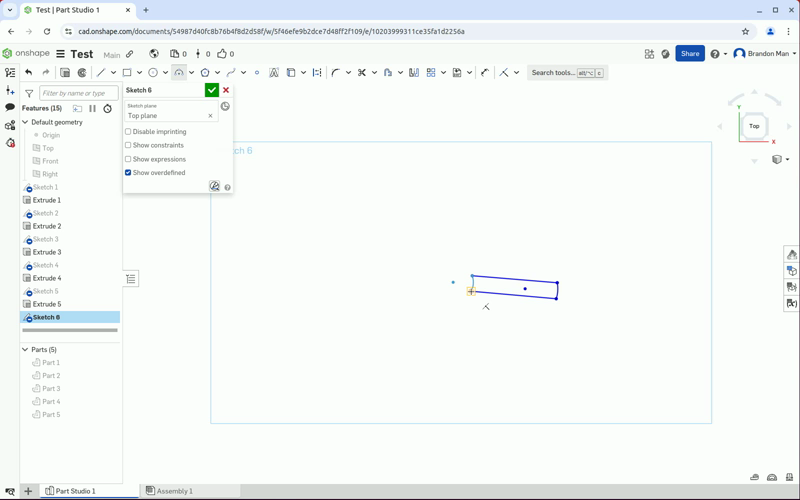
mouse_move(474, 283)
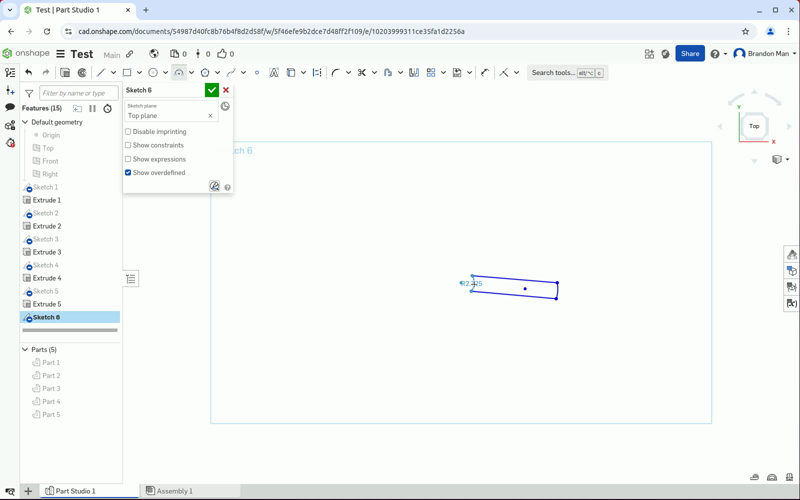
click(474, 283)
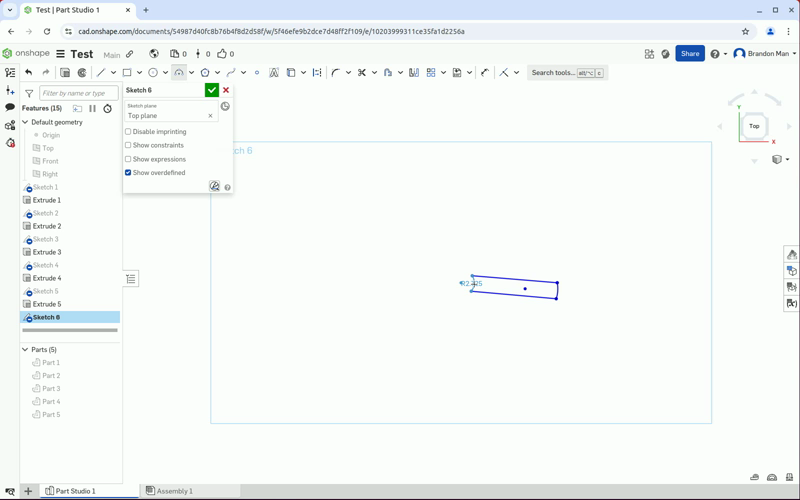
key_up(shift)
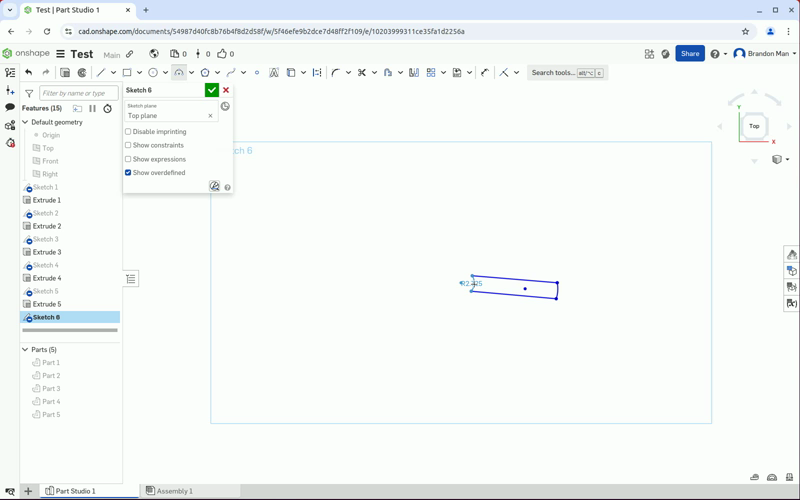
key(esc)
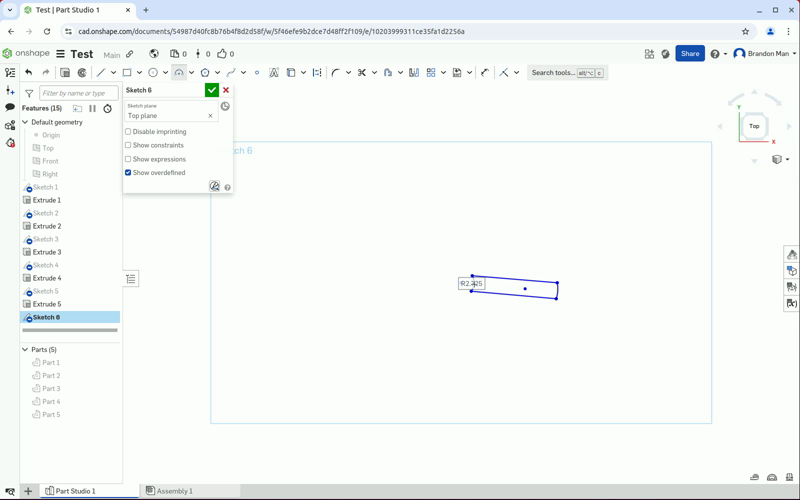
mouse_move(525, 285)
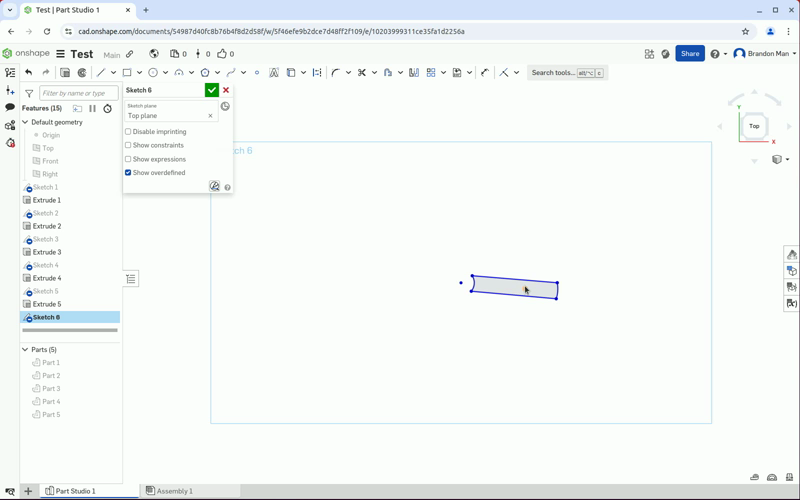
scroll(6)
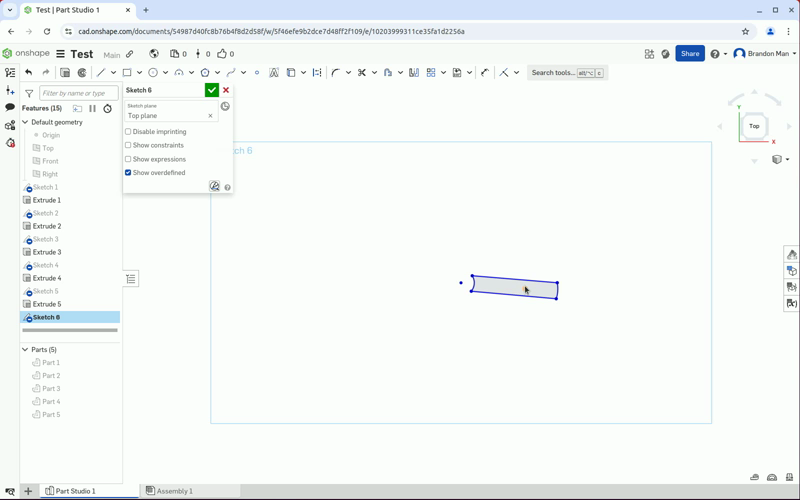
scroll(6)
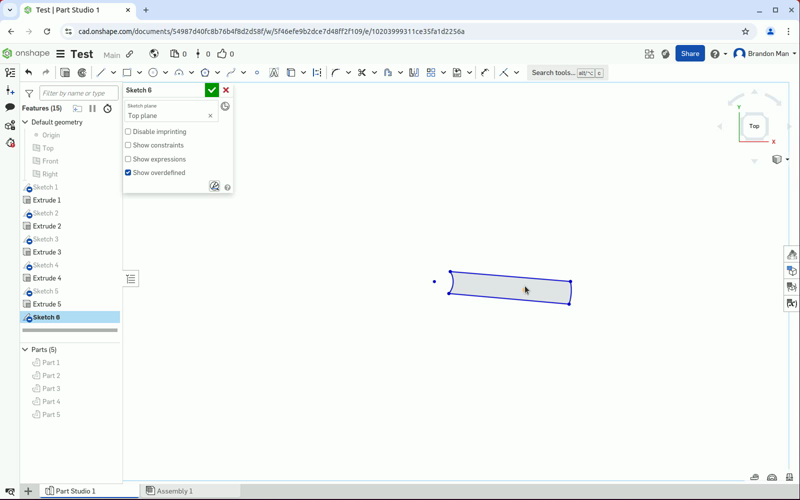
scroll(6)
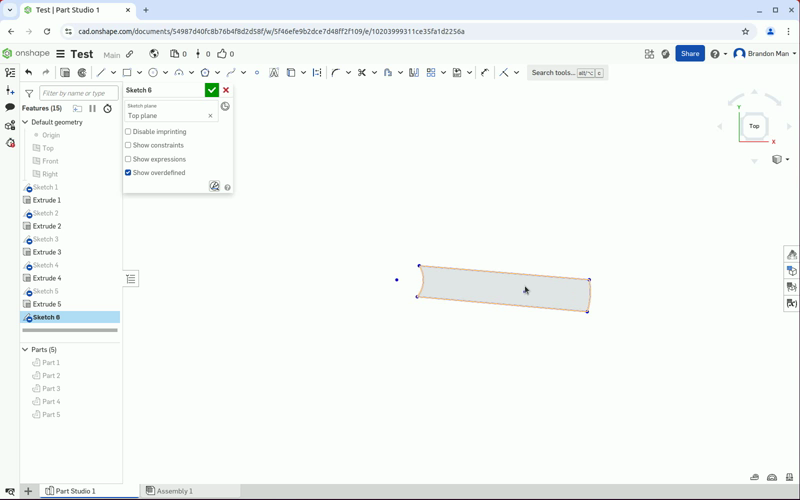
scroll(6)
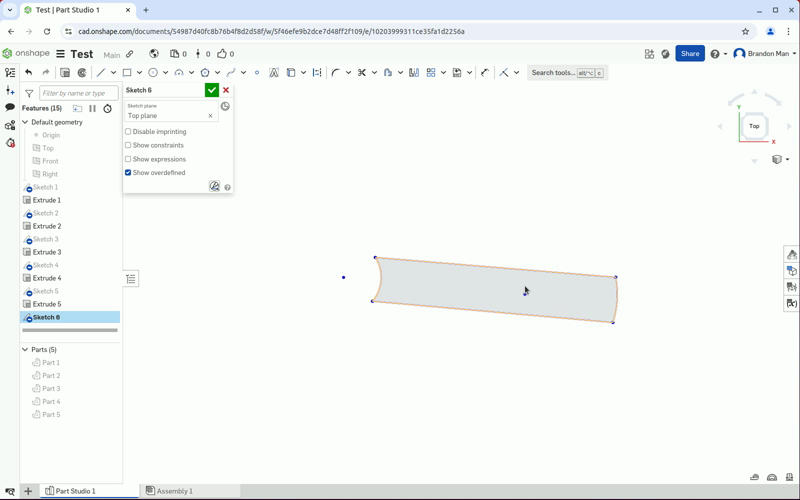
scroll(6)
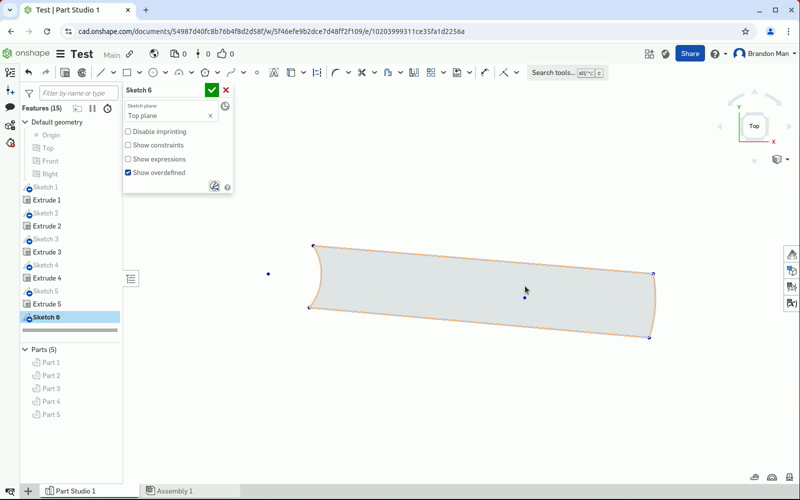
scroll(6)
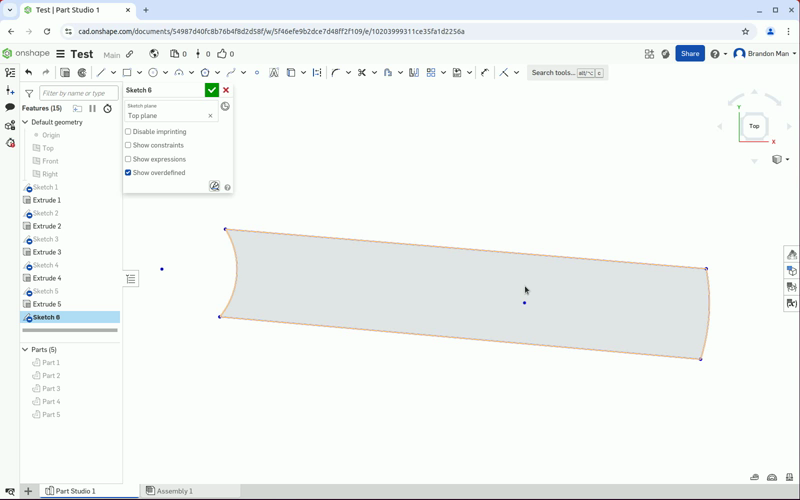
scroll(6)
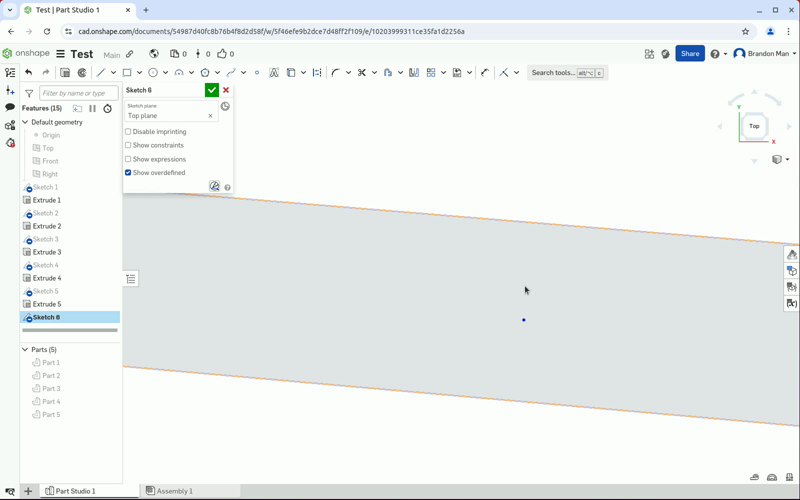
click(525, 285)
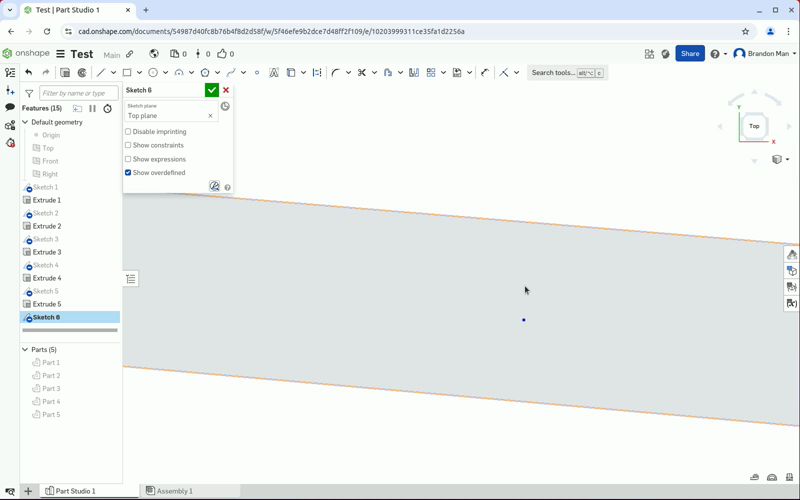
scroll(-6)
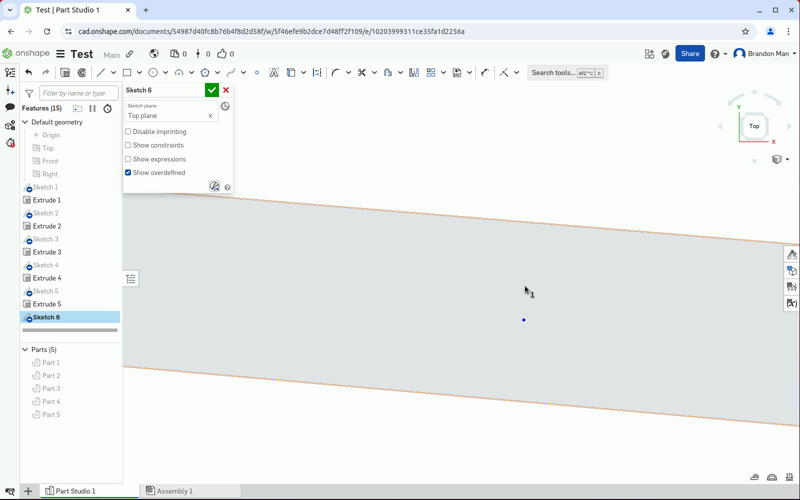
scroll(-6)
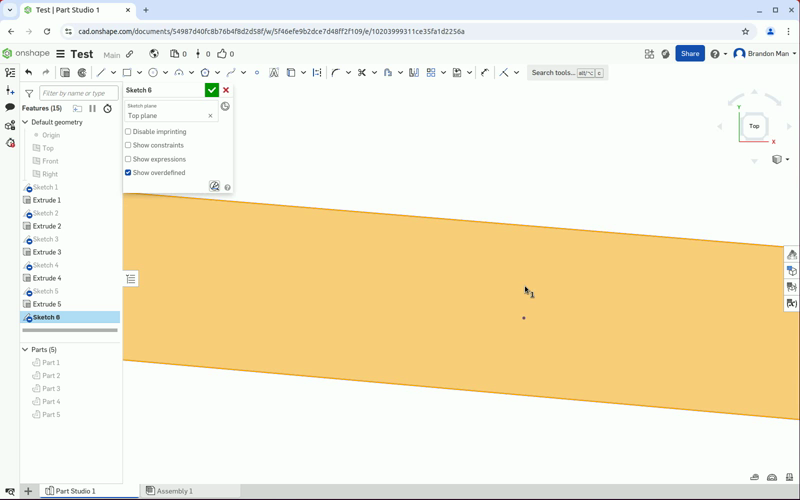
scroll(-6)
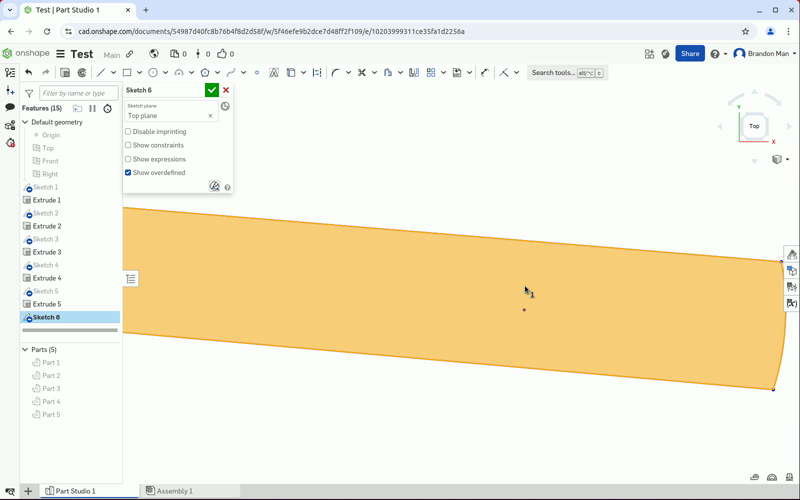
scroll(-6)
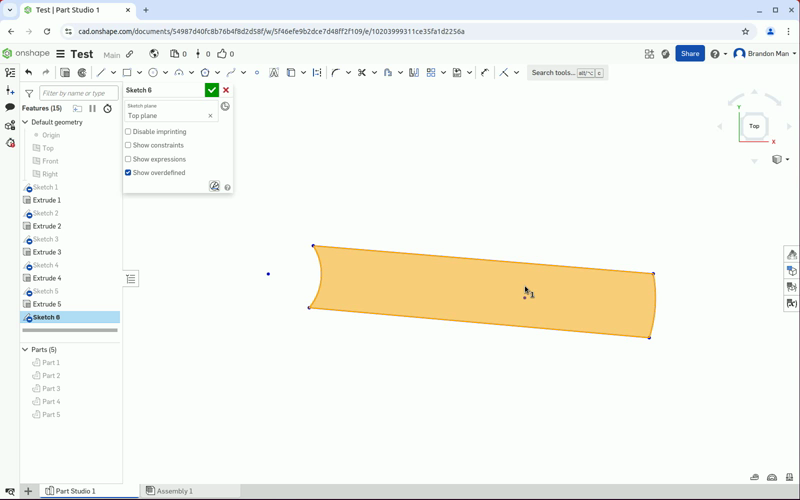
scroll(-6)
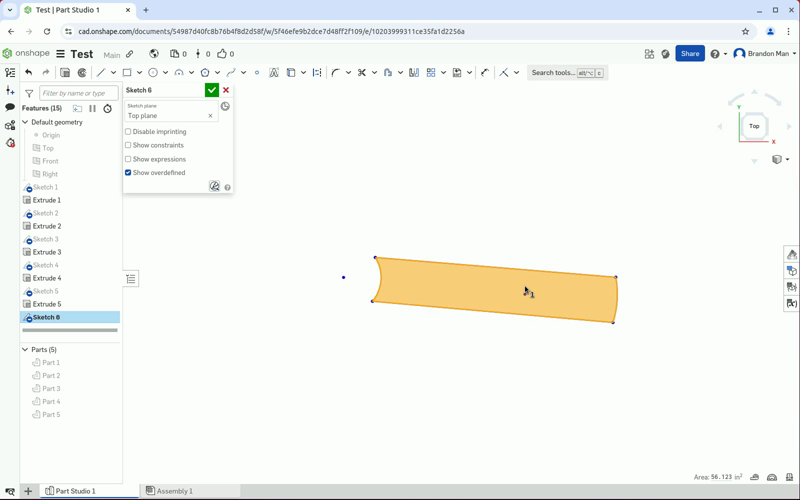
scroll(-6)
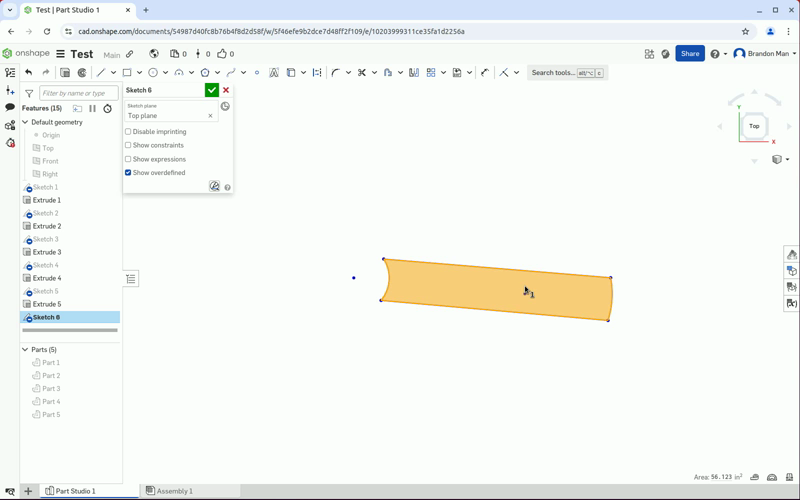
scroll(-6)
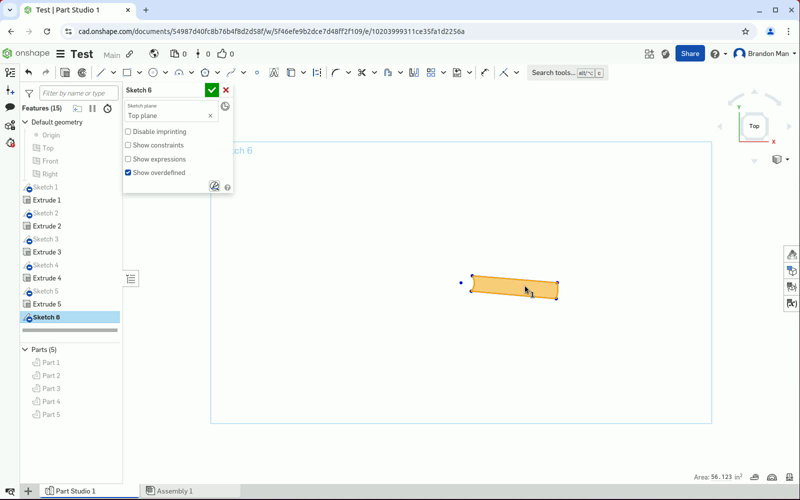
mouse_move(73, 352)
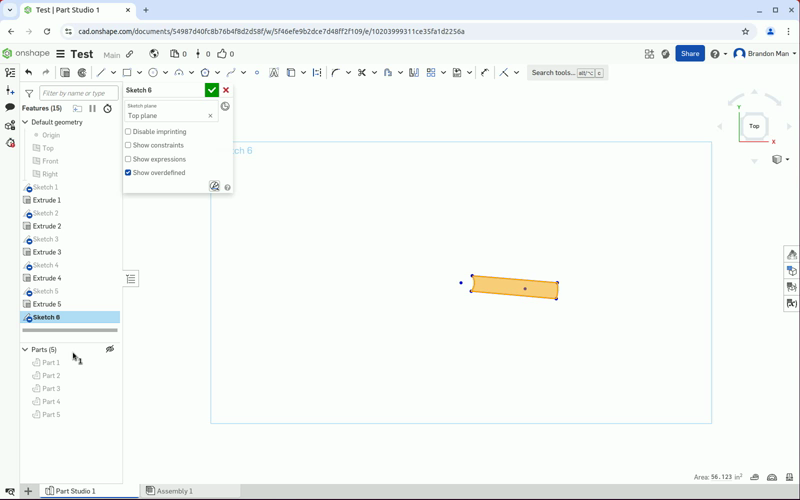
key(shift+y)
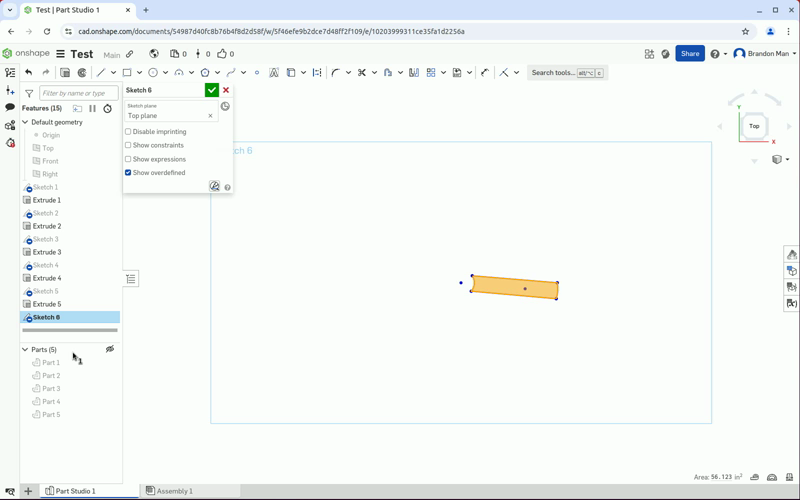
key(shift+e)
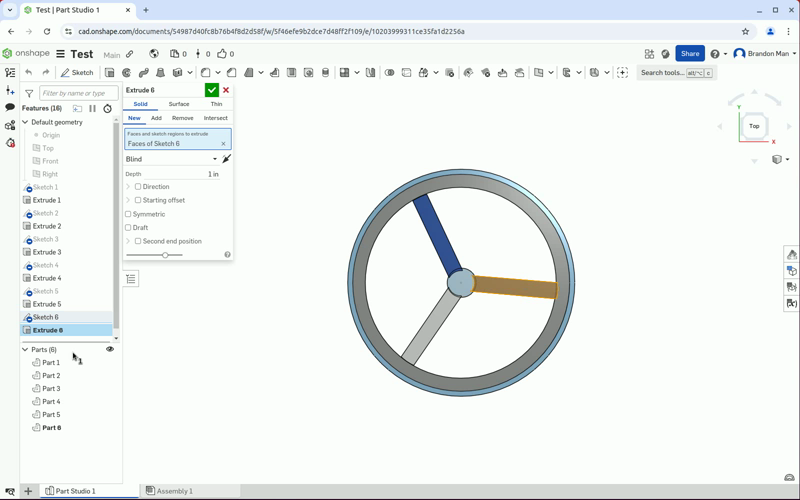
mouse_move(143, 106)
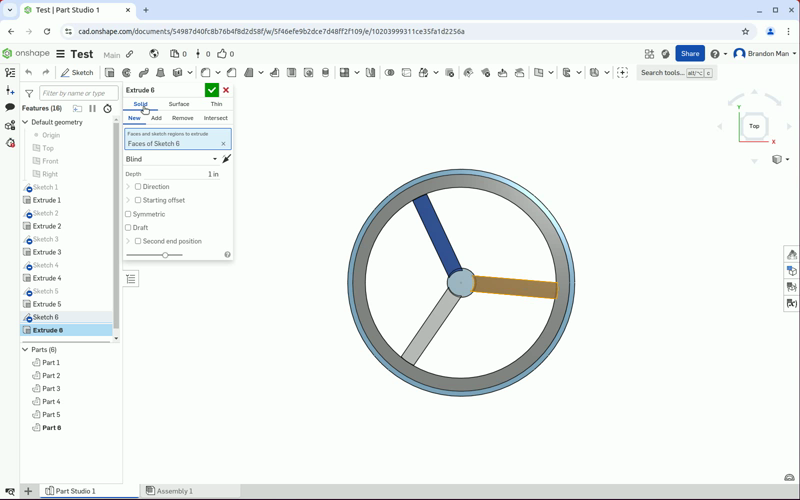
click(143, 106)
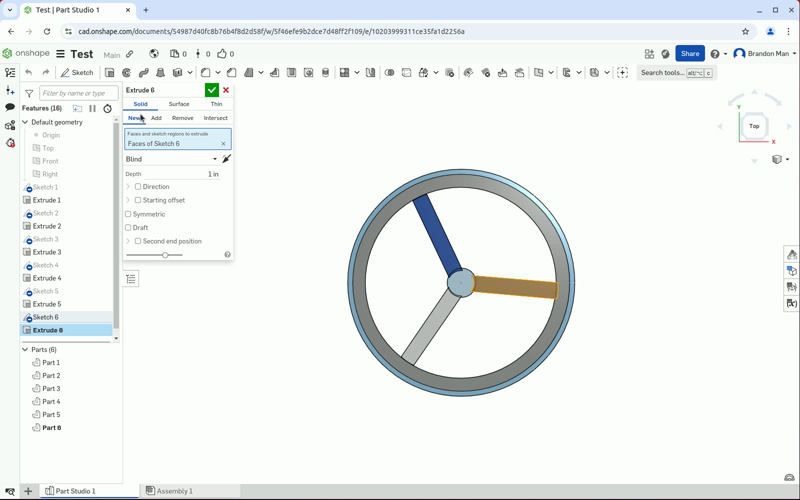
mouse_move(137, 120)
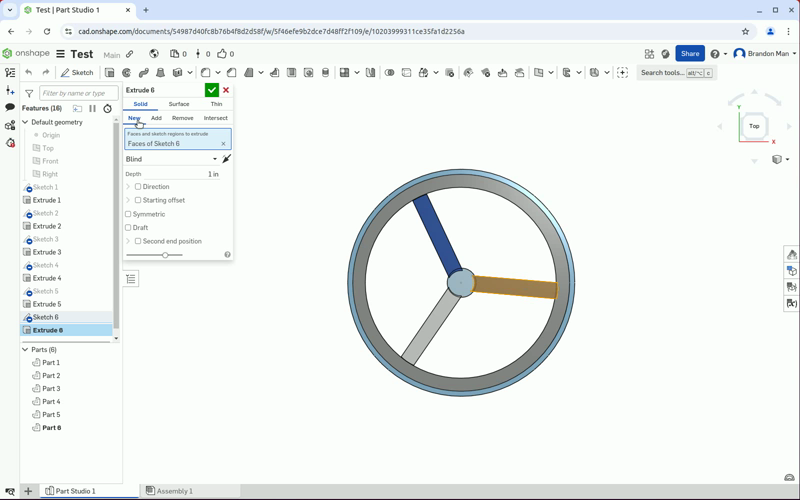
click(137, 120)
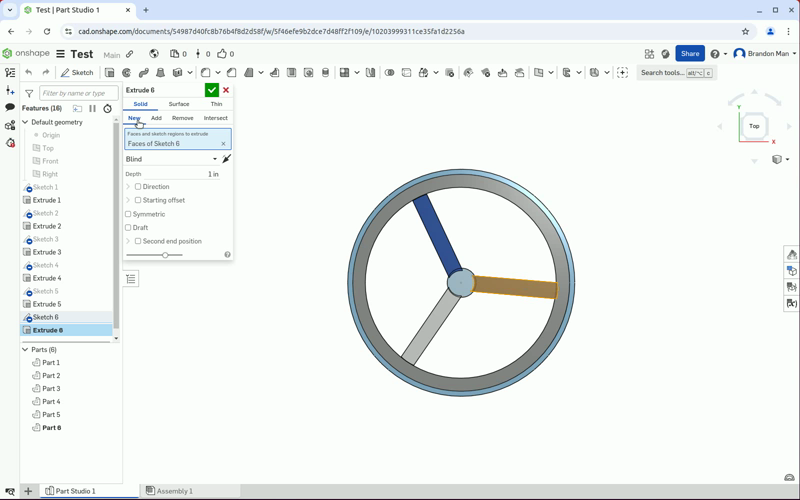
key(tab, 4)
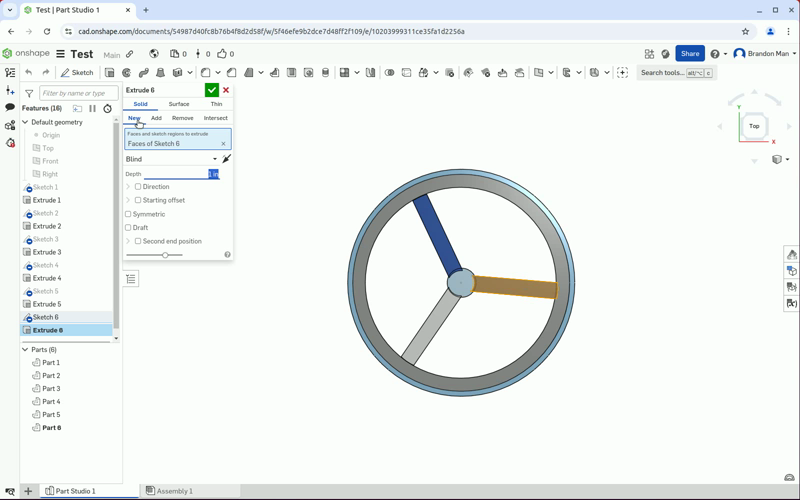
text(0.722)
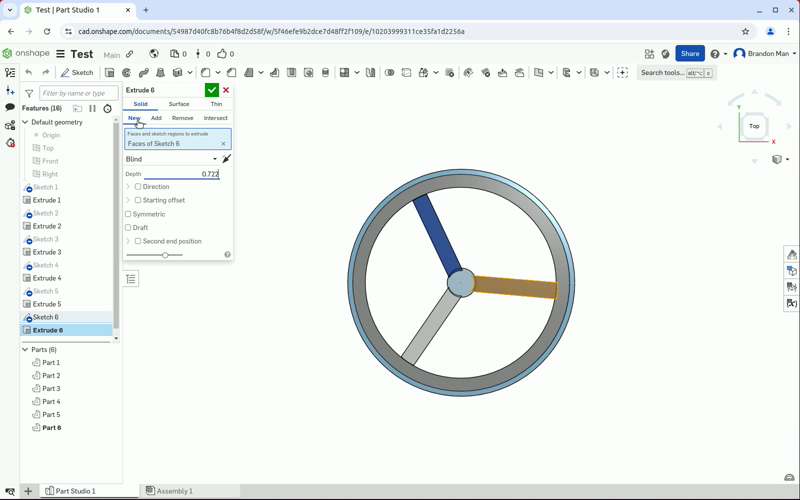
key(enter)
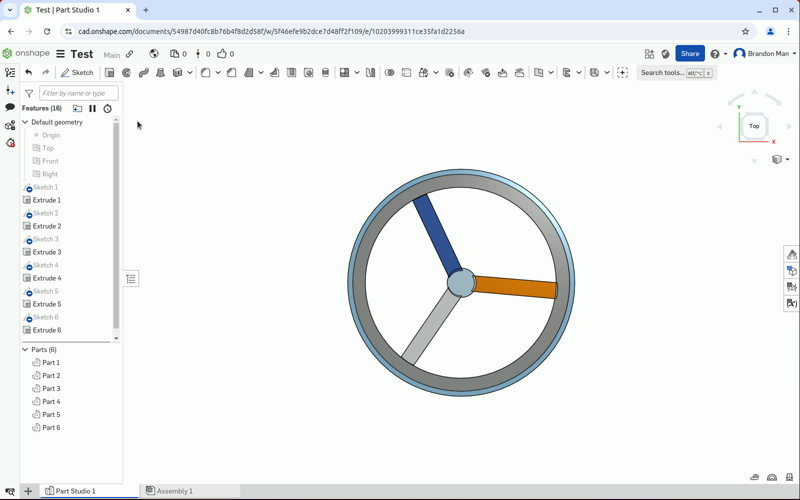
key(shift+h)
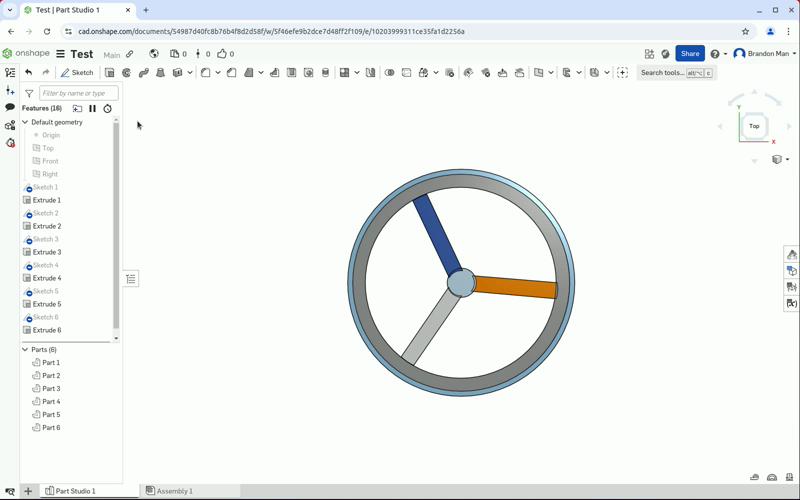
key(shift+h)
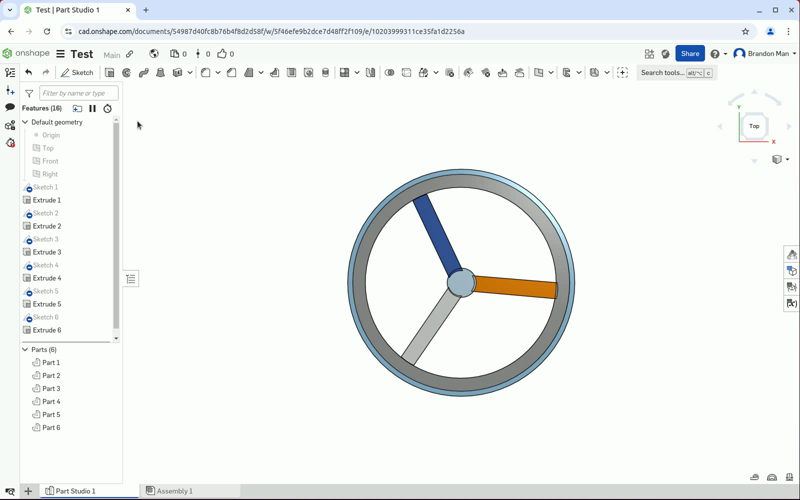
mouse_move(69, 189)
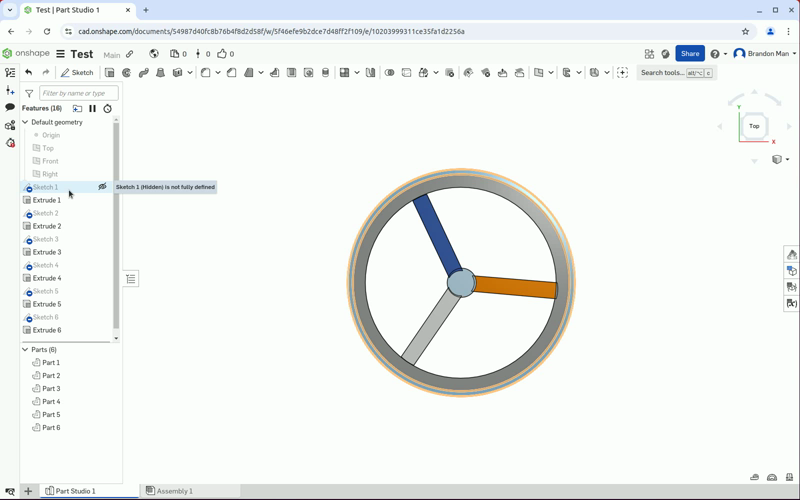
click(69, 189)
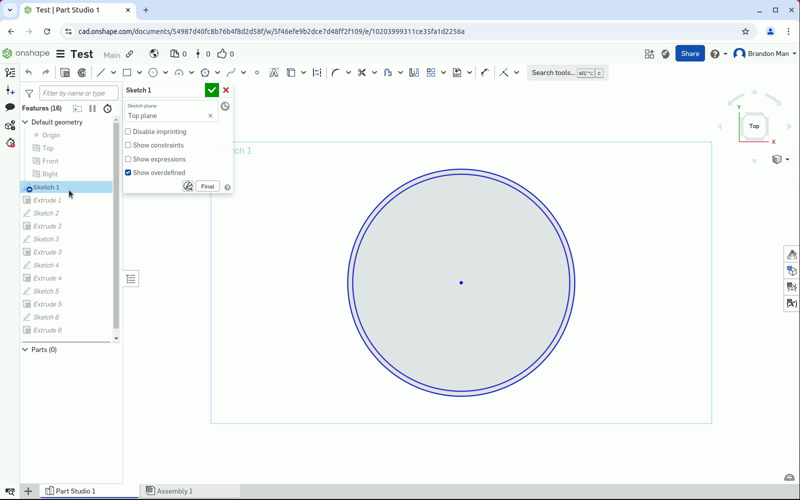
mouse_move(229, 92)
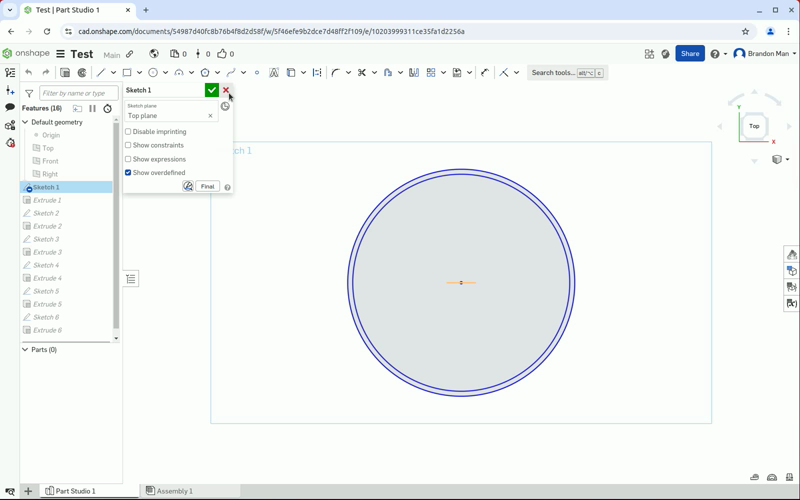
click(229, 92)
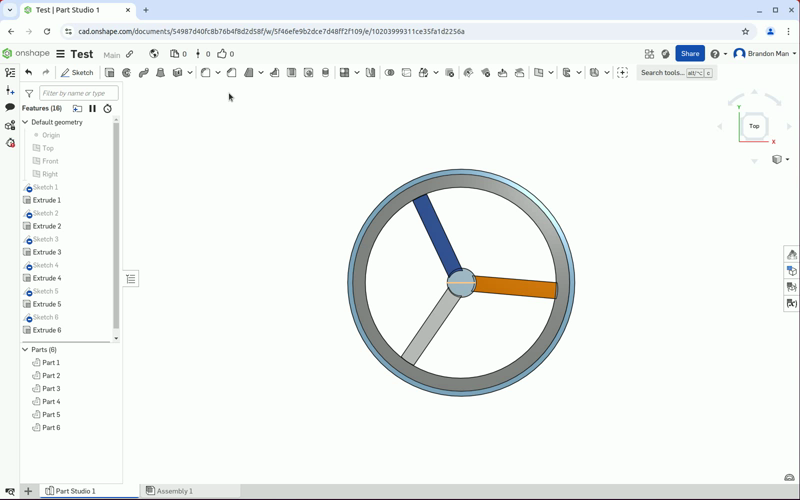
mouse_move(541, 75)
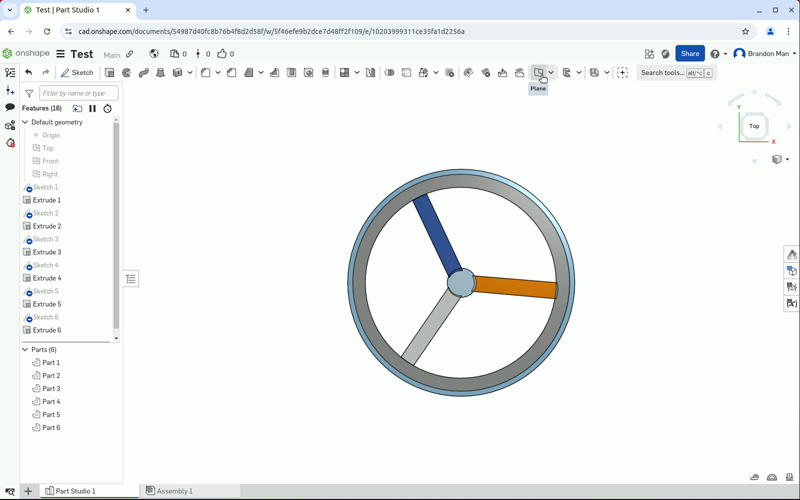
click(541, 75)
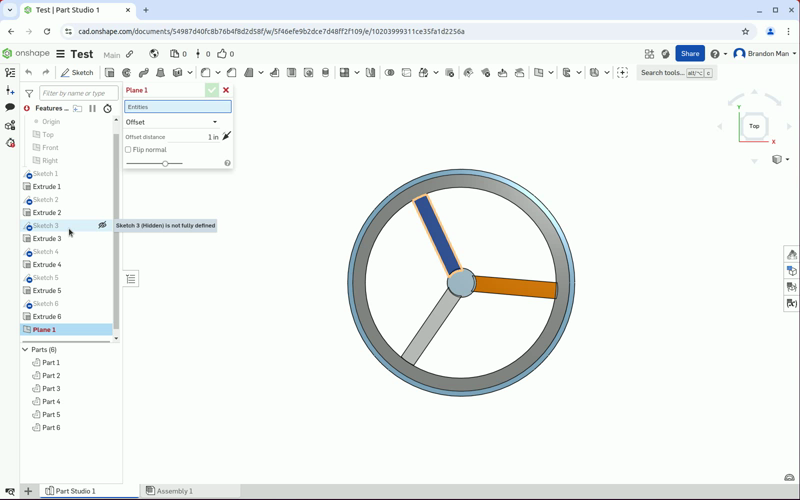
scroll(3)
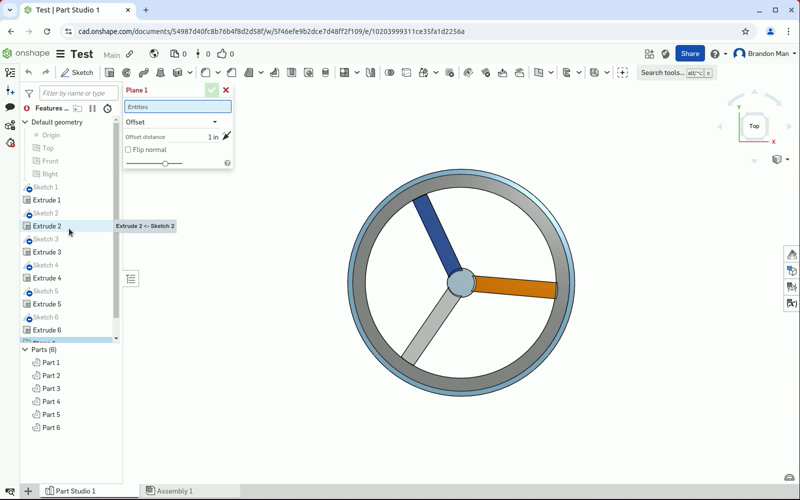
mouse_move(69, 150)
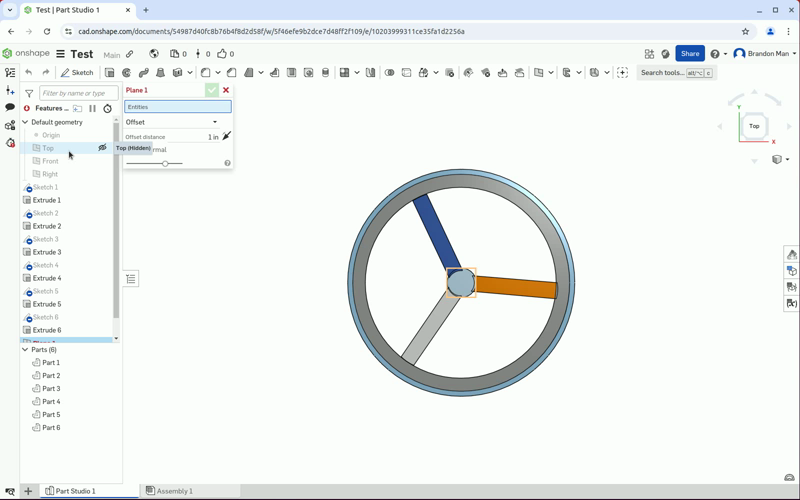
click(69, 150)
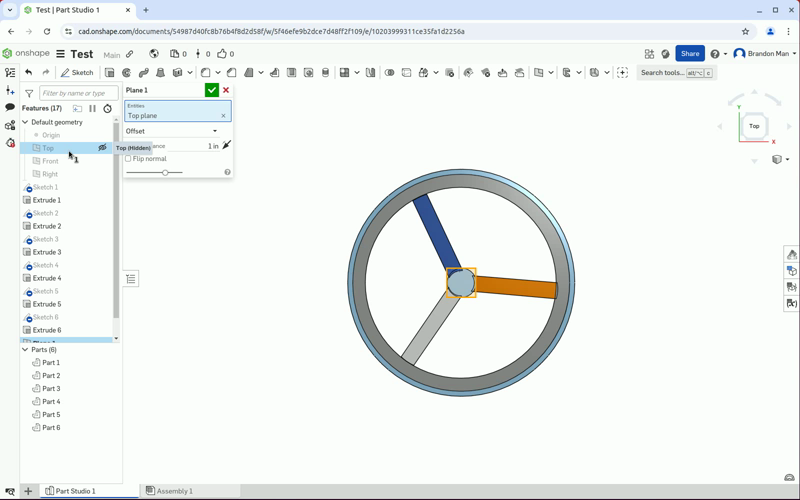
key(tab, 2)
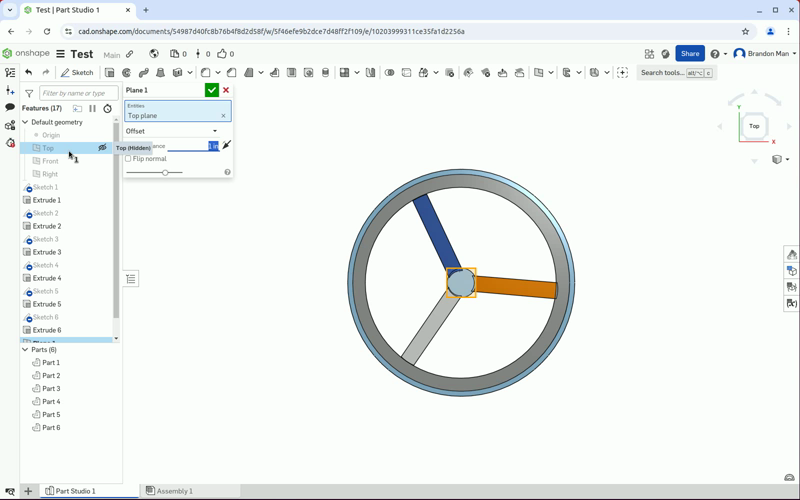
text(0.709)
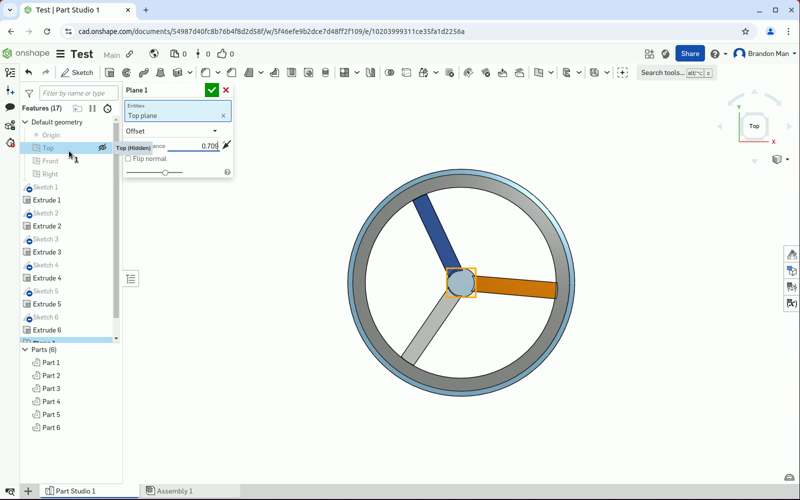
key(enter, 2)
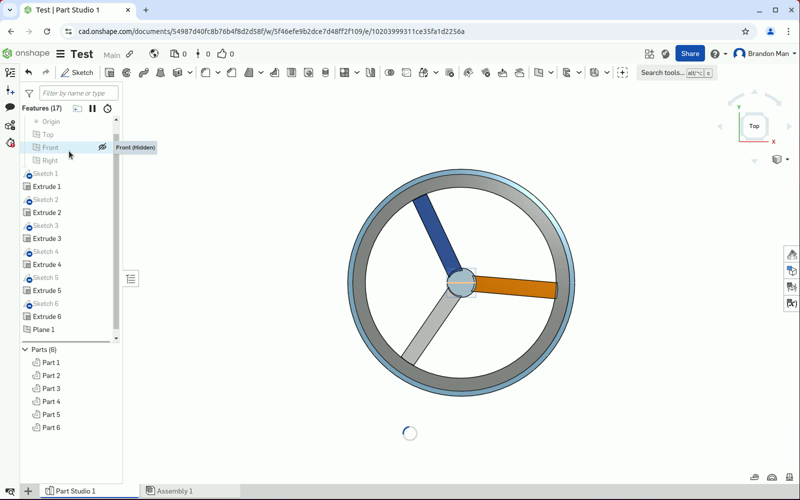
key(shift+s)
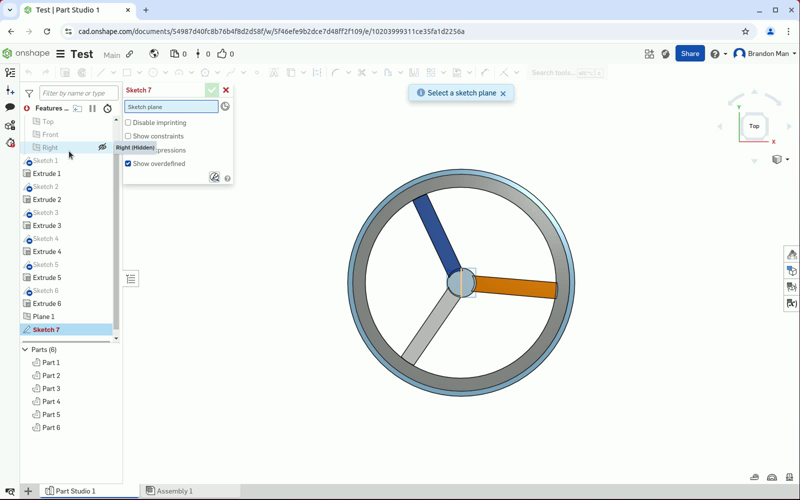
mouse_move(69, 319)
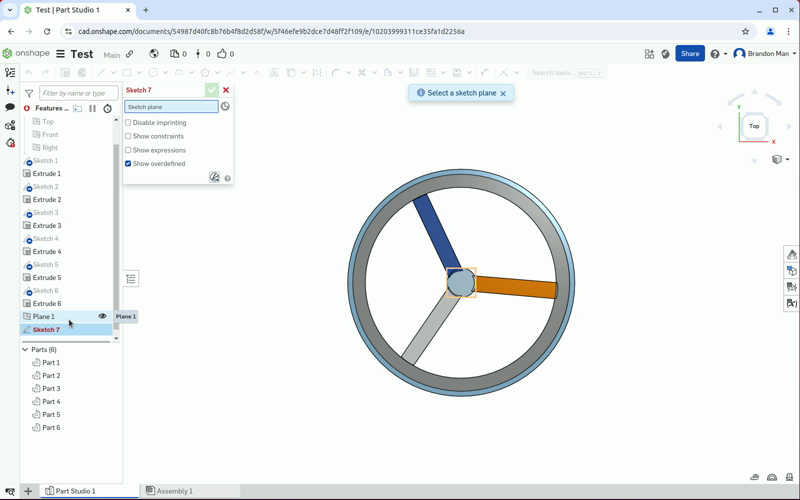
click(69, 319)
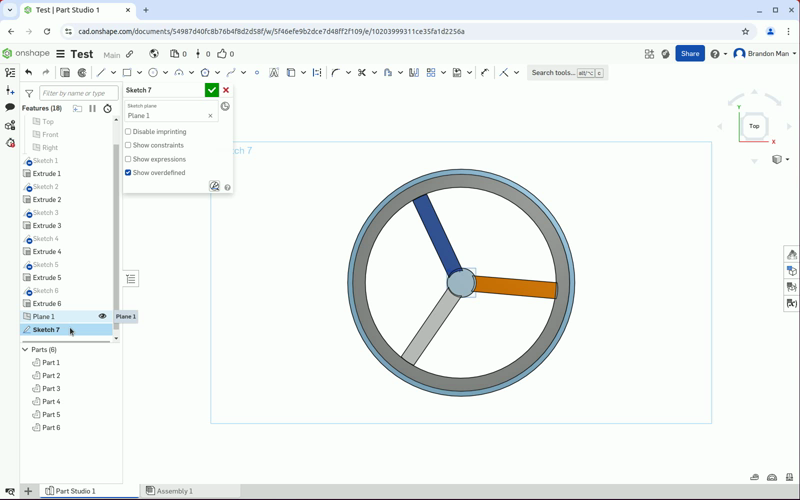
mouse_move(73, 352)
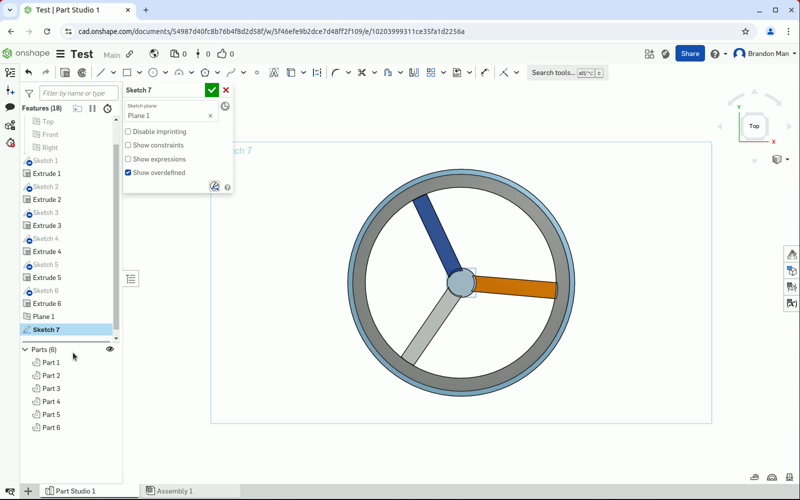
key(y)
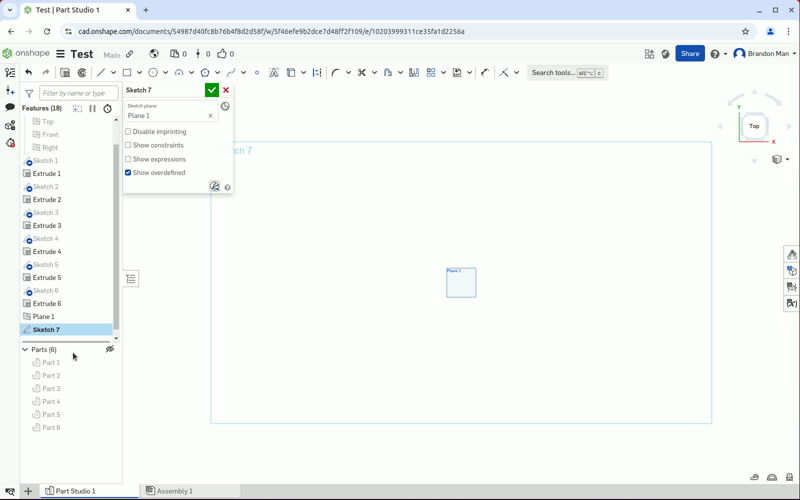
key(c)
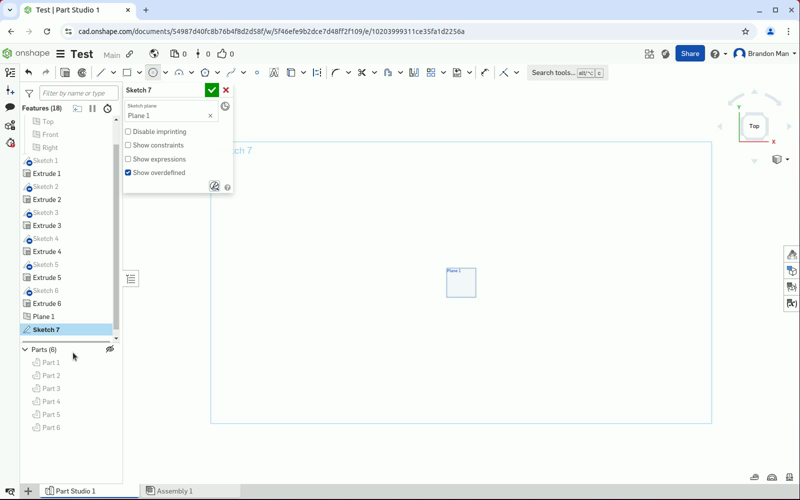
key_down(shift)
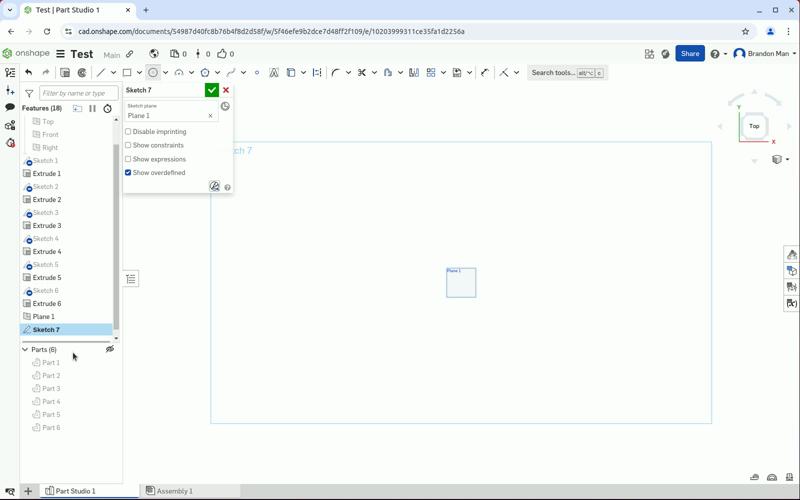
mouse_move(461, 282)
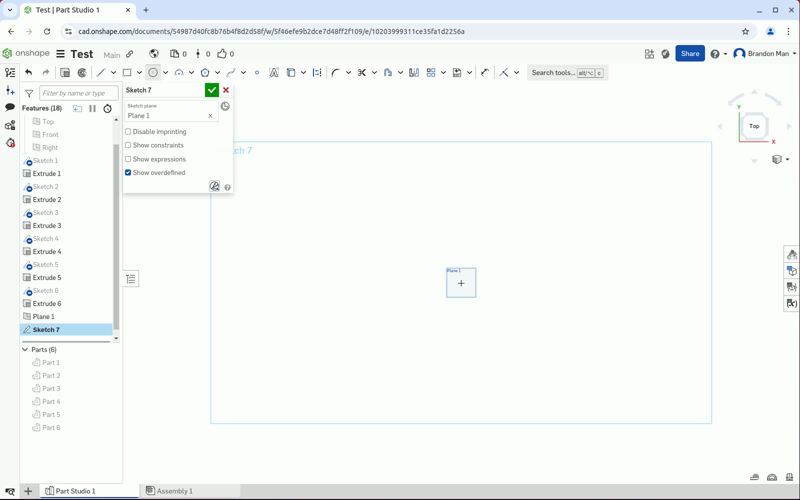
click(461, 282)
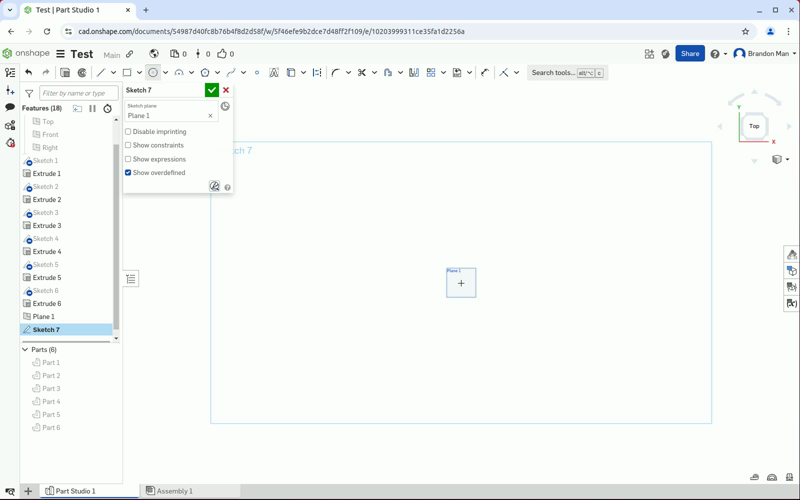
key_up(shift)
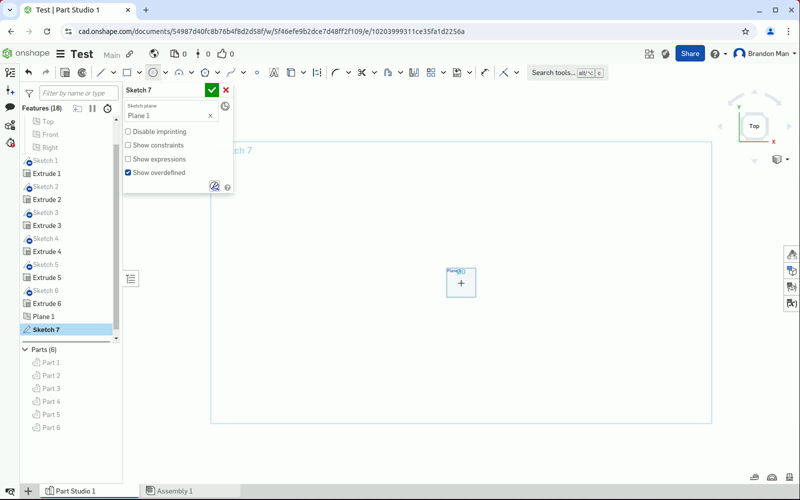
mouse_move(467, 282)
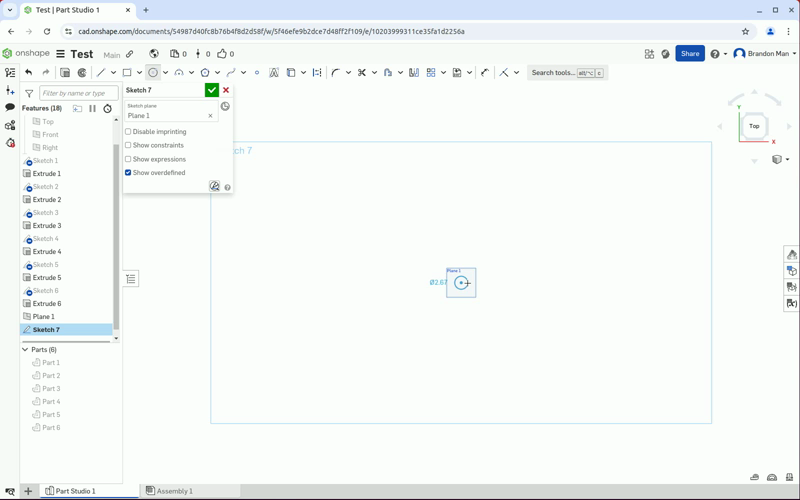
click(467, 282)
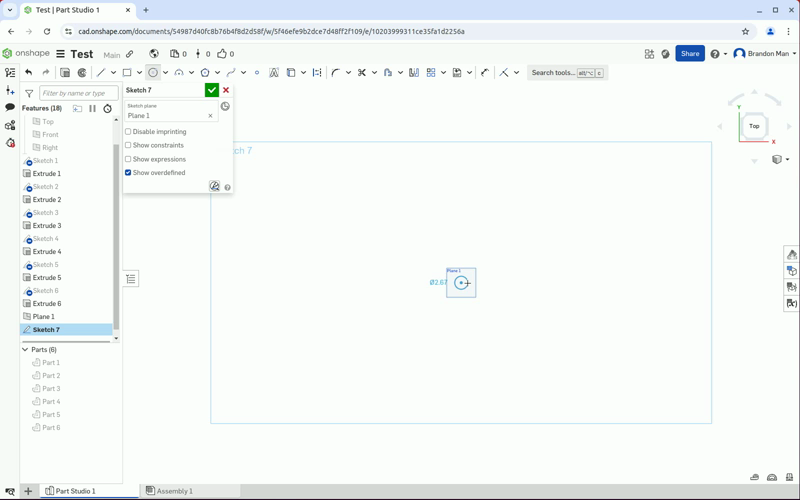
key(esc)
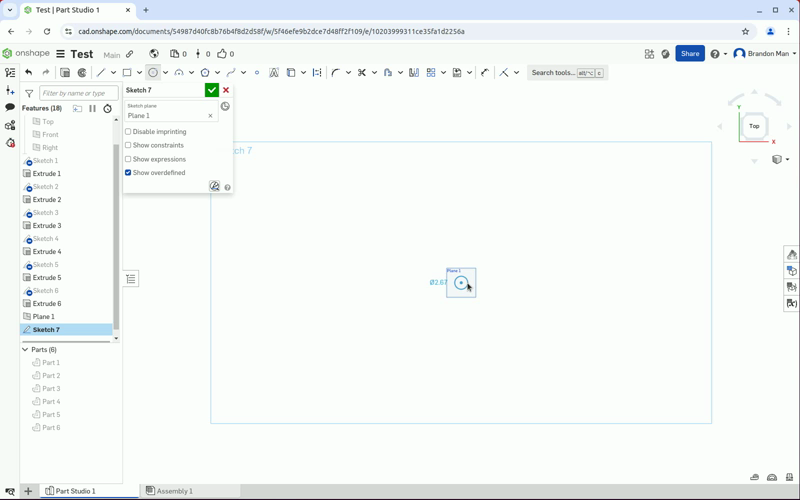
mouse_move(462, 285)
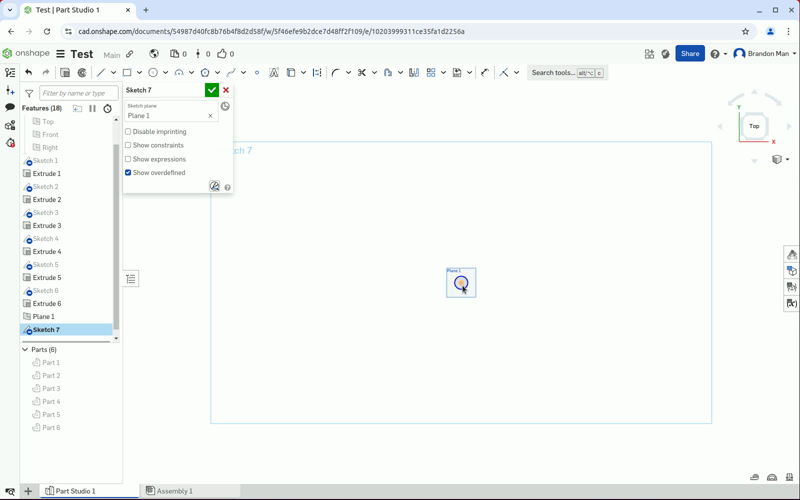
scroll(6)
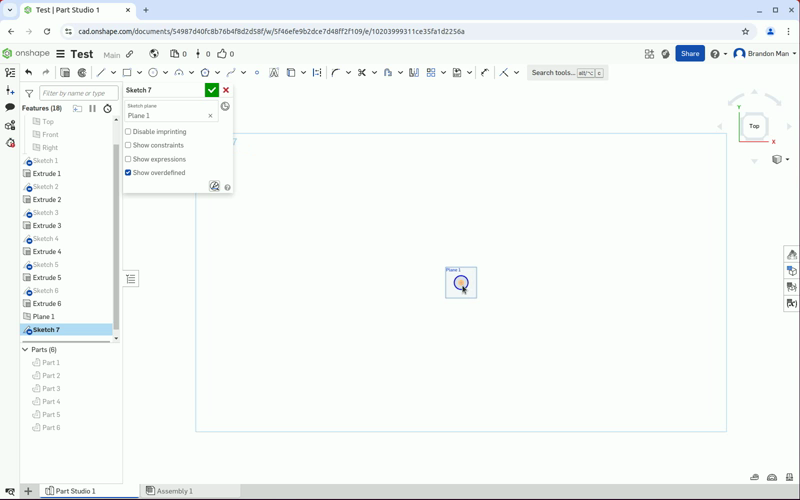
scroll(6)
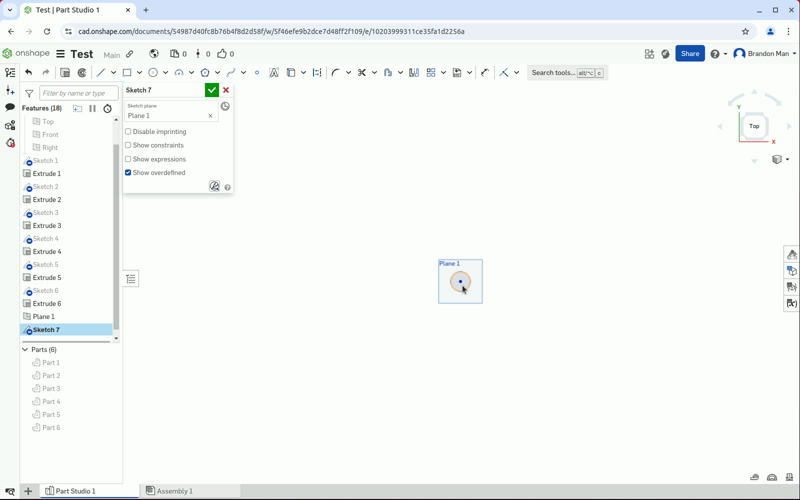
scroll(6)
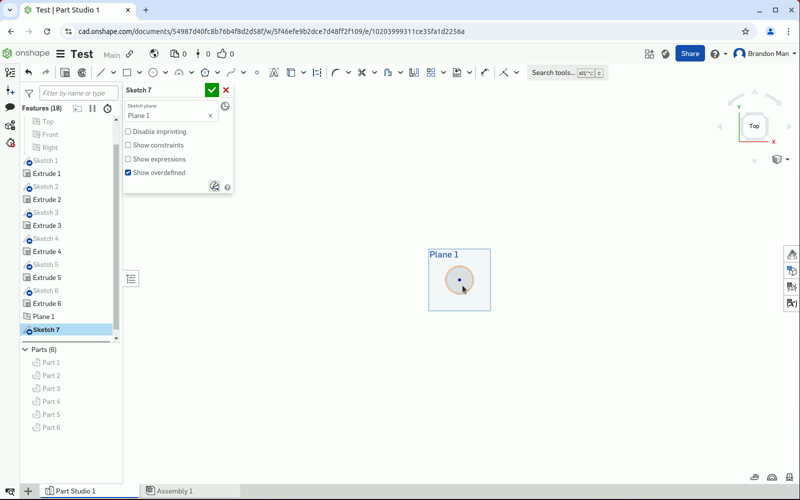
scroll(6)
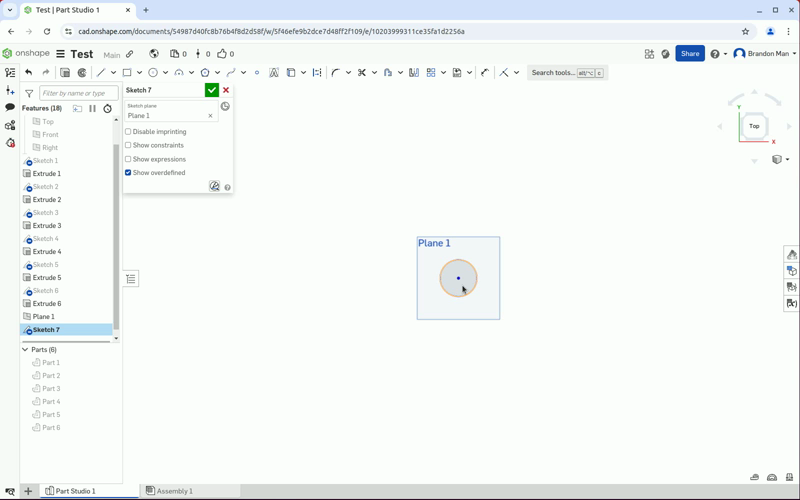
scroll(6)
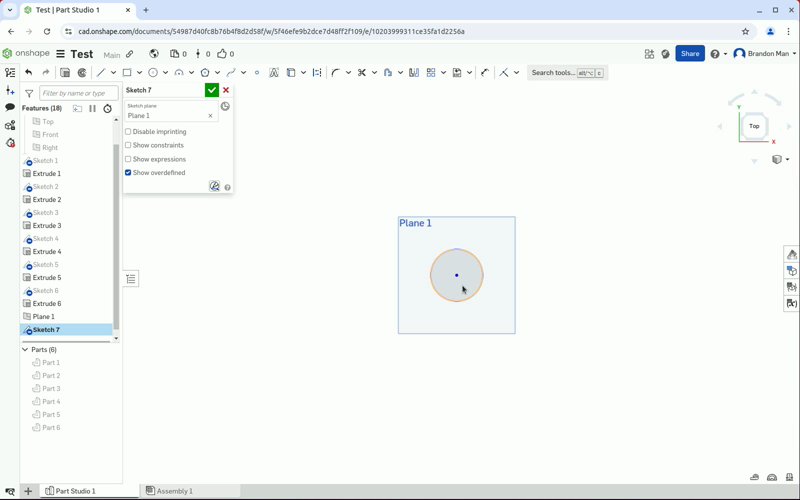
scroll(6)
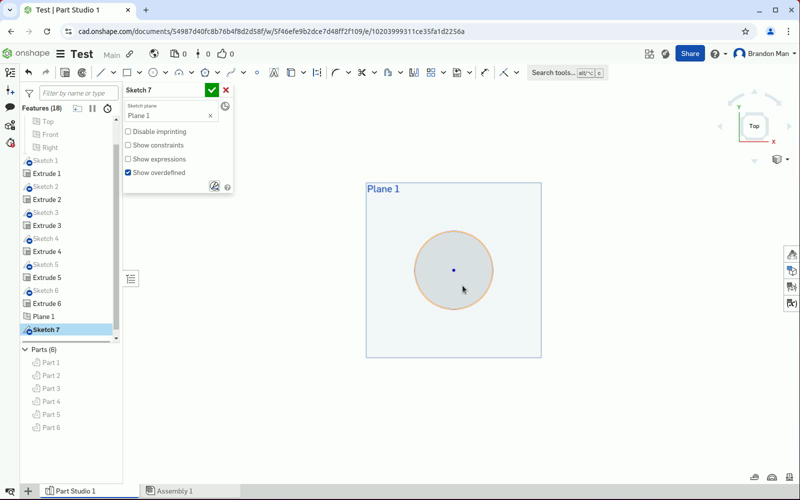
scroll(6)
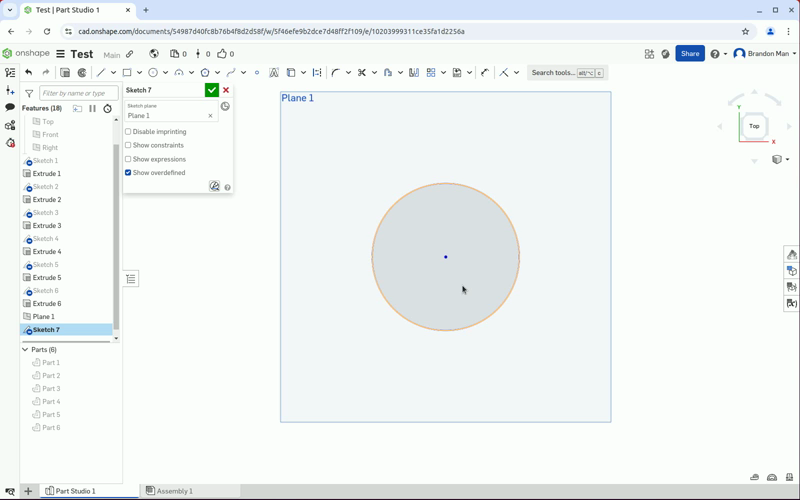
click(462, 285)
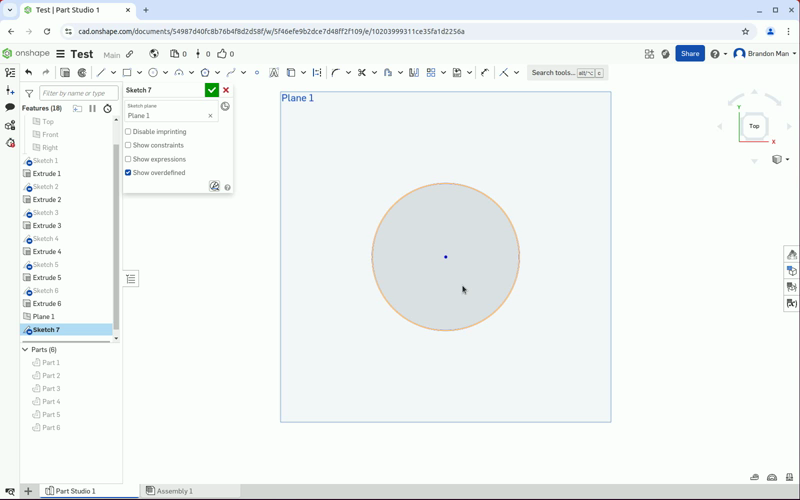
scroll(-6)
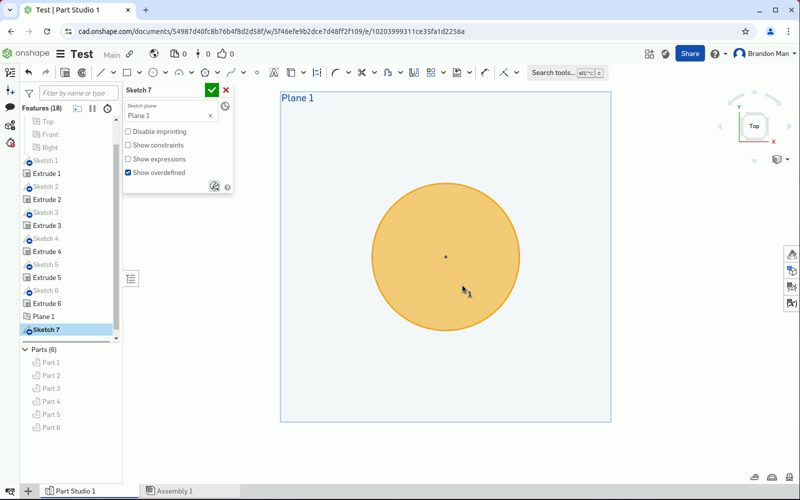
scroll(-6)
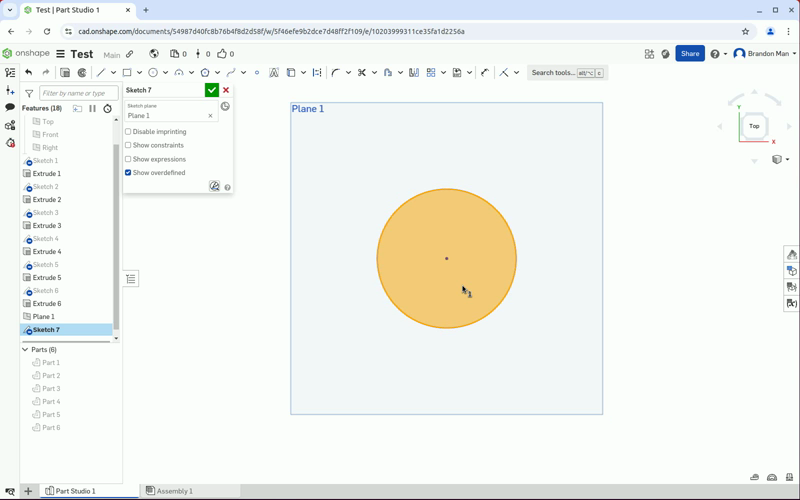
scroll(-6)
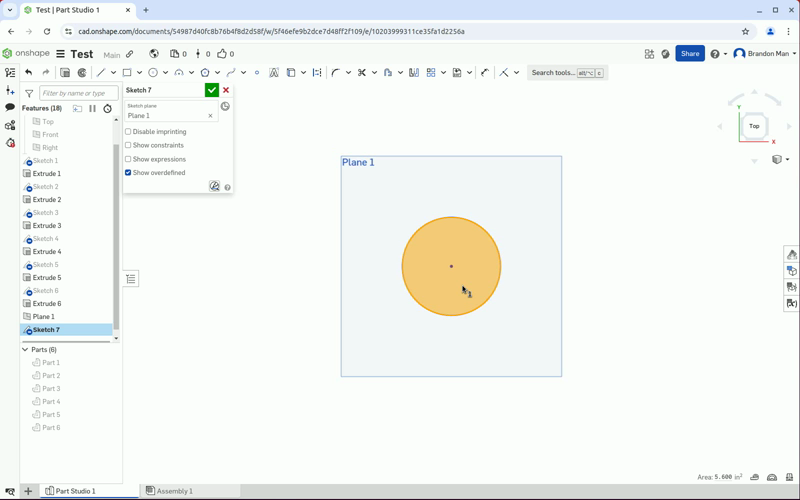
scroll(-6)
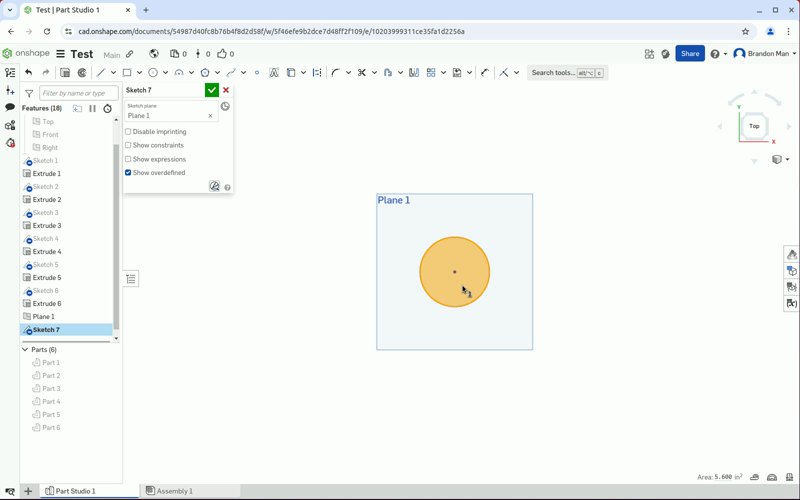
scroll(-6)
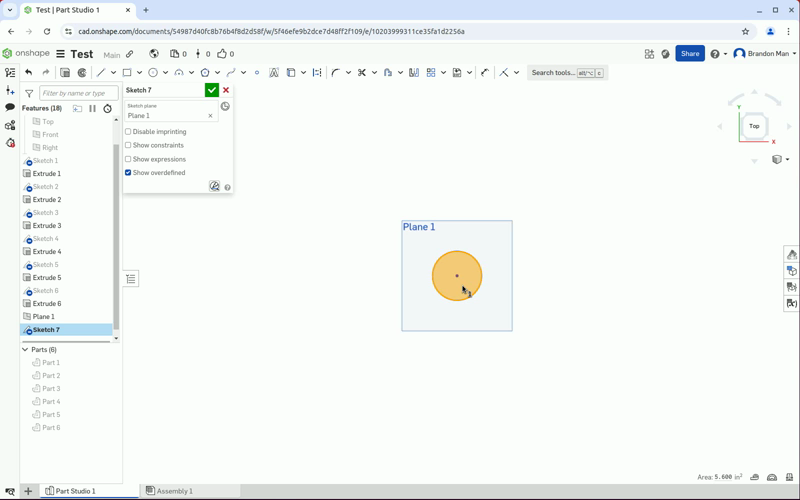
scroll(-6)
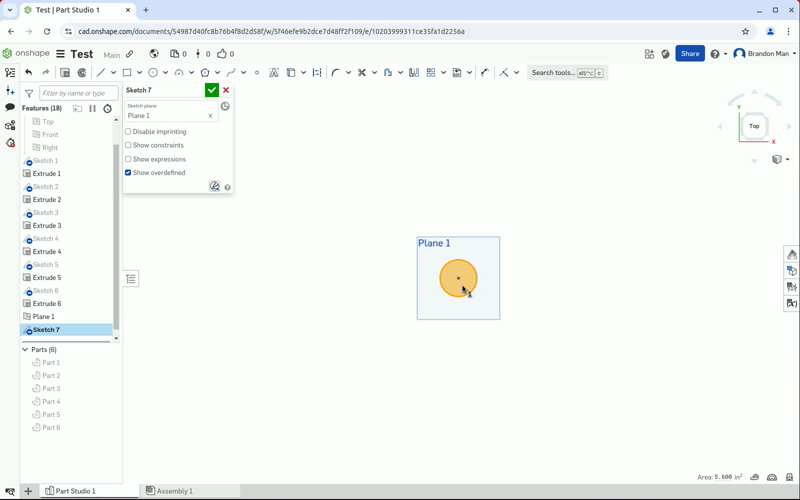
scroll(-6)
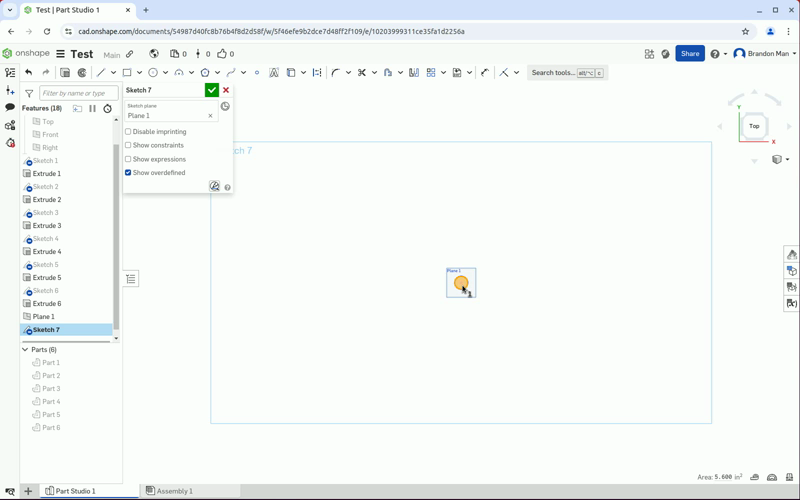
mouse_move(73, 352)
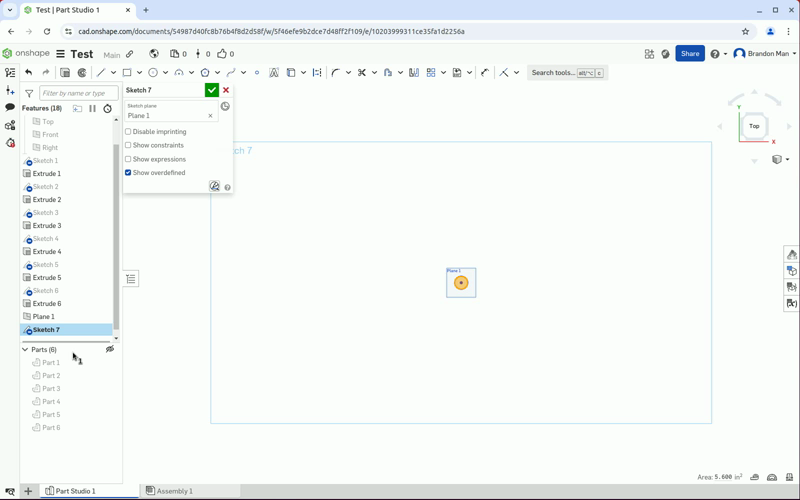
key(shift+y)
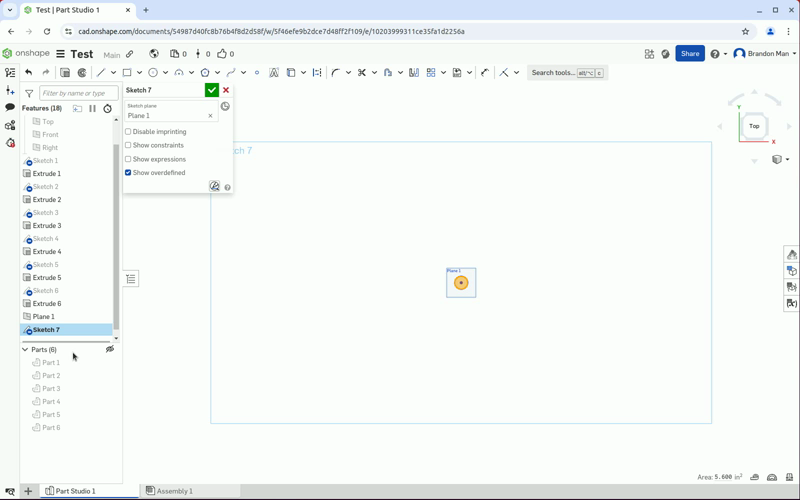
key(shift+e)
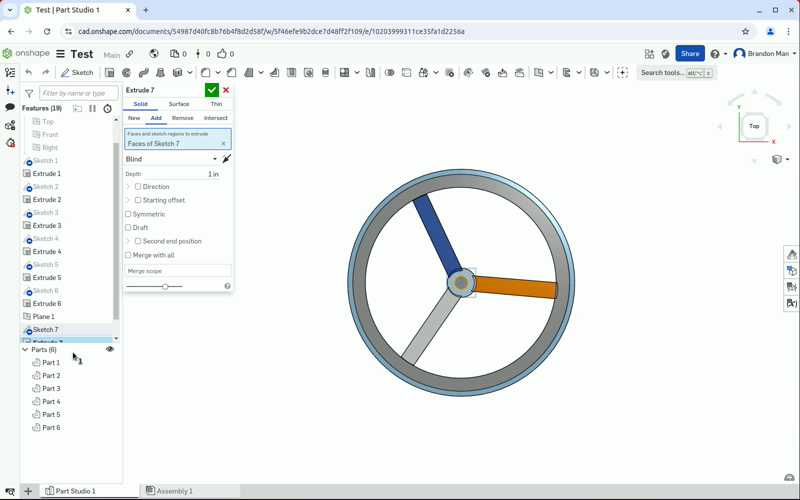
mouse_move(143, 106)
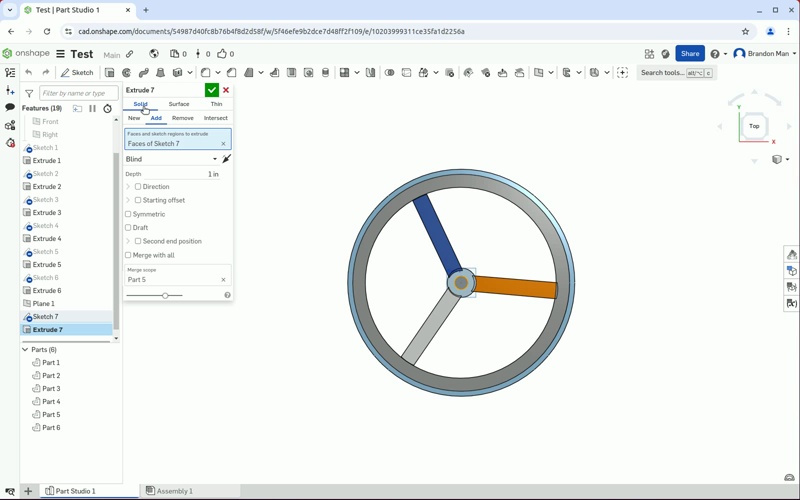
click(143, 106)
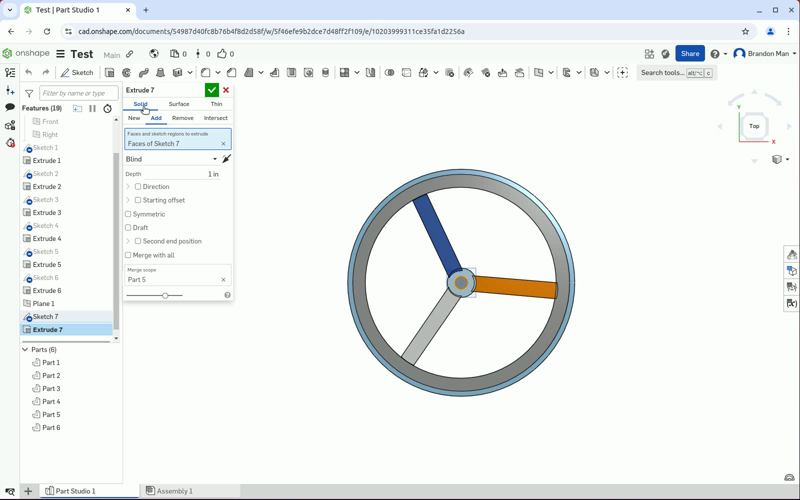
mouse_move(137, 120)
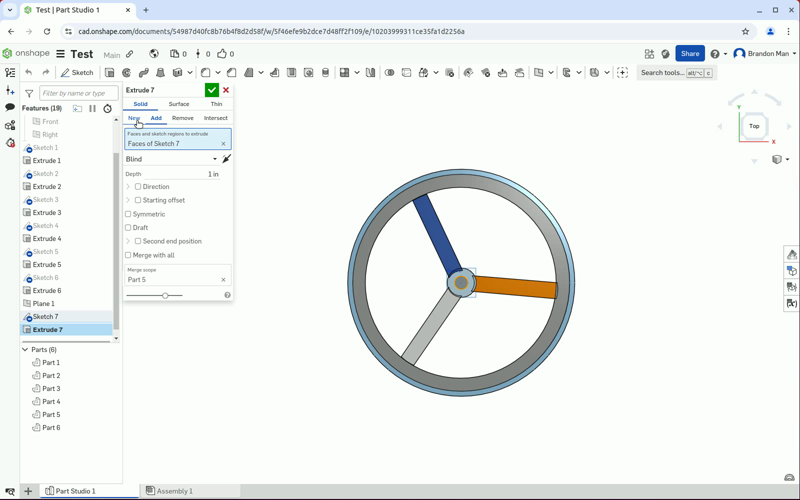
click(137, 120)
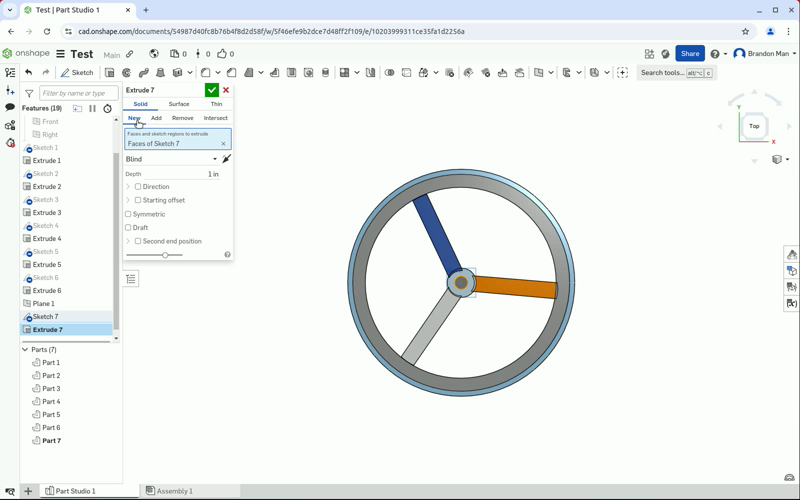
key(tab, 4)
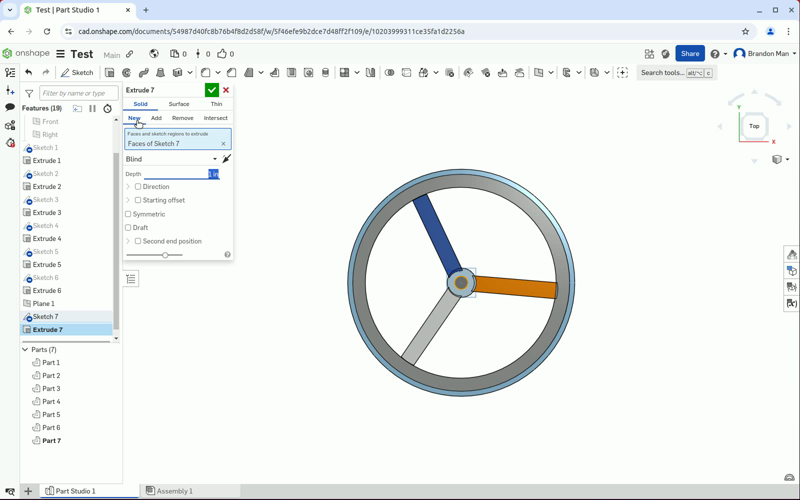
text(2.407)
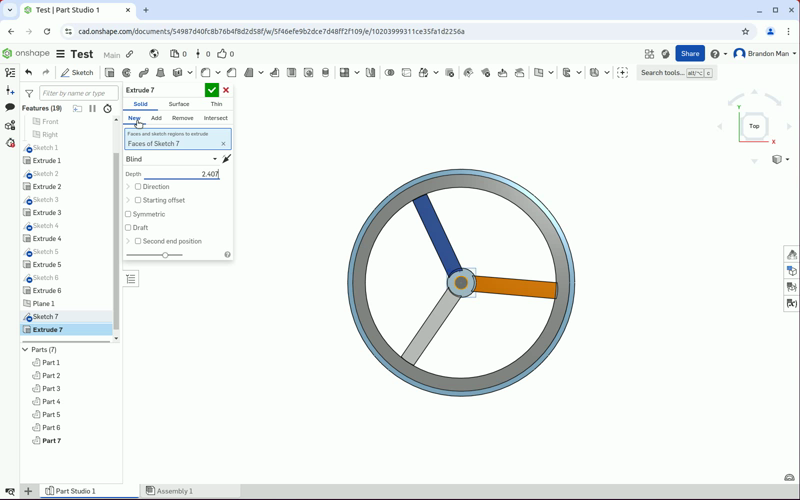
key(enter)
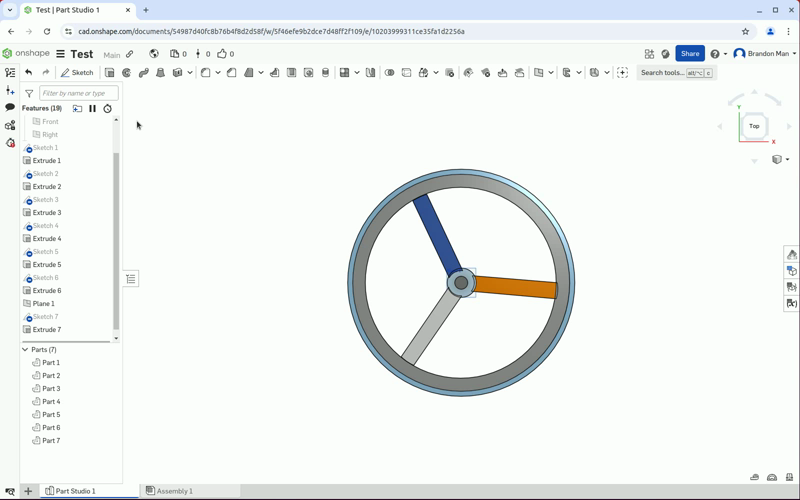
key(shift+h)
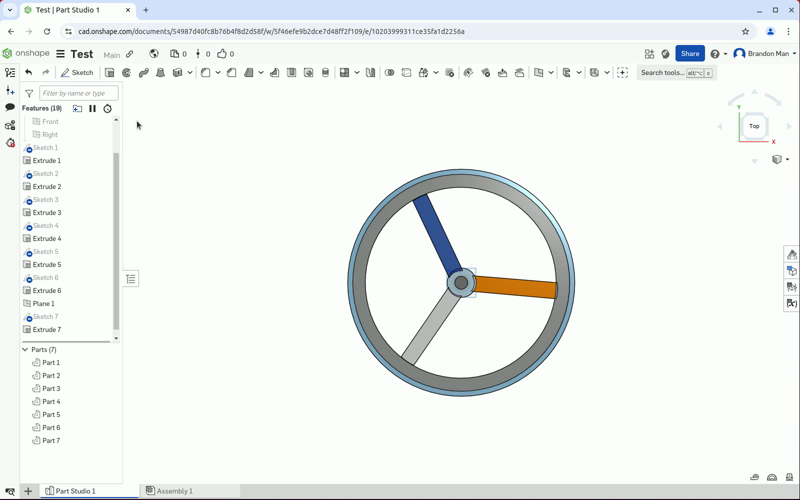
key(shift+h)
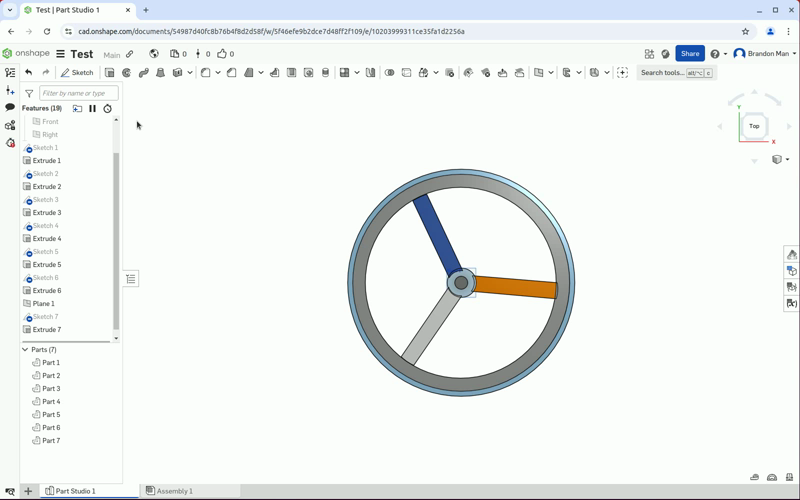
key(shift+7)
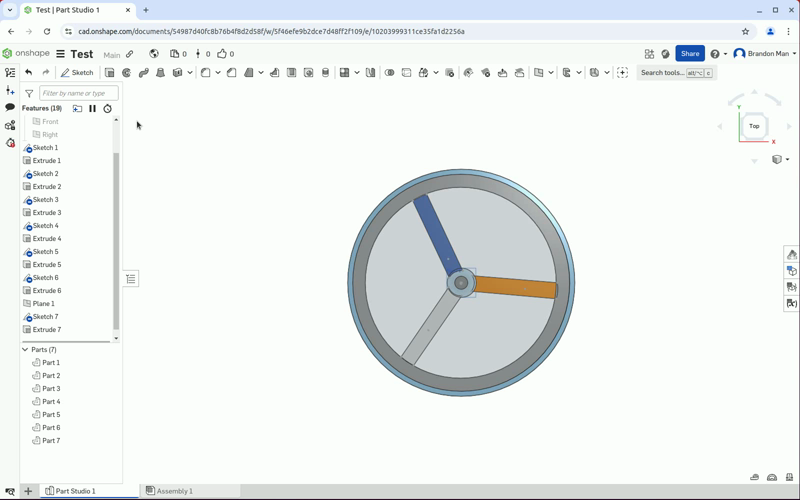
key(up, 3)
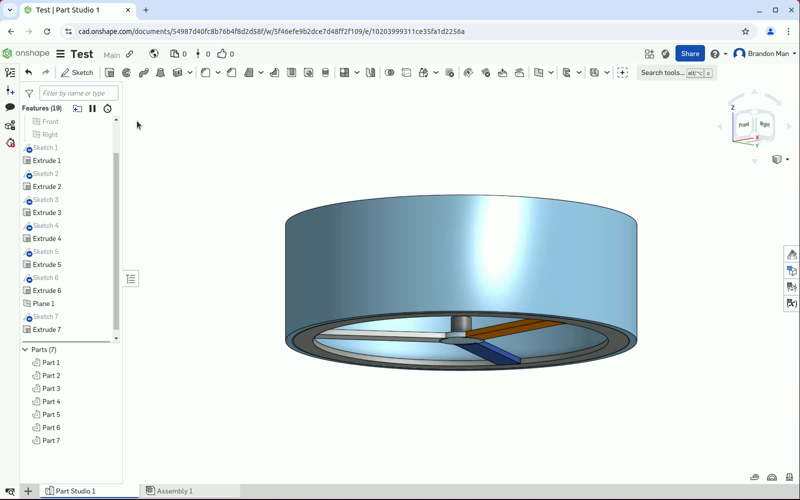
key(left, 3)
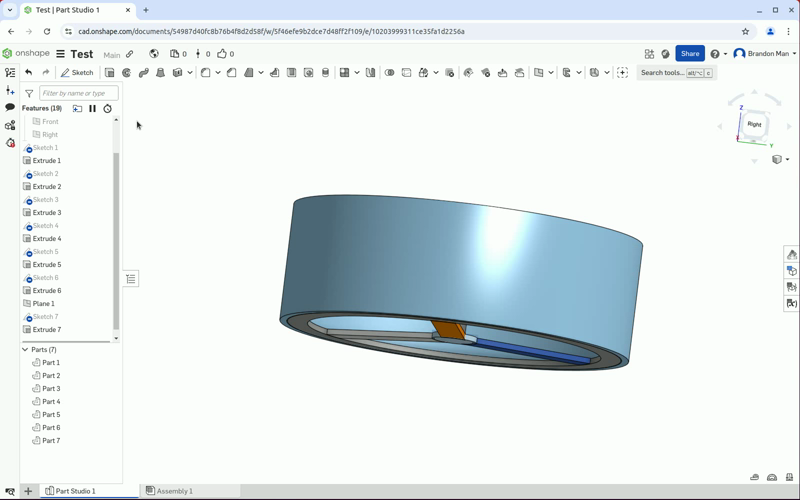
key(right, 3)
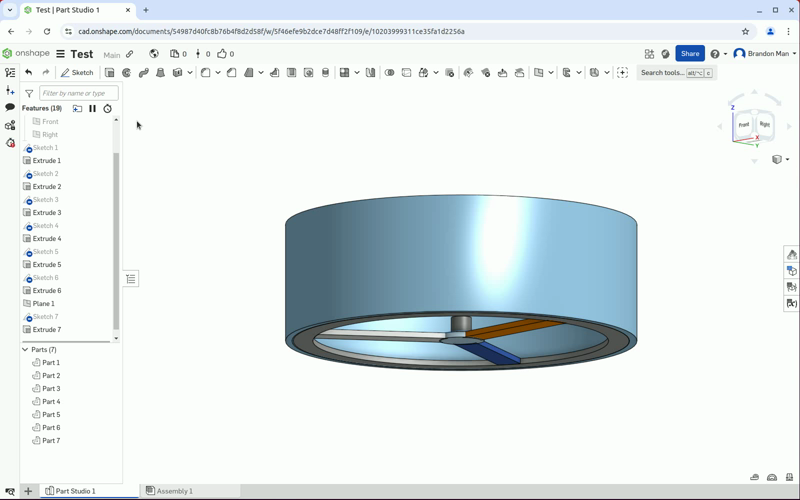
key(down, 3)
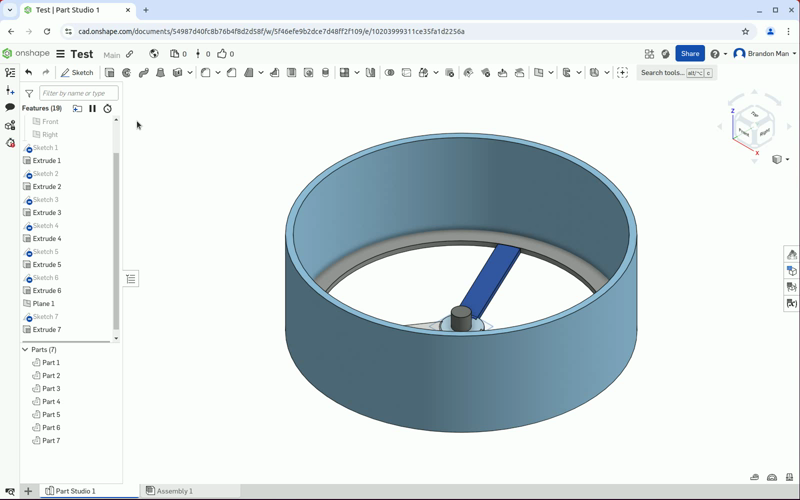
mouse_move(69, 150)
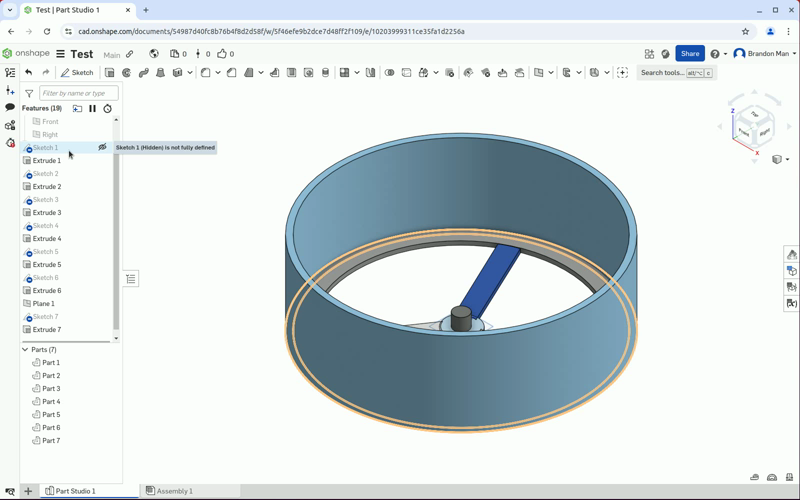
click(69, 150)